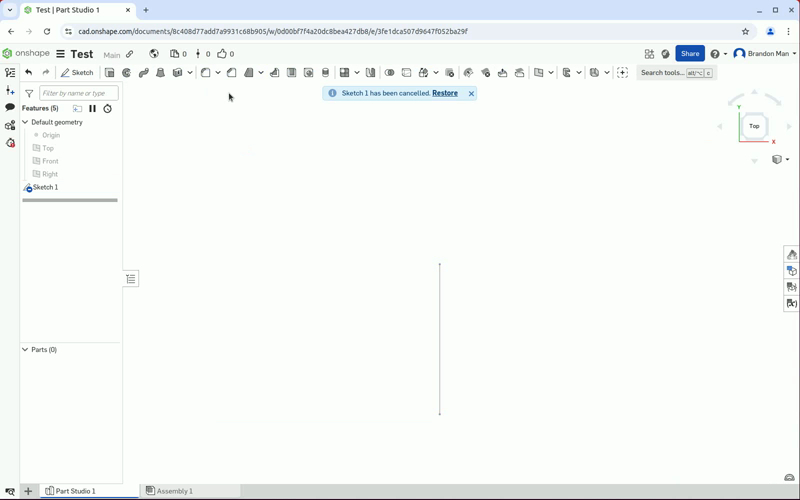
key(shift+h)
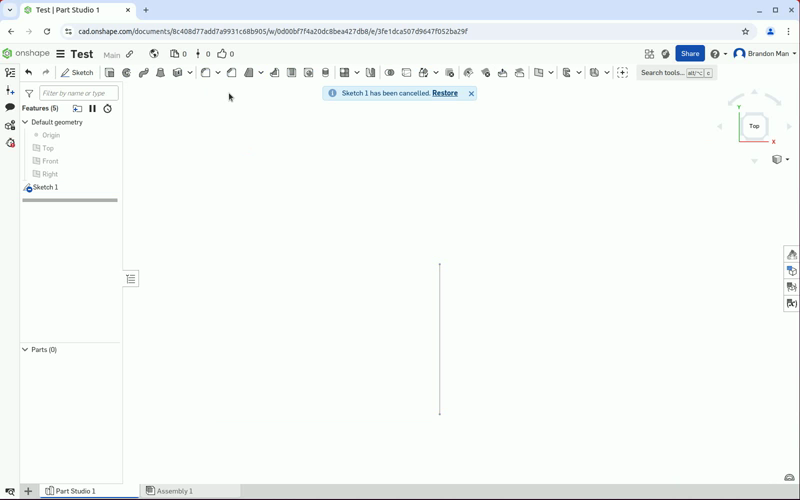
key(shift+s)
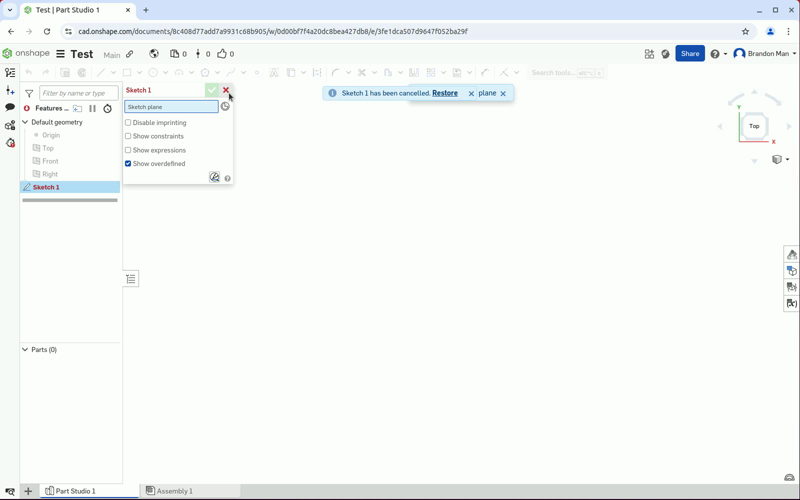
mouse_move(73, 150)
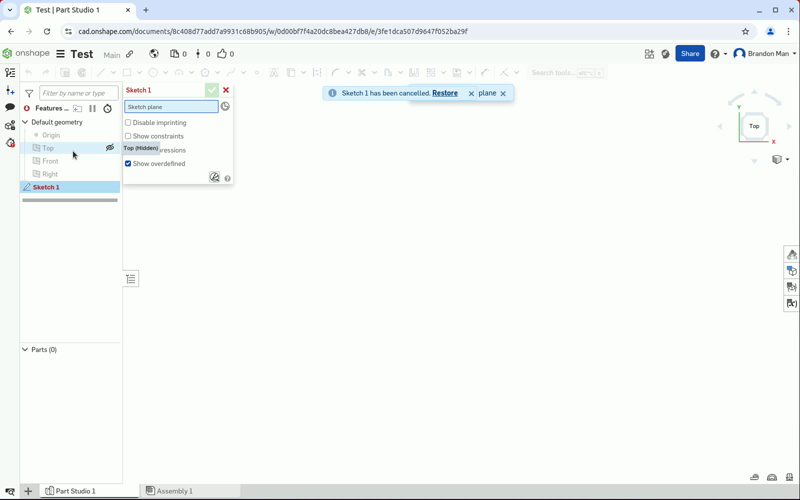
click(73, 150)
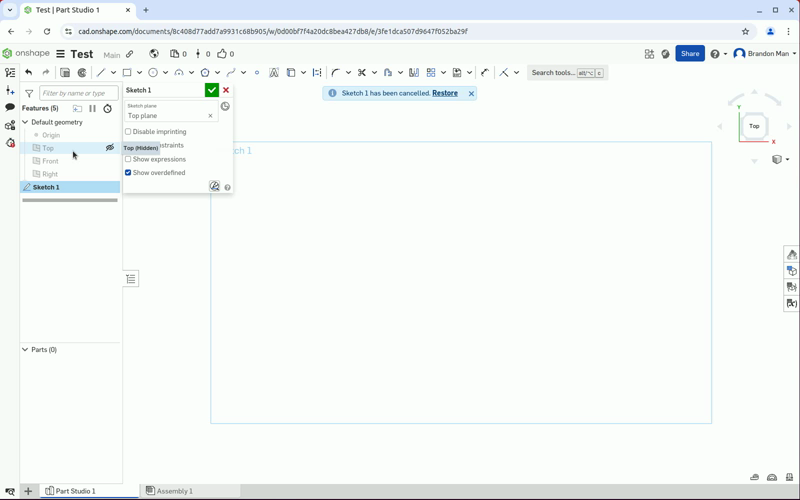
mouse_move(73, 352)
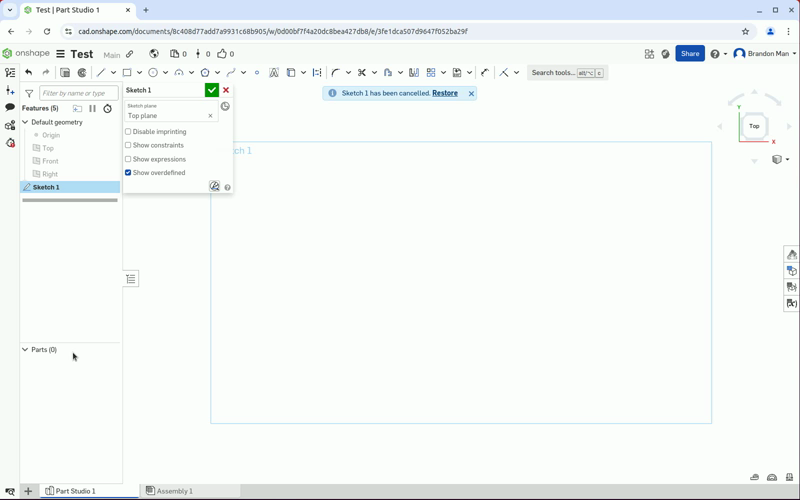
key(y)
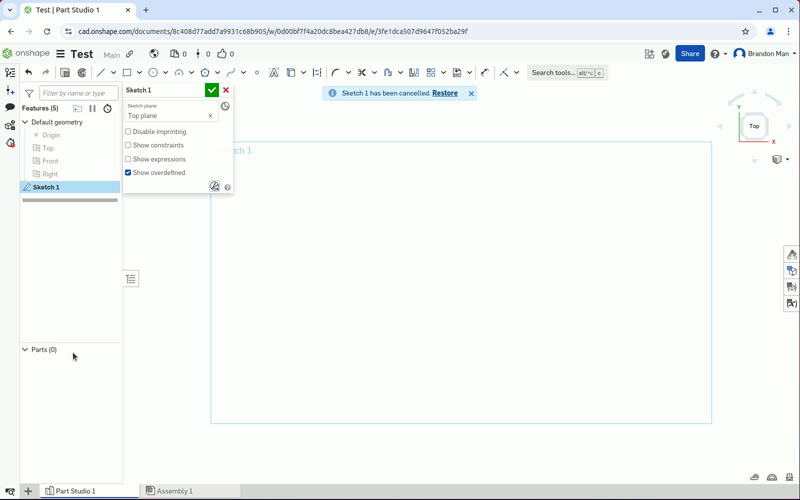
key(l)
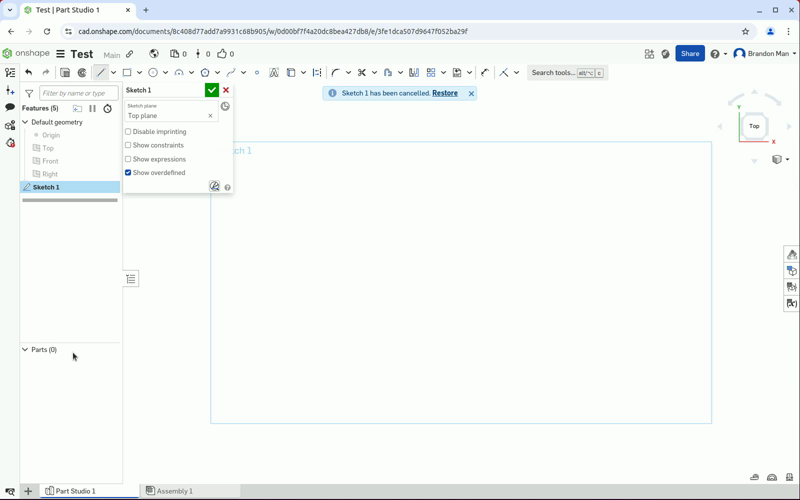
key_down(shift)
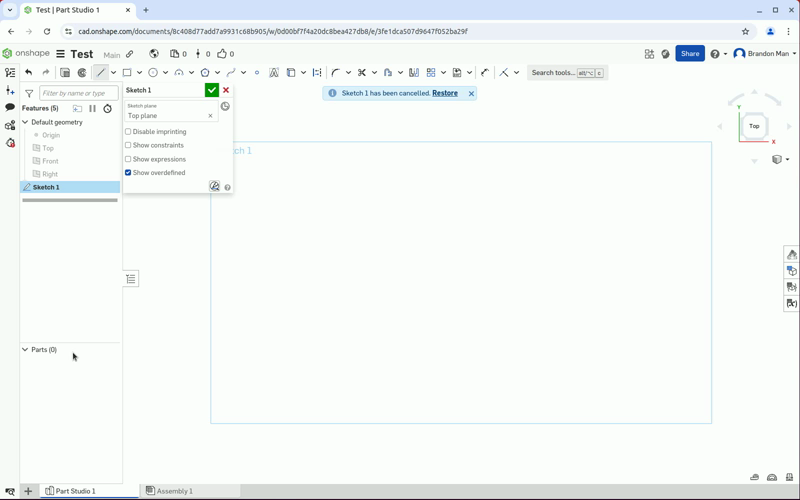
mouse_move(419, 200)
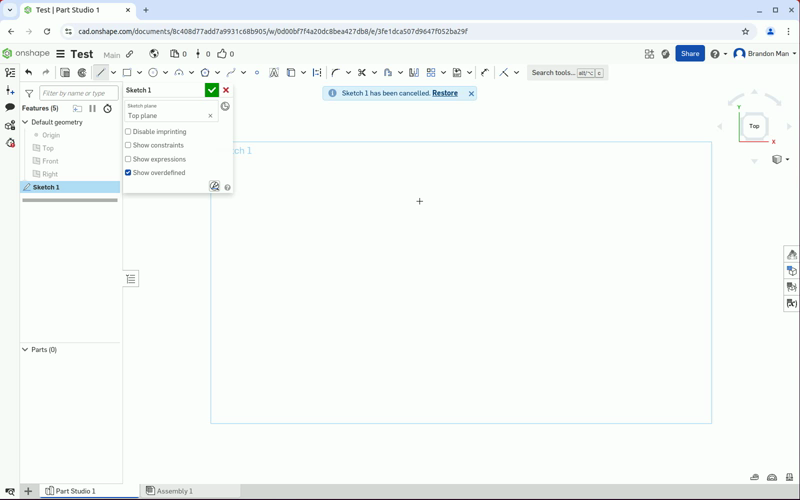
click(419, 200)
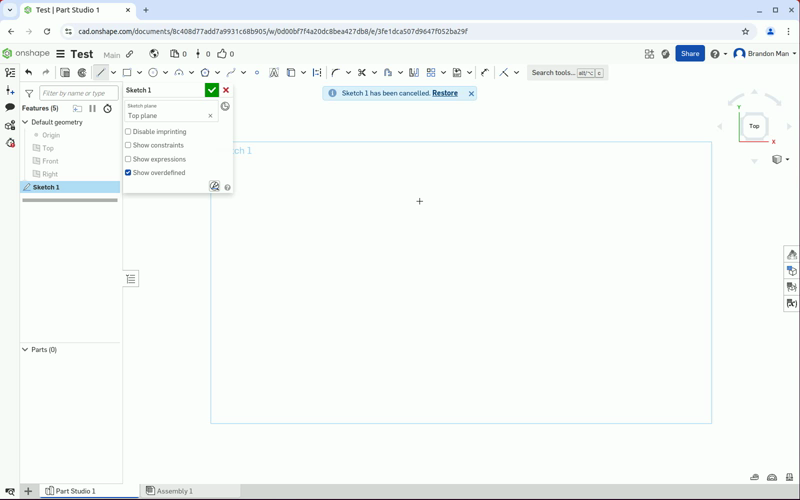
key_up(shift)
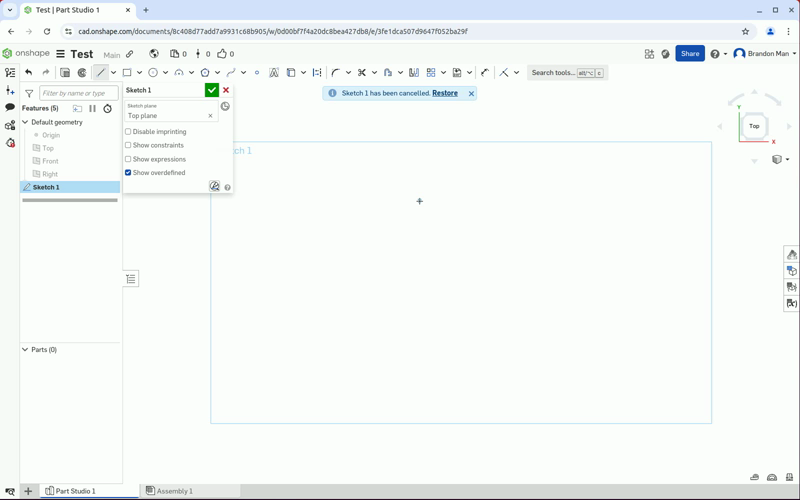
key_down(shift)
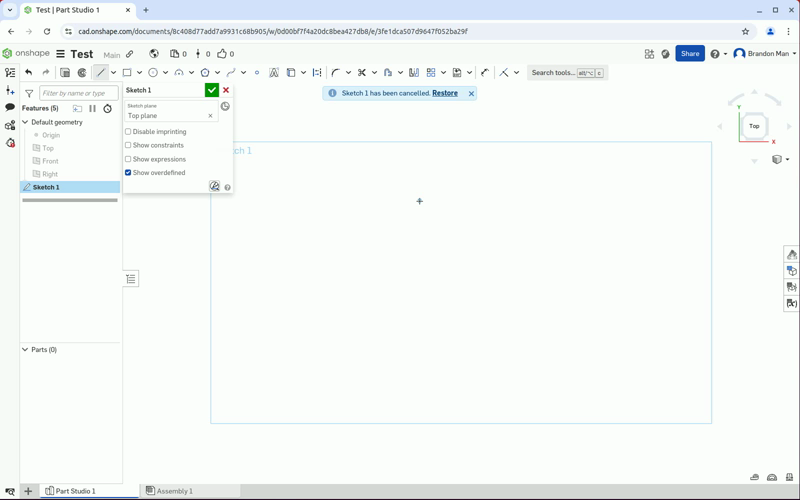
mouse_move(502, 200)
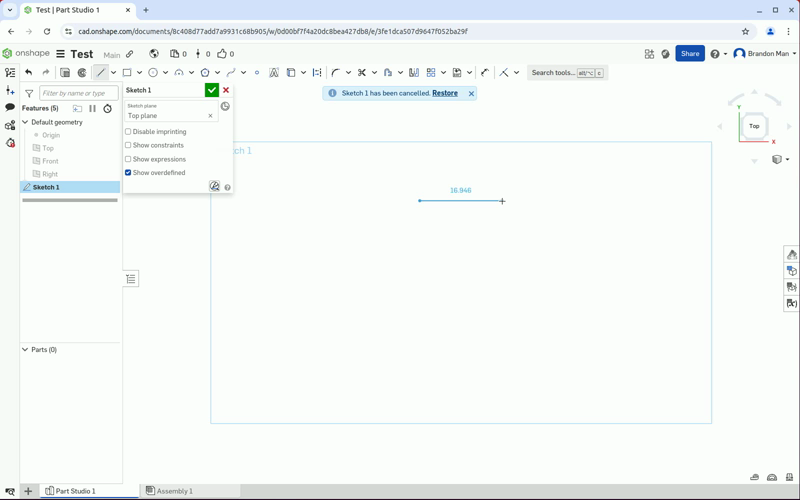
click(502, 200)
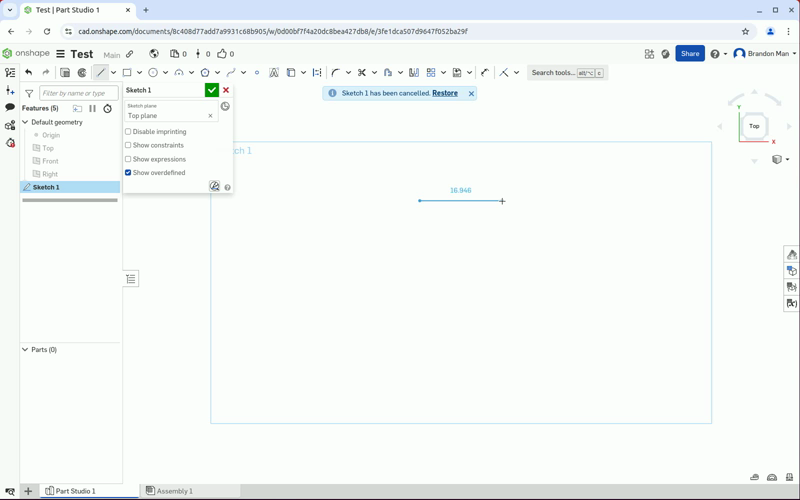
key_up(shift)
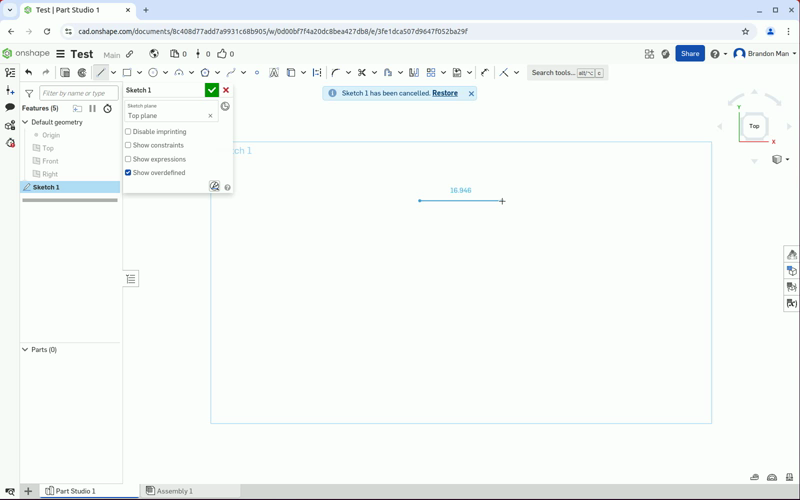
key_down(shift)
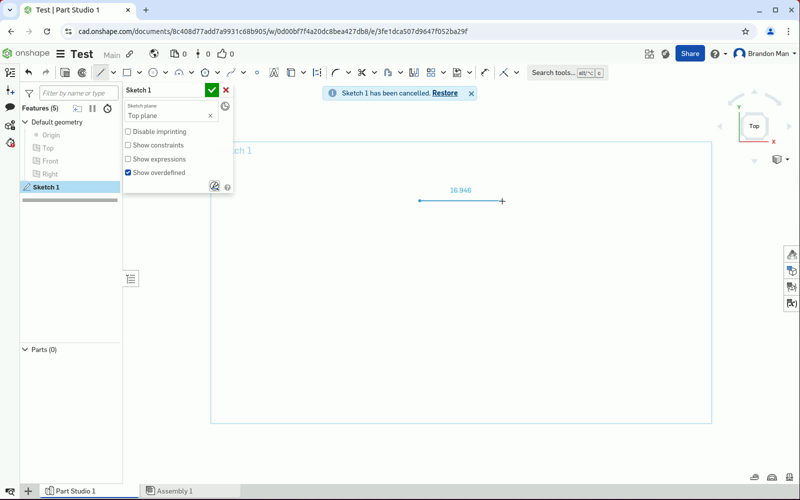
mouse_move(532, 200)
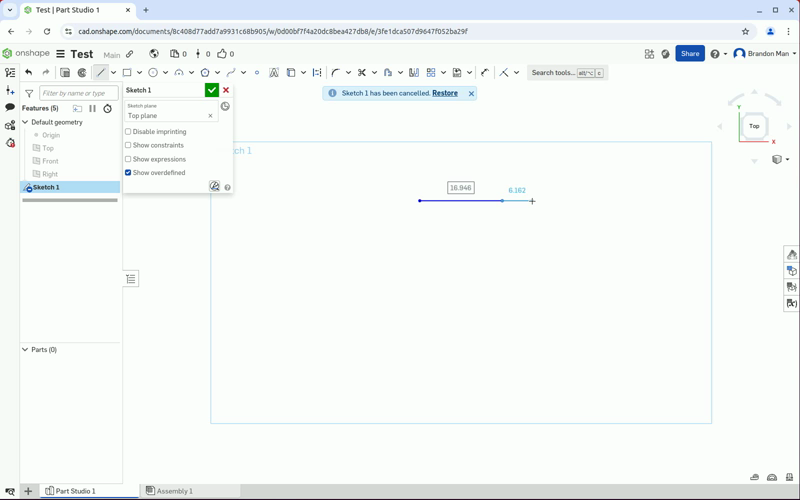
mouse_move(502, 169)
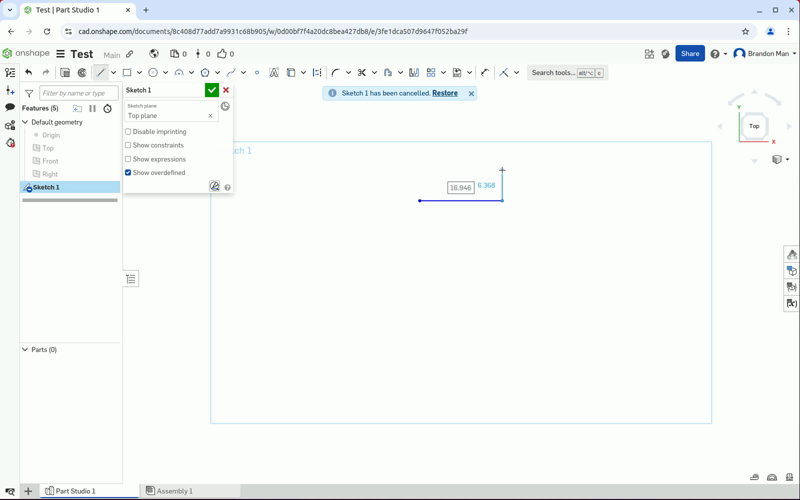
click(502, 169)
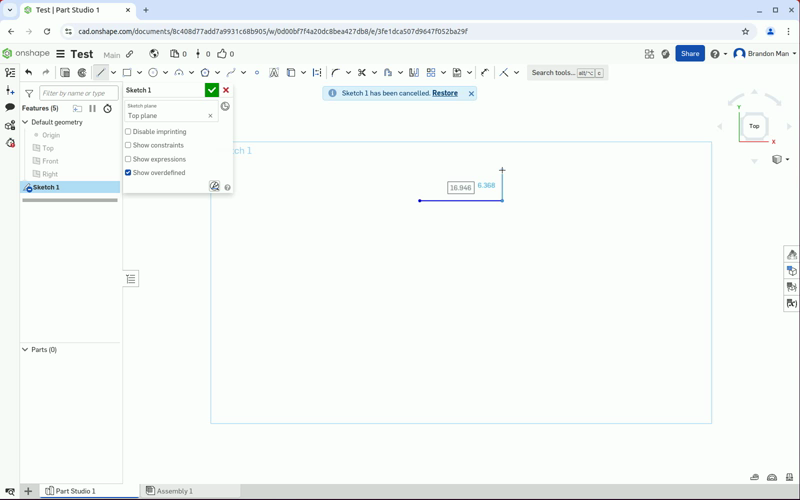
key_up(shift)
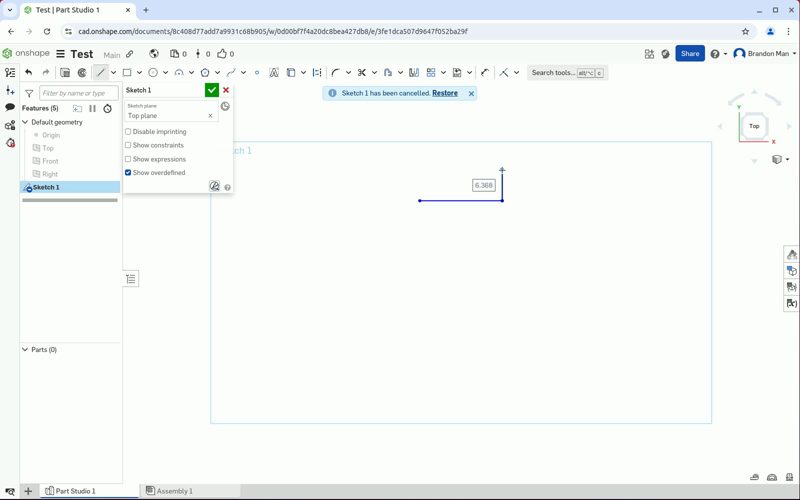
key_down(shift)
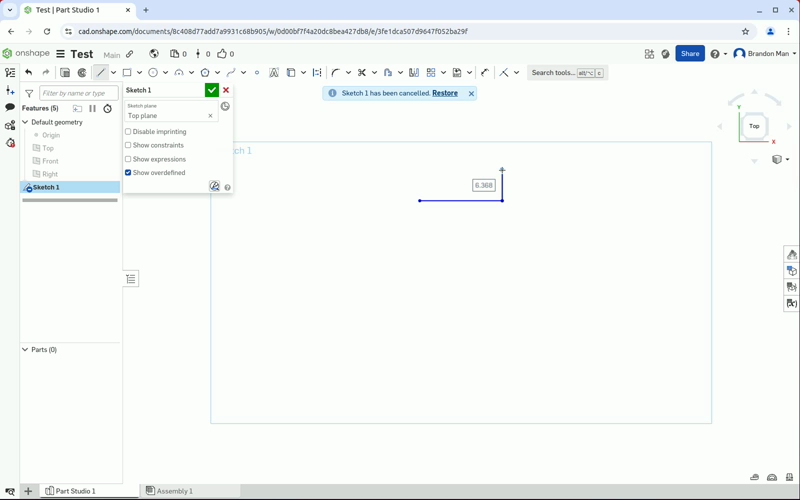
mouse_move(419, 169)
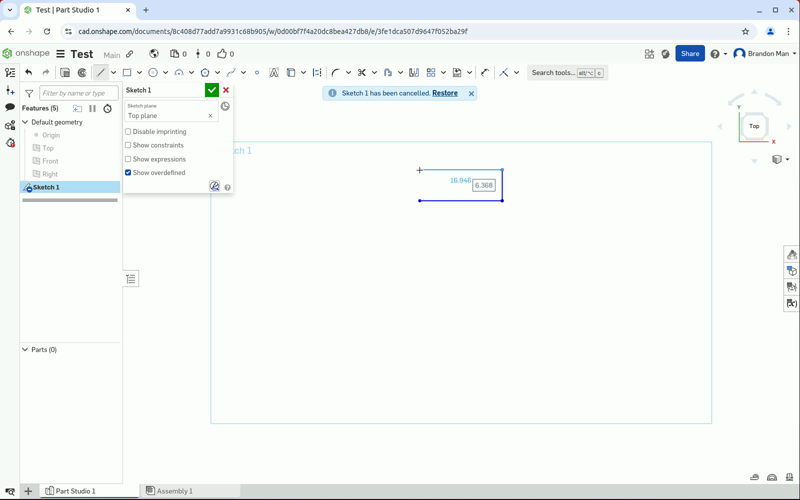
click(419, 169)
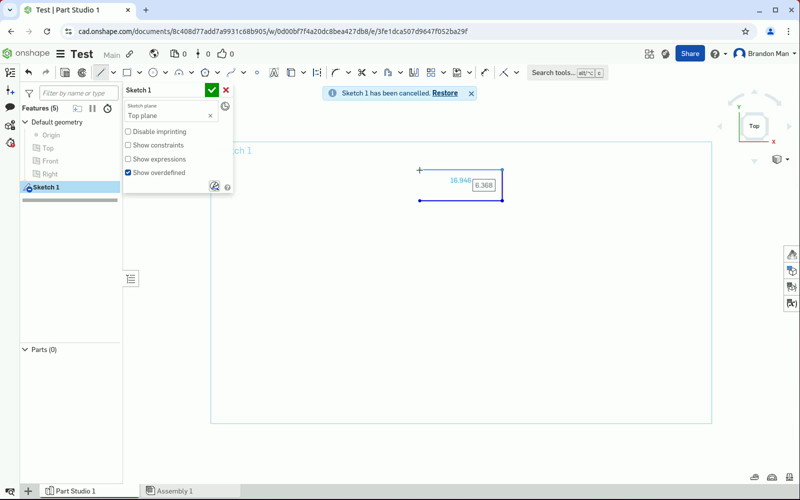
key_up(shift)
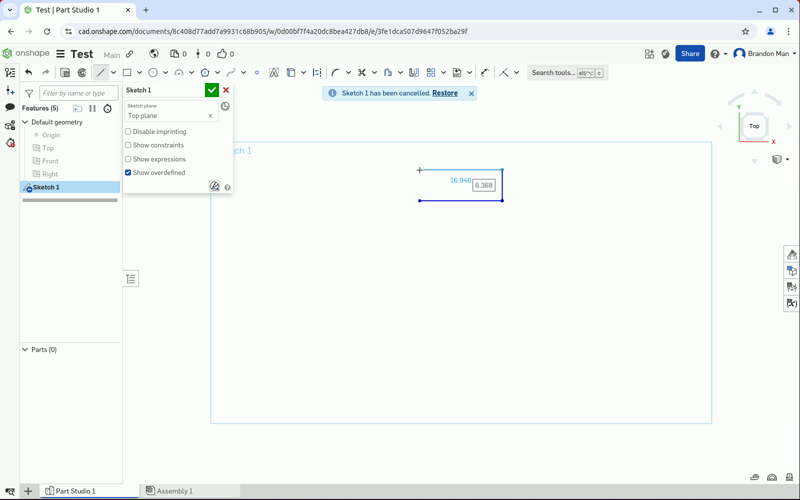
mouse_move(449, 169)
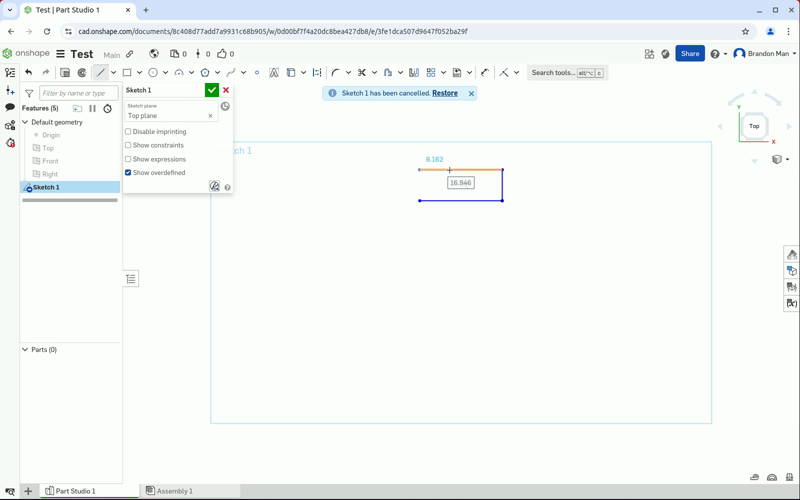
key_down(shift)
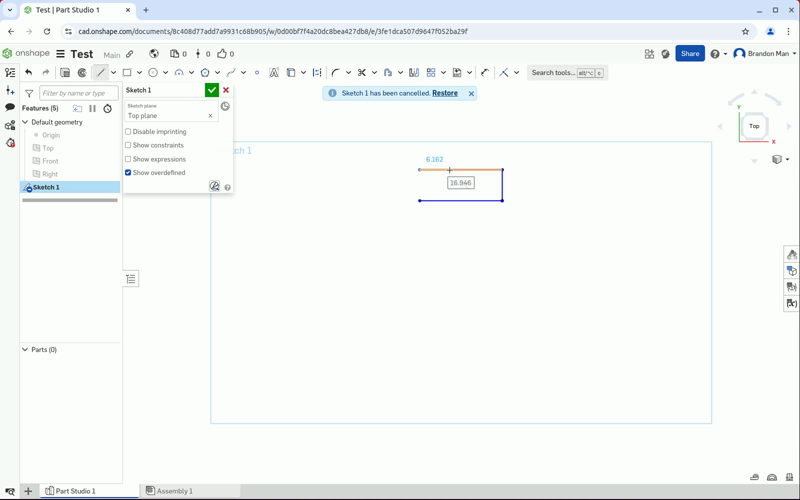
mouse_move(419, 200)
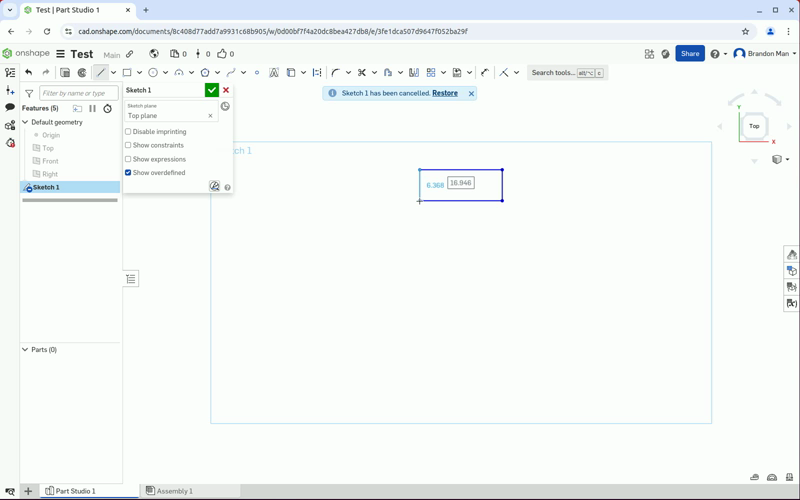
key_up(shift)
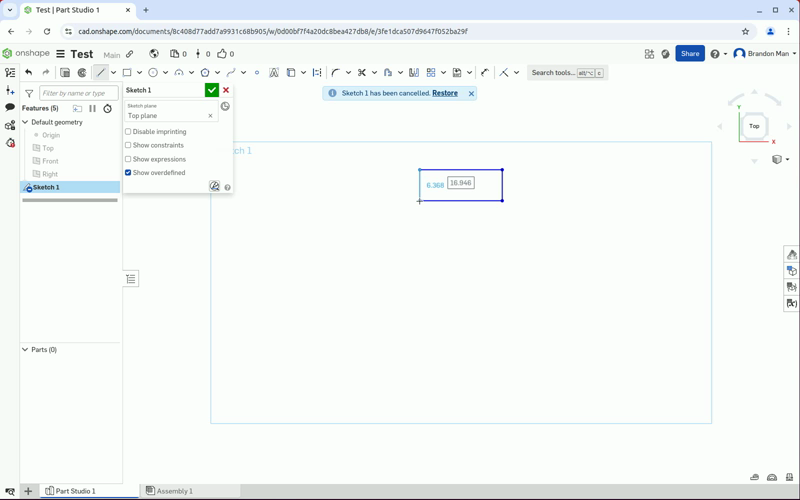
click(419, 200)
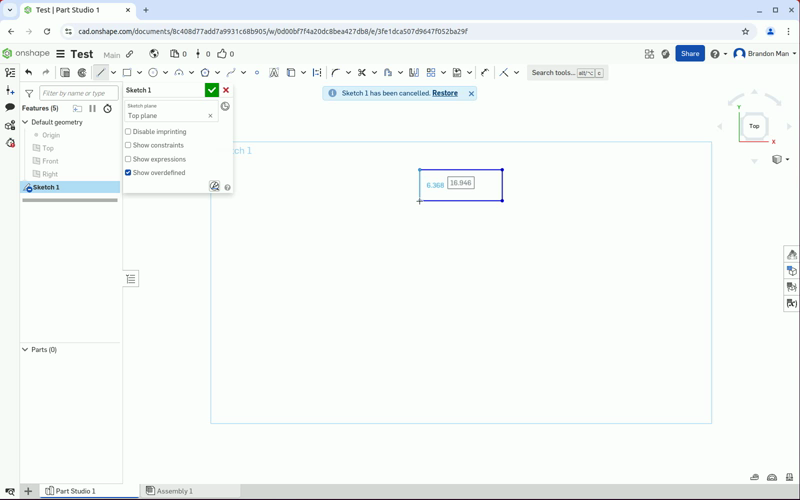
key(esc)
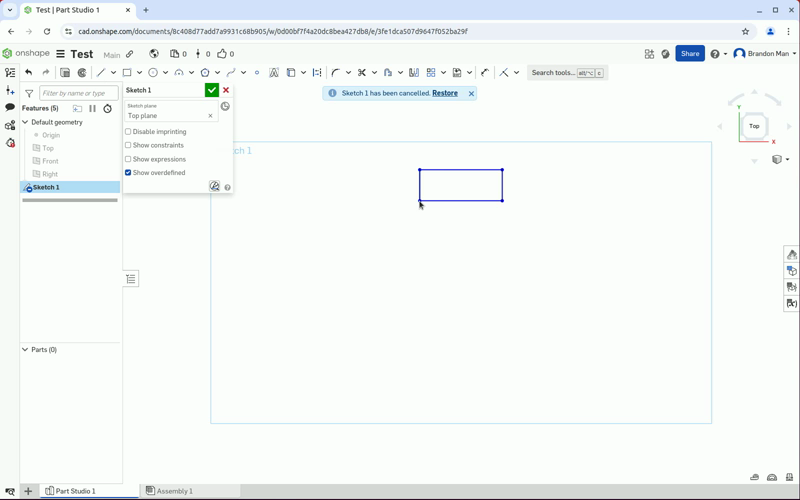
mouse_move(434, 191)
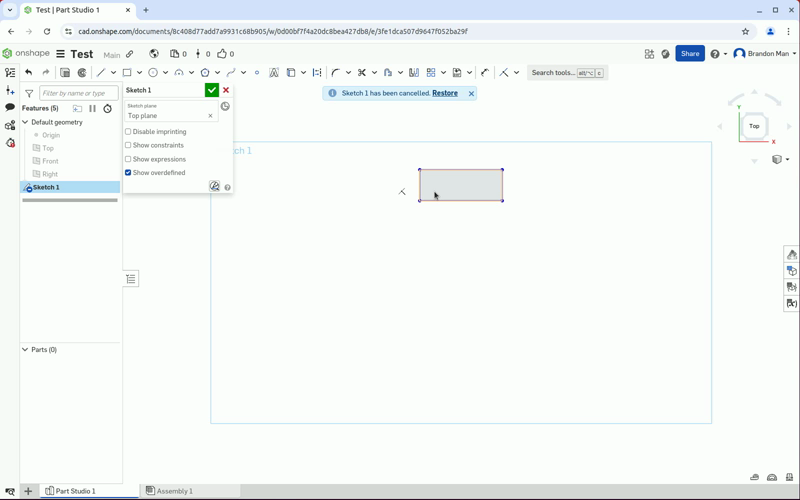
click(434, 191)
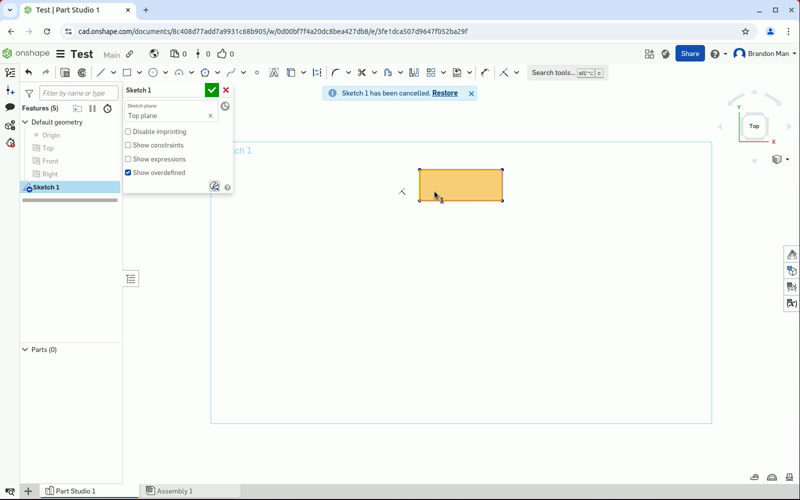
mouse_move(73, 352)
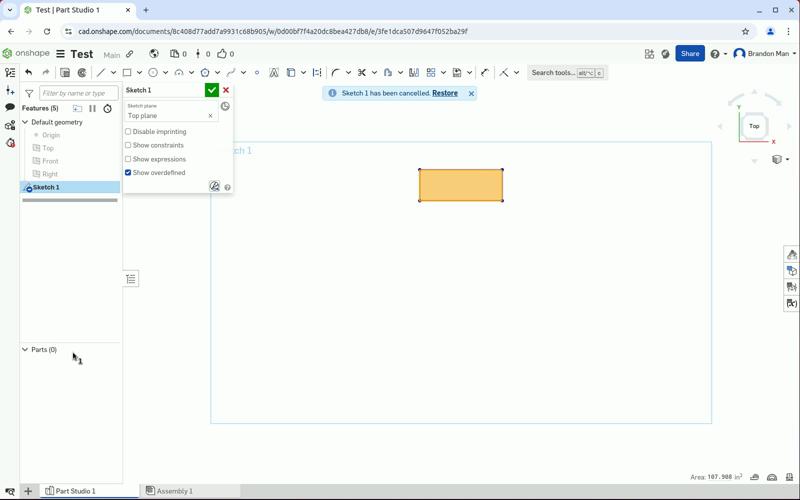
key(shift+y)
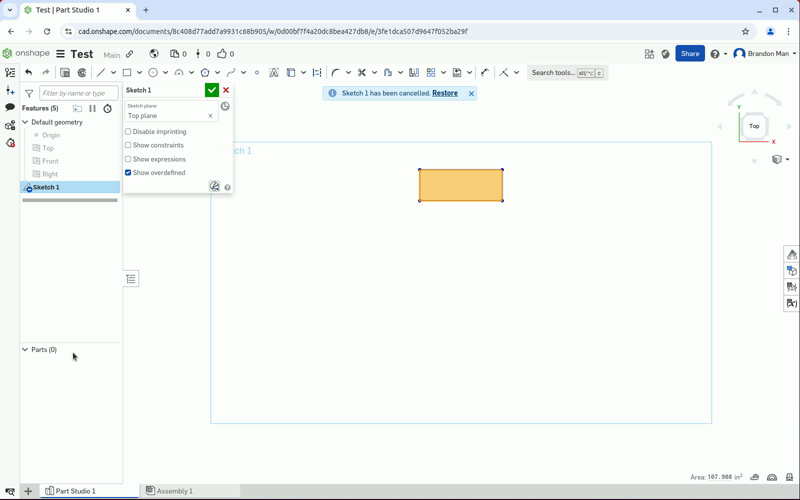
key(shift+e)
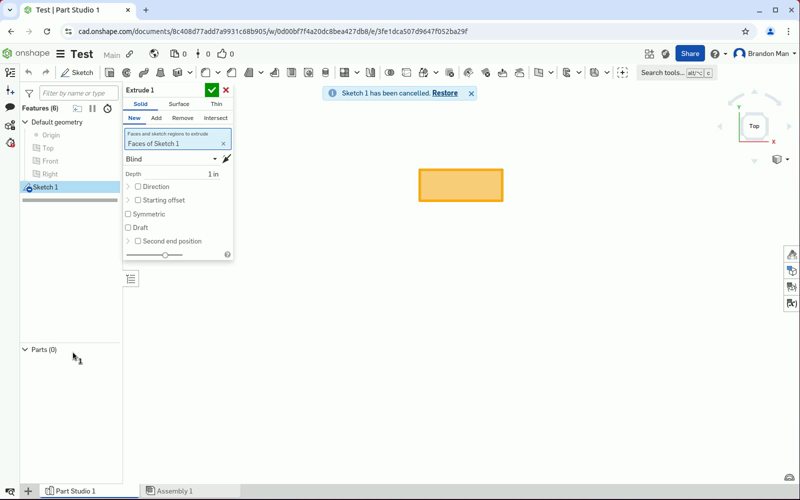
mouse_move(143, 106)
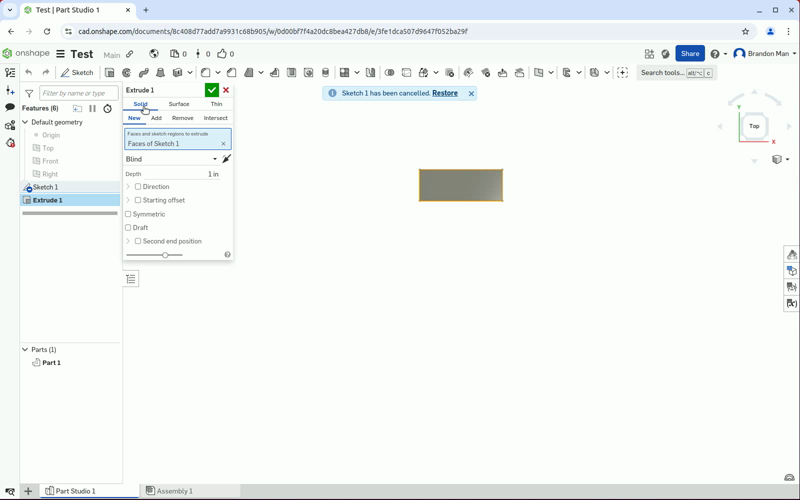
click(143, 106)
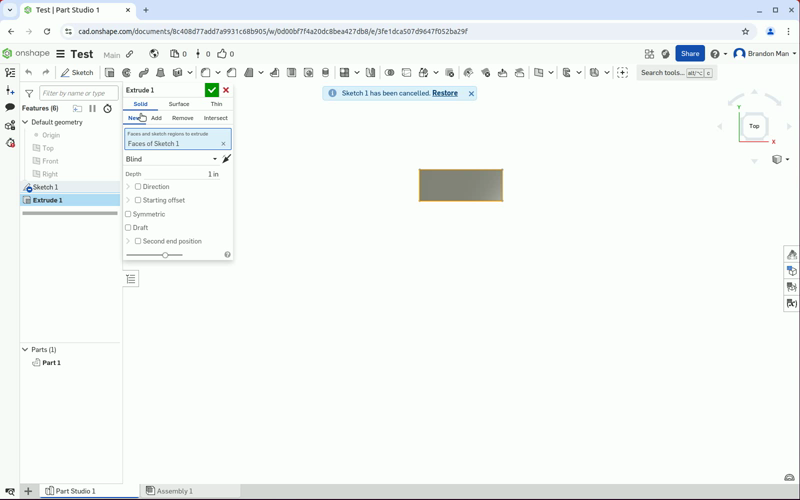
mouse_move(137, 120)
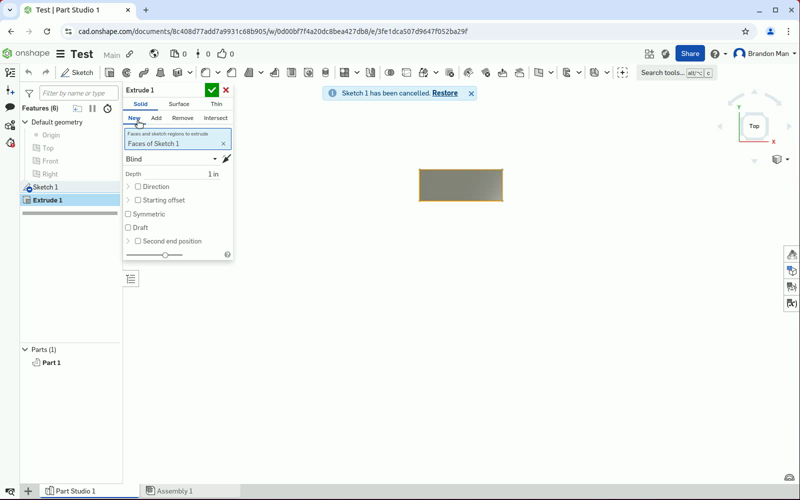
click(137, 120)
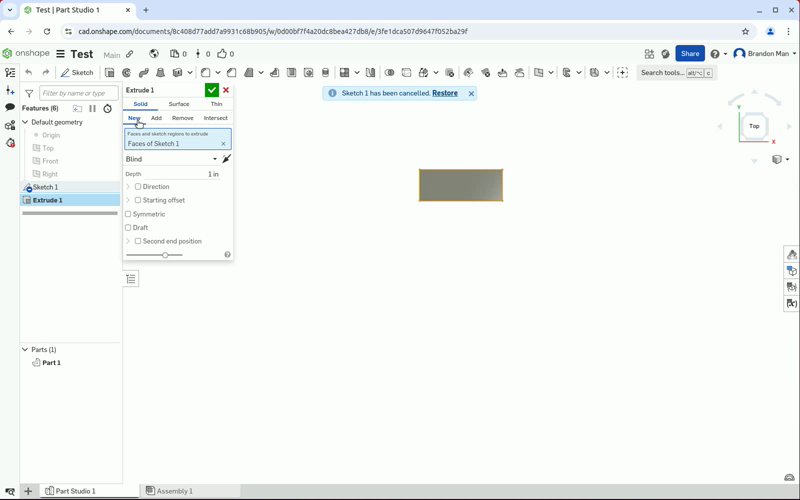
key(tab, 4)
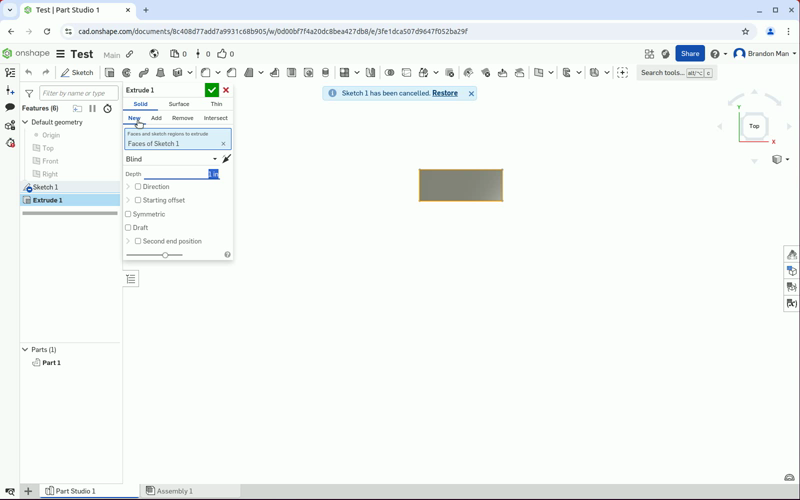
text(2.166)
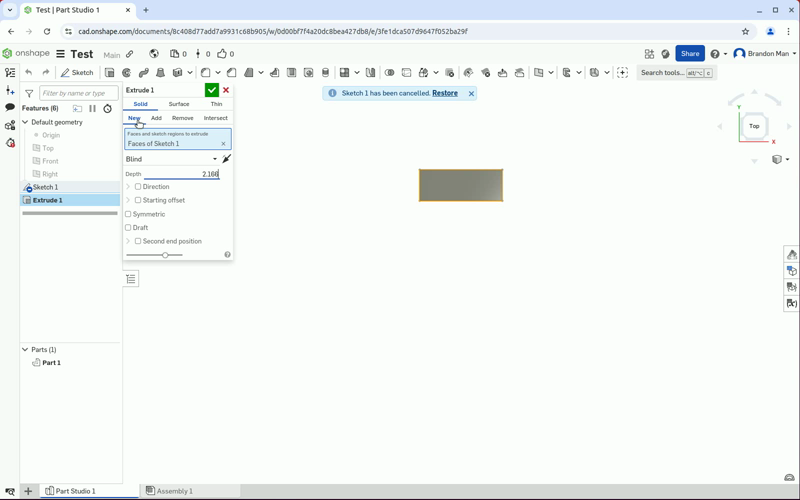
key(enter)
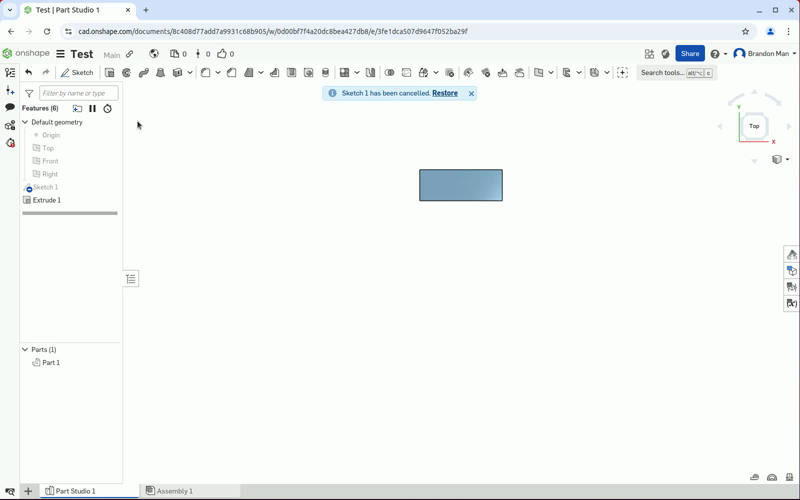
key(shift+h)
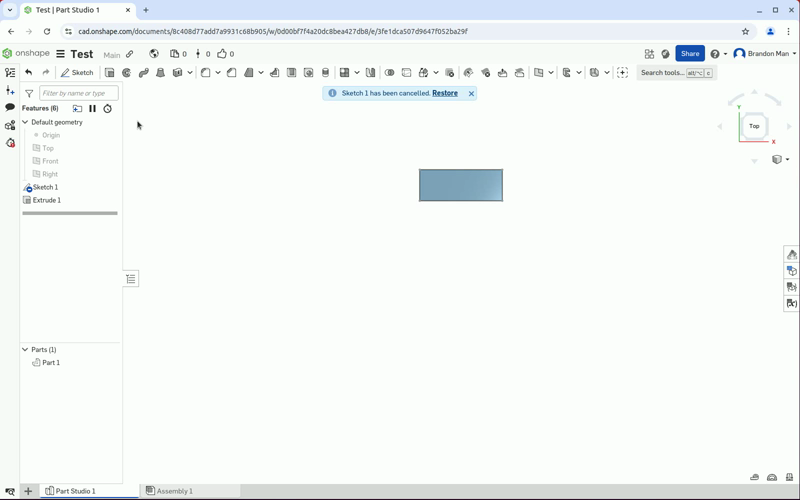
key(shift+h)
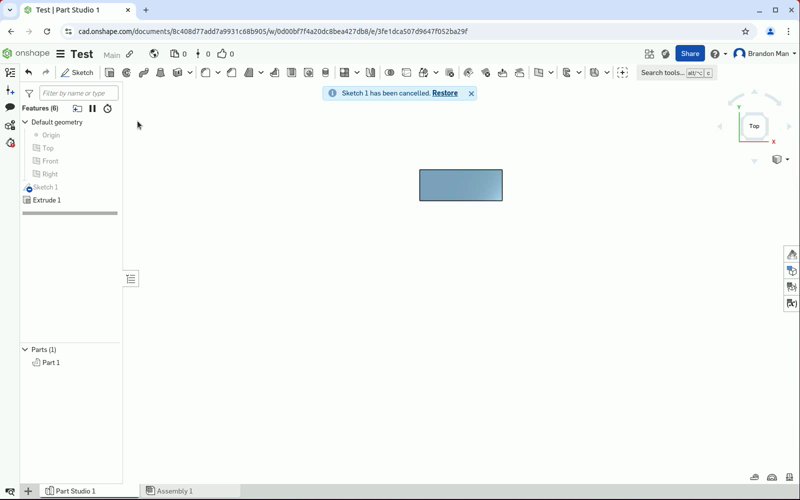
mouse_move(73, 189)
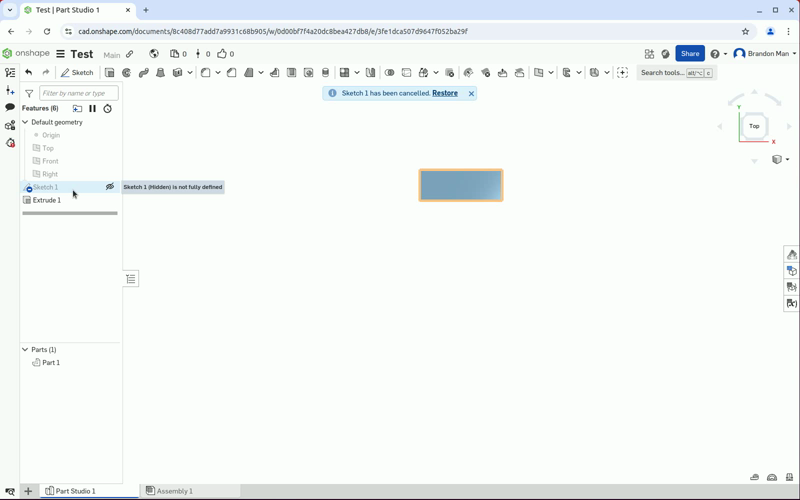
click(73, 189)
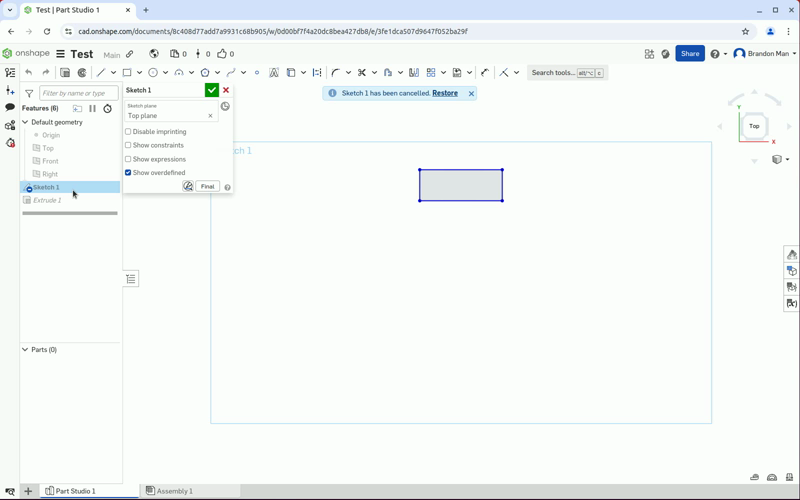
mouse_move(229, 92)
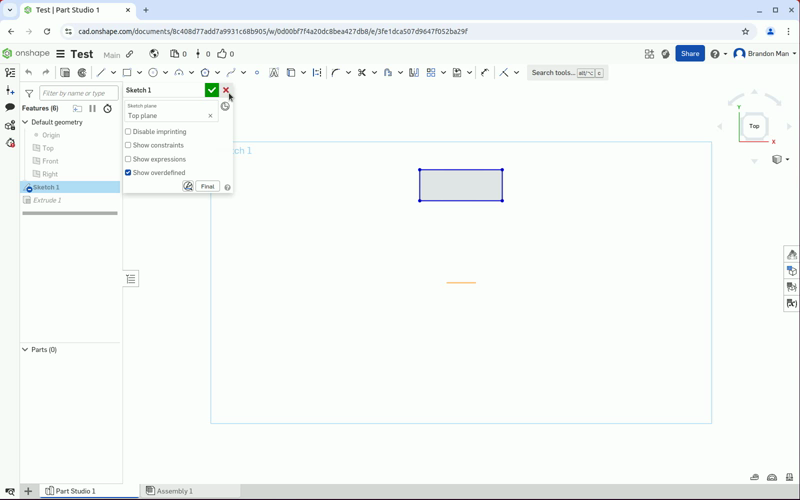
click(229, 92)
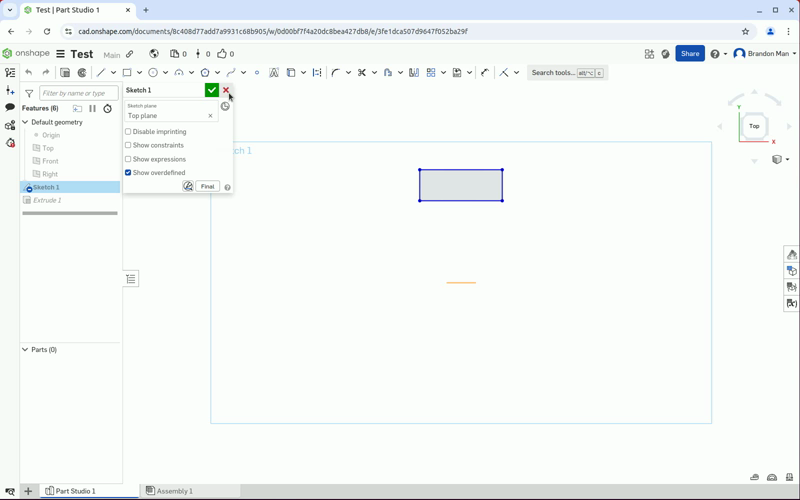
key(shift+s)
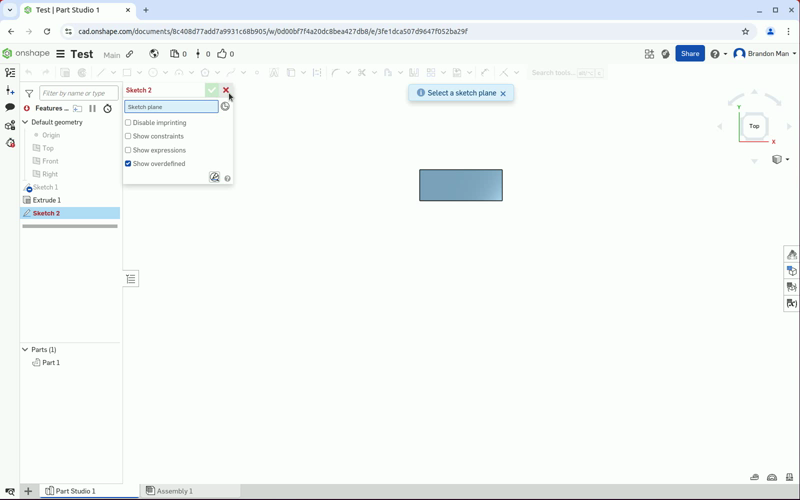
mouse_move(73, 150)
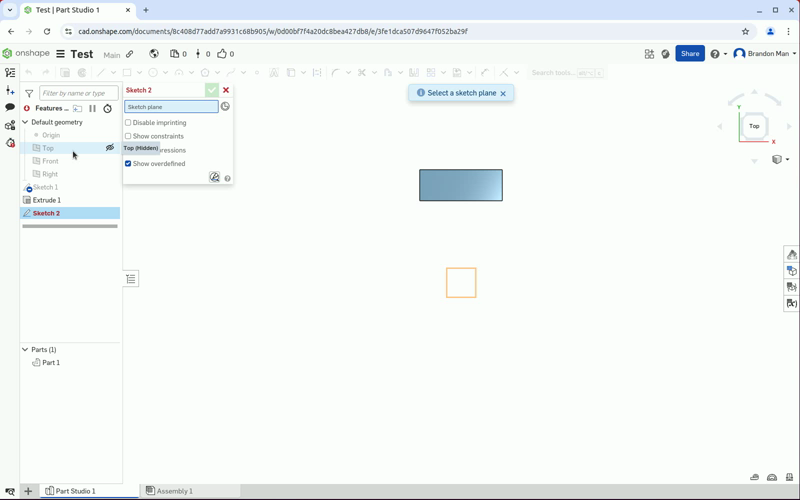
click(73, 150)
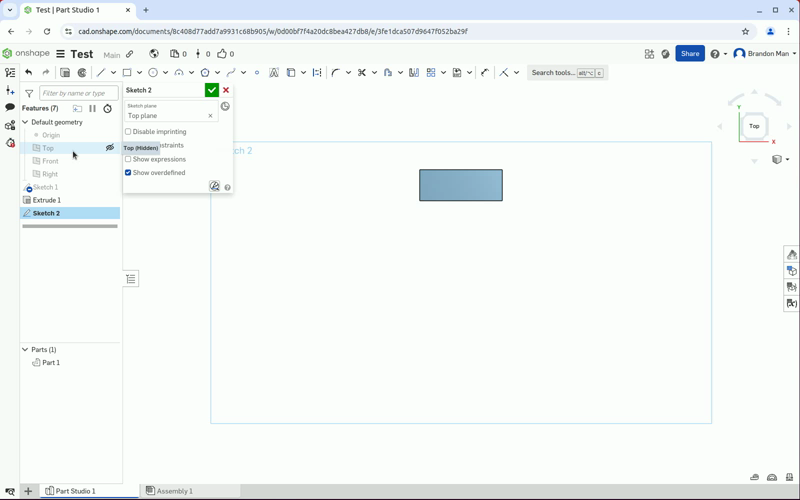
mouse_move(73, 352)
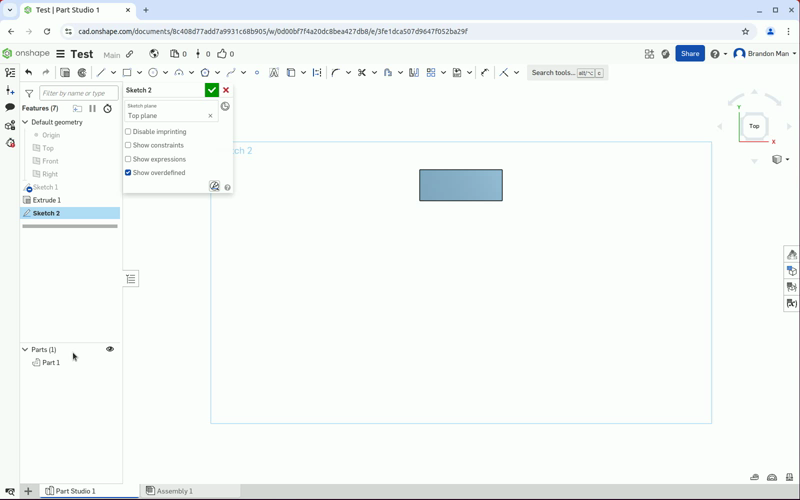
key(y)
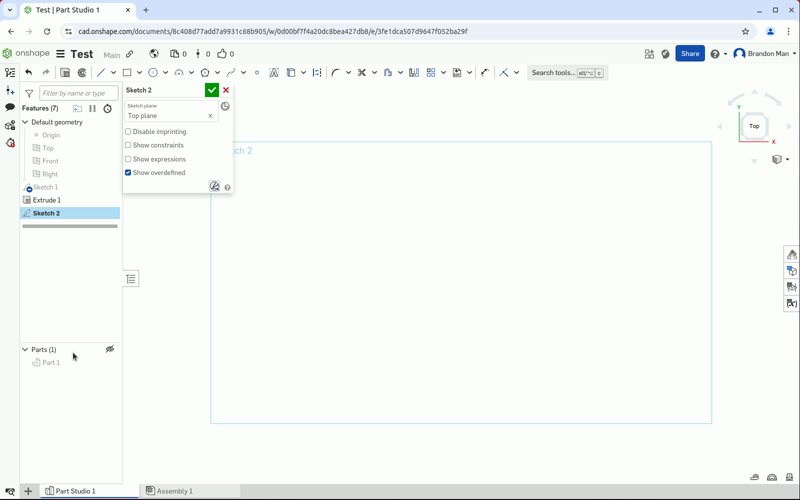
key(l)
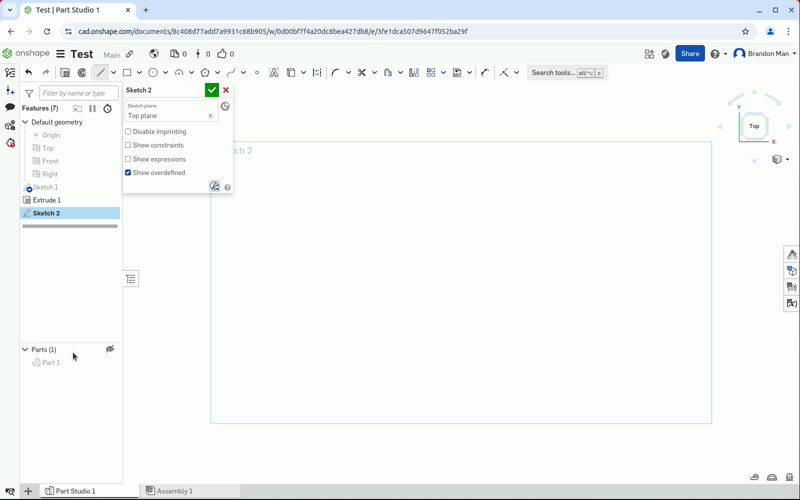
key_down(shift)
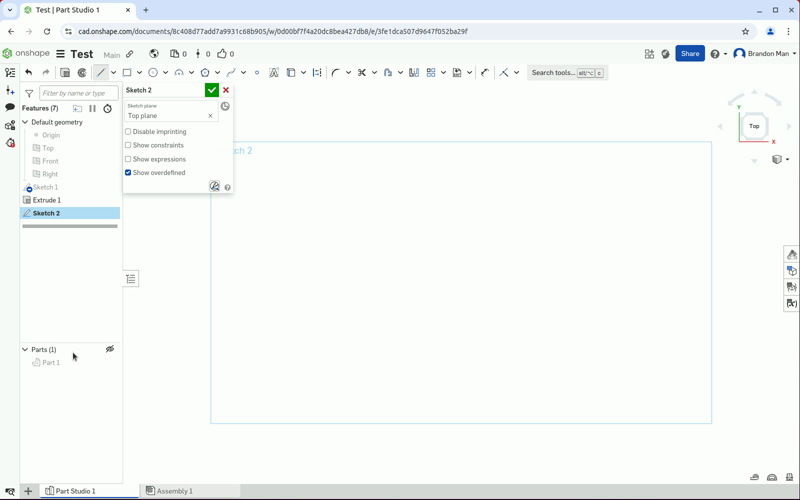
mouse_move(419, 324)
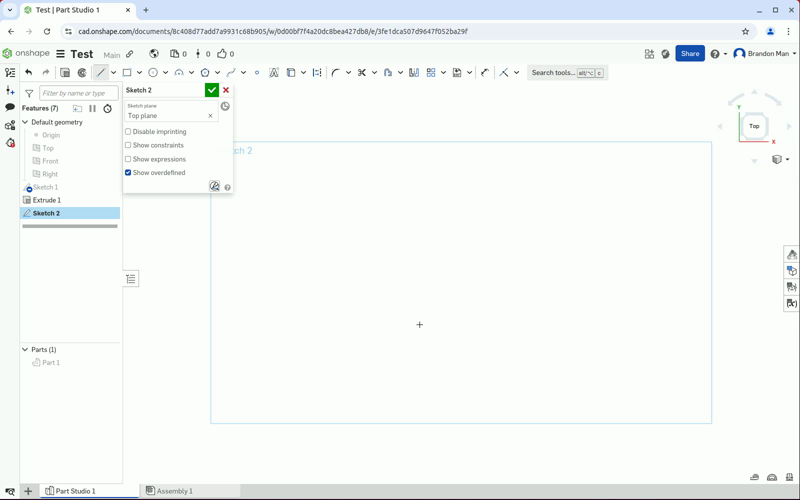
click(419, 324)
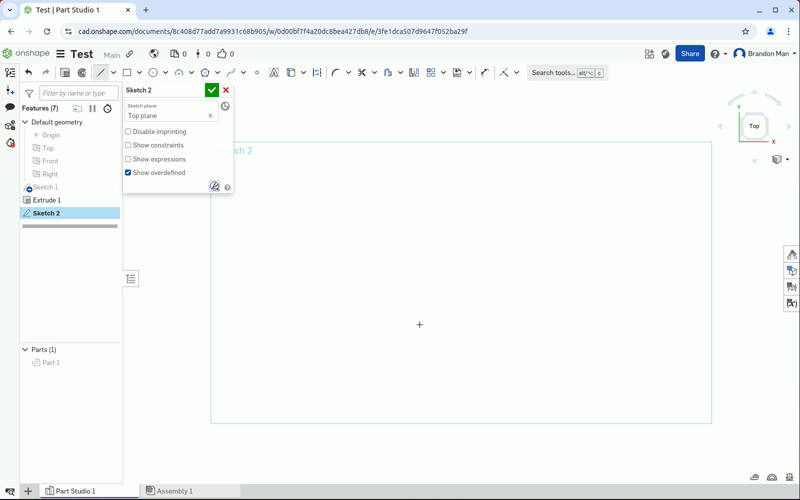
key_up(shift)
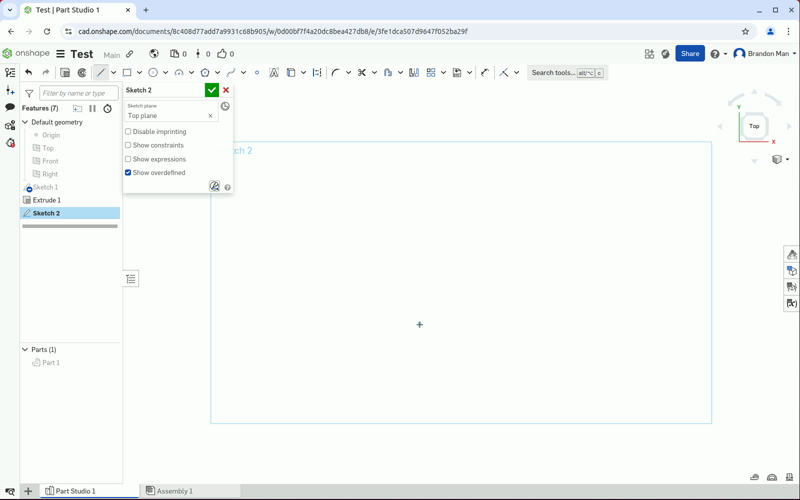
key_down(shift)
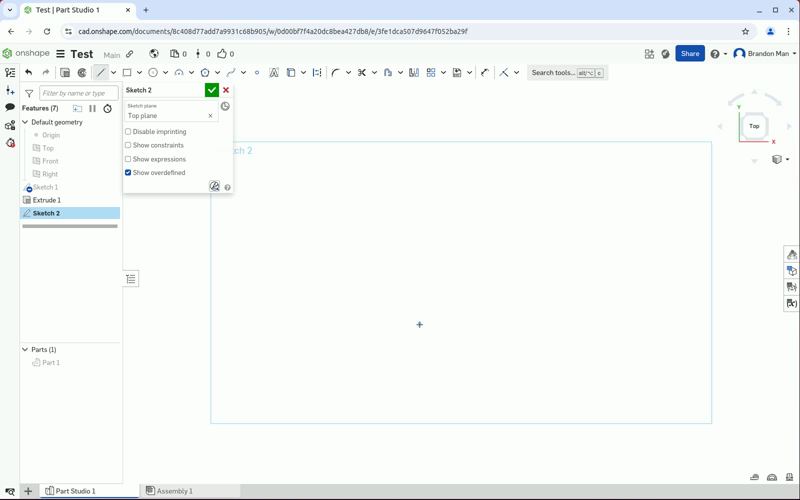
mouse_move(502, 324)
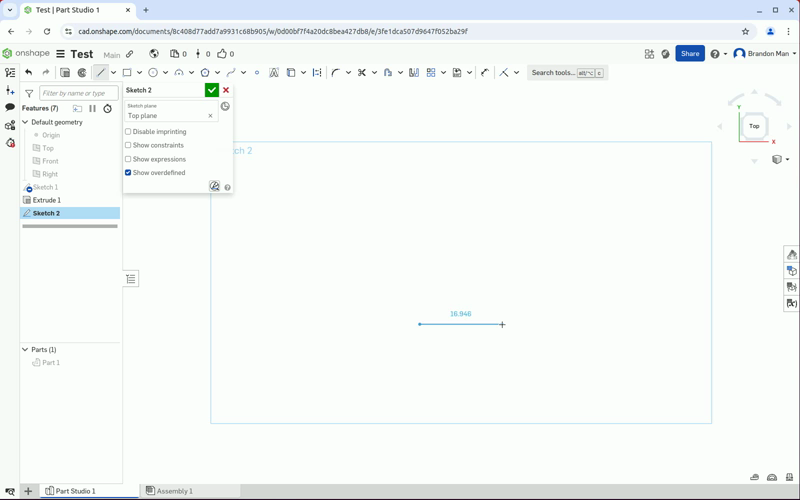
click(502, 324)
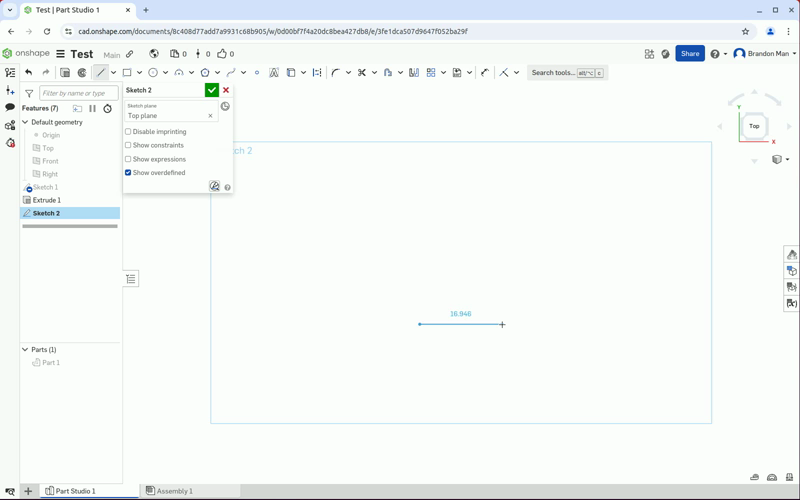
key_up(shift)
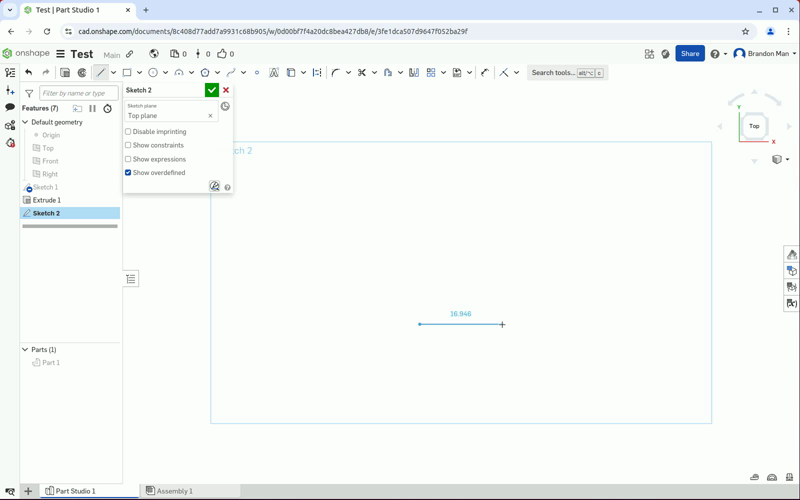
key_down(shift)
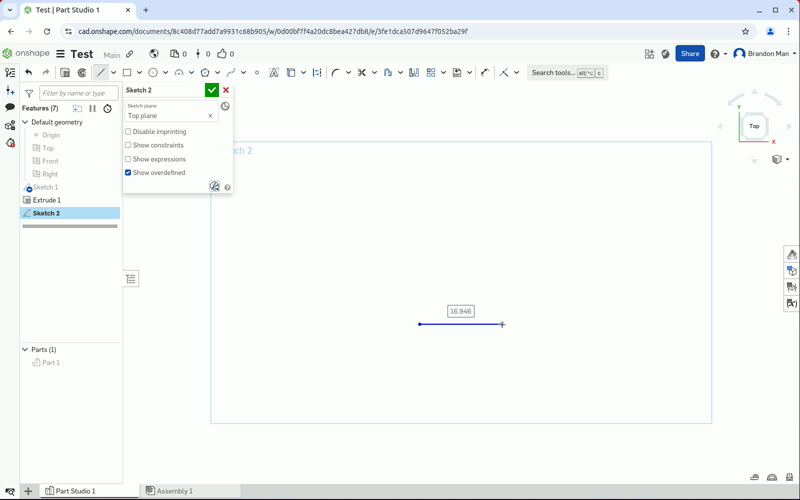
mouse_move(532, 324)
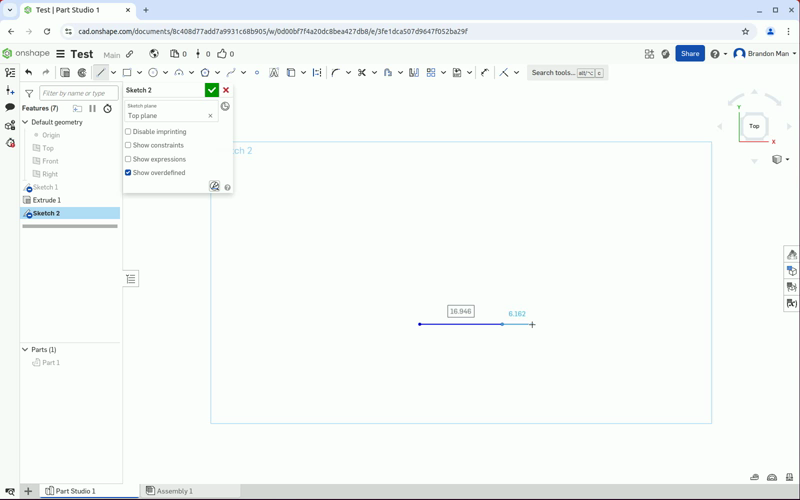
mouse_move(502, 292)
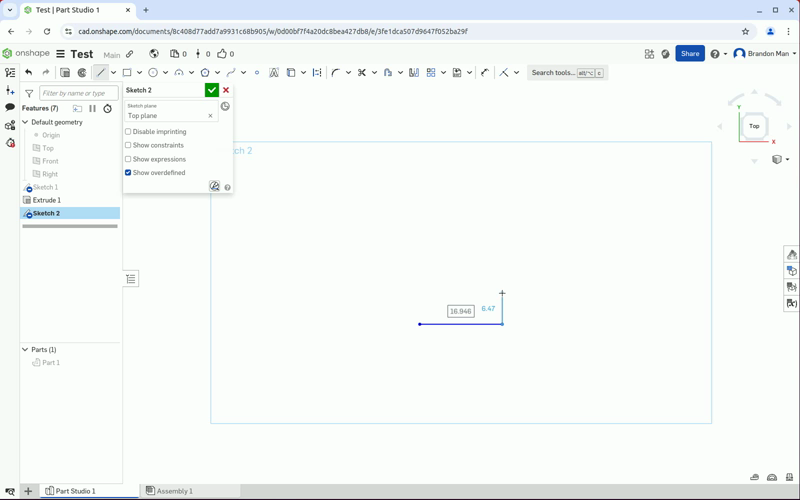
click(502, 292)
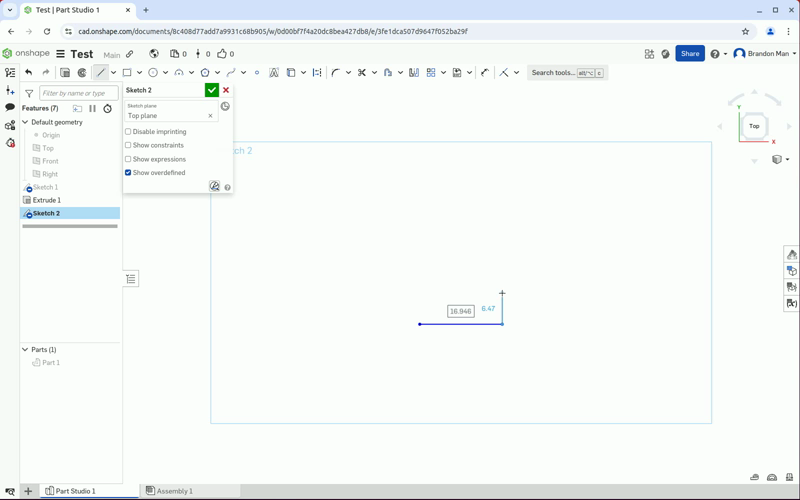
key_up(shift)
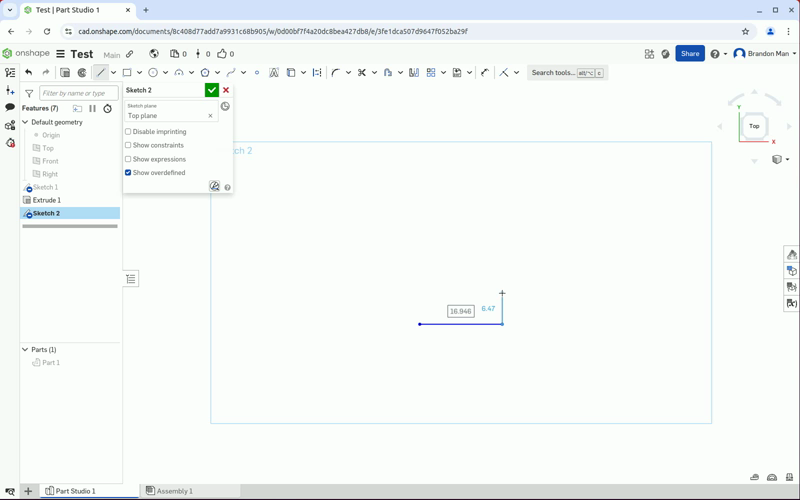
key_down(shift)
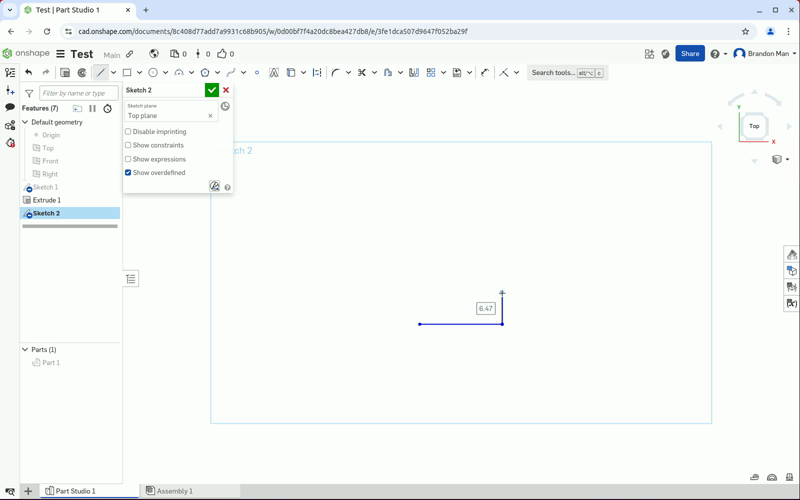
mouse_move(419, 292)
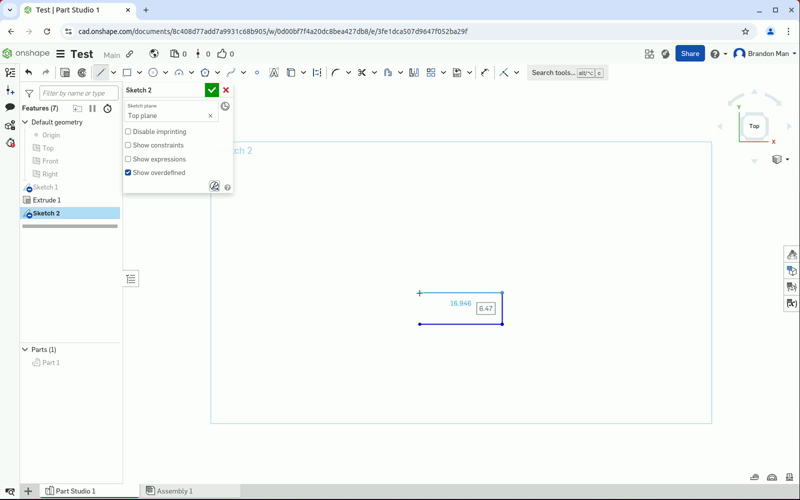
click(419, 292)
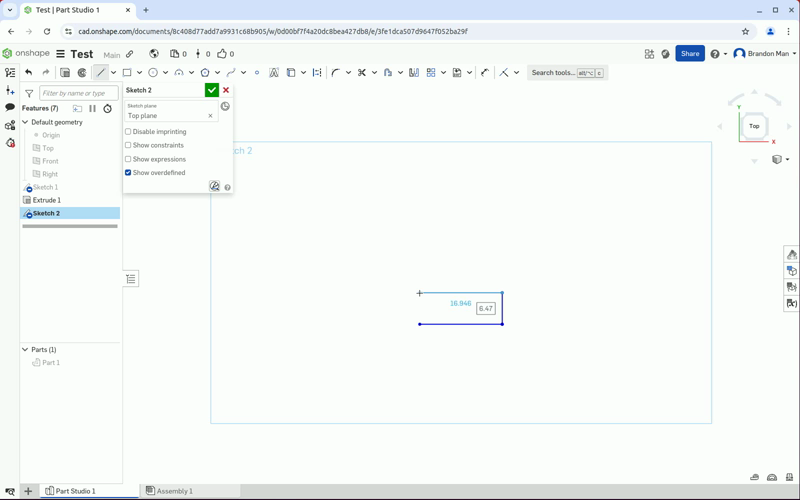
key_up(shift)
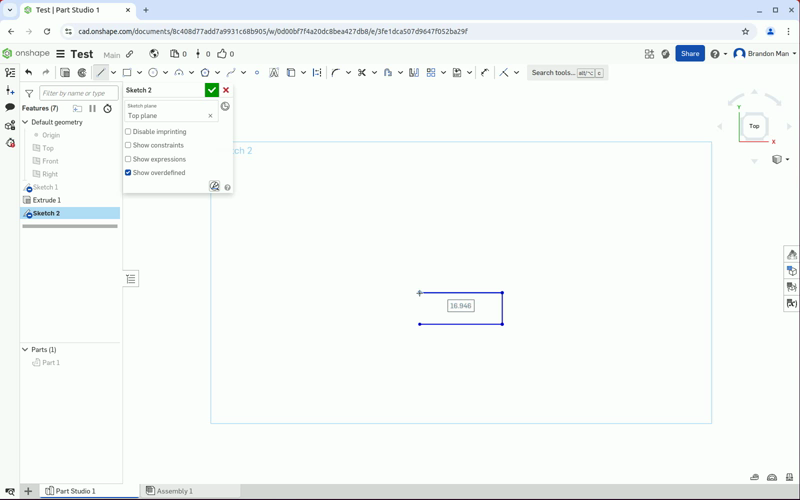
mouse_move(449, 292)
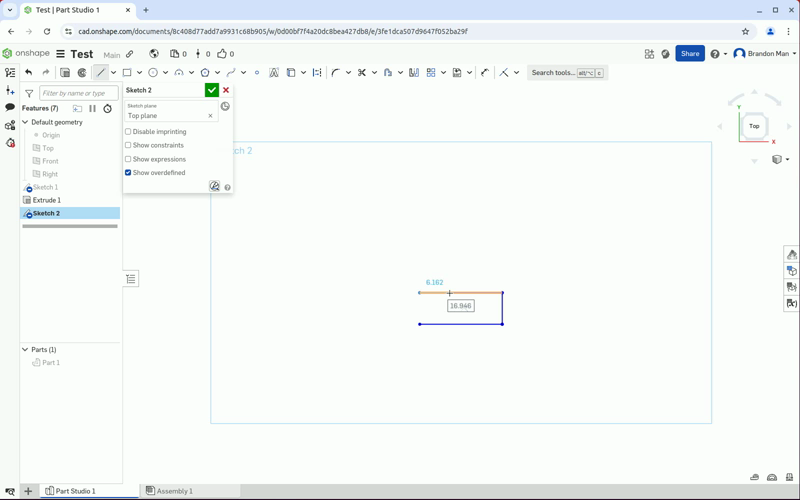
key_down(shift)
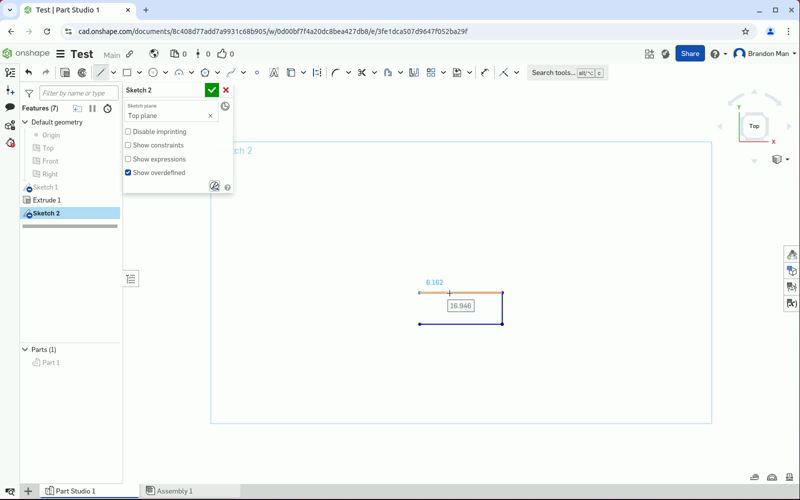
mouse_move(419, 324)
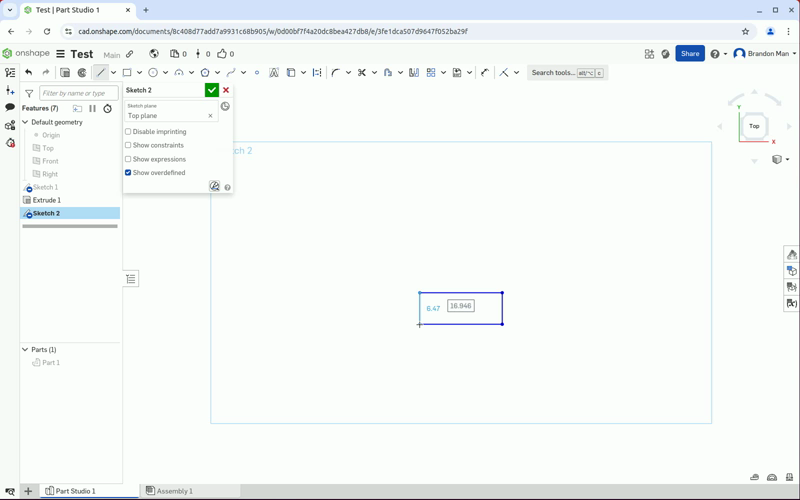
key_up(shift)
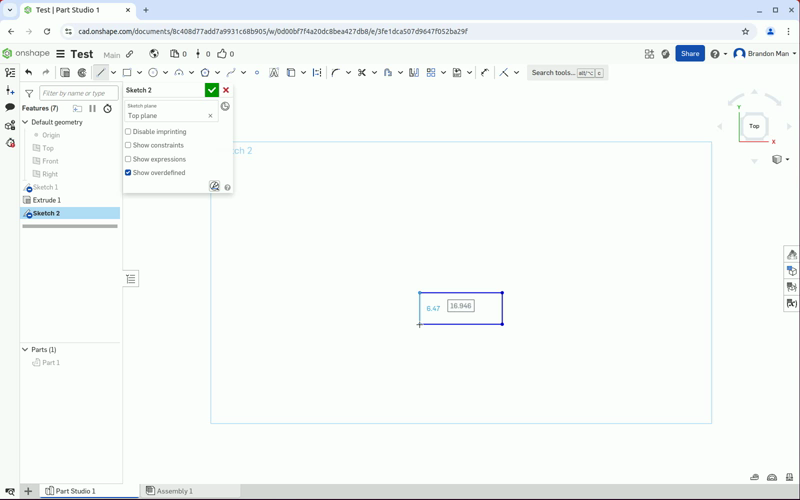
click(419, 324)
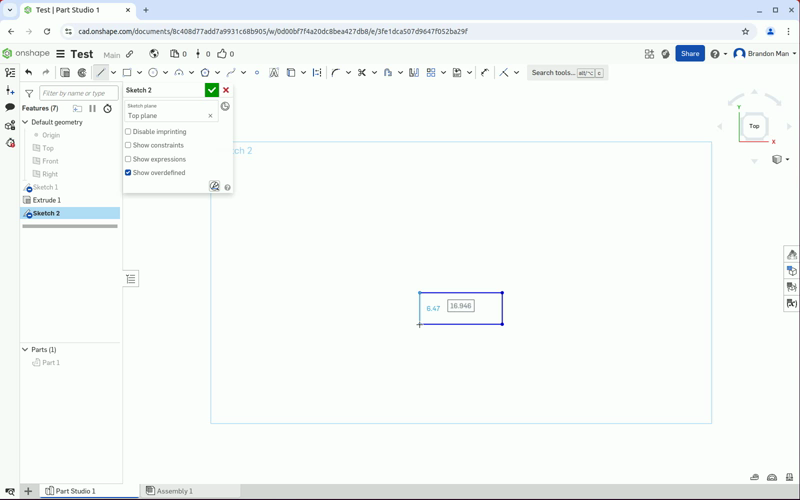
key(esc)
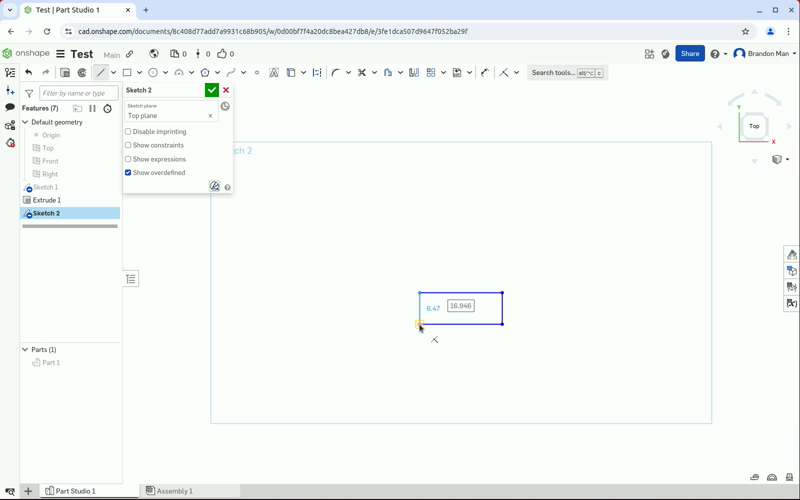
mouse_move(476, 313)
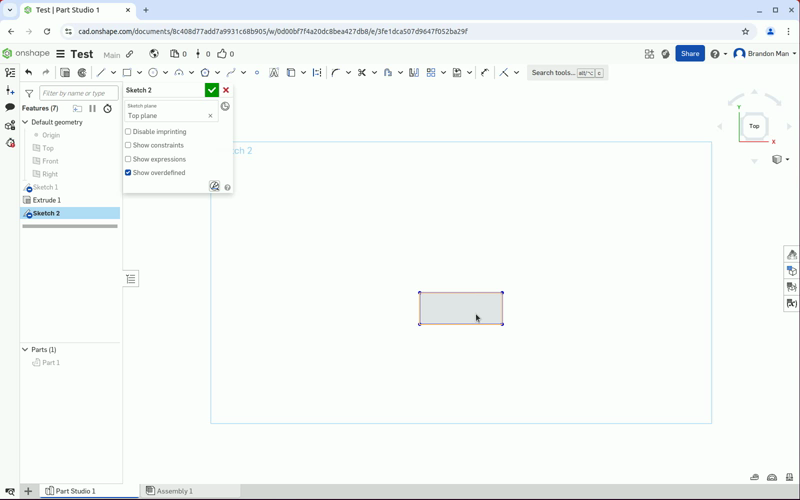
click(476, 313)
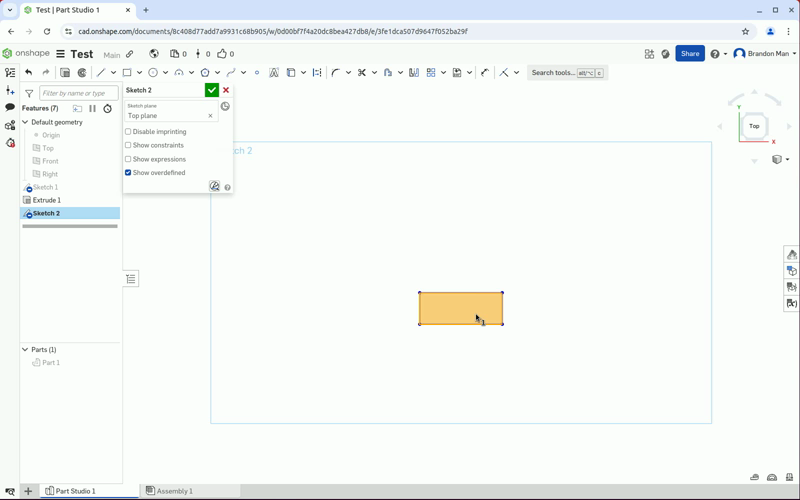
mouse_move(73, 352)
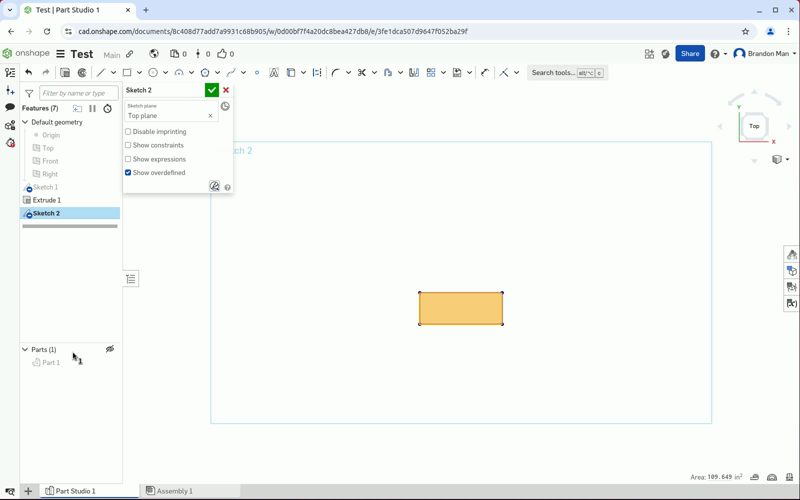
key(shift+y)
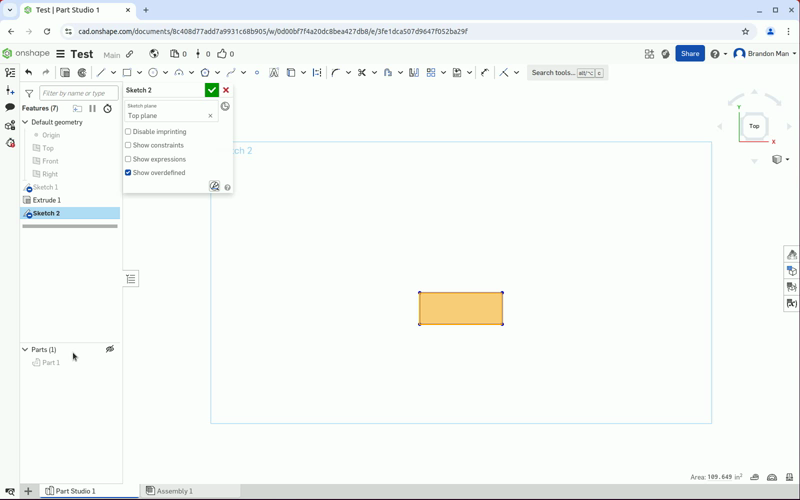
key(shift+e)
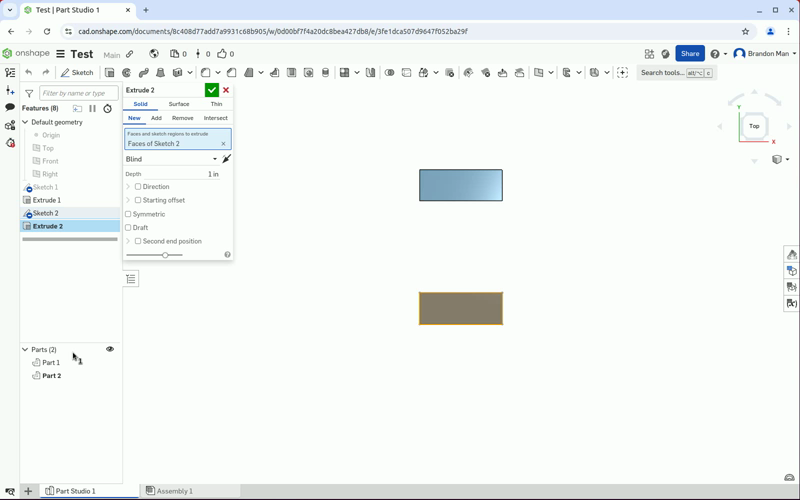
mouse_move(143, 106)
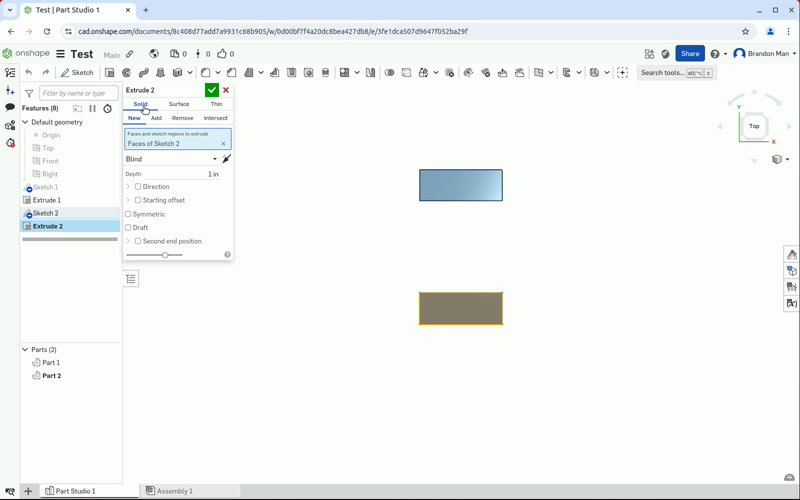
click(143, 106)
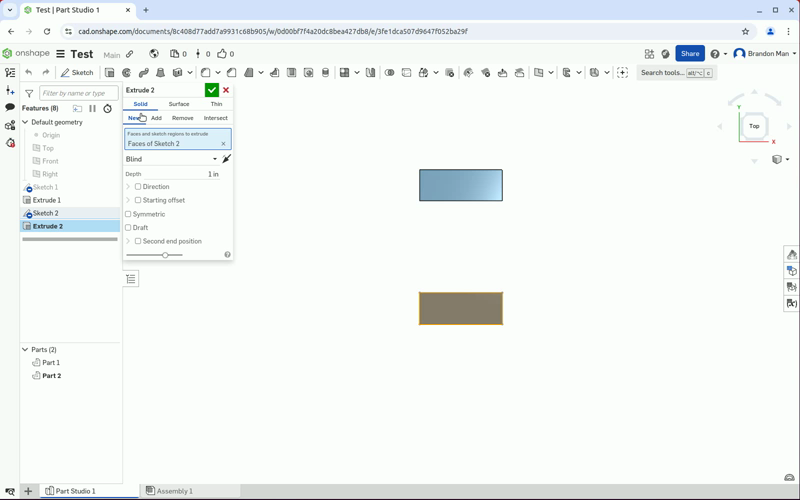
mouse_move(137, 120)
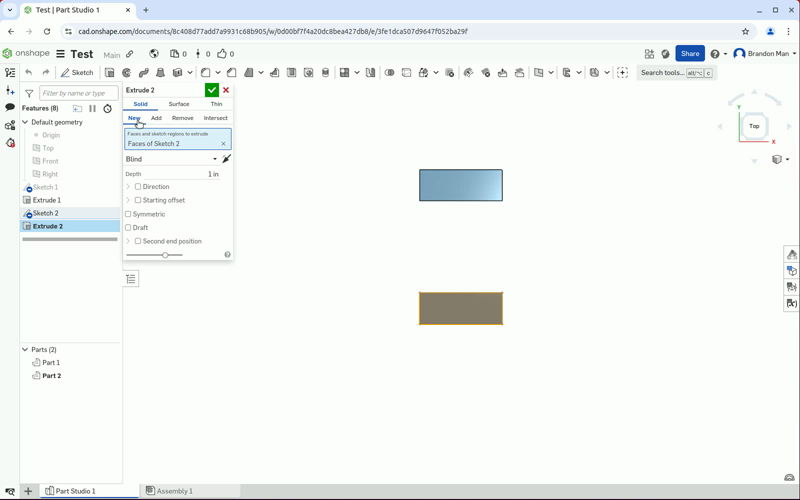
click(137, 120)
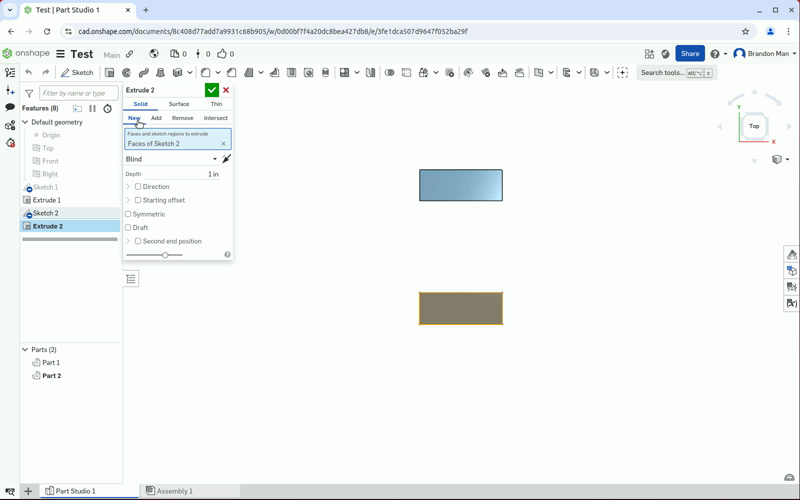
key(tab, 4)
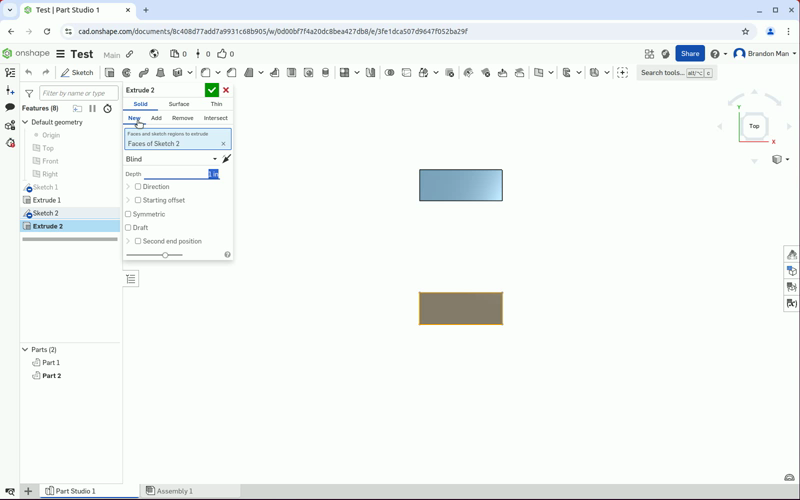
text(2.166)
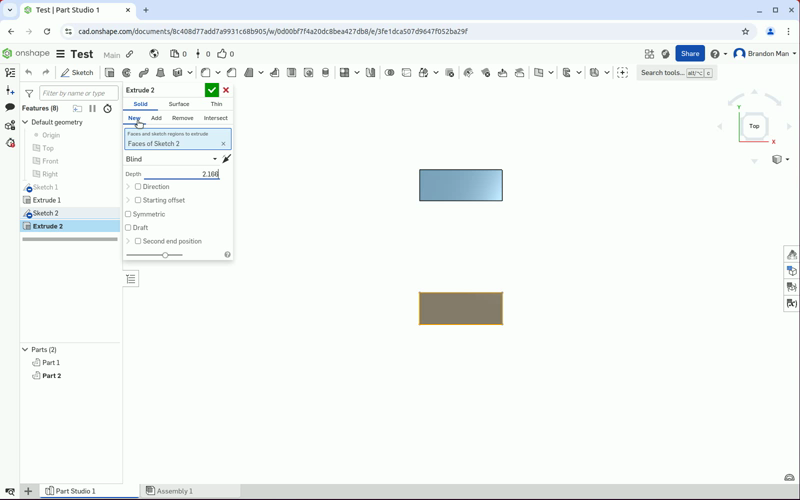
key(enter)
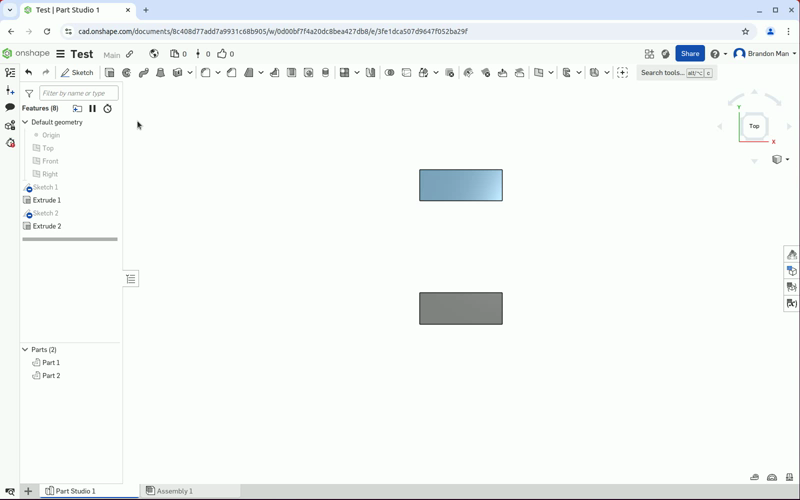
key(shift+h)
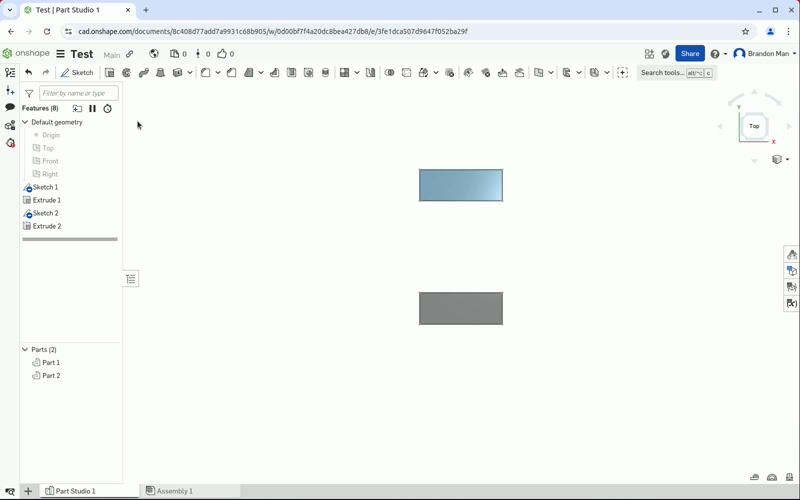
key(shift+h)
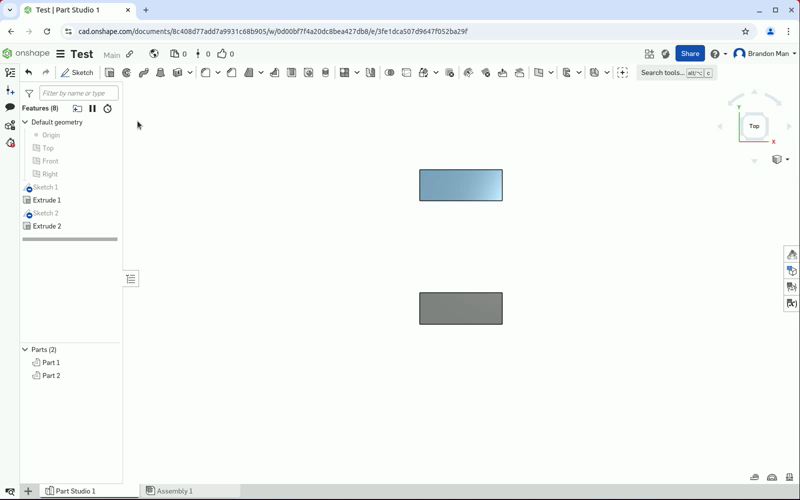
mouse_move(73, 189)
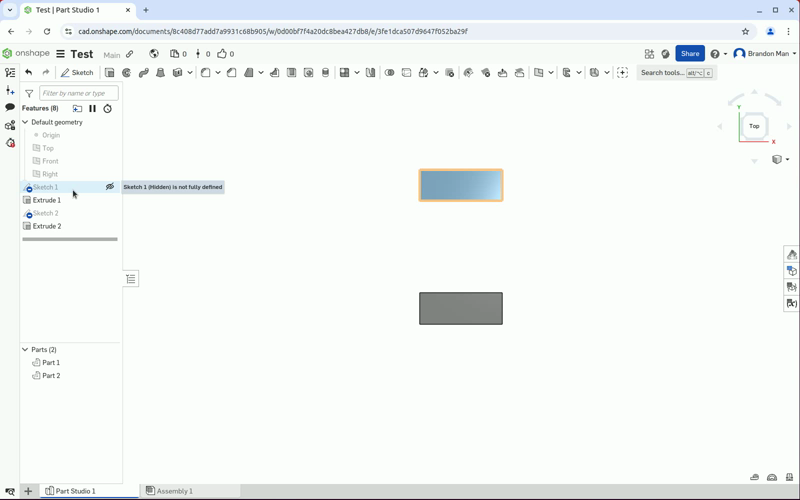
click(73, 189)
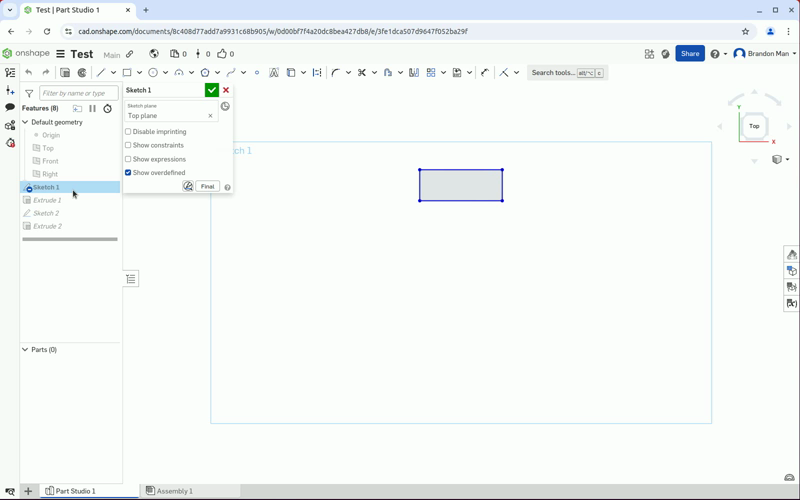
mouse_move(229, 92)
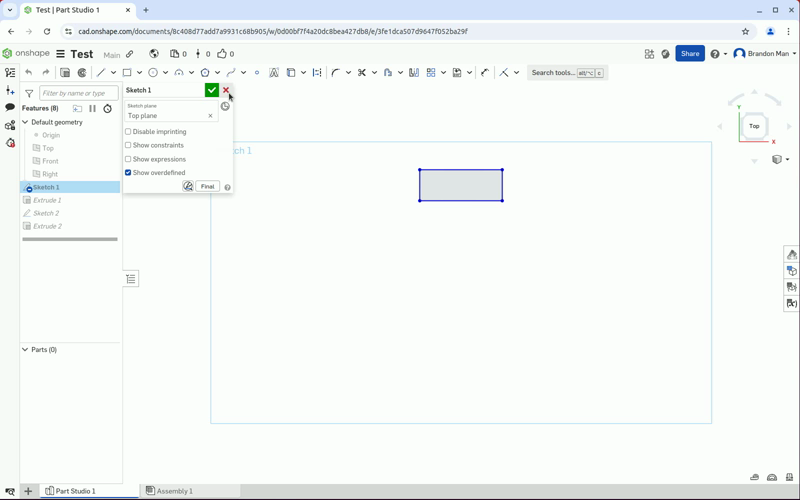
click(229, 92)
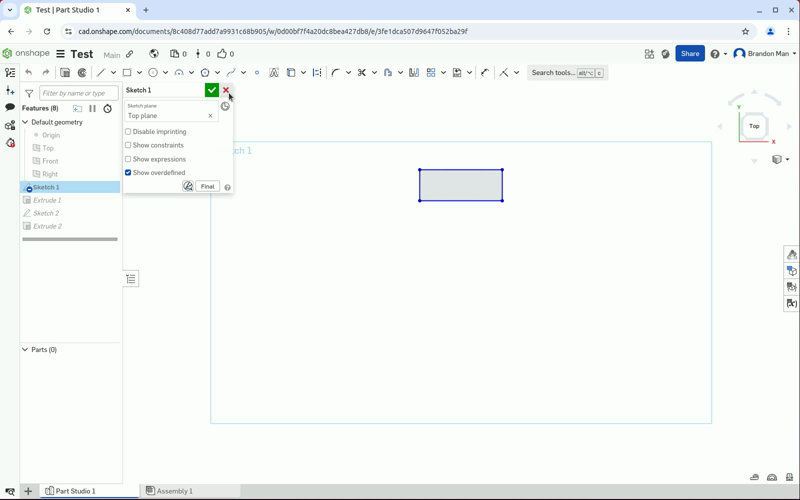
key(shift+s)
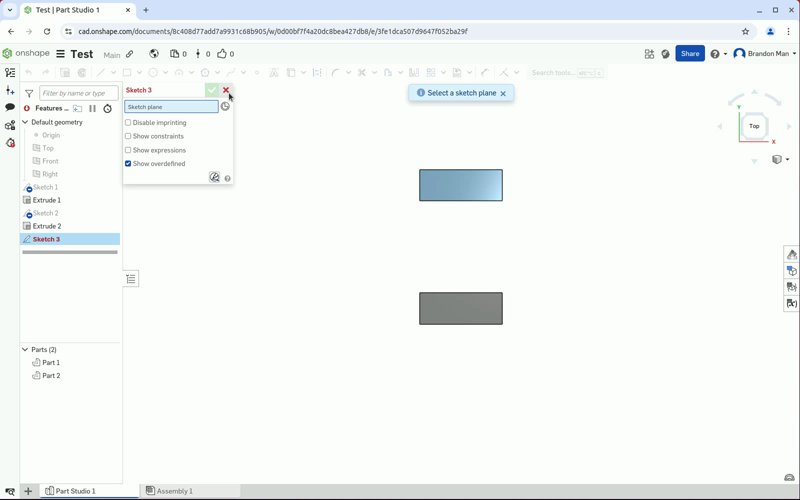
mouse_move(73, 150)
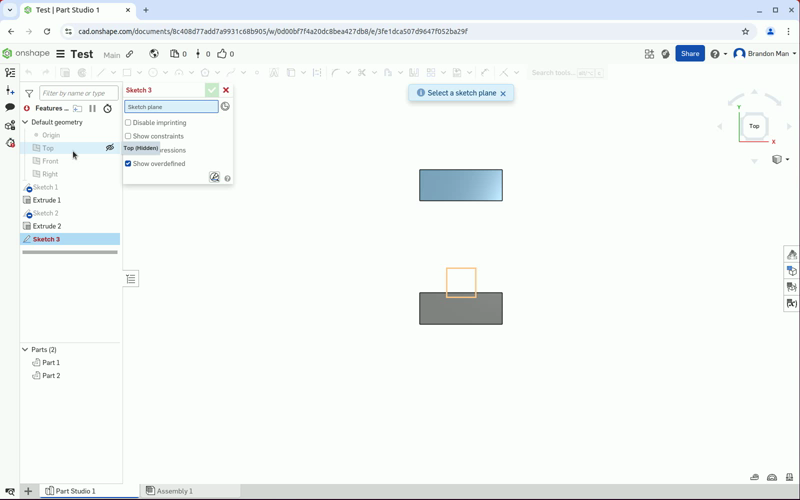
click(73, 150)
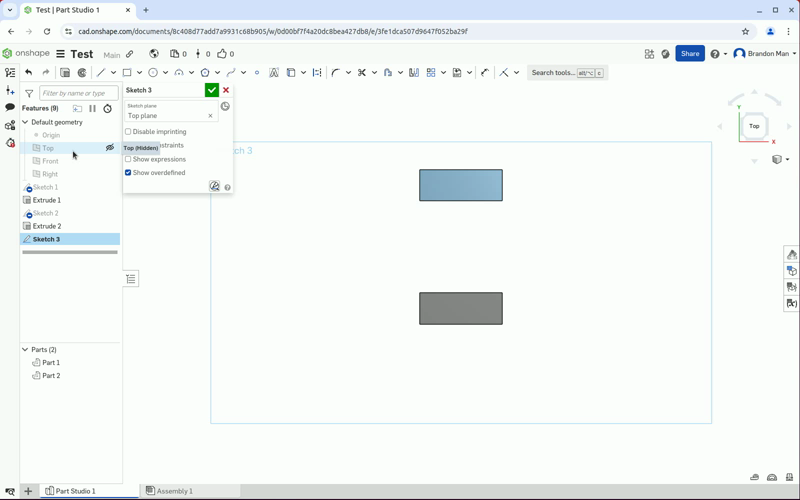
mouse_move(73, 352)
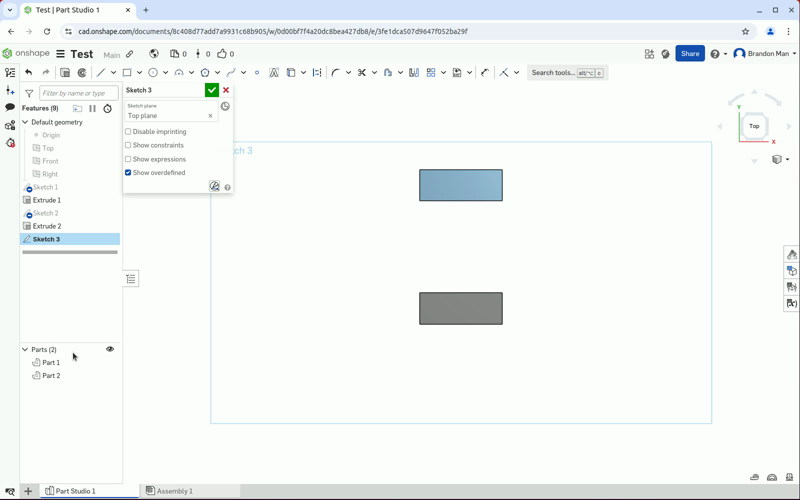
key(y)
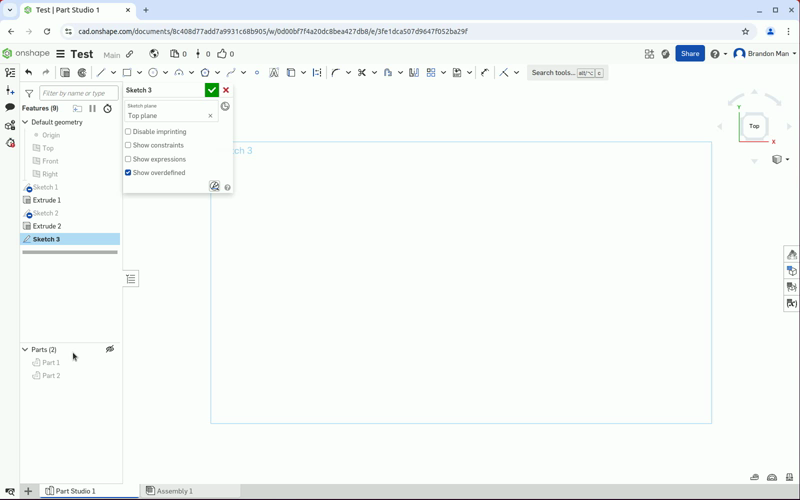
key(l)
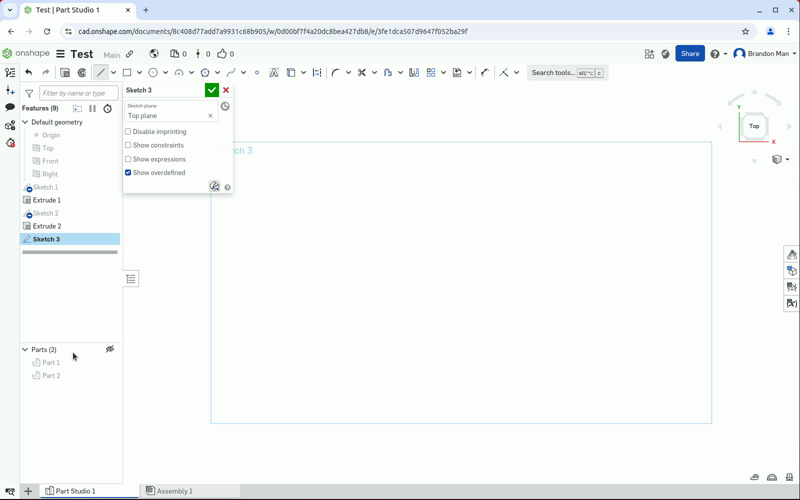
key_down(shift)
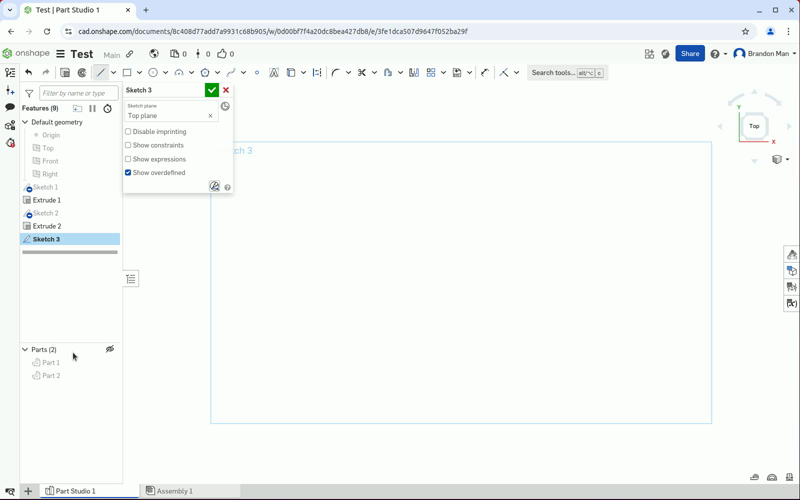
mouse_move(419, 231)
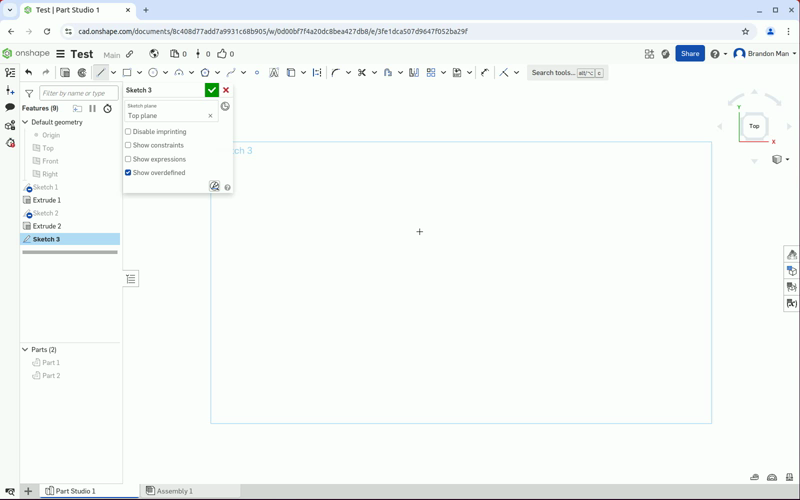
click(419, 231)
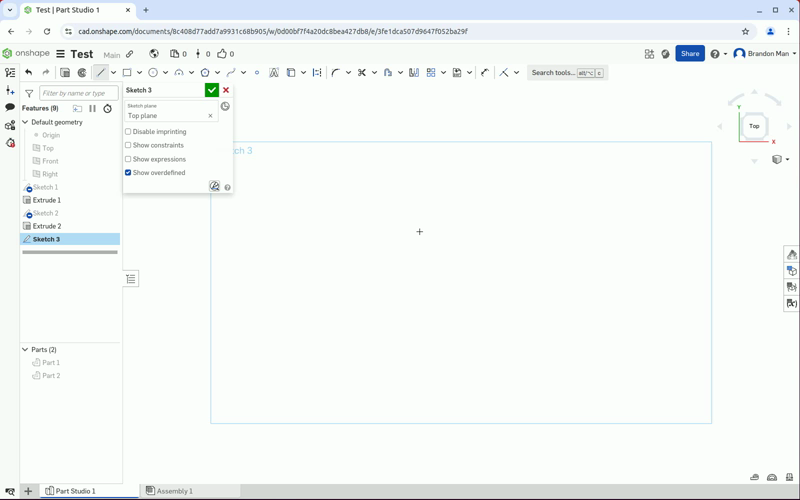
key_up(shift)
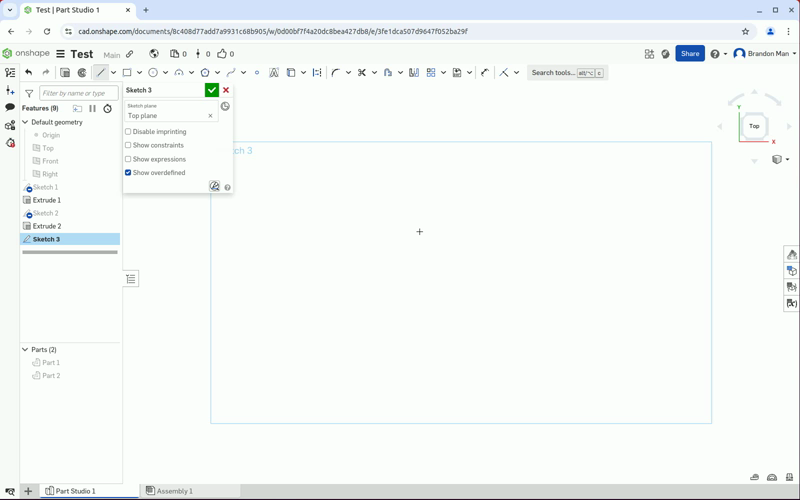
key_down(shift)
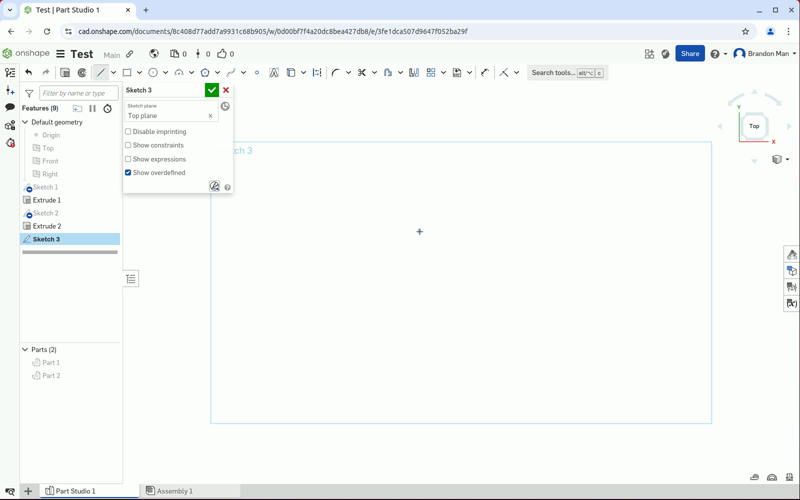
mouse_move(502, 231)
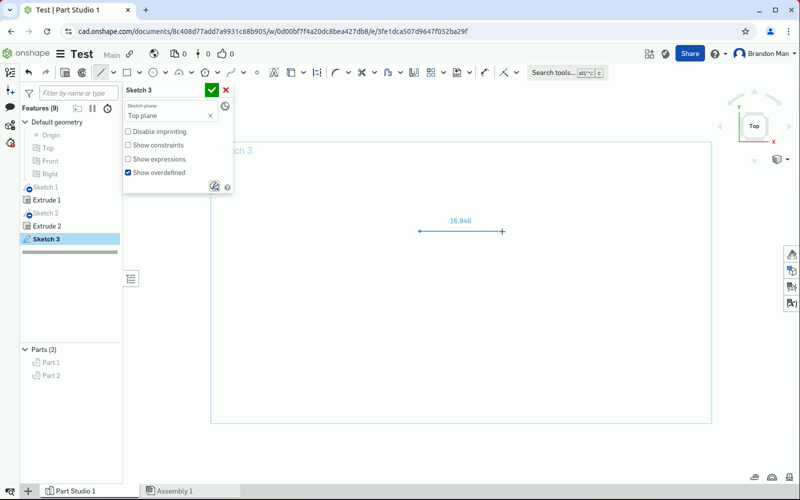
click(502, 231)
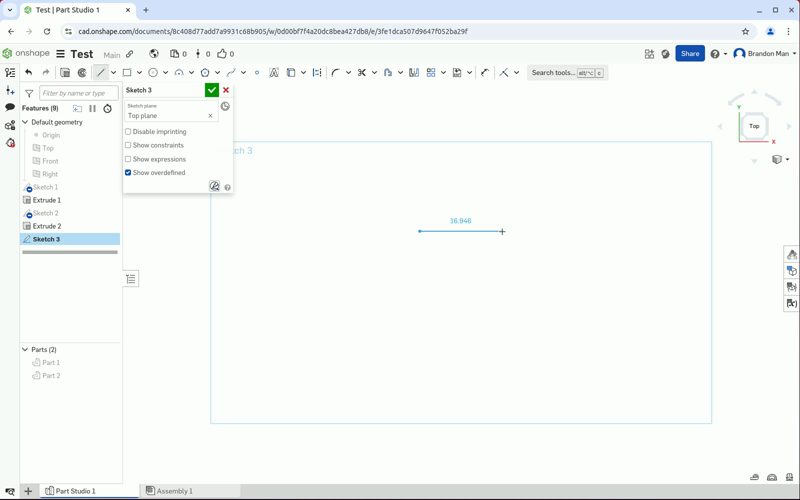
key_up(shift)
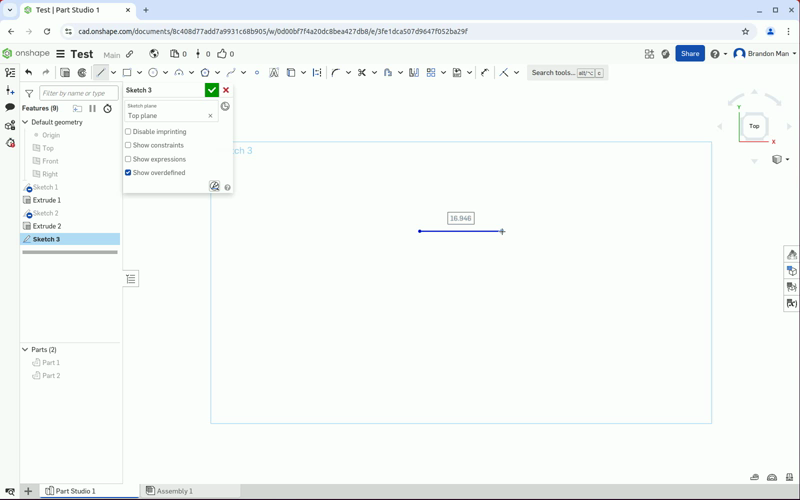
key_down(shift)
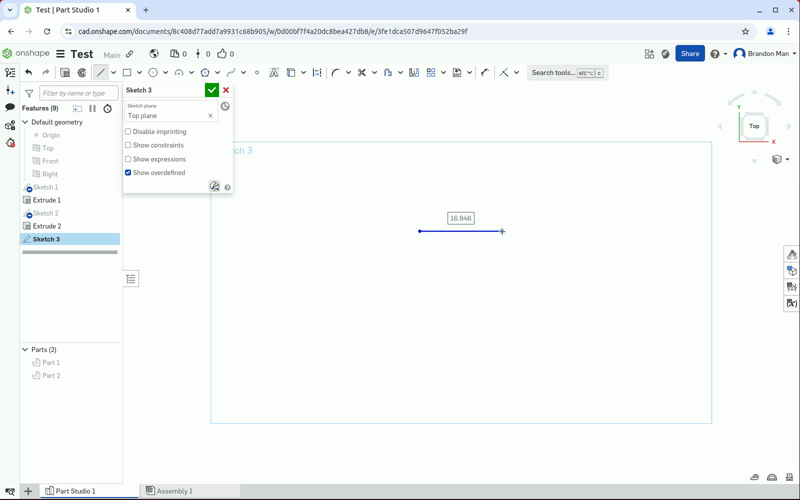
mouse_move(532, 231)
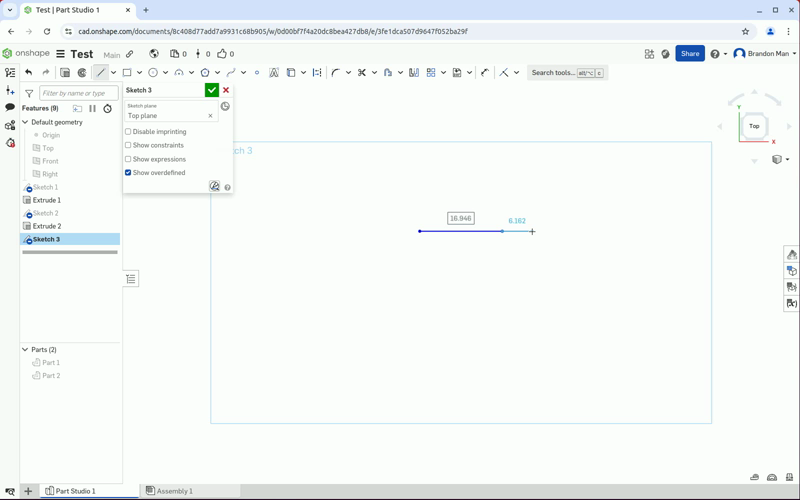
mouse_move(502, 200)
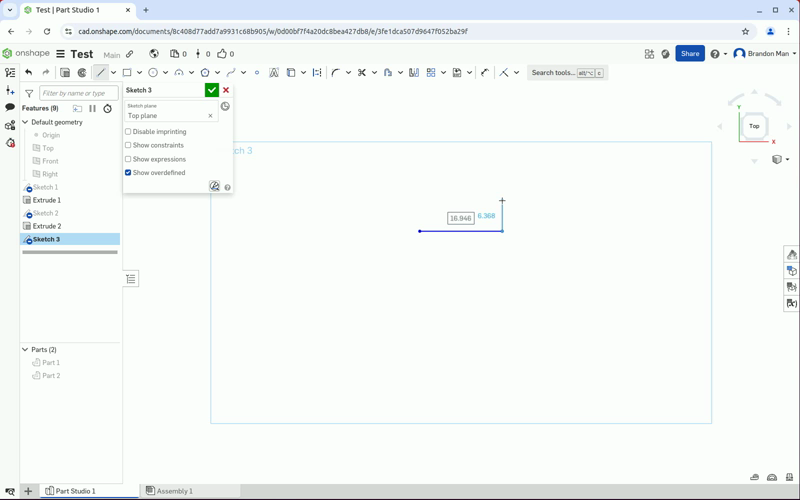
click(502, 200)
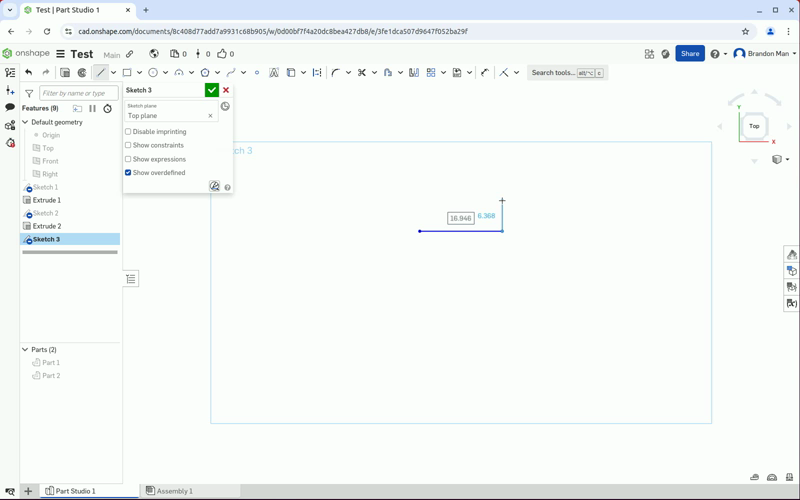
key_up(shift)
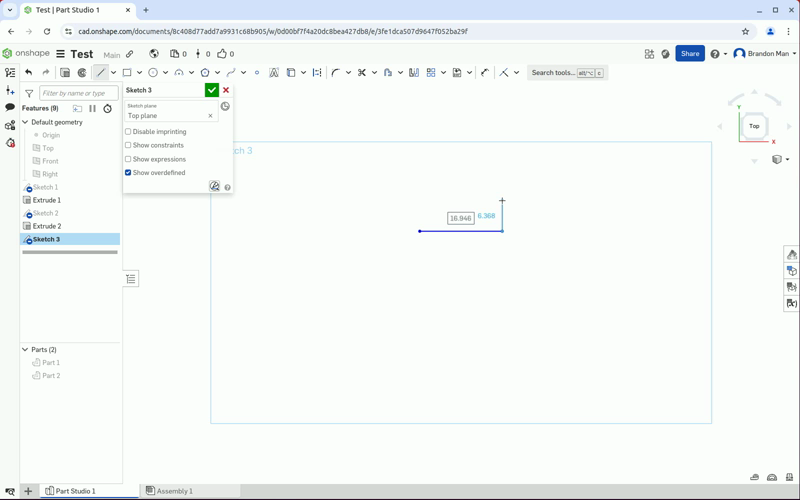
key_down(shift)
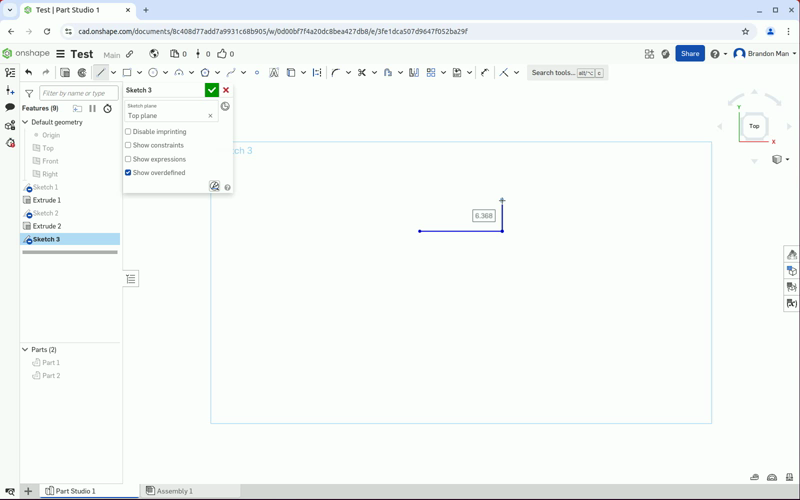
mouse_move(419, 200)
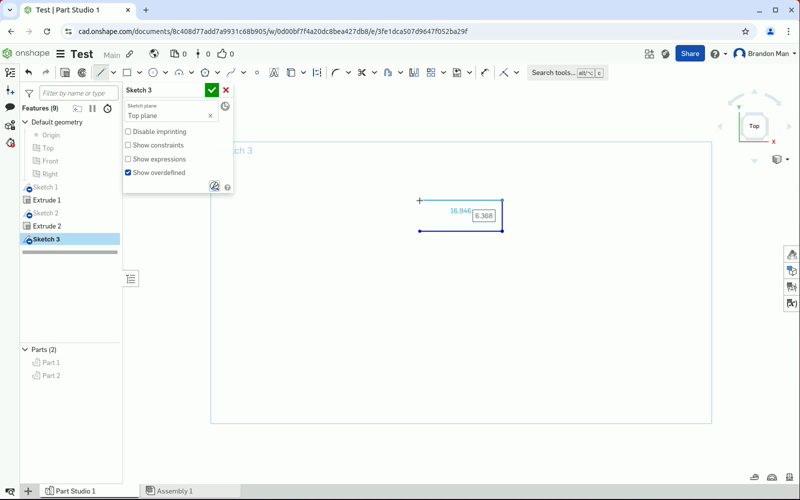
click(419, 200)
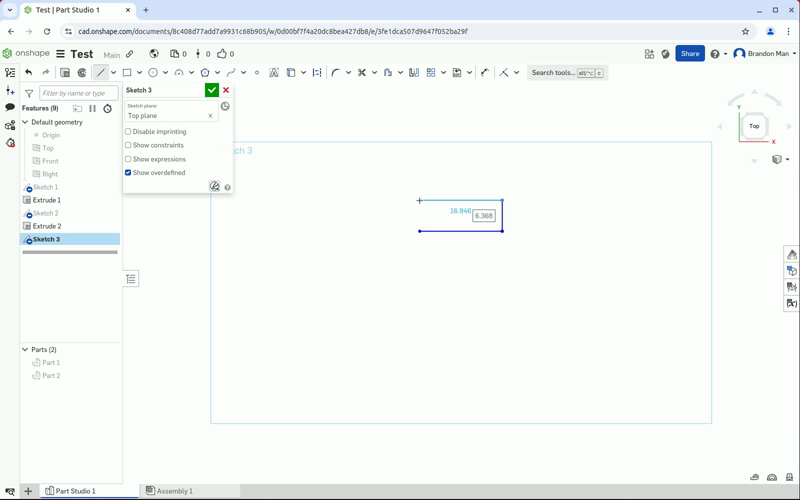
key_up(shift)
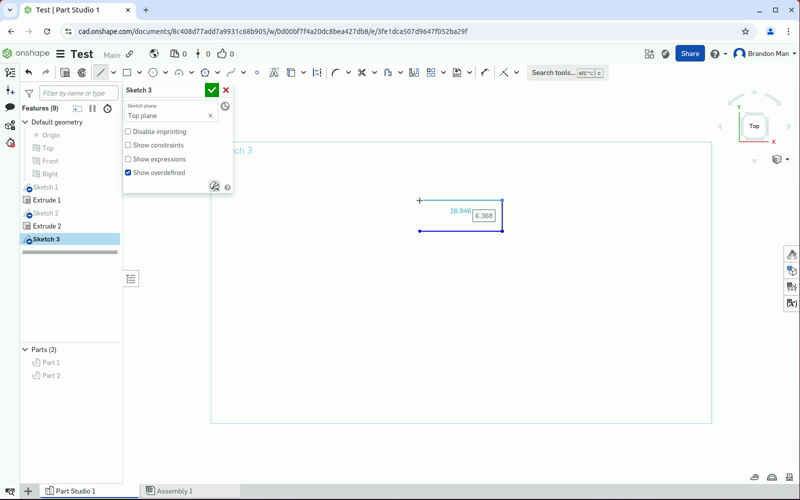
mouse_move(449, 200)
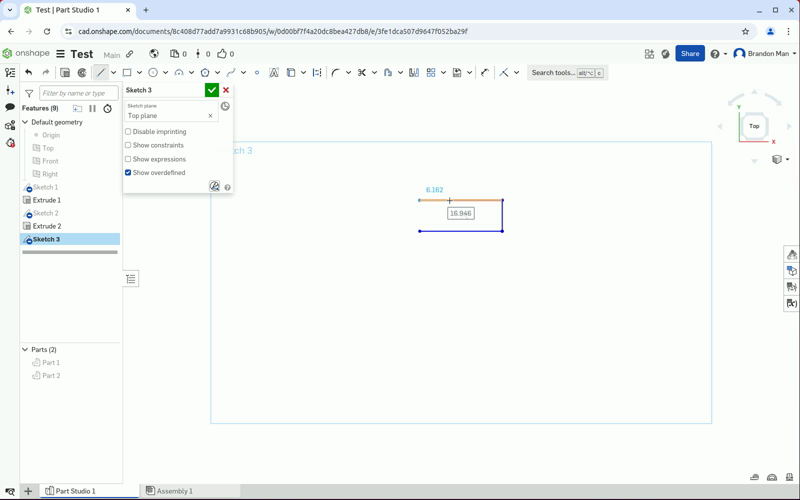
key_down(shift)
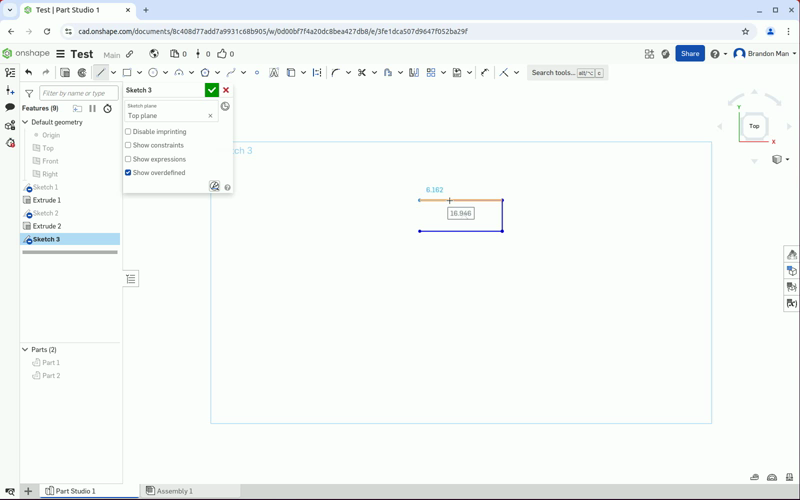
mouse_move(419, 231)
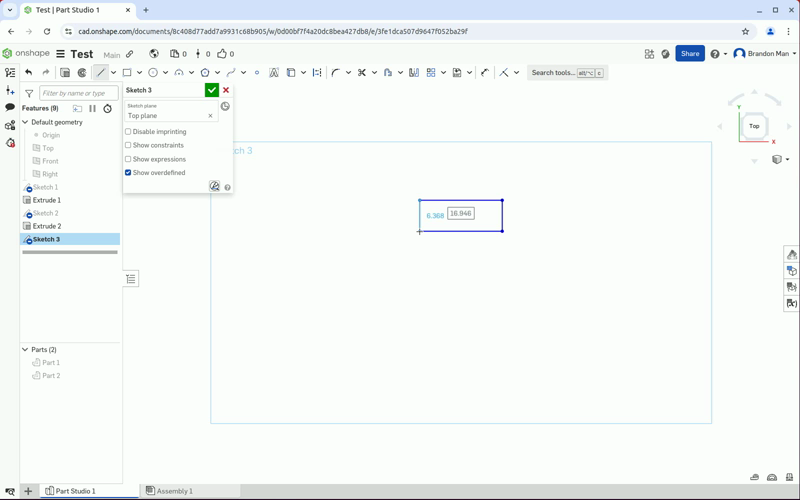
key_up(shift)
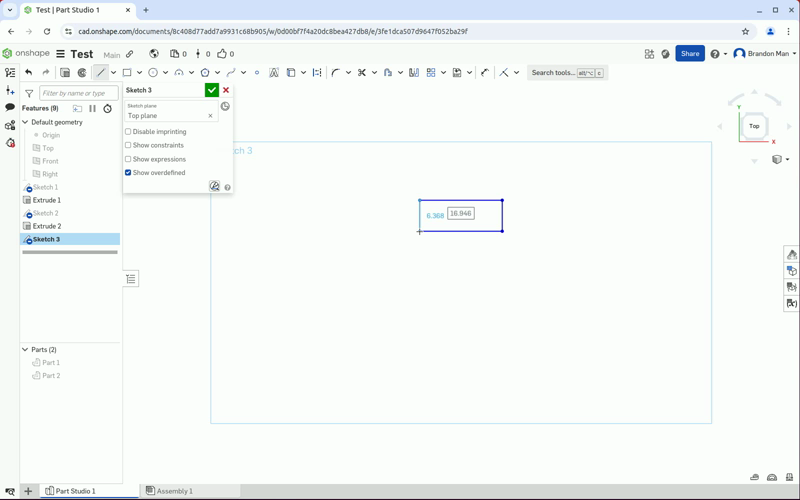
click(419, 231)
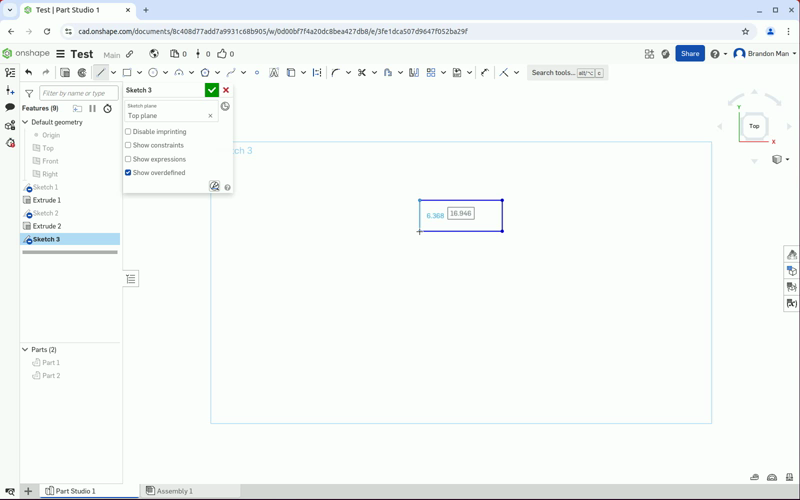
key(esc)
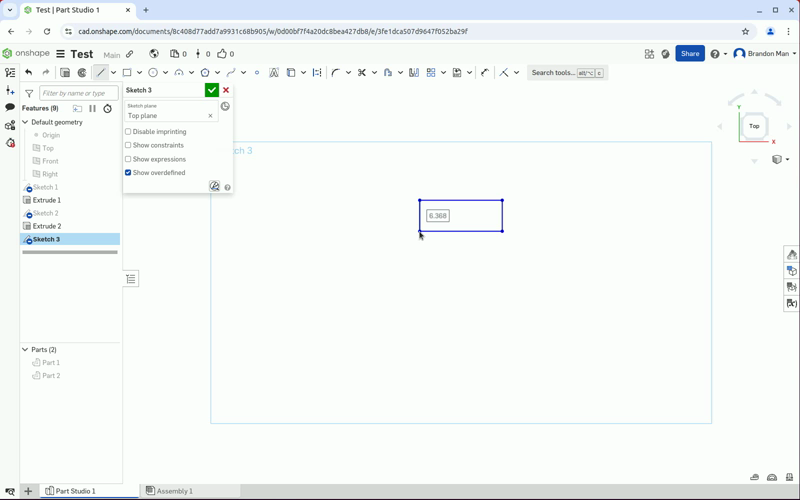
mouse_move(498, 219)
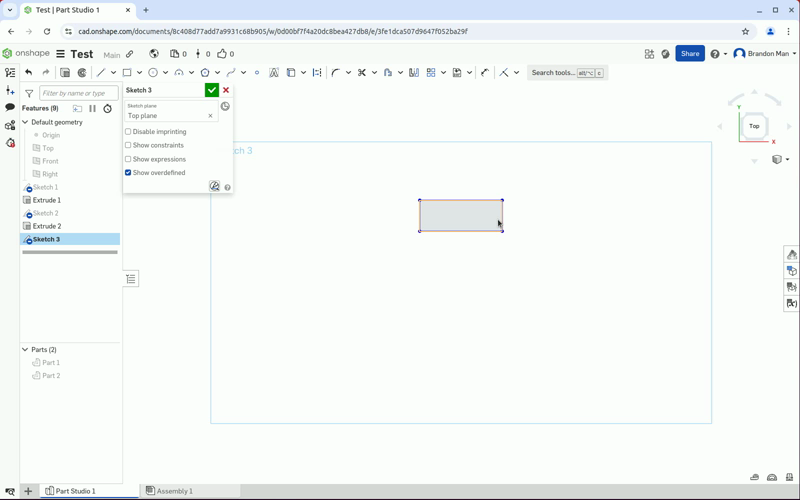
click(498, 219)
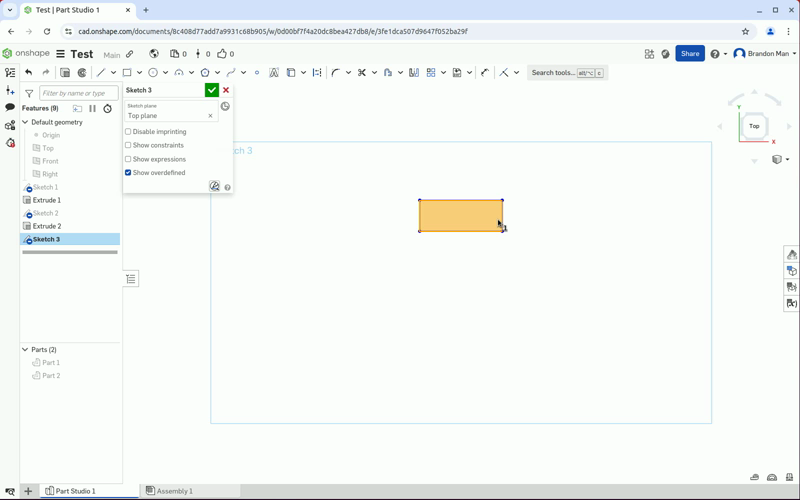
mouse_move(73, 352)
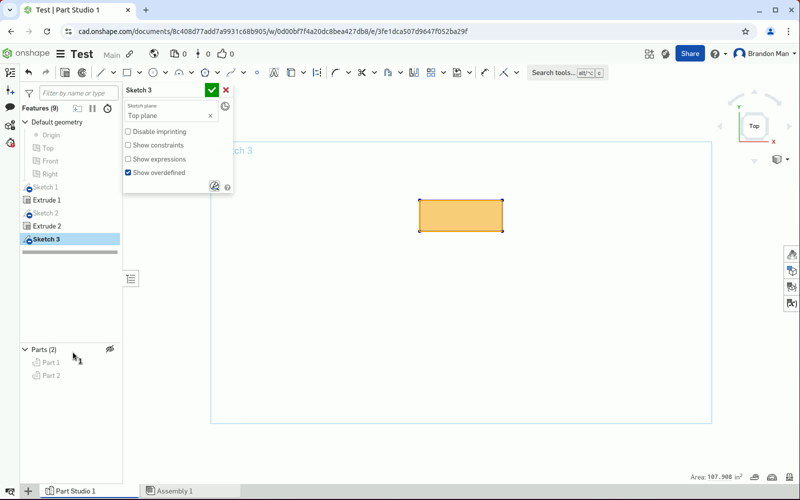
key(shift+y)
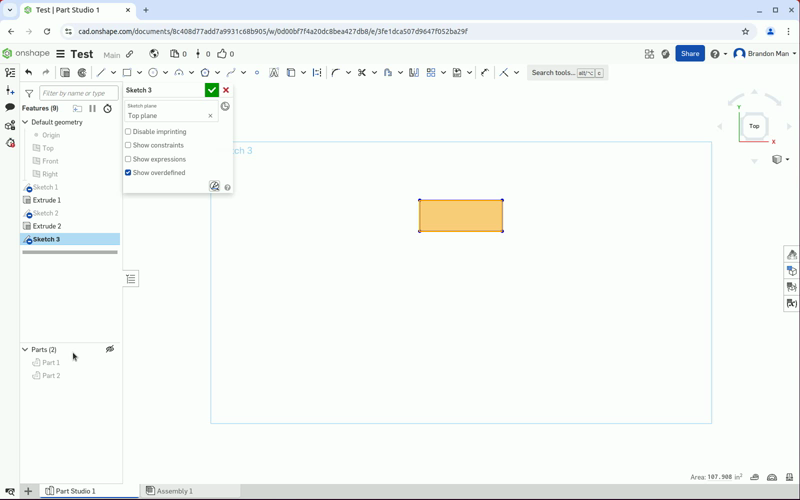
key(shift+e)
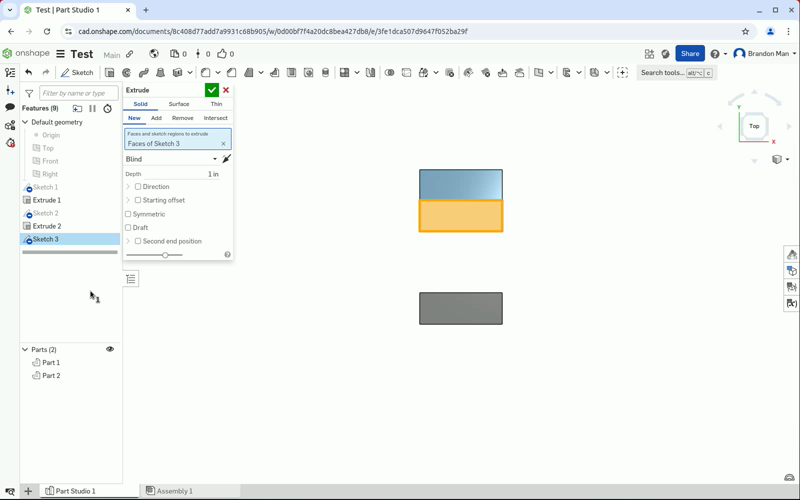
mouse_move(143, 106)
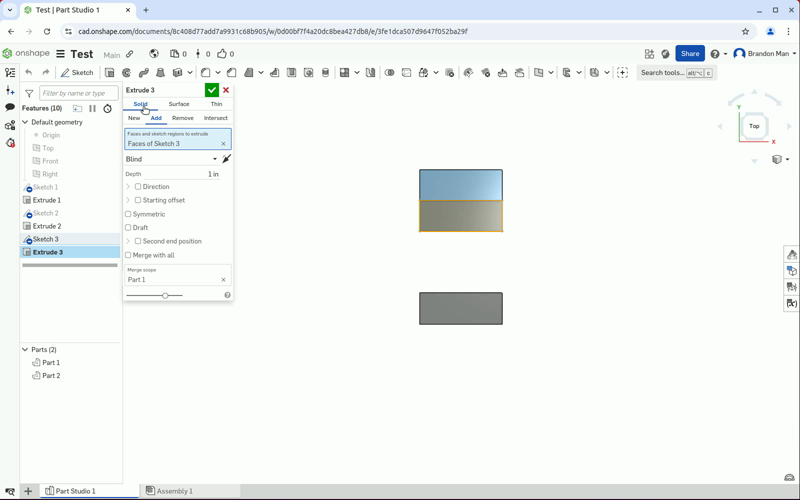
click(143, 106)
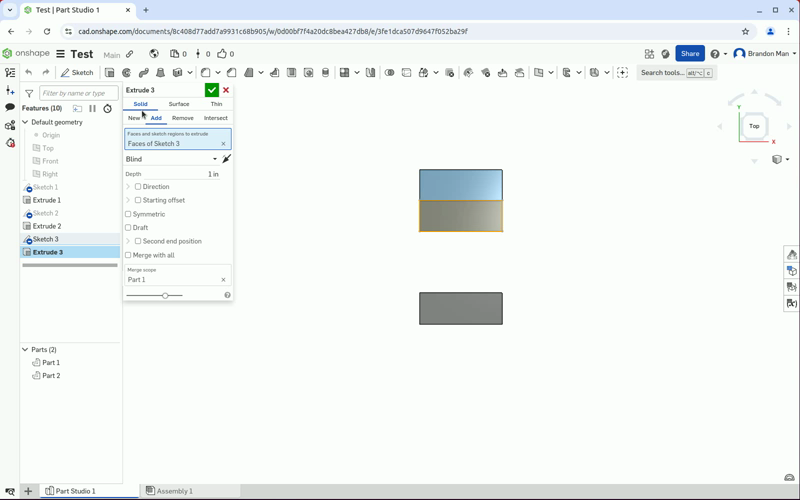
mouse_move(137, 120)
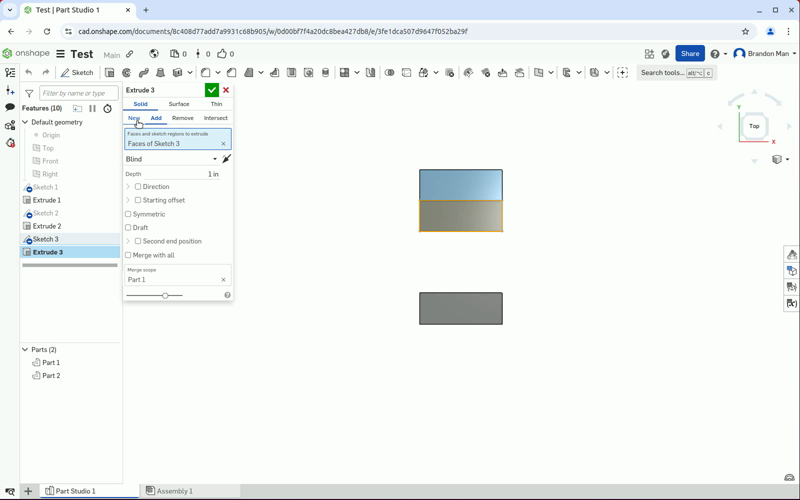
click(137, 120)
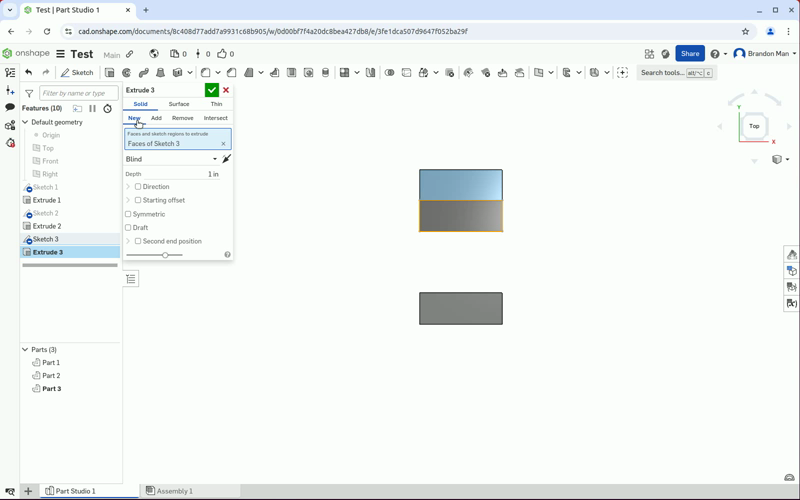
key(tab, 4)
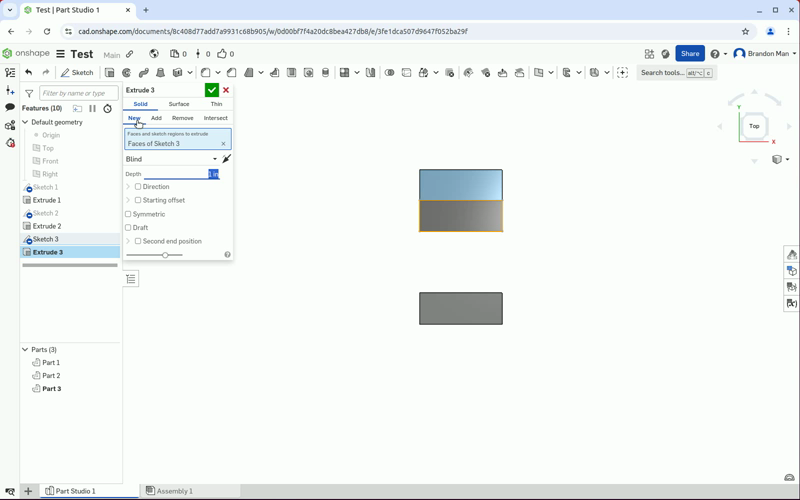
text(2.166)
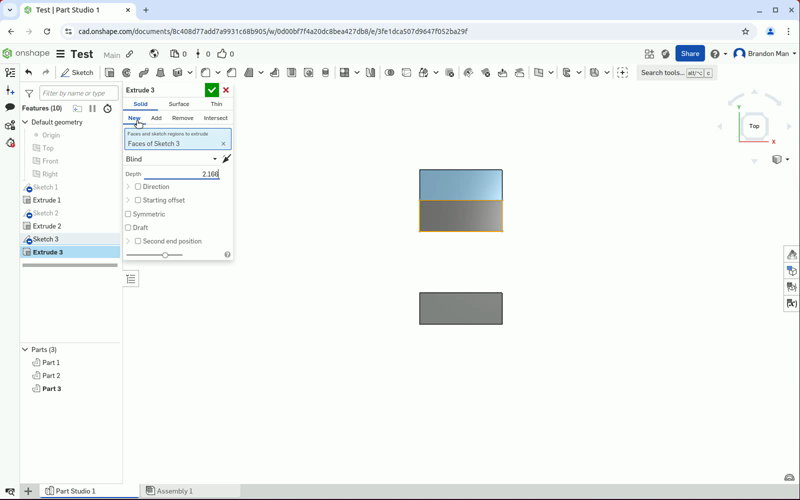
key(enter)
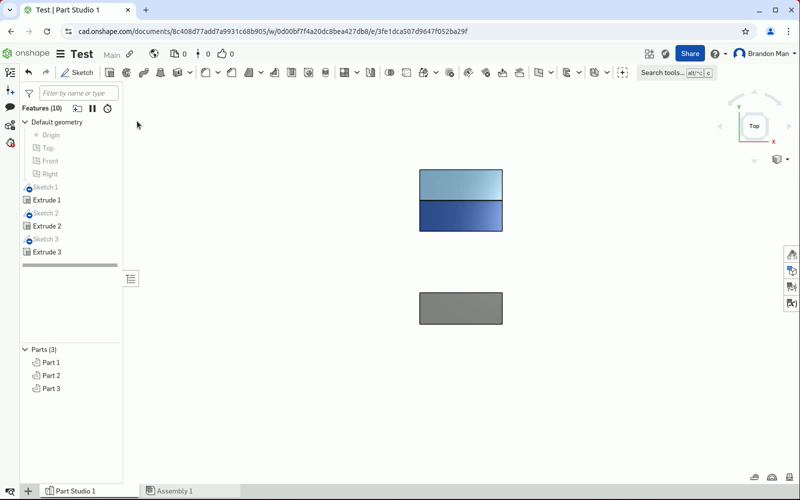
key(shift+h)
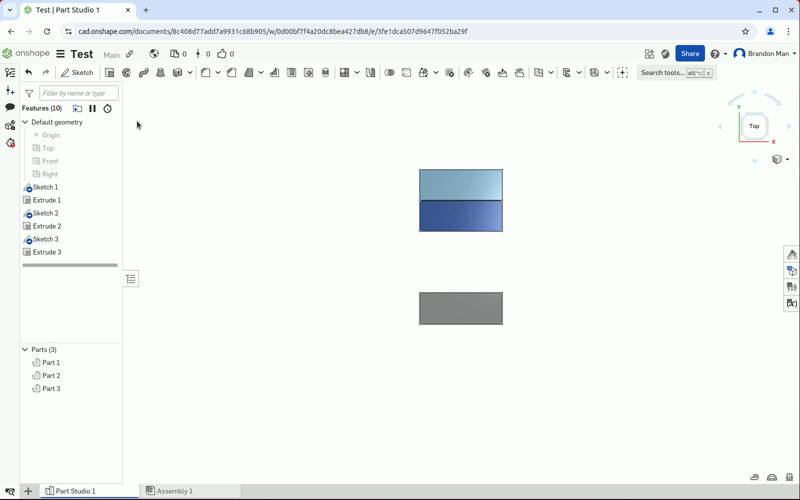
key(shift+h)
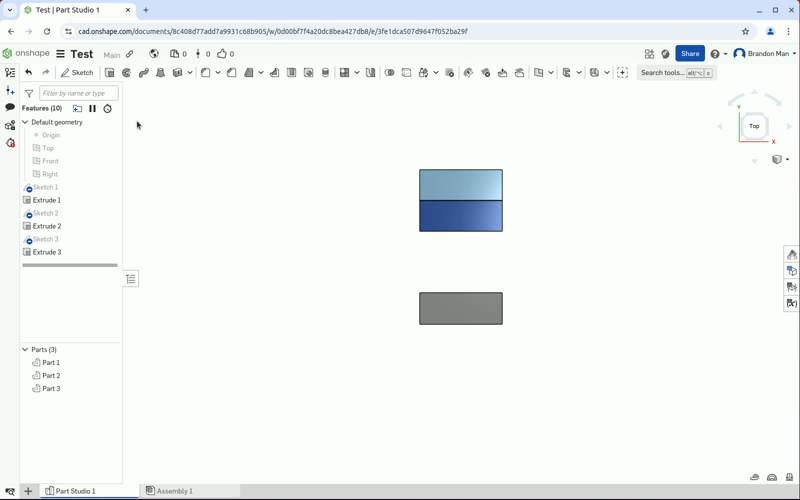
mouse_move(73, 189)
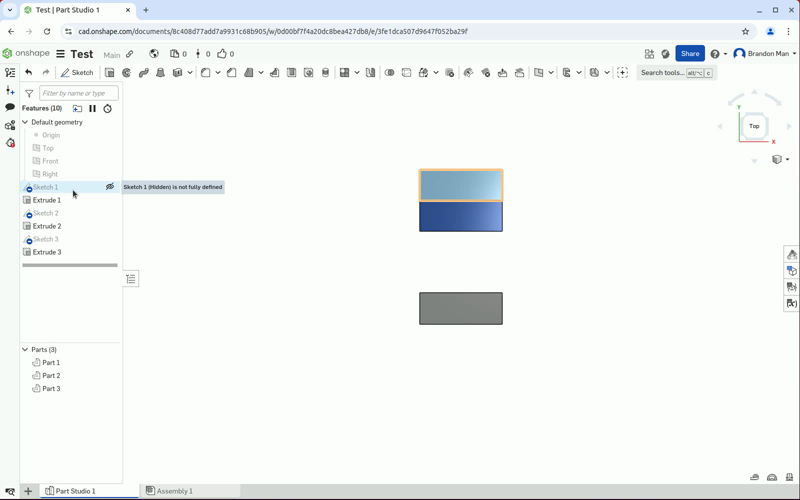
click(73, 189)
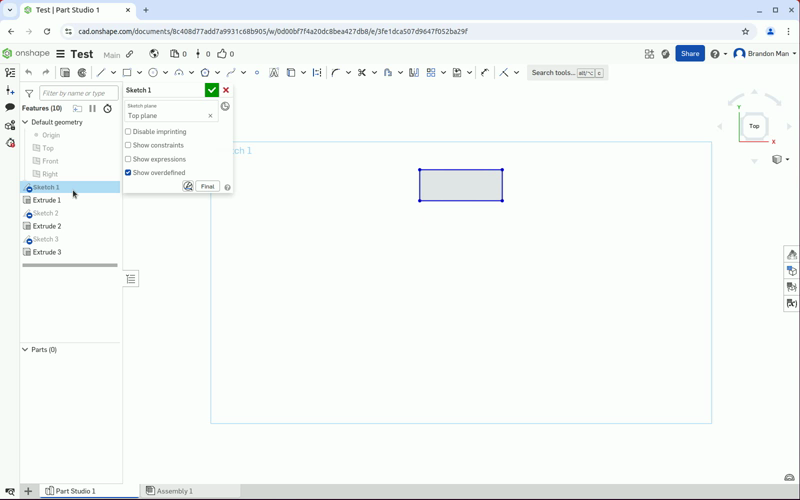
mouse_move(229, 92)
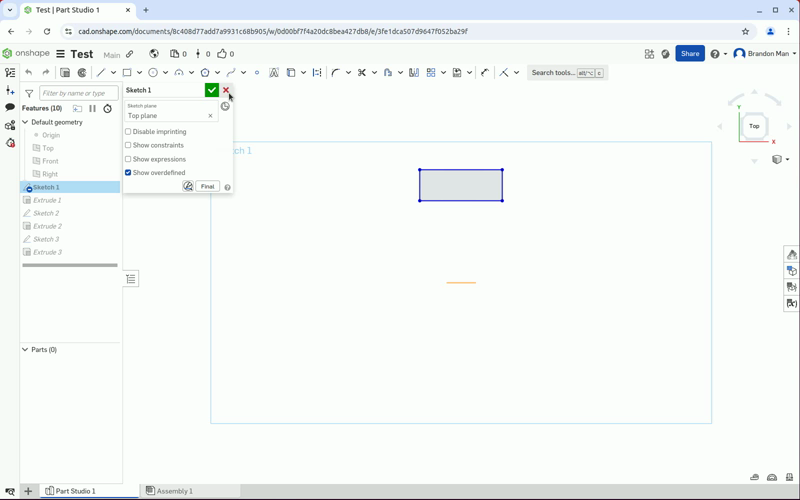
click(229, 92)
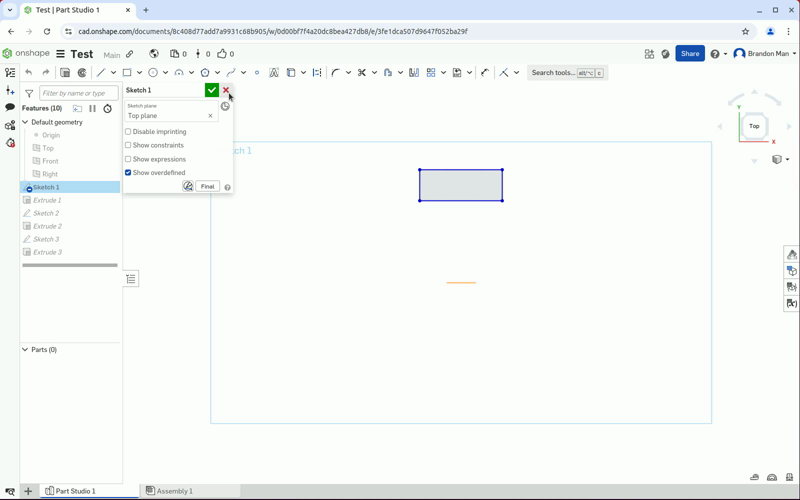
key(shift+s)
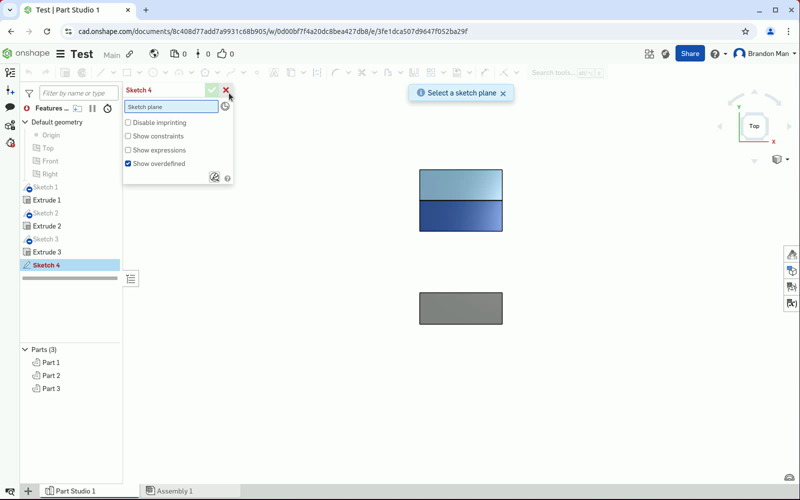
mouse_move(73, 150)
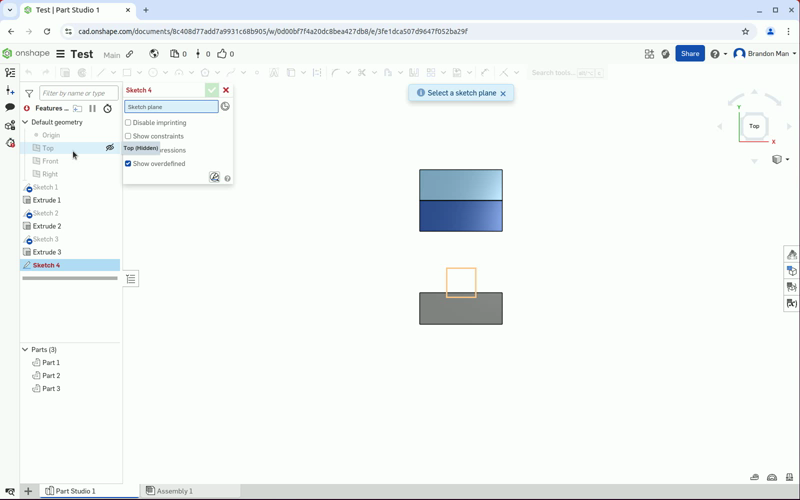
click(73, 150)
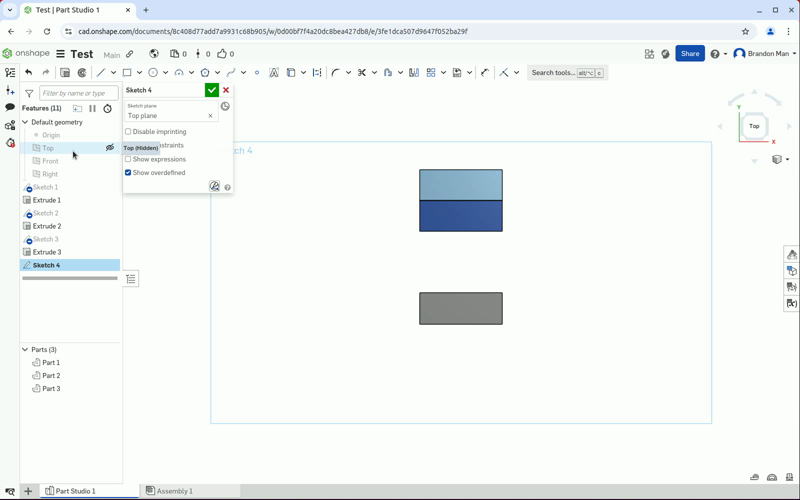
mouse_move(73, 352)
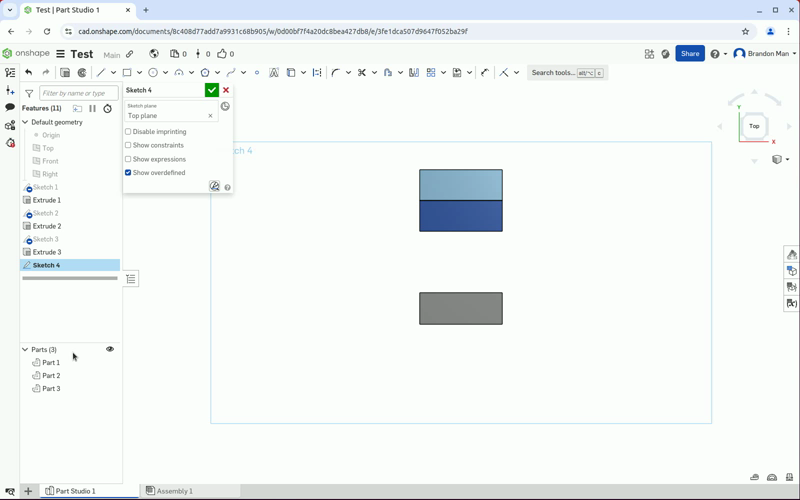
key(y)
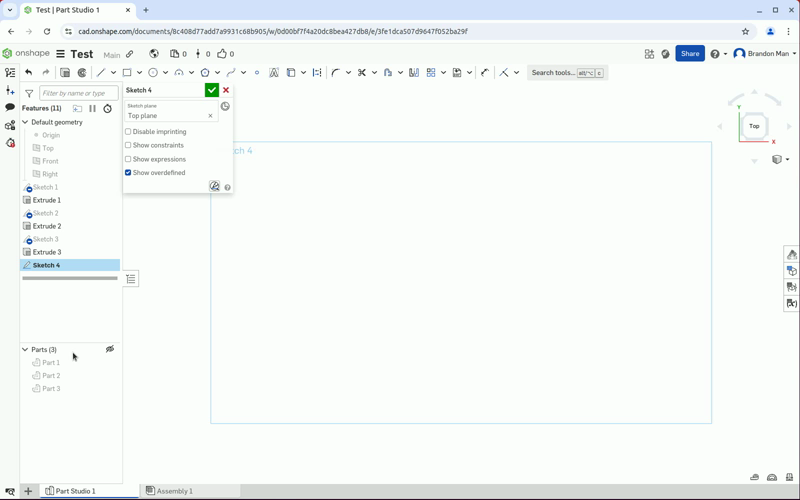
key(l)
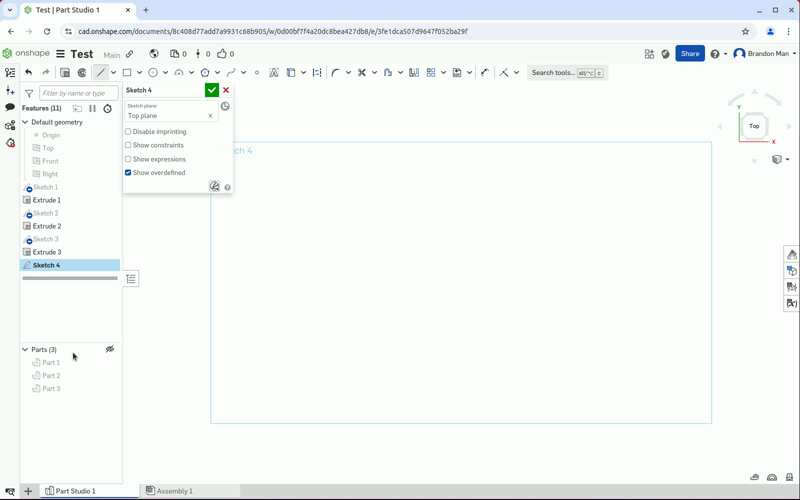
key_down(shift)
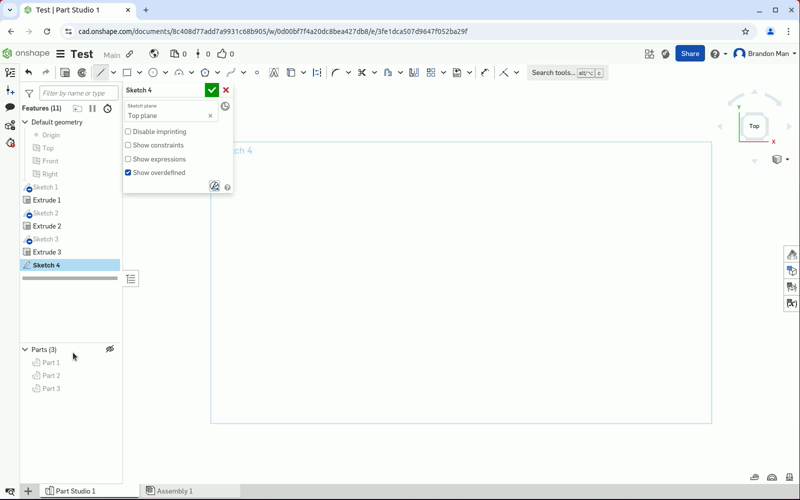
mouse_move(419, 262)
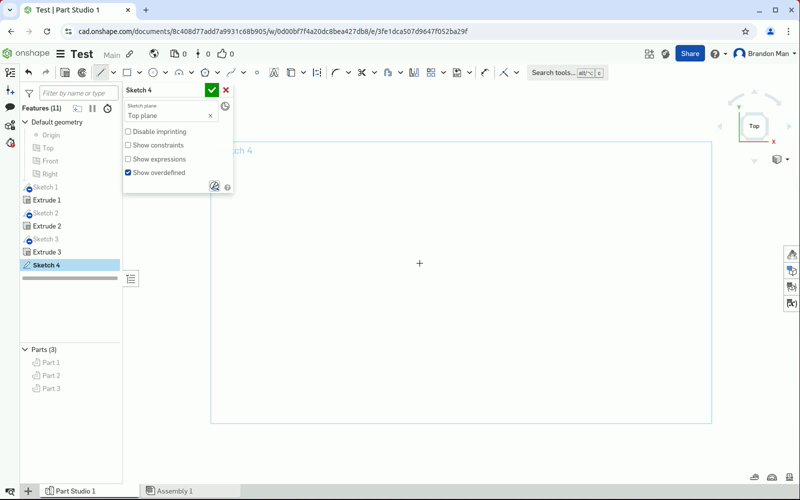
click(419, 262)
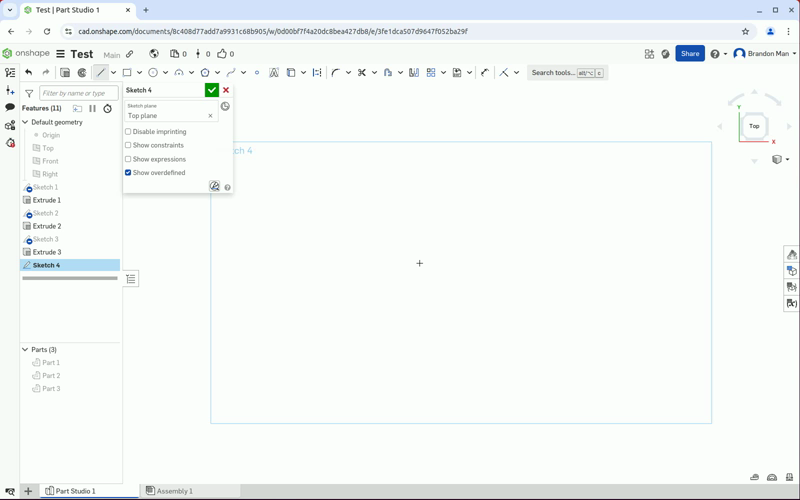
key_up(shift)
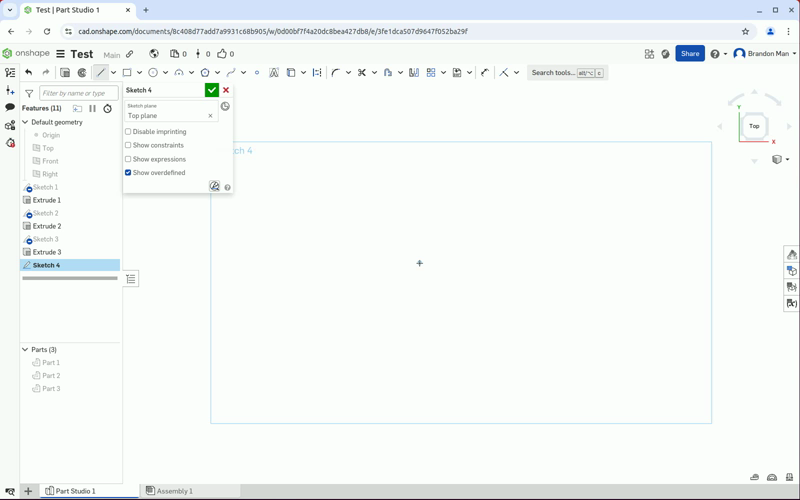
key_down(shift)
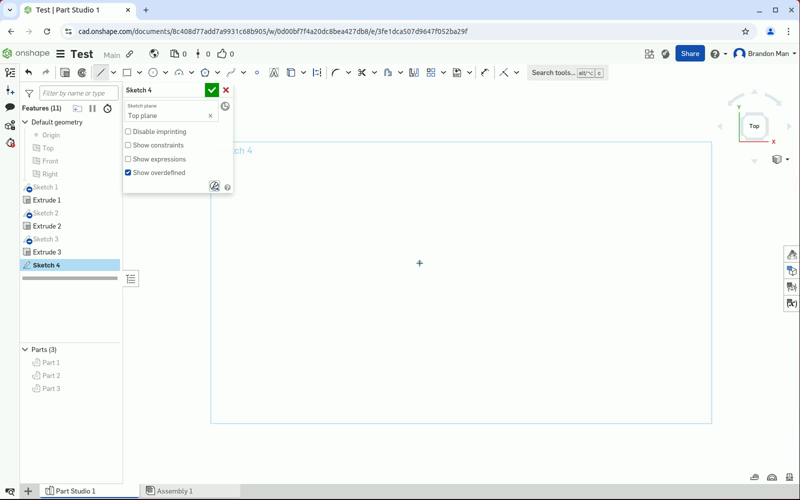
mouse_move(502, 262)
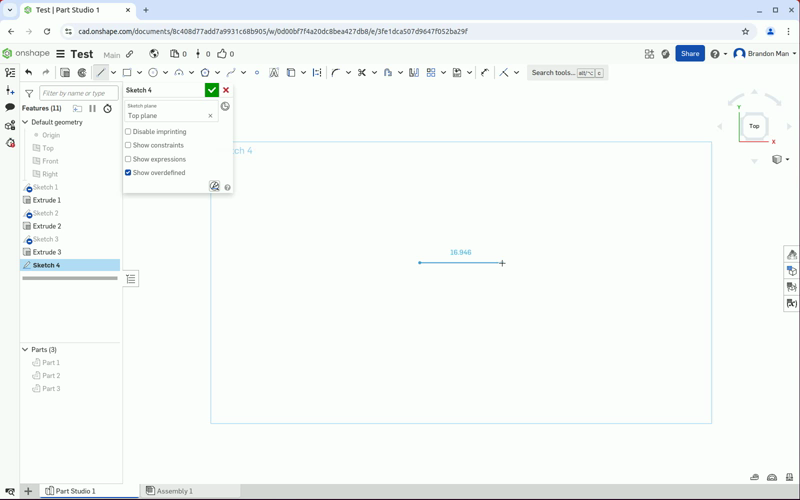
click(502, 262)
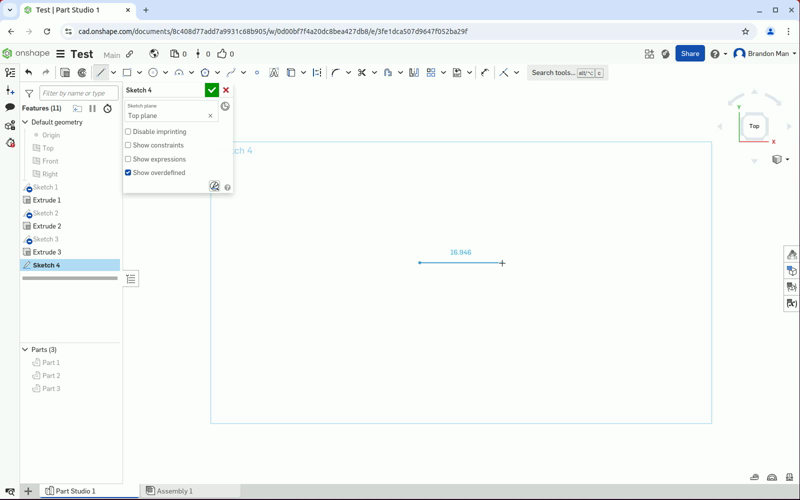
key_up(shift)
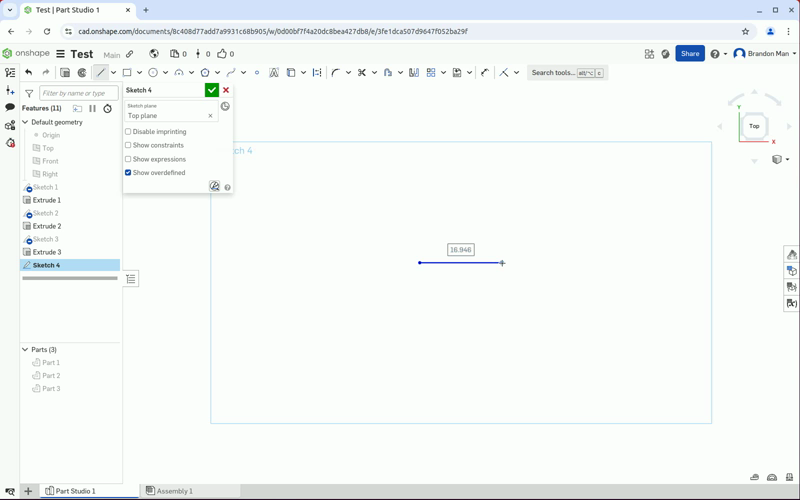
key_down(shift)
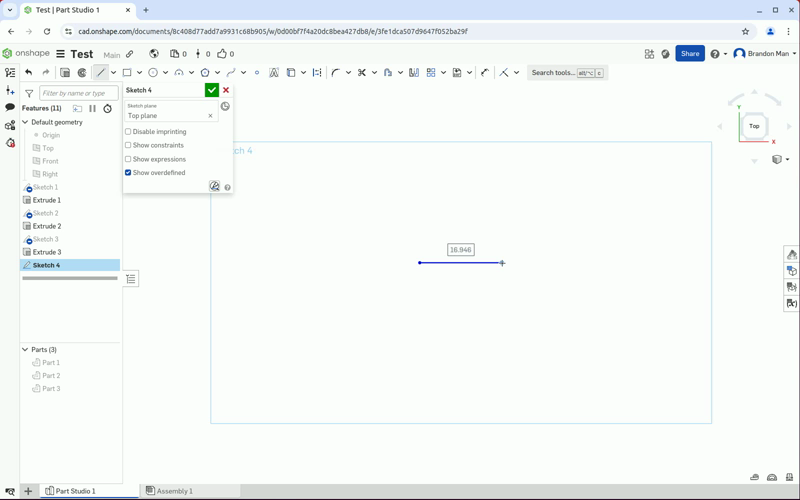
mouse_move(532, 262)
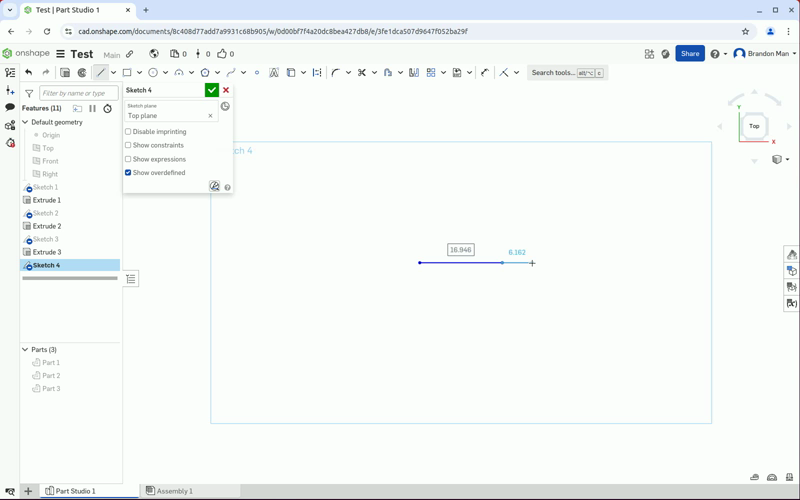
mouse_move(502, 231)
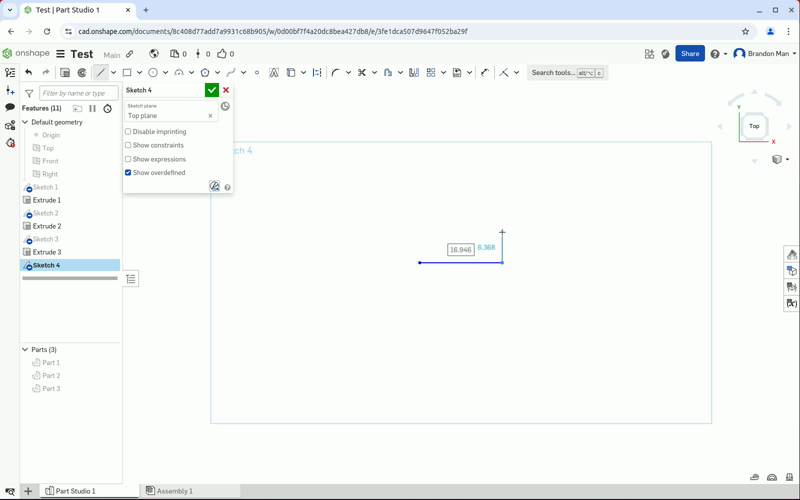
click(502, 231)
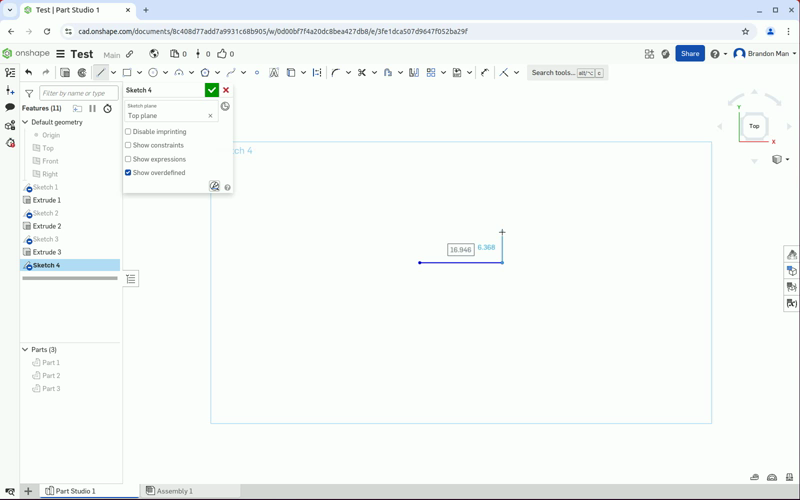
key_up(shift)
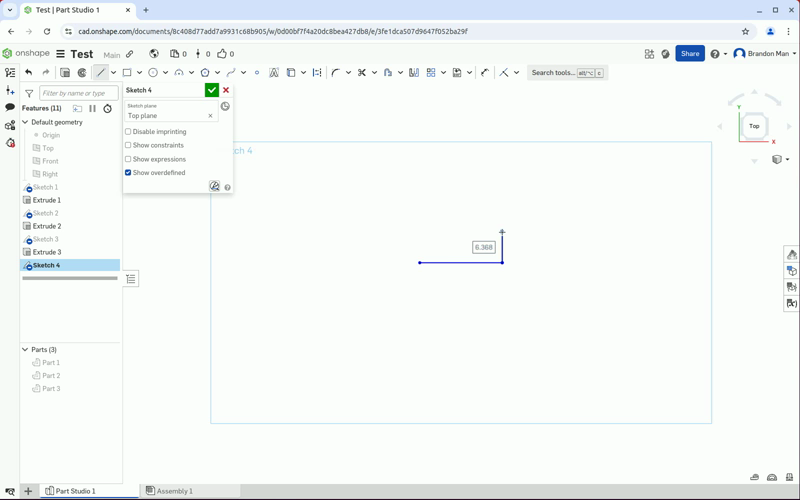
key_down(shift)
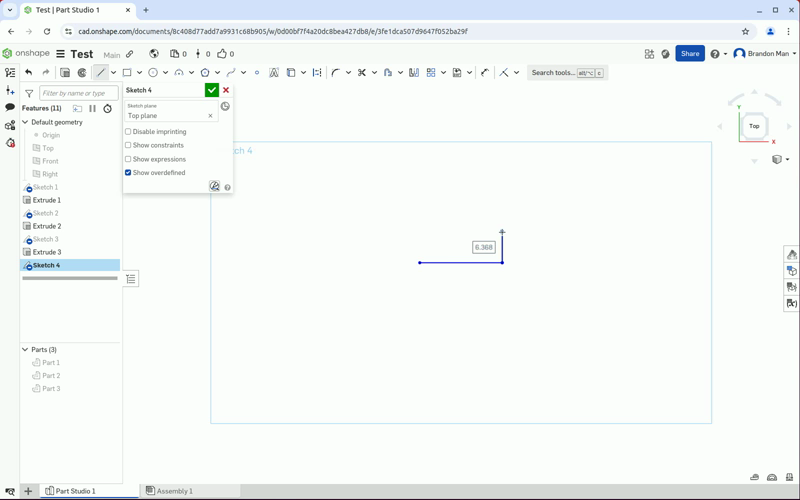
mouse_move(419, 231)
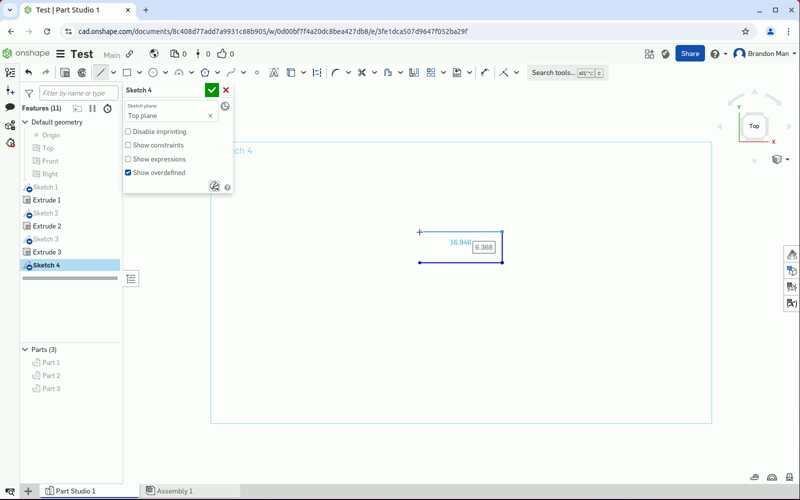
click(419, 231)
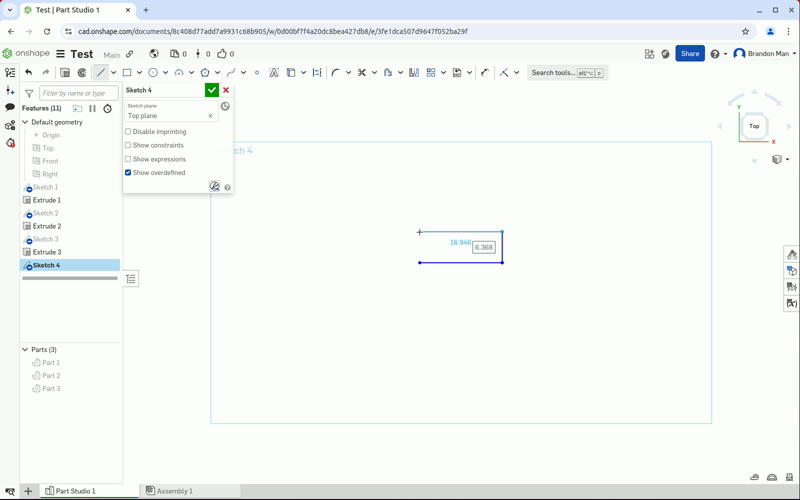
key_up(shift)
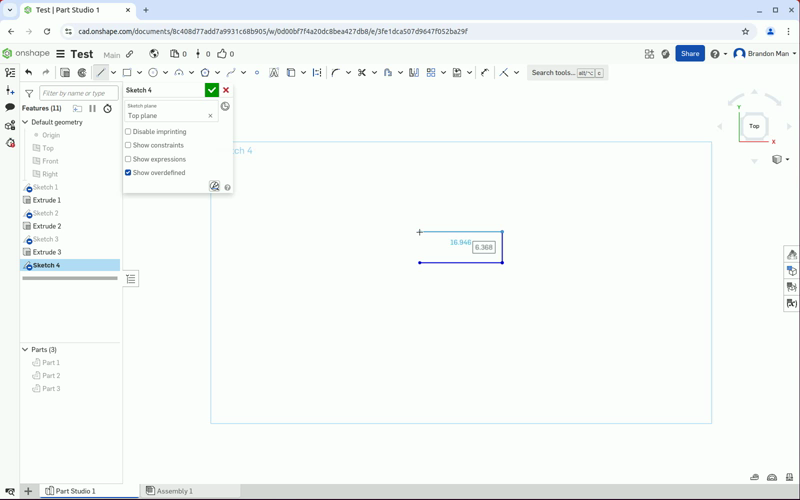
mouse_move(449, 231)
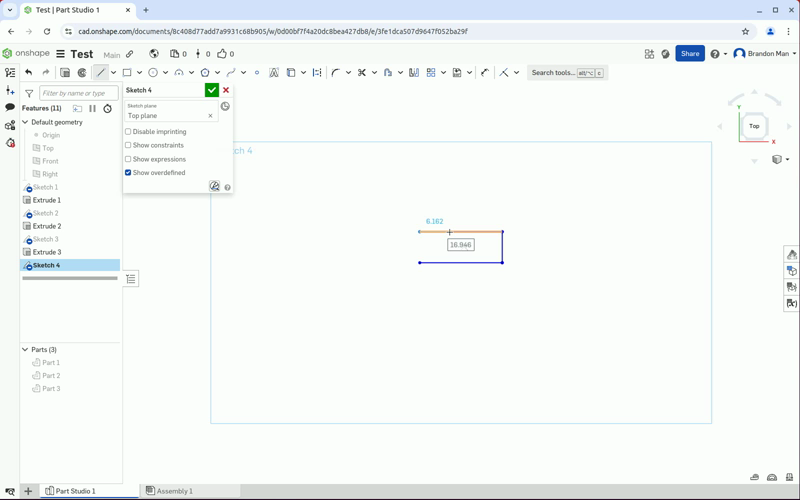
key_down(shift)
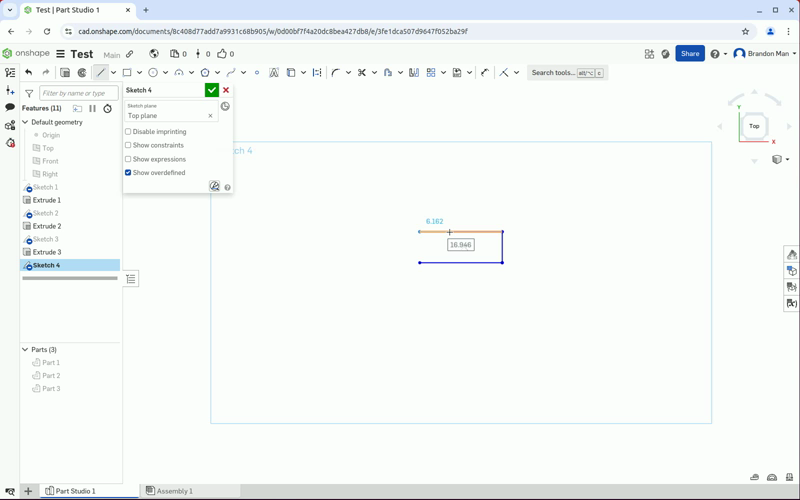
mouse_move(419, 262)
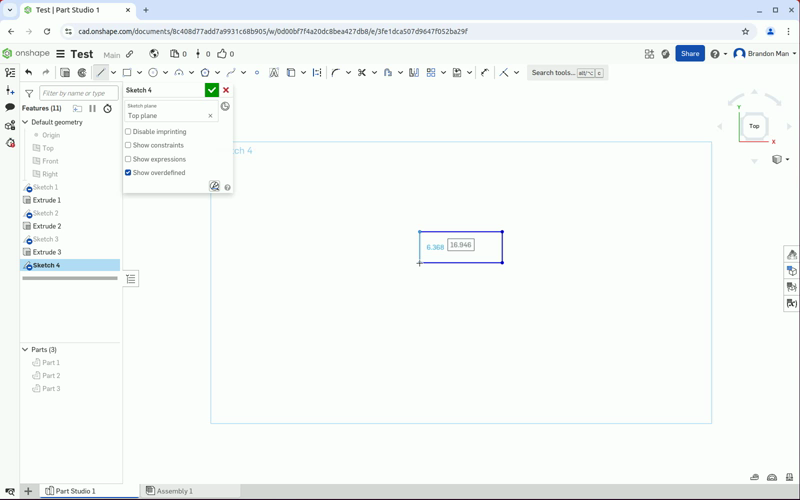
key_up(shift)
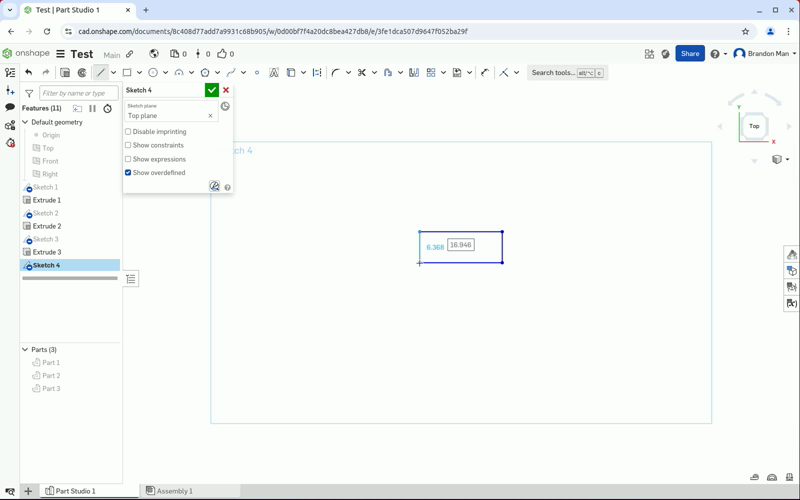
click(419, 262)
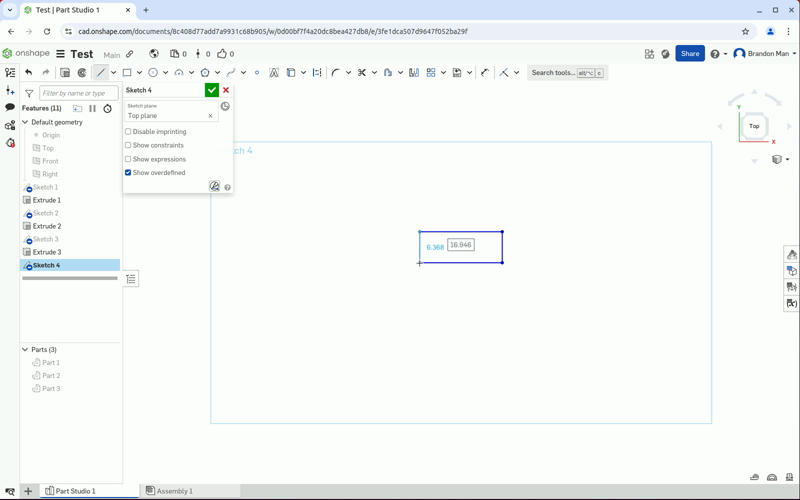
key(esc)
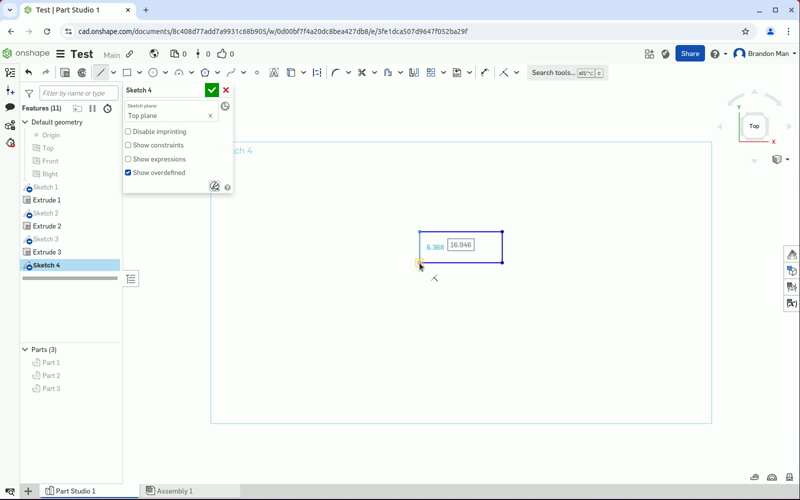
mouse_move(426, 261)
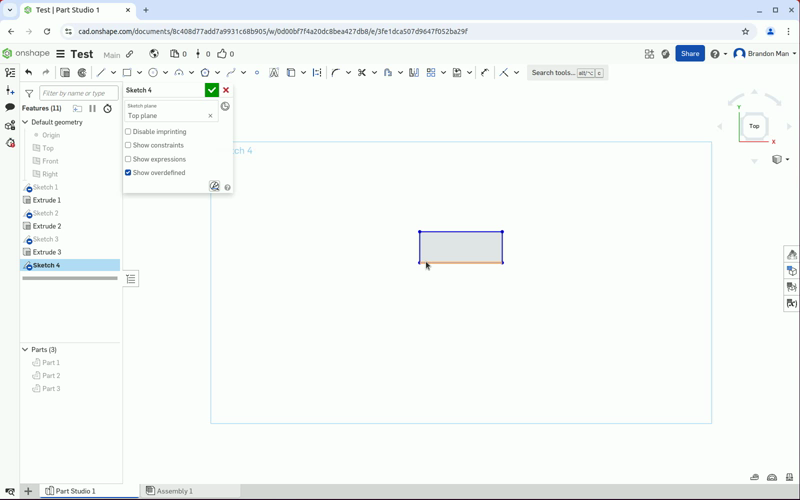
click(426, 261)
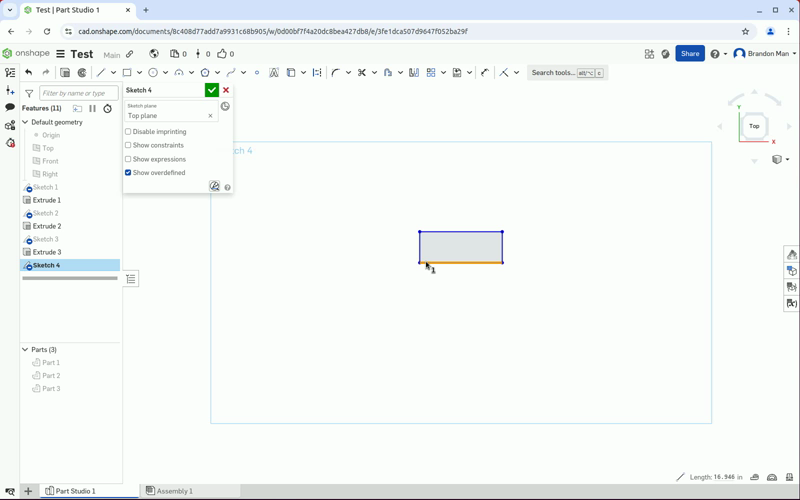
mouse_move(73, 352)
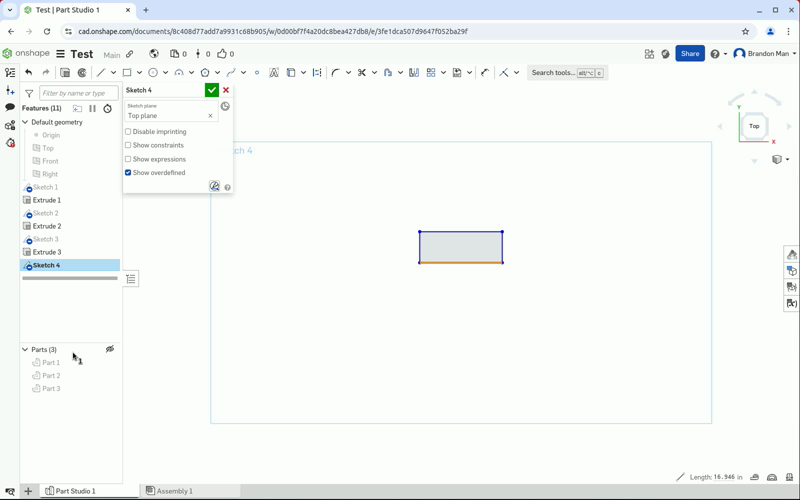
key(shift+y)
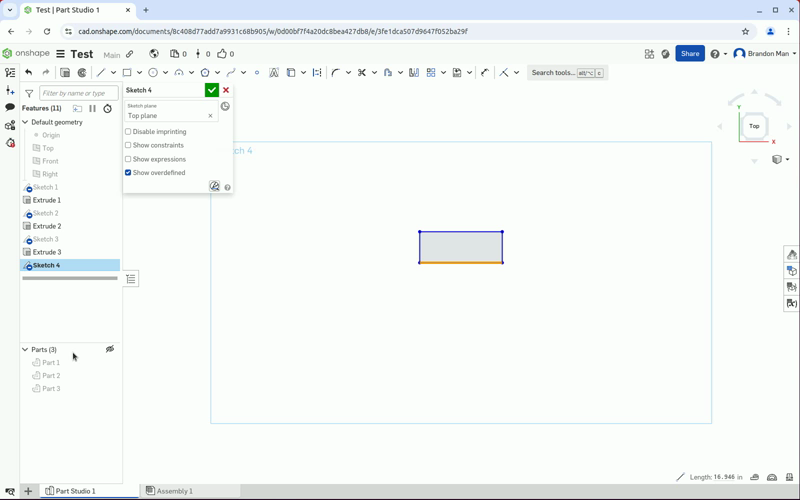
key(shift+e)
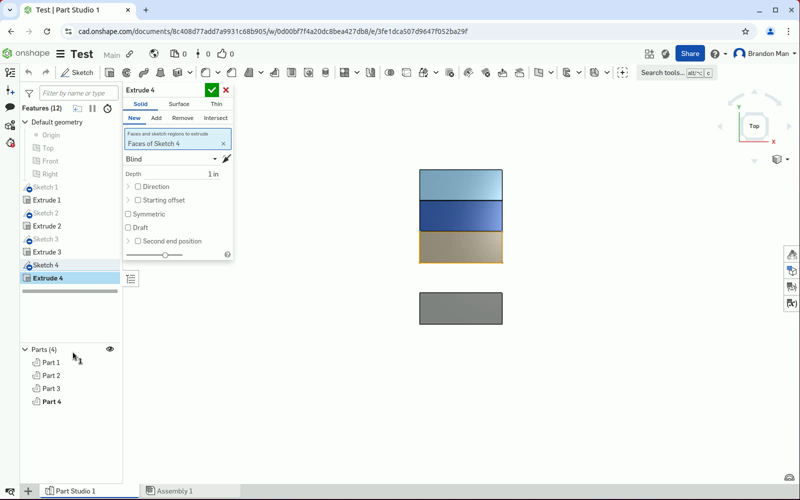
mouse_move(143, 106)
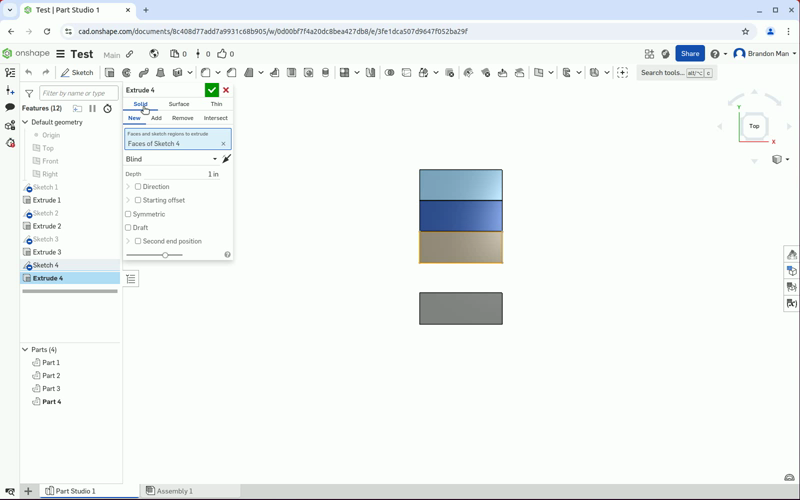
click(143, 106)
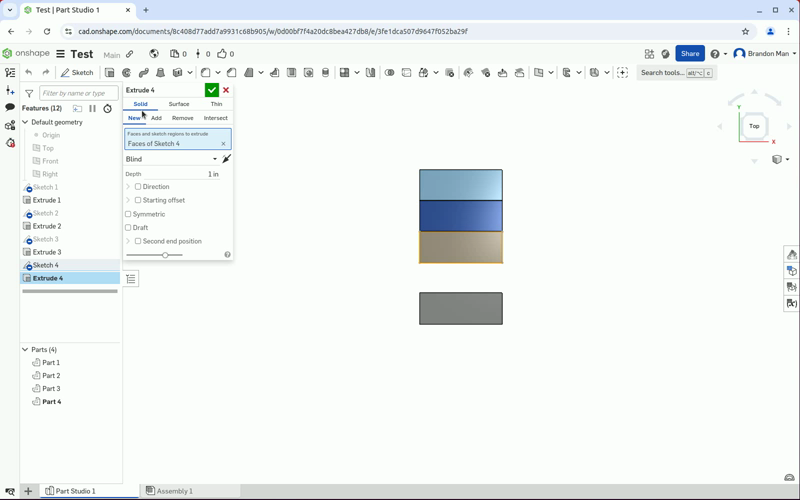
mouse_move(137, 120)
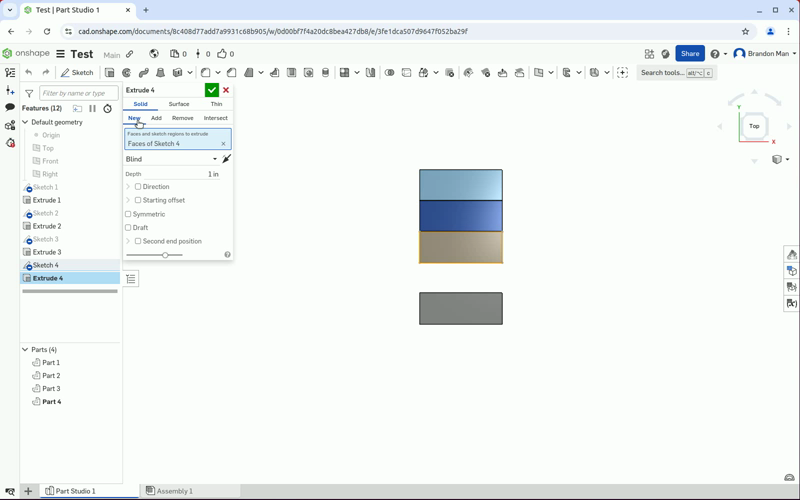
click(137, 120)
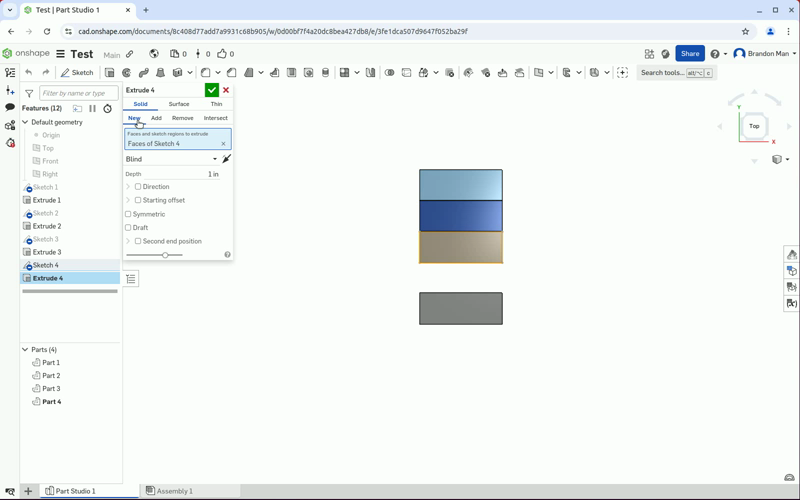
key(tab, 4)
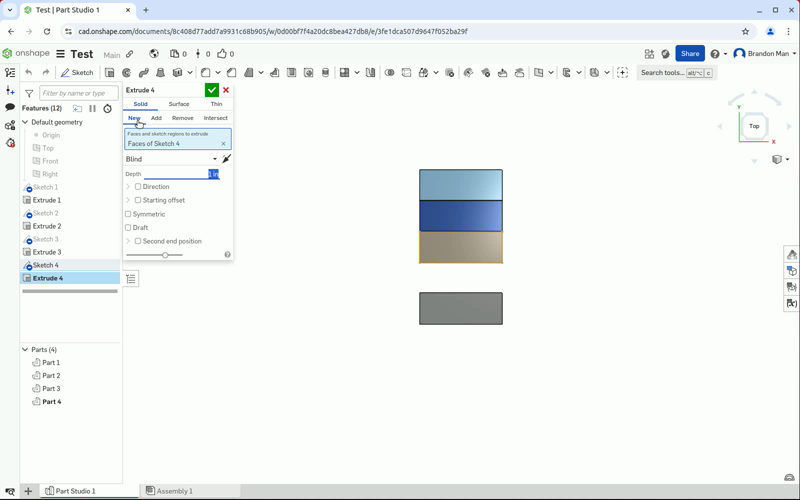
text(2.166)
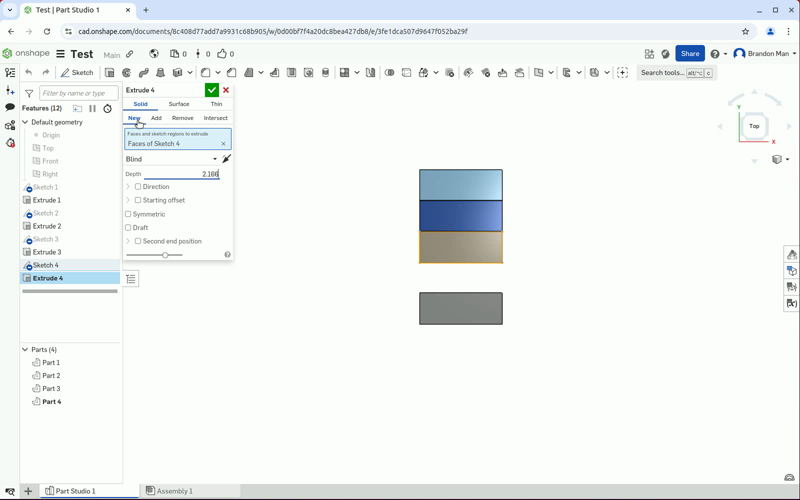
key(enter)
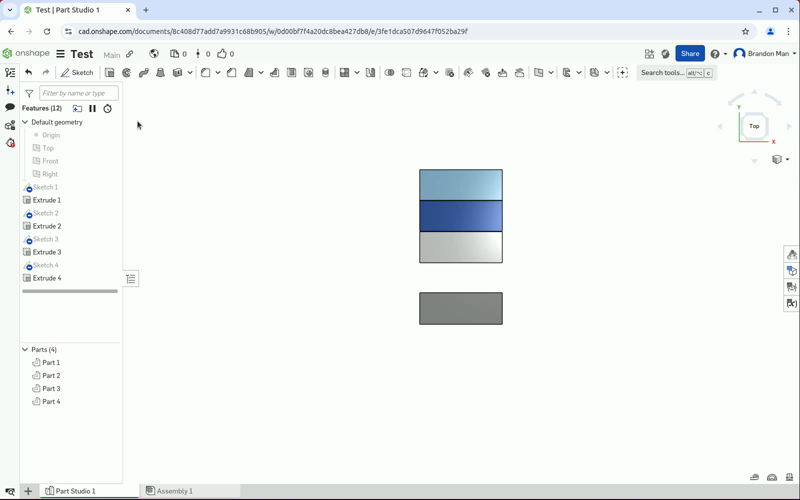
key(shift+h)
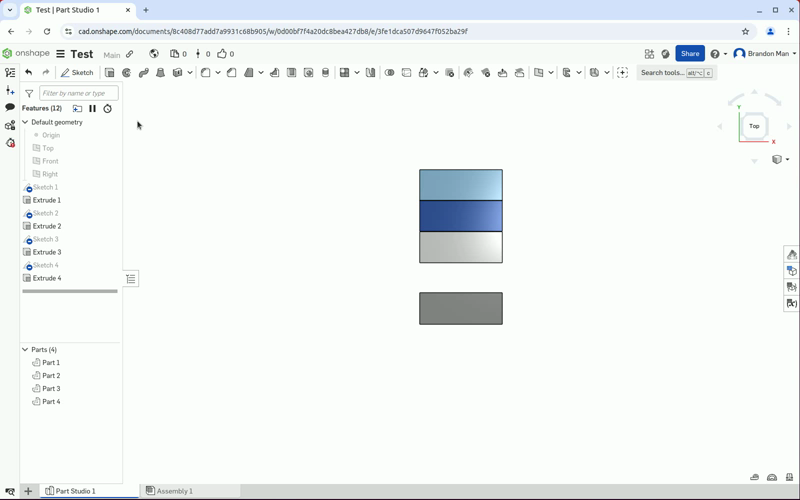
key(shift+h)
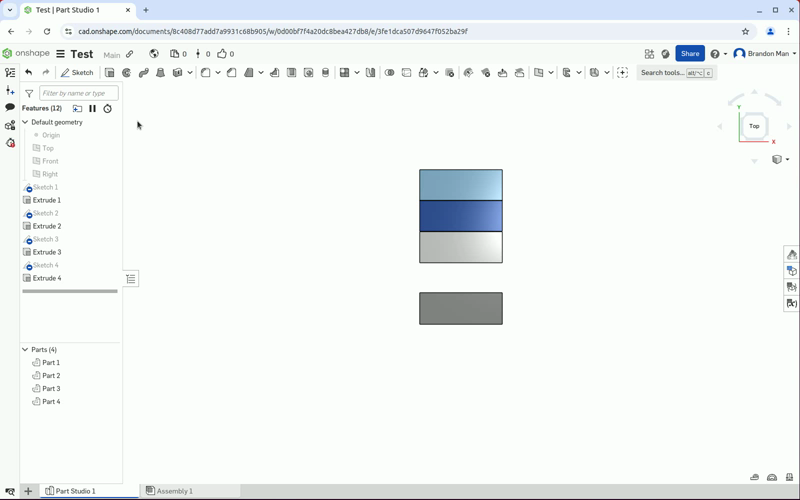
mouse_move(73, 189)
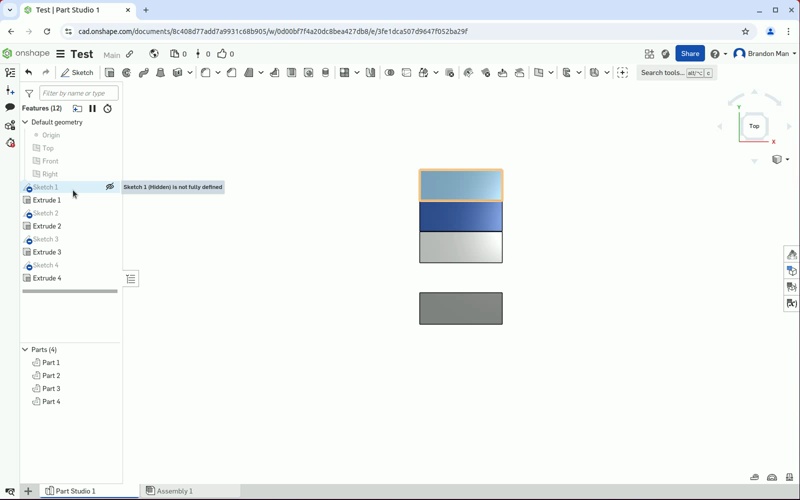
click(73, 189)
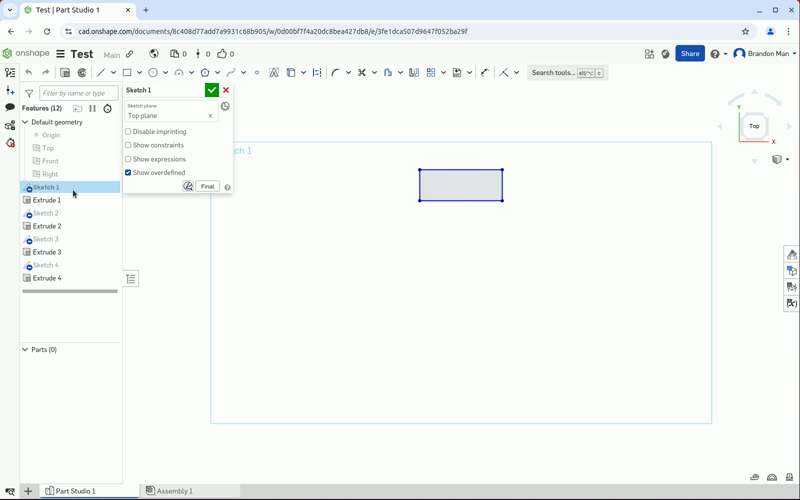
mouse_move(229, 92)
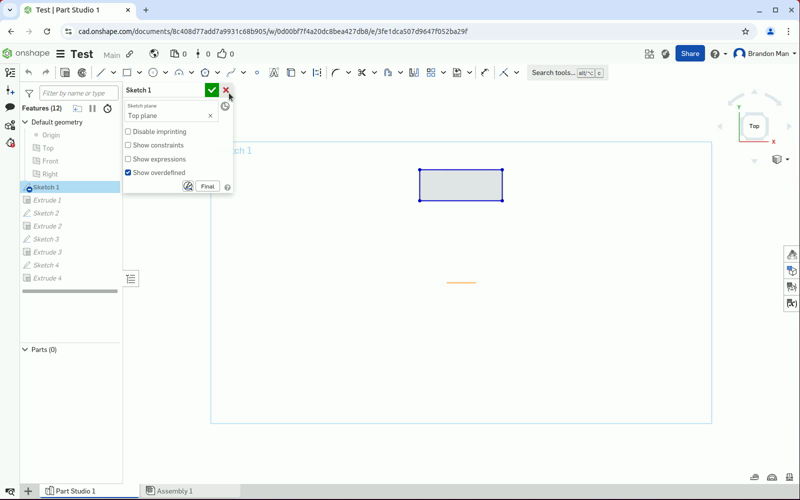
click(229, 92)
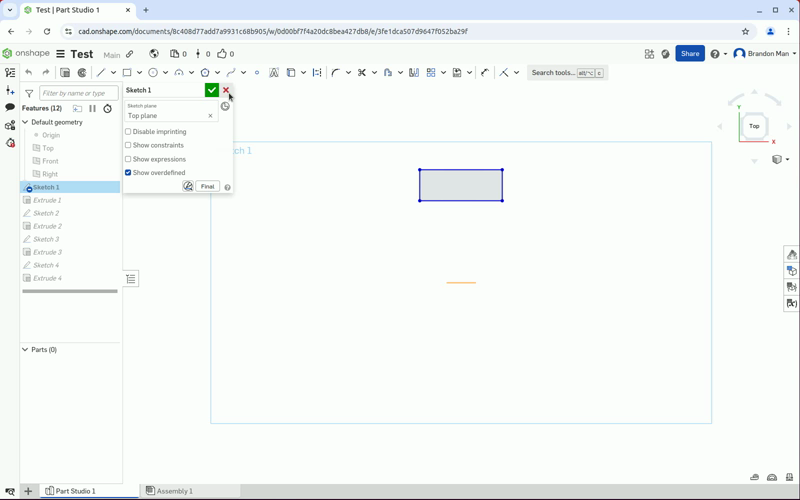
key(shift+s)
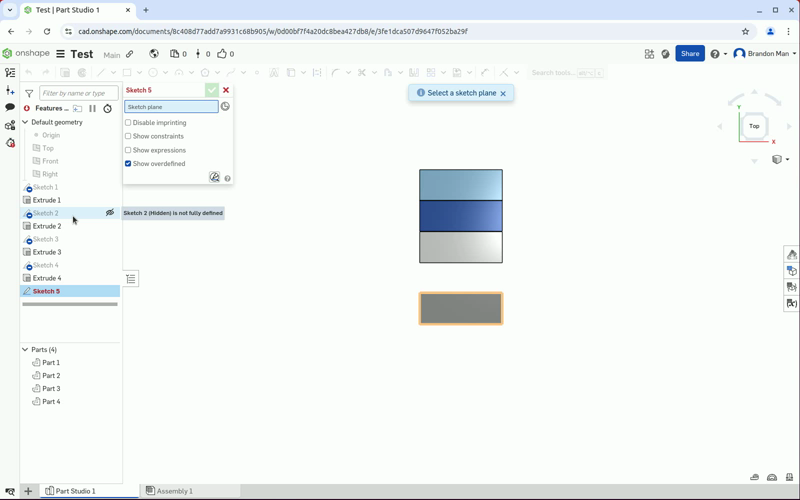
scroll(3)
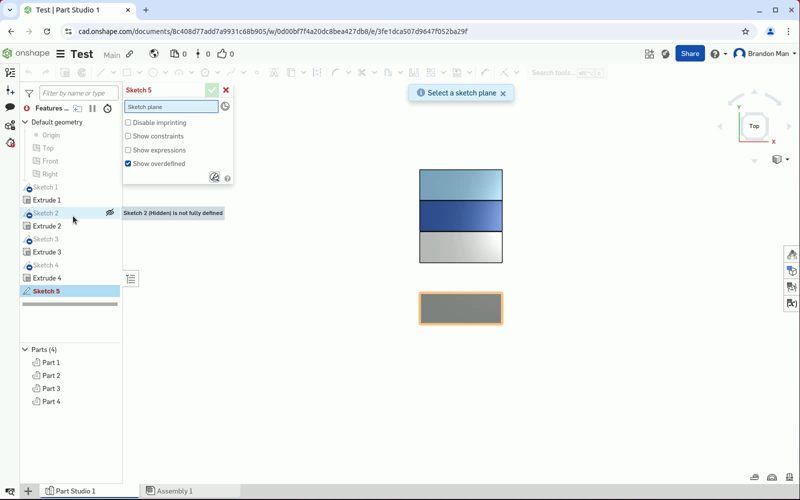
mouse_move(73, 150)
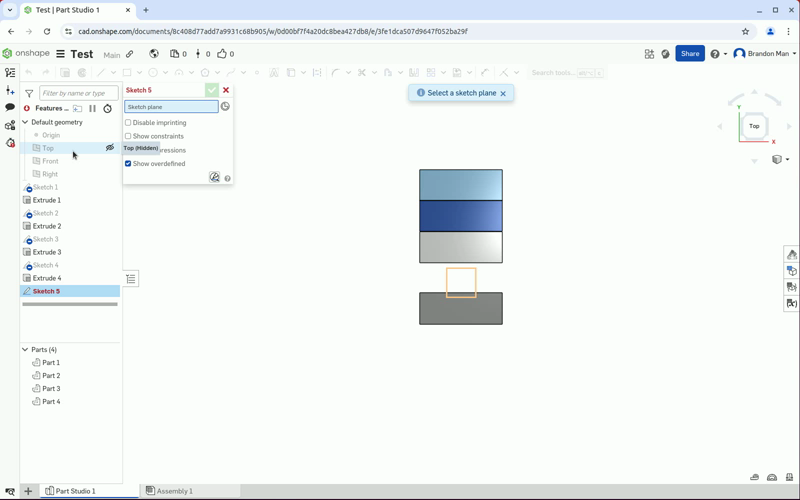
click(73, 150)
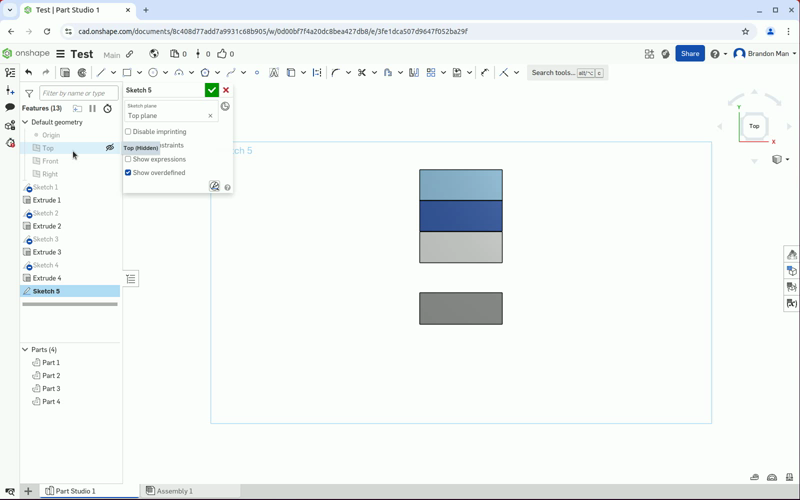
mouse_move(73, 352)
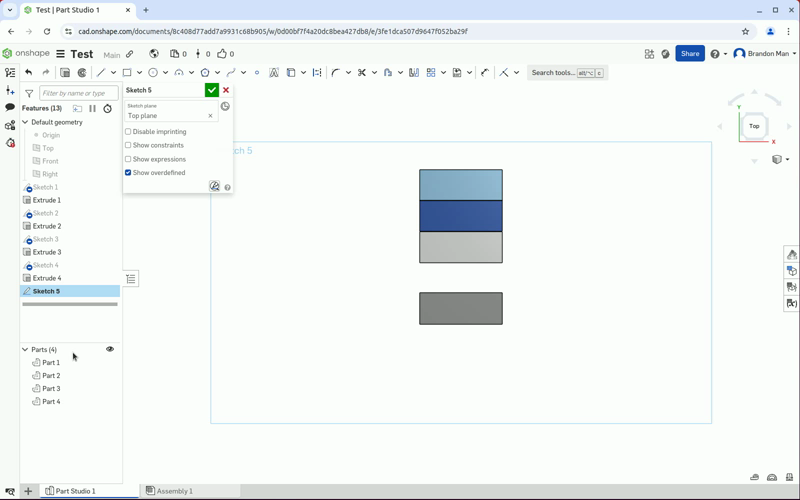
key(y)
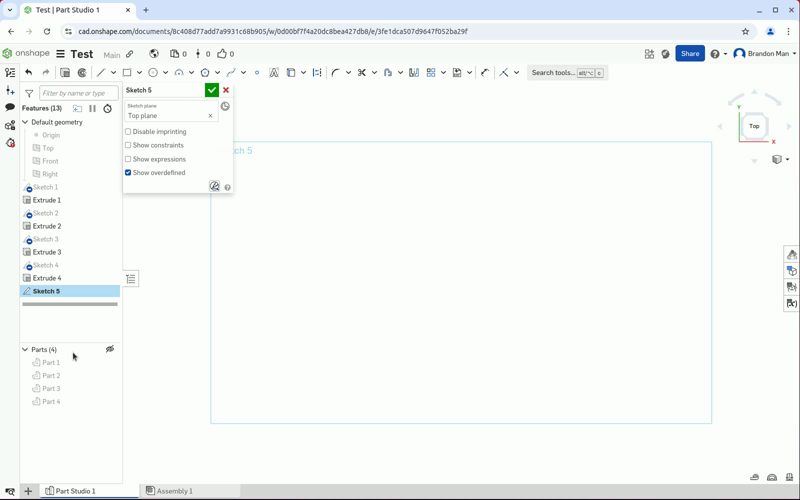
key(l)
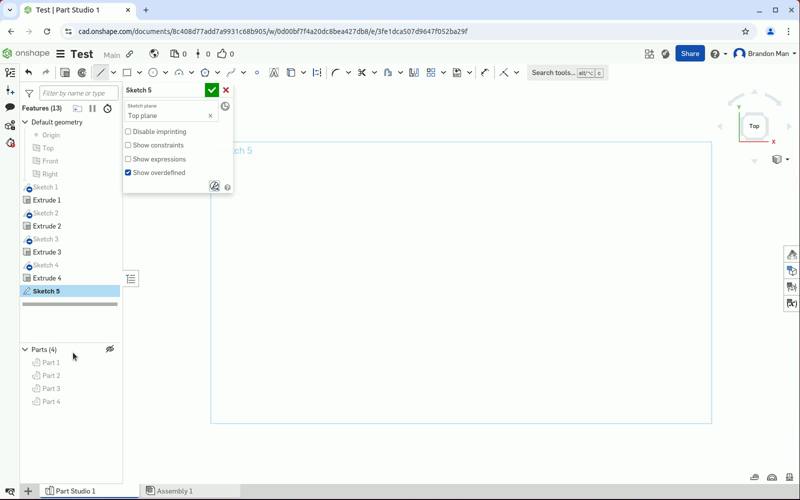
key_down(shift)
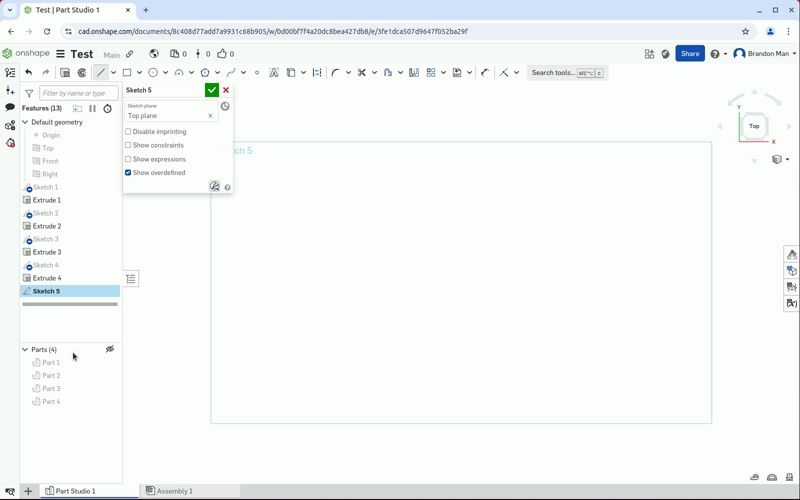
mouse_move(419, 293)
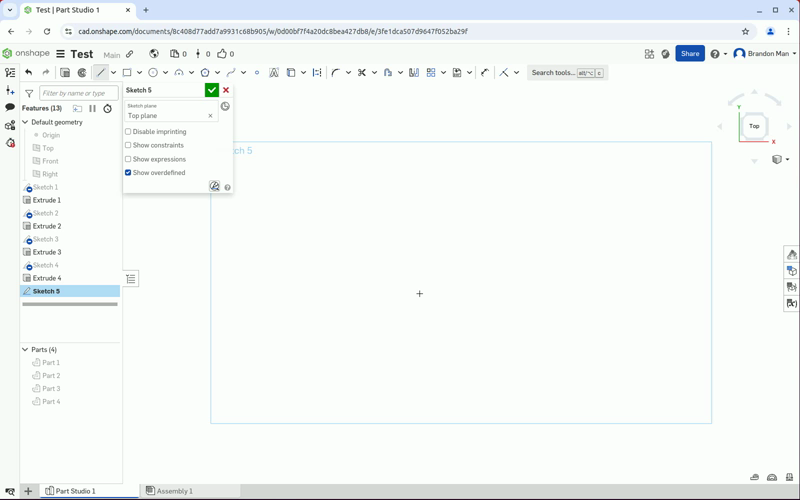
click(419, 293)
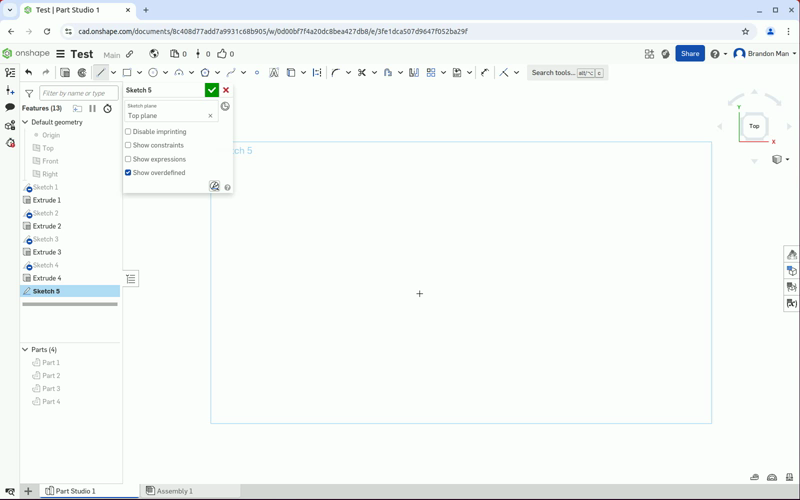
key_up(shift)
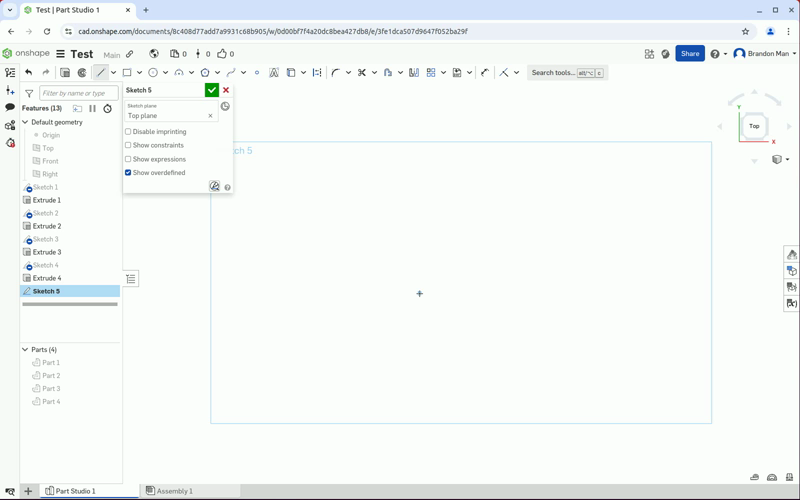
key_down(shift)
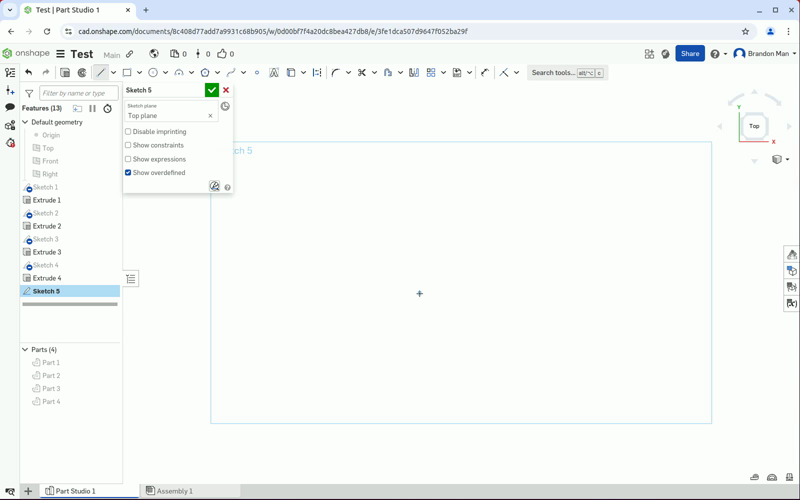
mouse_move(502, 293)
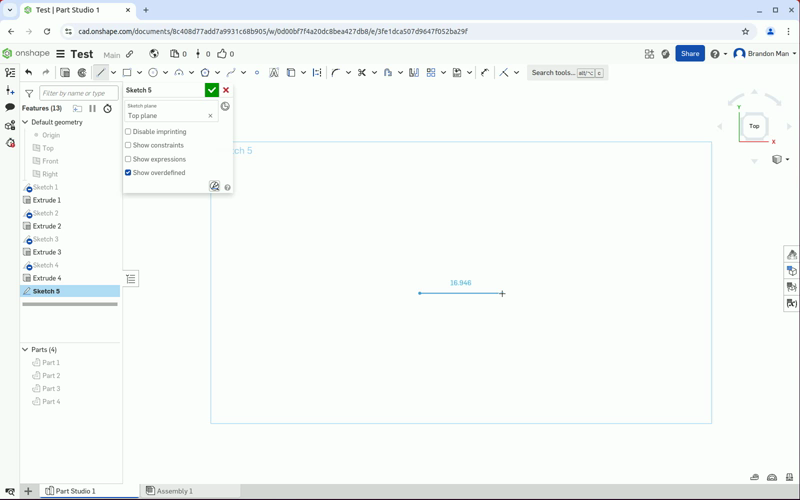
click(502, 293)
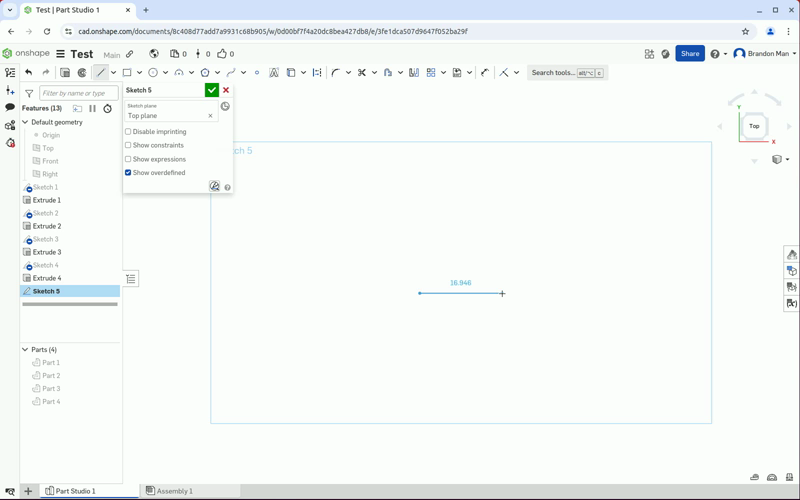
key_up(shift)
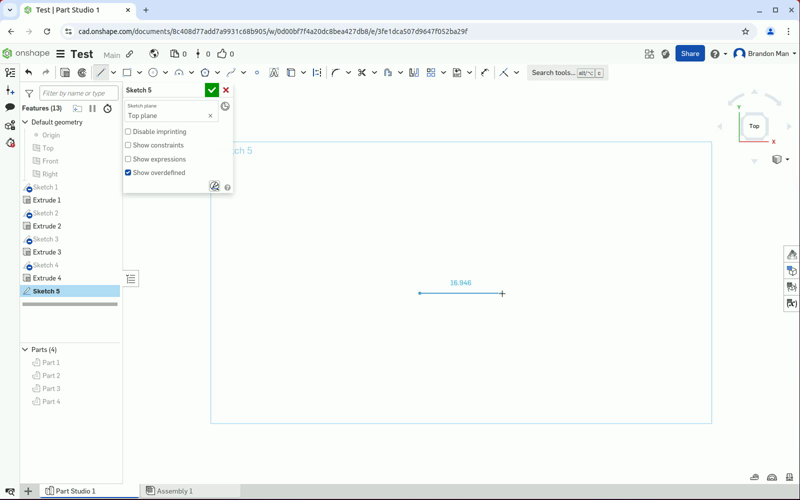
key_down(shift)
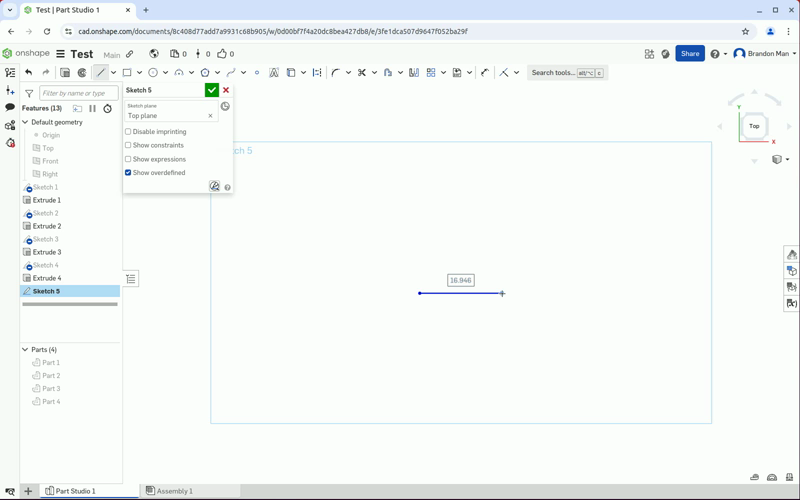
mouse_move(532, 293)
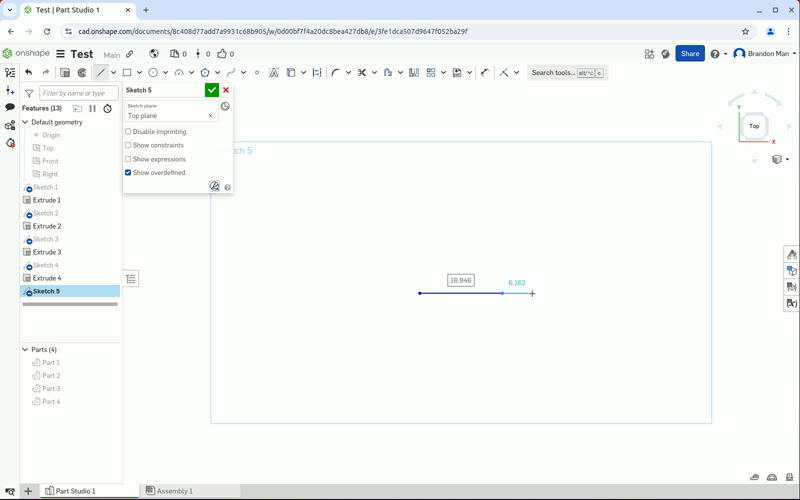
mouse_move(502, 262)
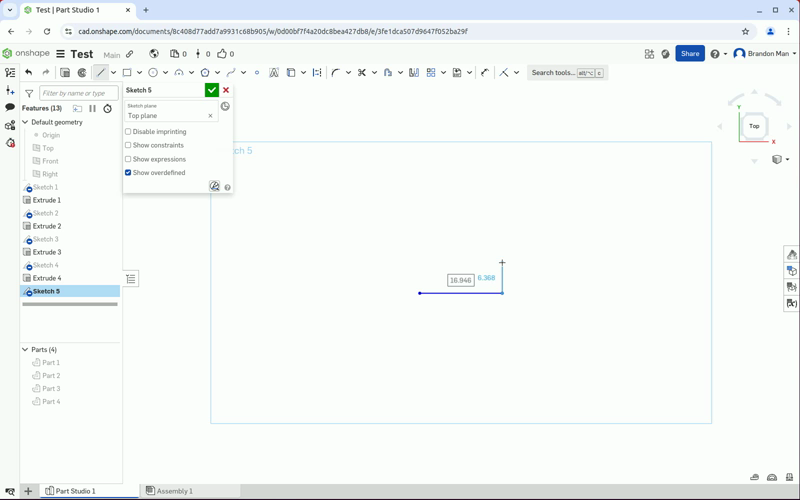
click(502, 262)
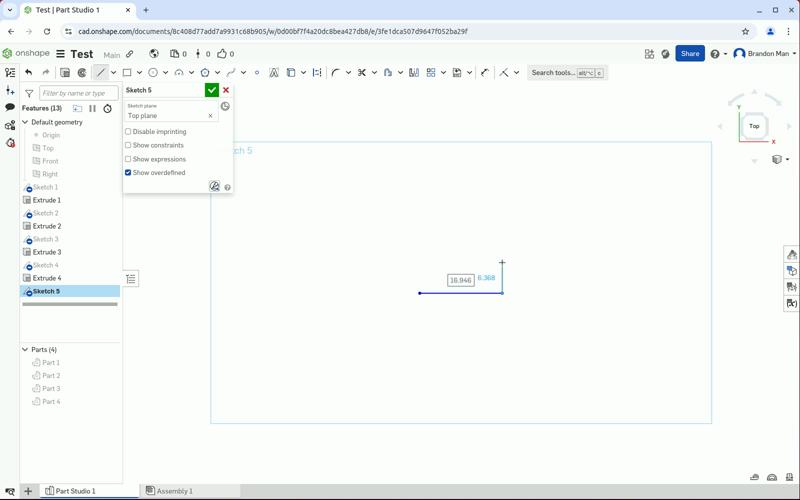
key_up(shift)
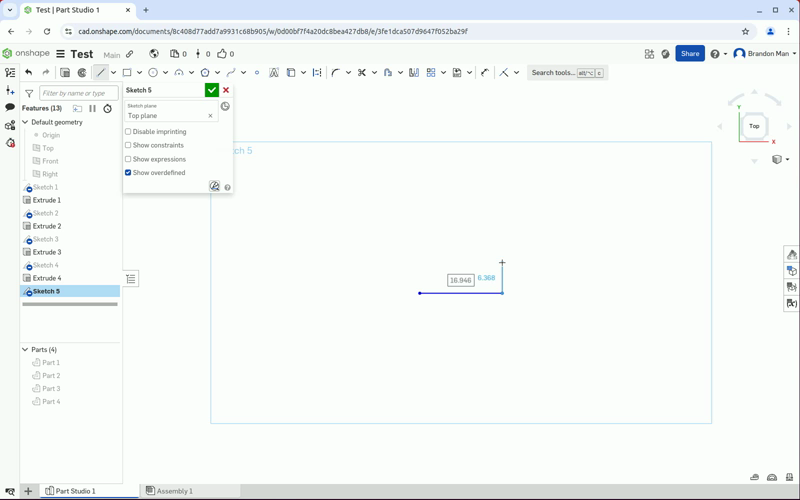
key_down(shift)
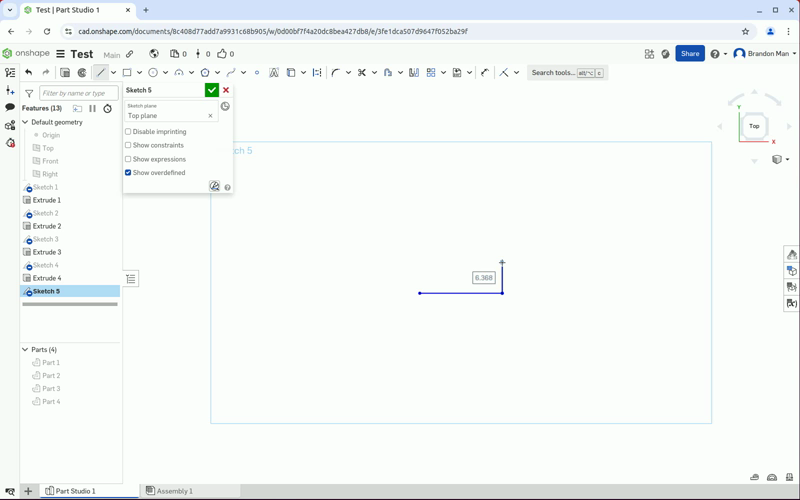
mouse_move(419, 262)
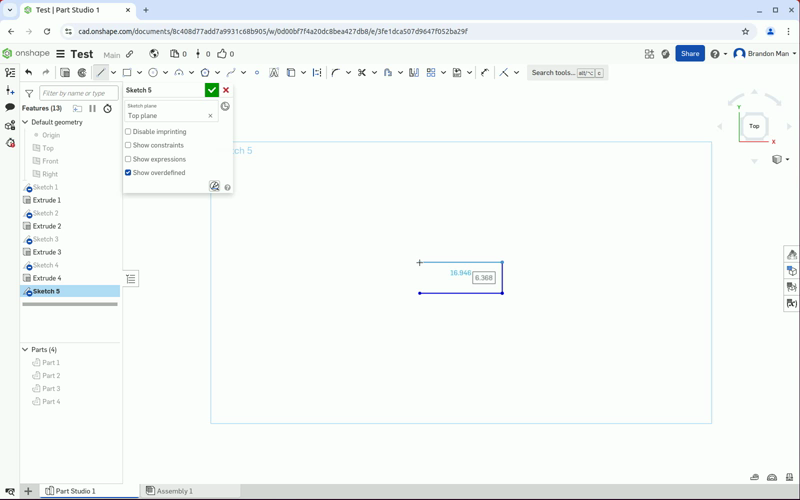
click(419, 262)
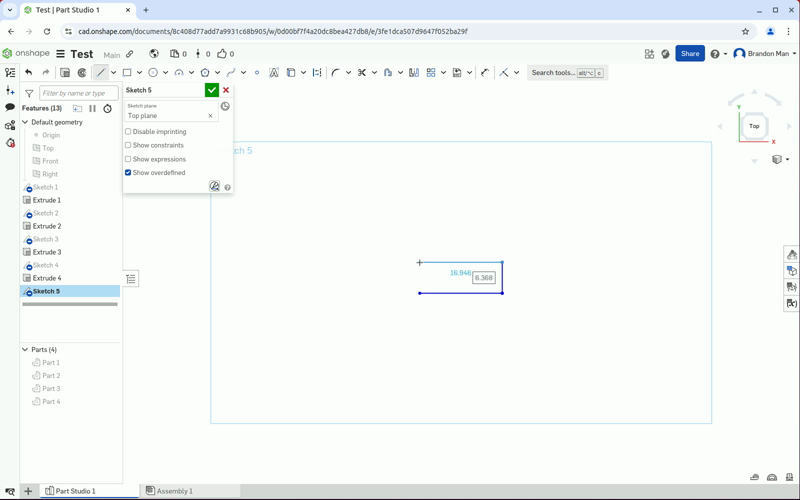
key_up(shift)
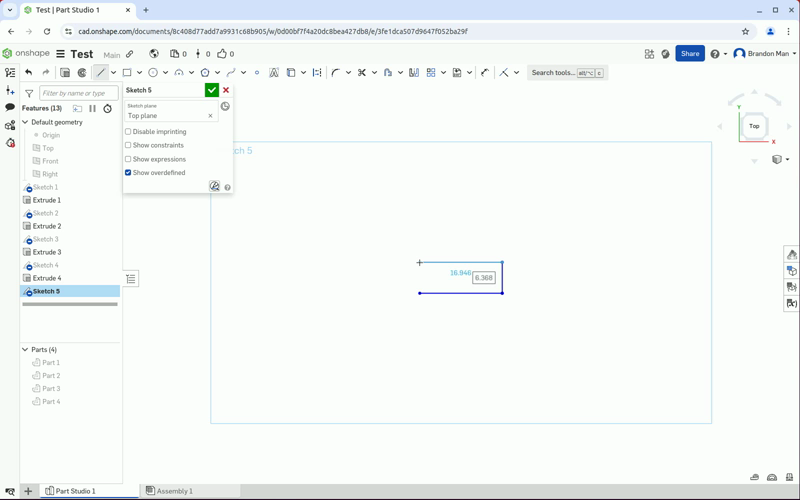
mouse_move(449, 262)
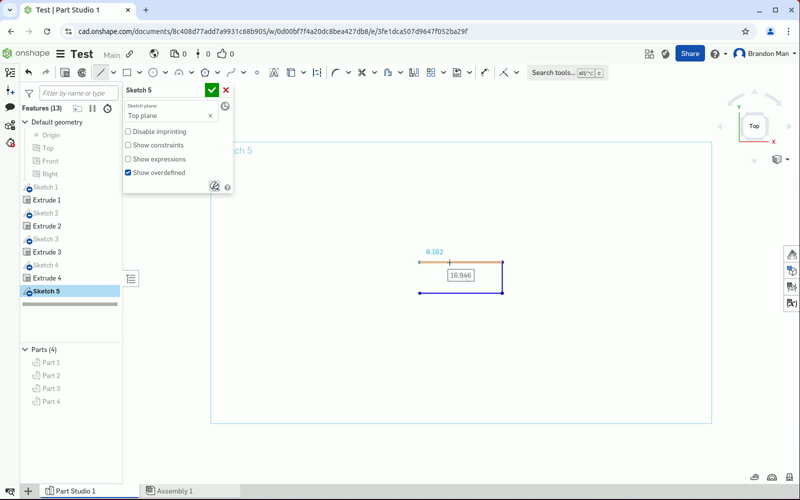
key_down(shift)
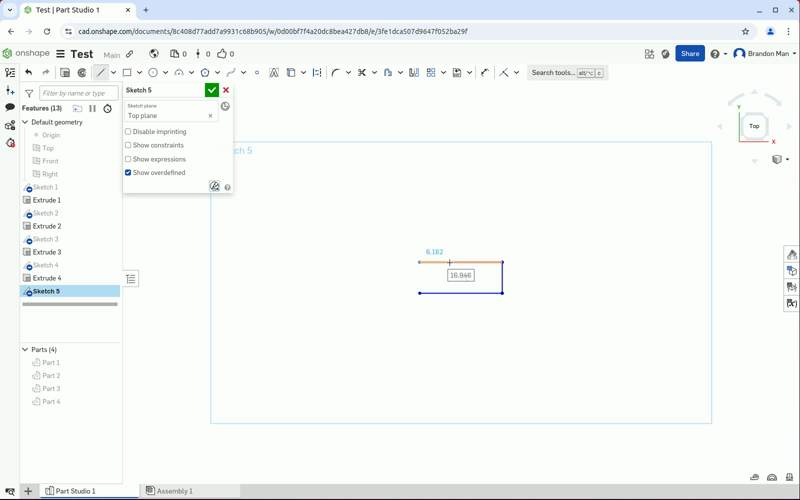
mouse_move(419, 293)
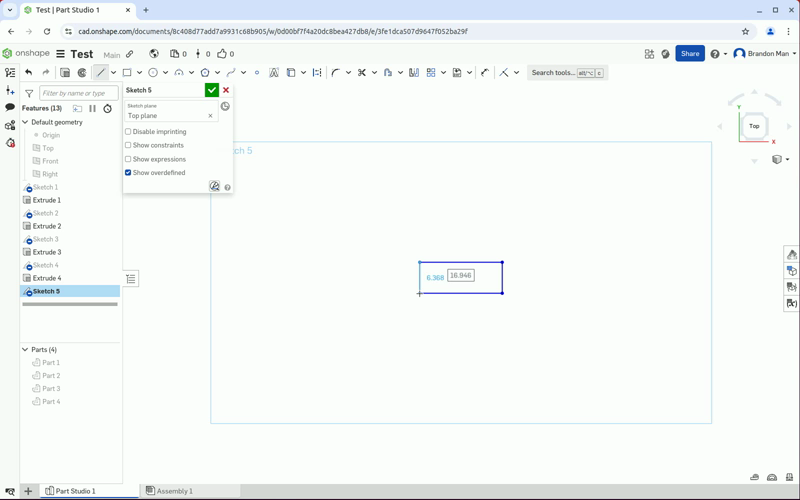
key_up(shift)
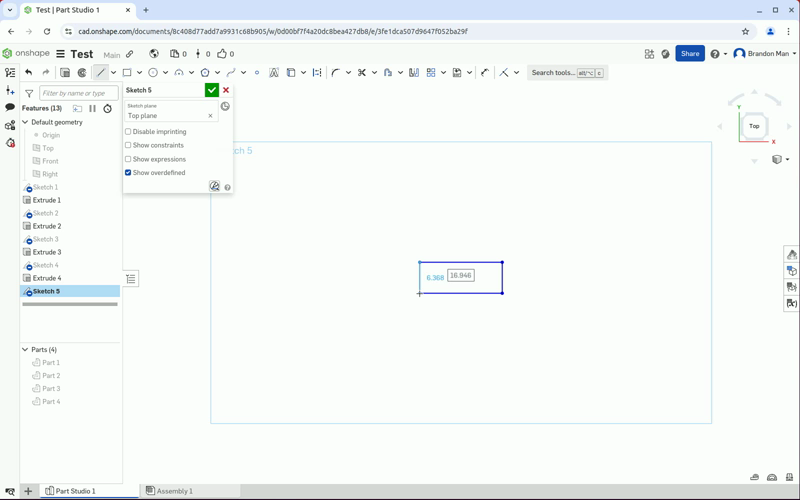
click(419, 293)
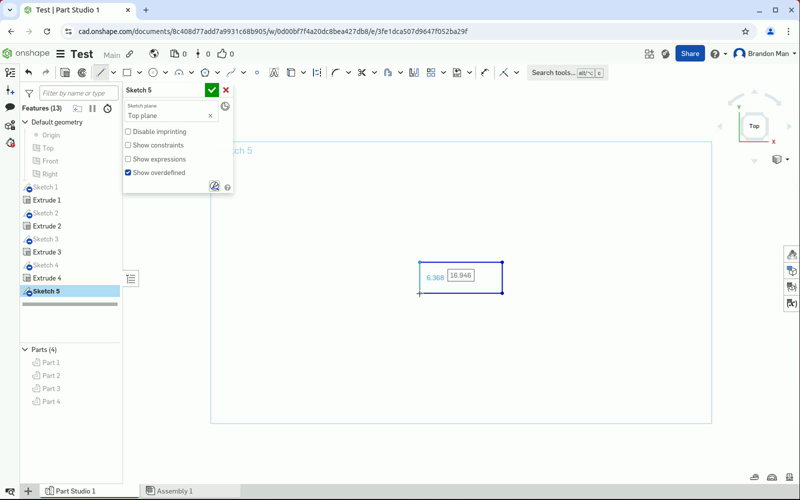
key(esc)
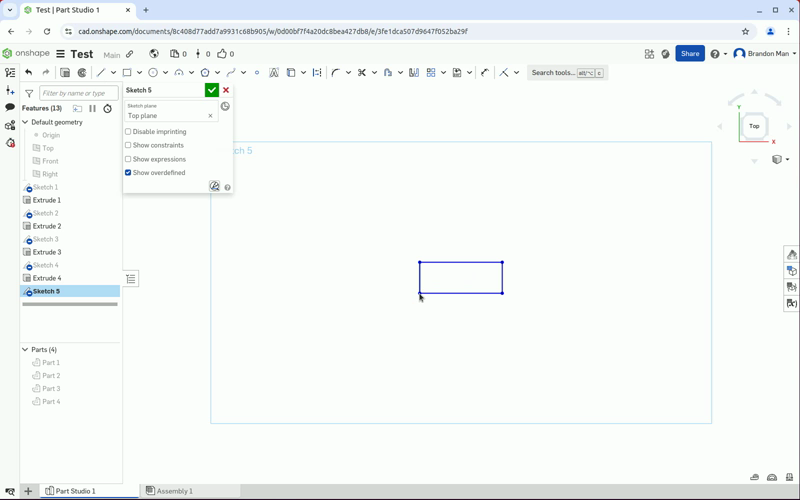
mouse_move(445, 264)
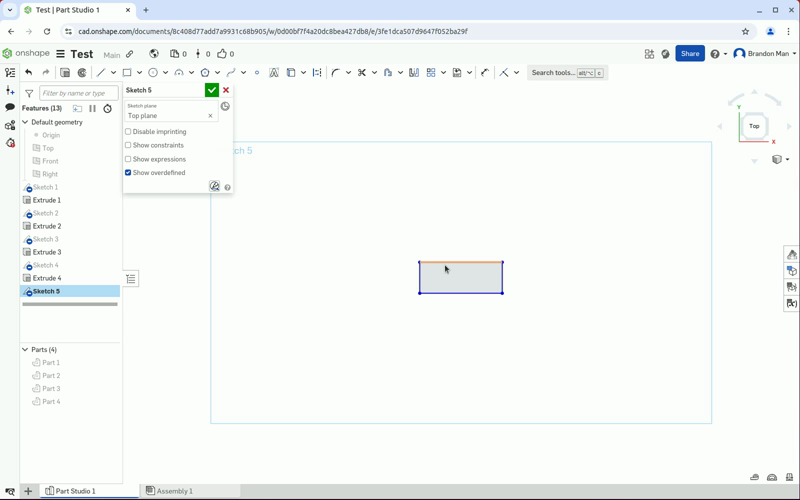
click(445, 264)
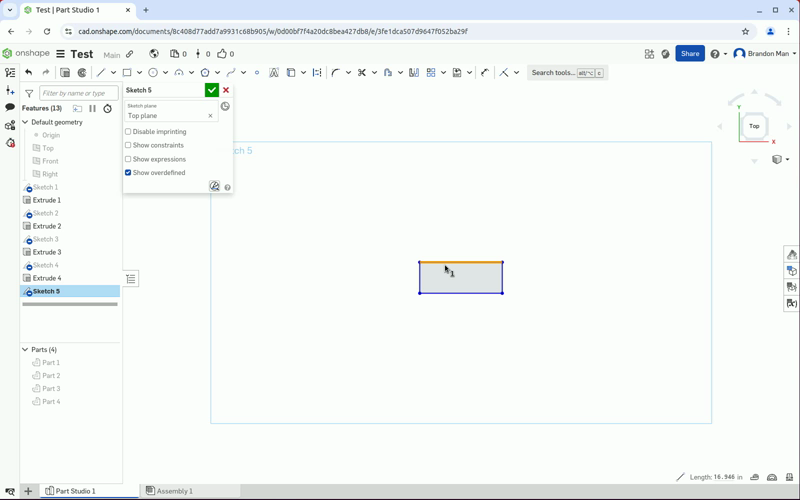
mouse_move(73, 352)
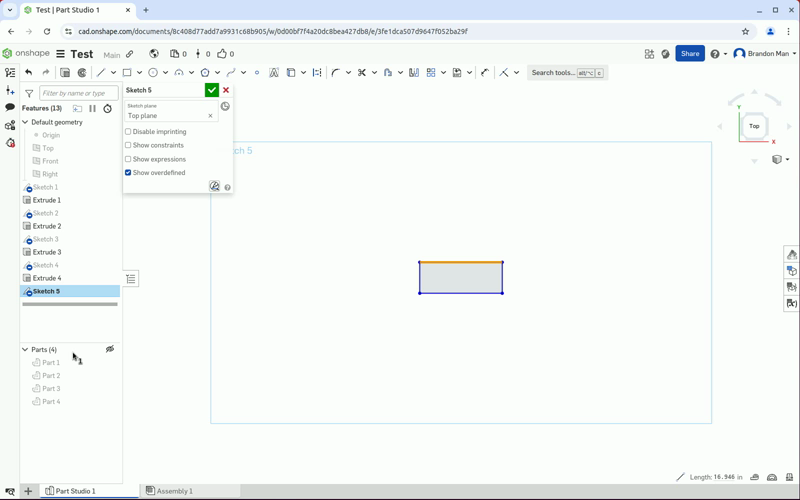
key(shift+y)
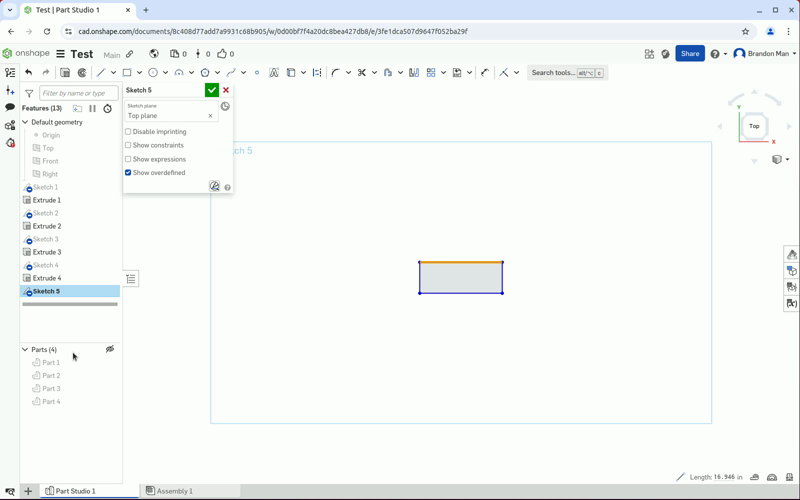
key(shift+e)
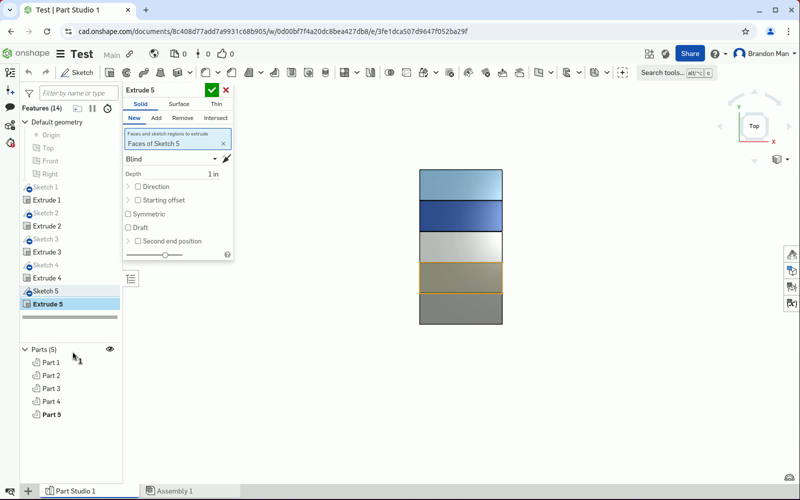
mouse_move(143, 106)
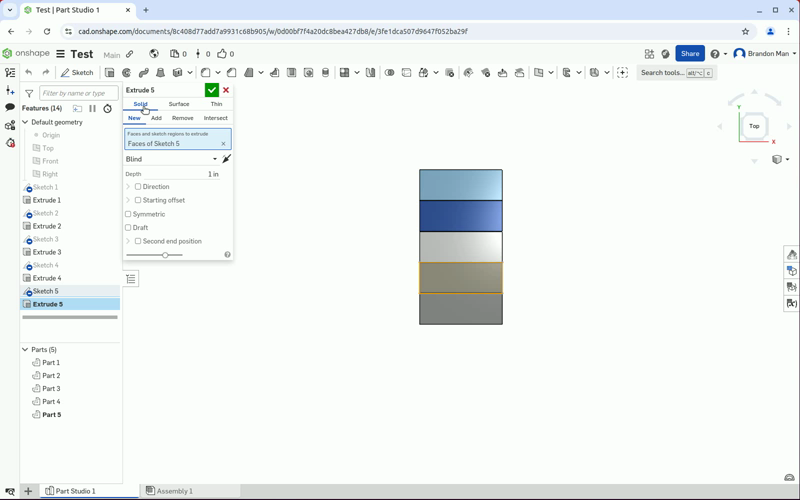
click(143, 106)
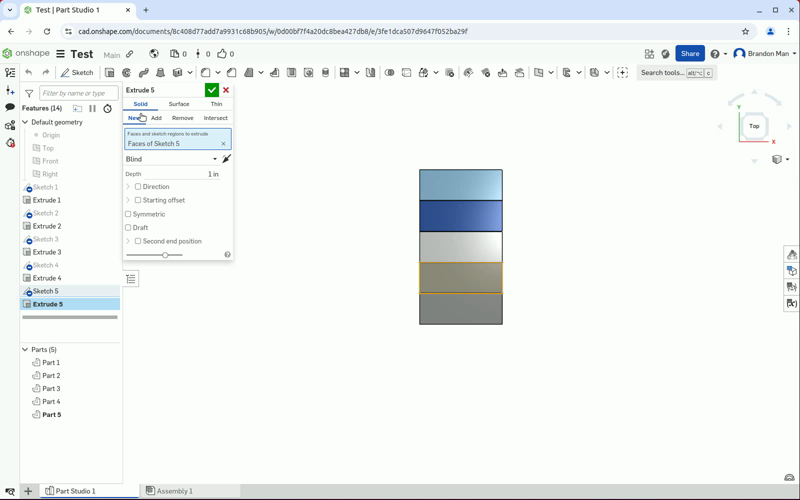
mouse_move(137, 120)
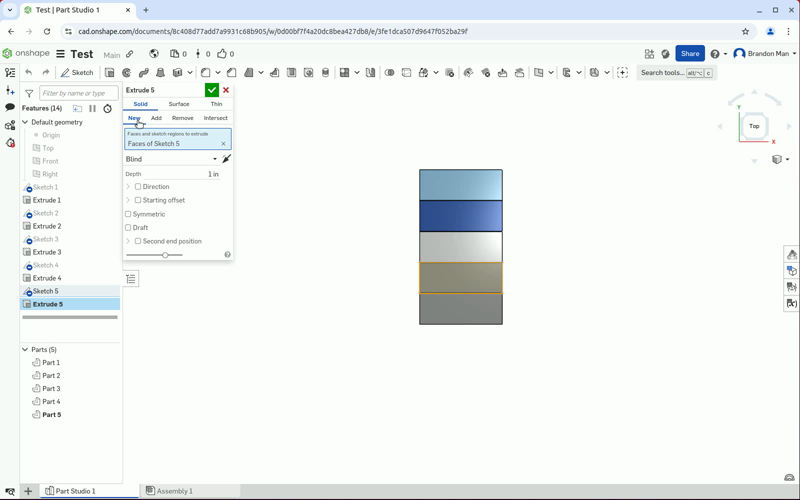
click(137, 120)
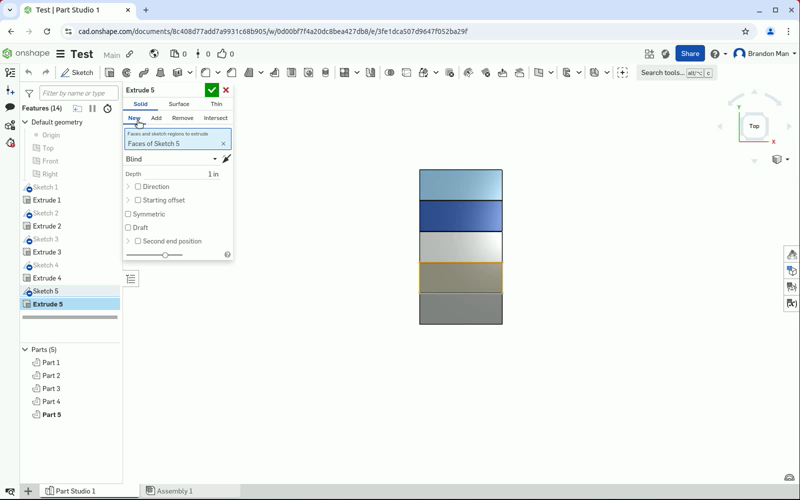
key(tab, 4)
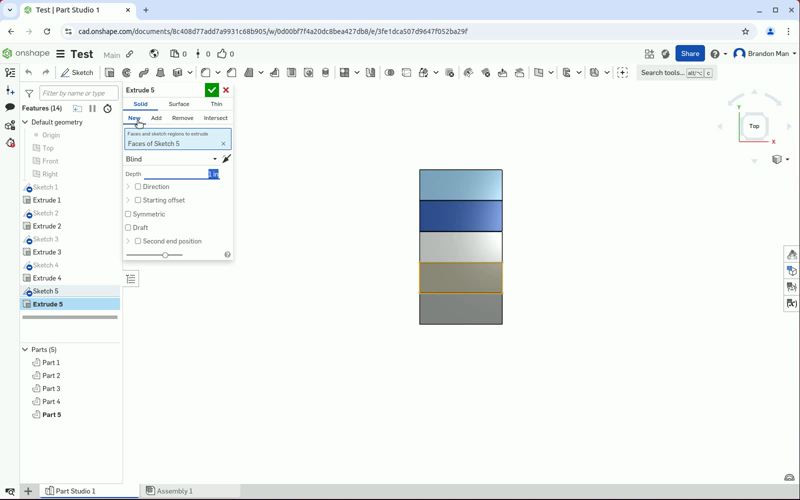
text(2.166)
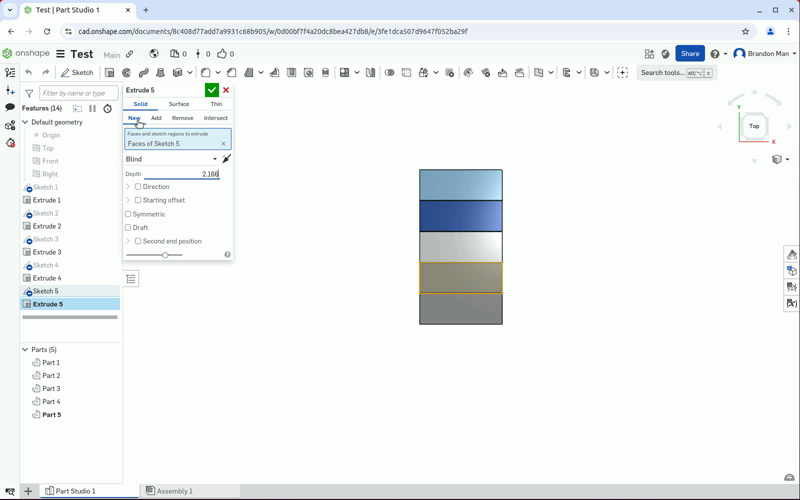
key(enter)
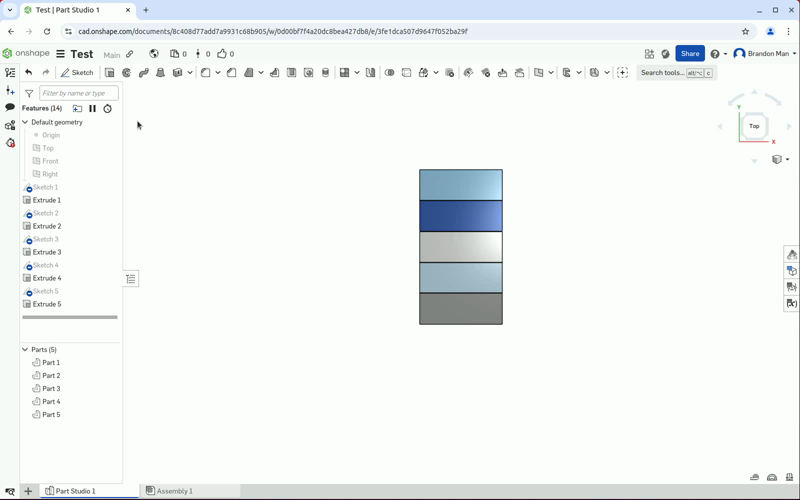
key(shift+h)
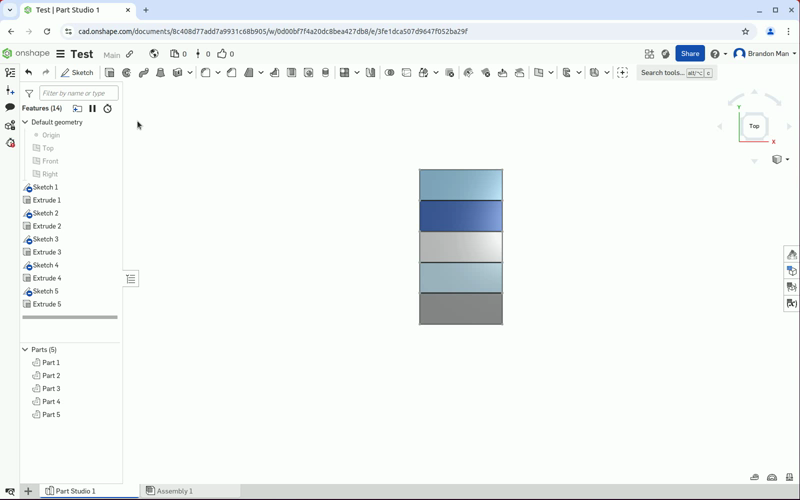
key(shift+h)
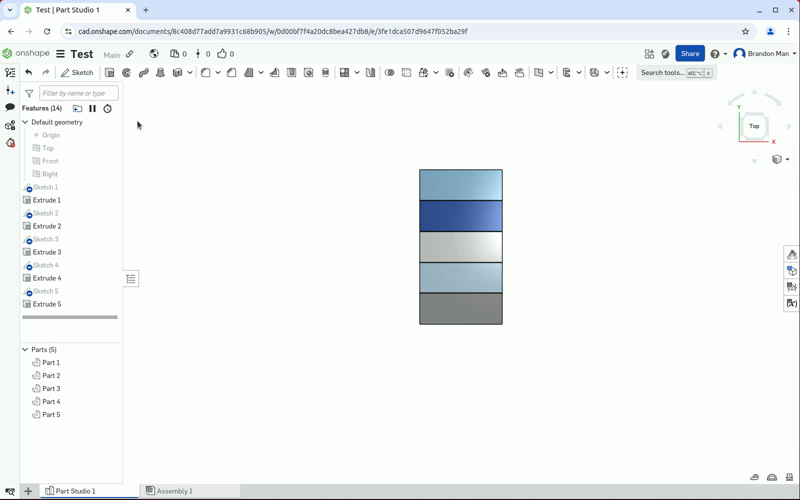
mouse_move(73, 189)
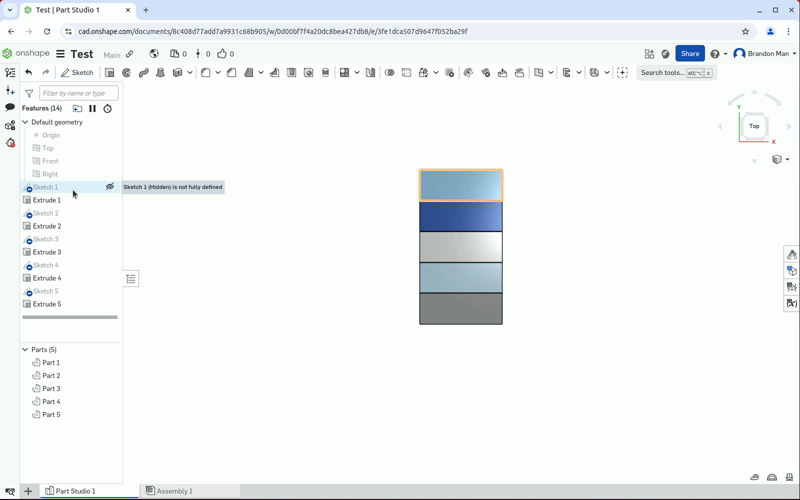
click(73, 189)
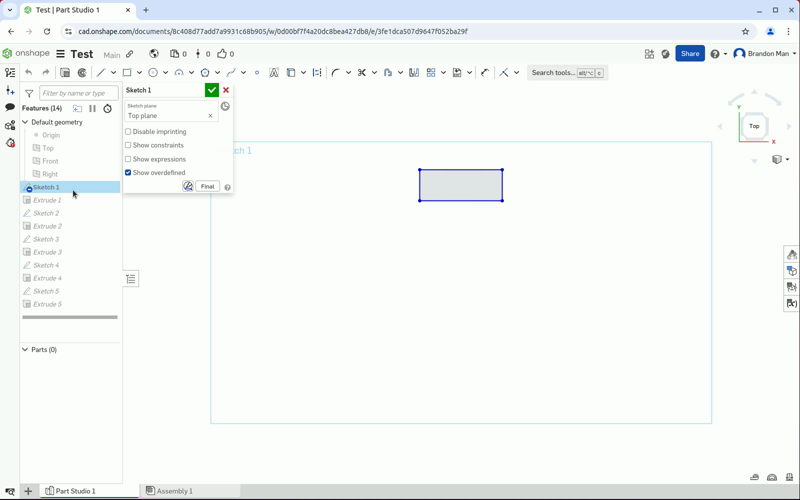
mouse_move(229, 92)
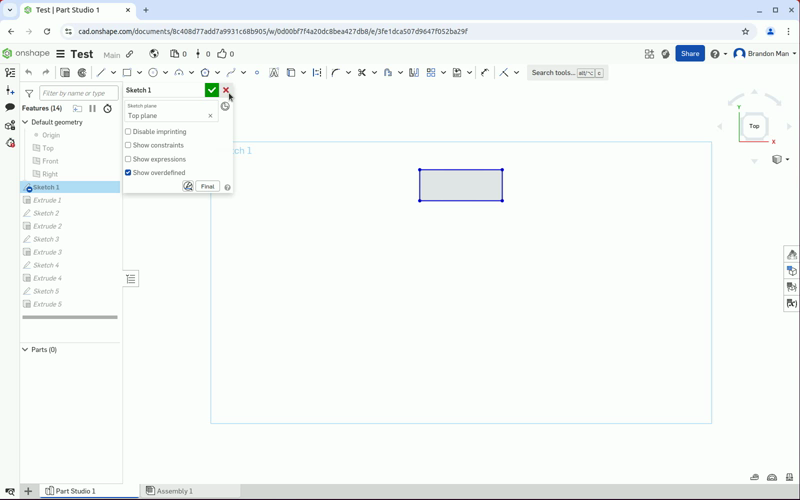
click(229, 92)
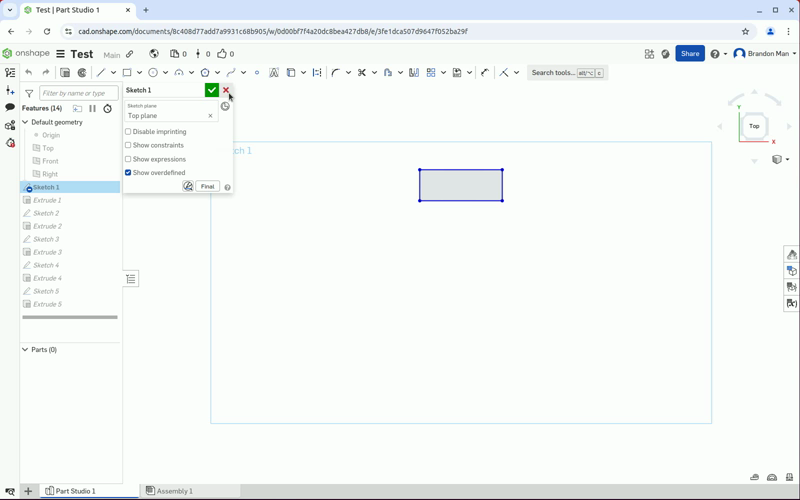
key(shift+s)
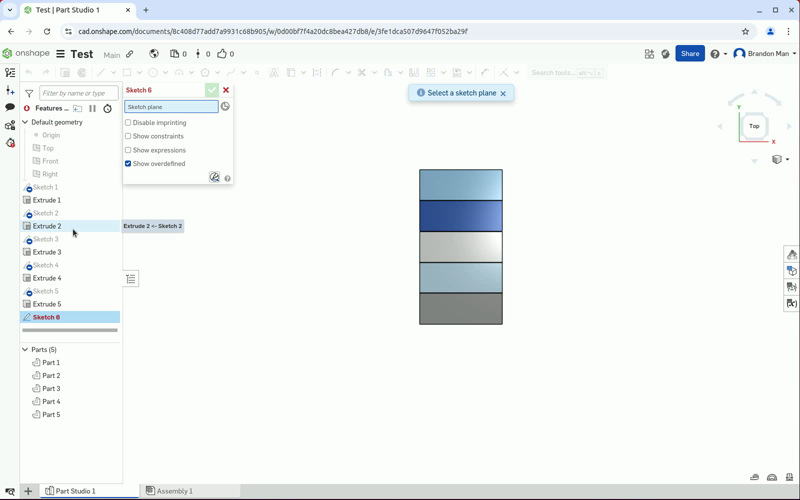
scroll(3)
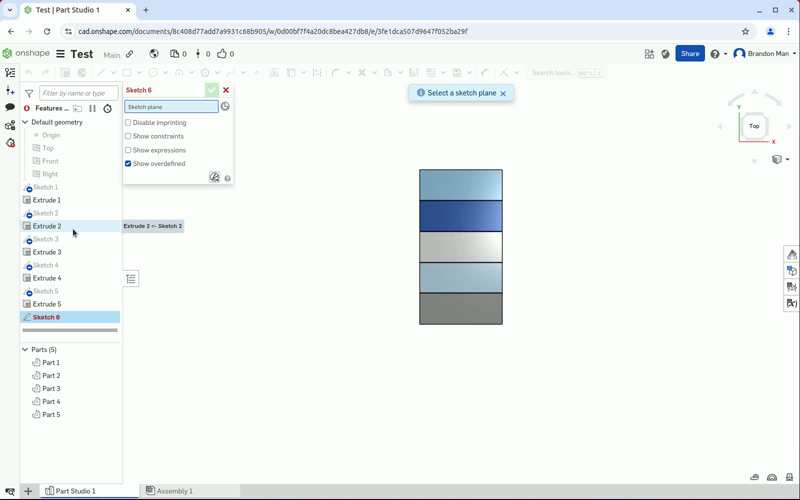
mouse_move(73, 150)
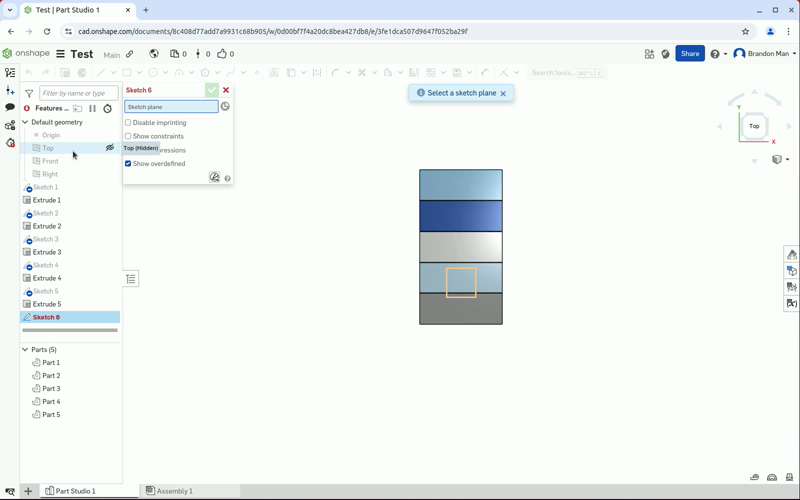
click(73, 150)
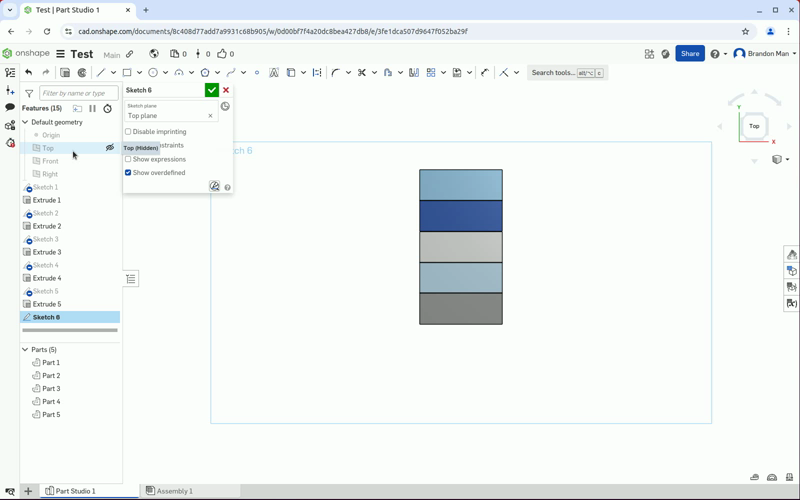
mouse_move(73, 352)
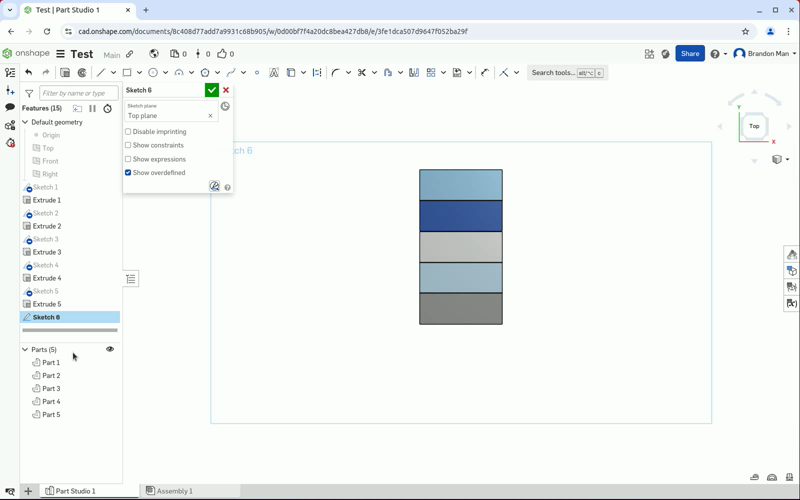
key(y)
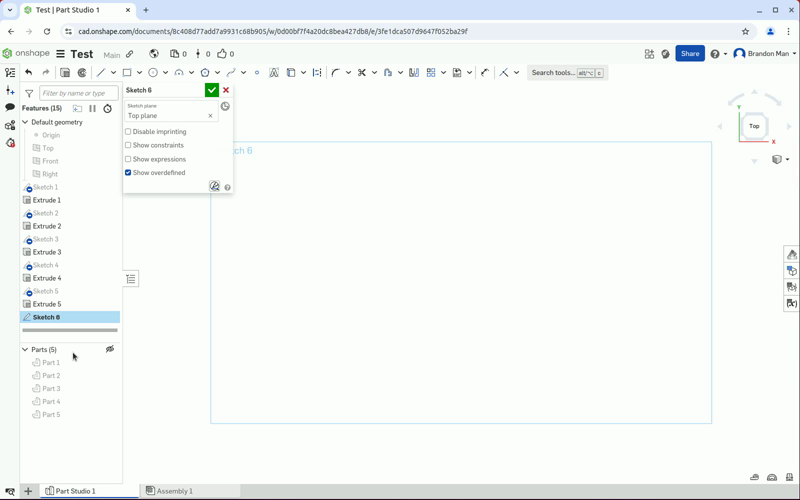
key(l)
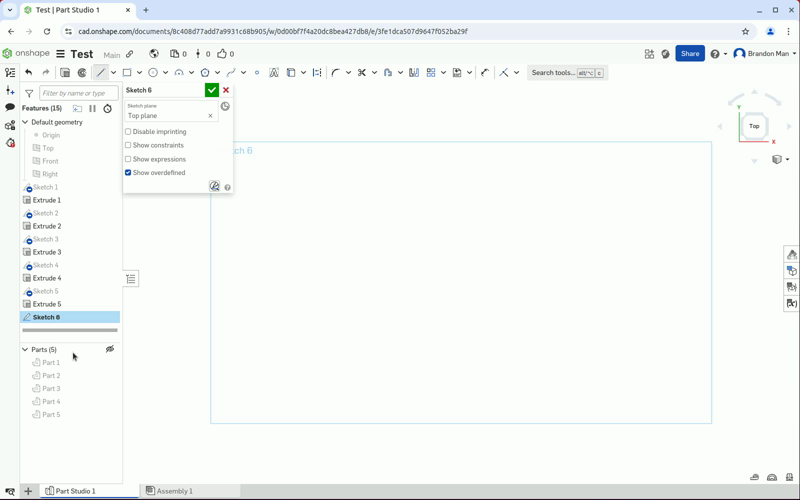
key_down(shift)
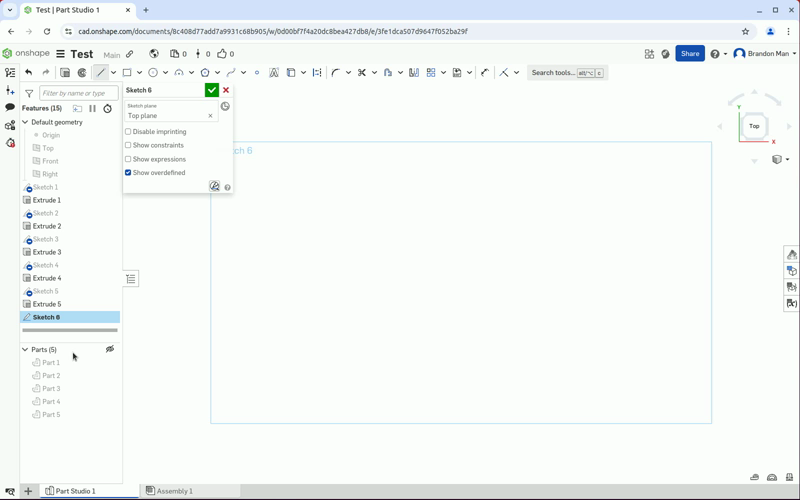
mouse_move(419, 324)
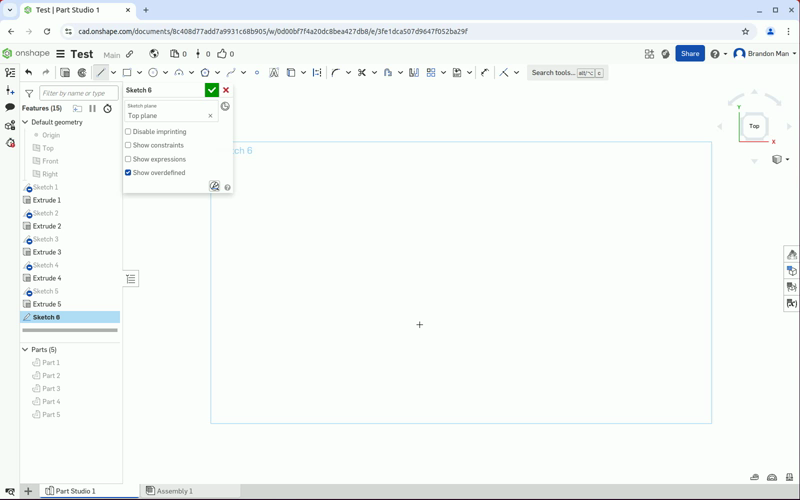
click(419, 324)
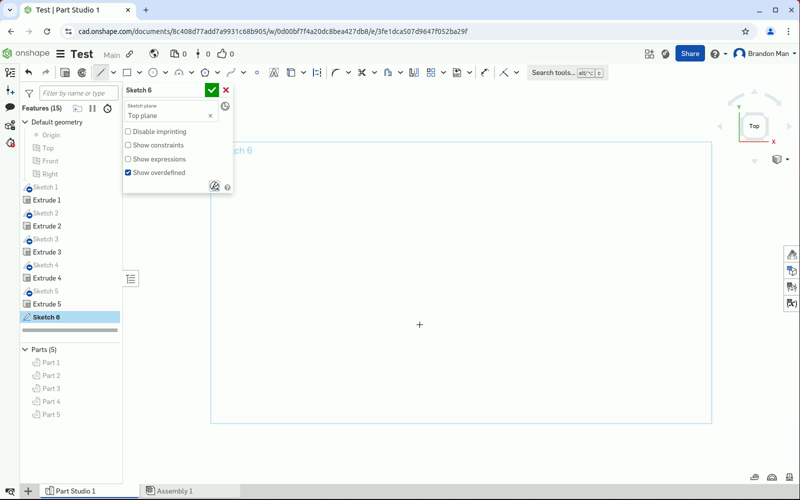
key_up(shift)
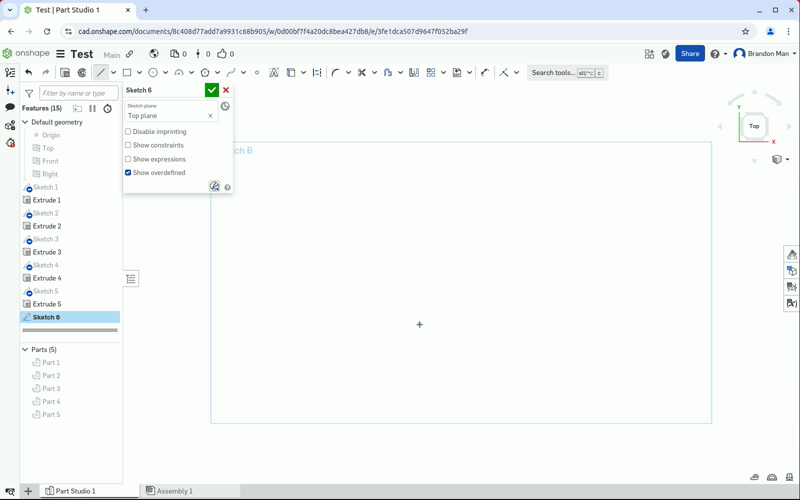
key_down(shift)
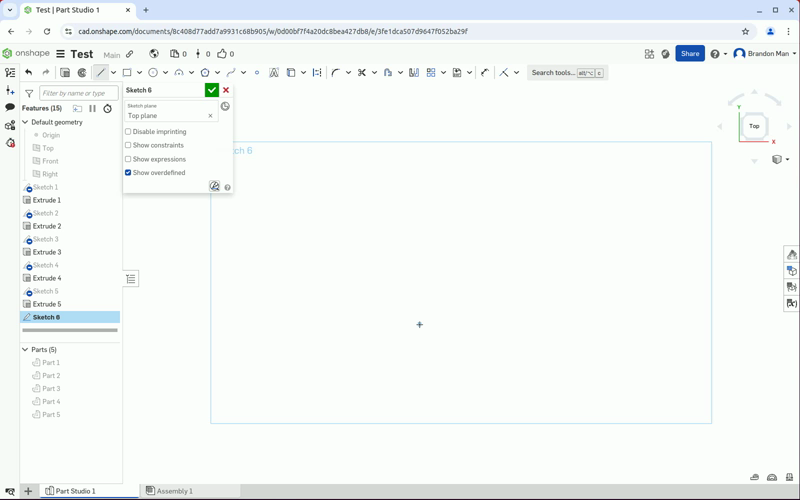
mouse_move(502, 324)
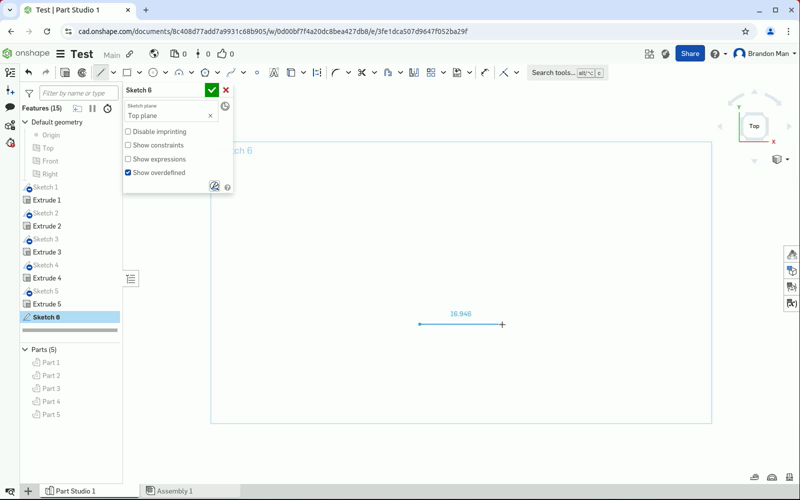
click(502, 324)
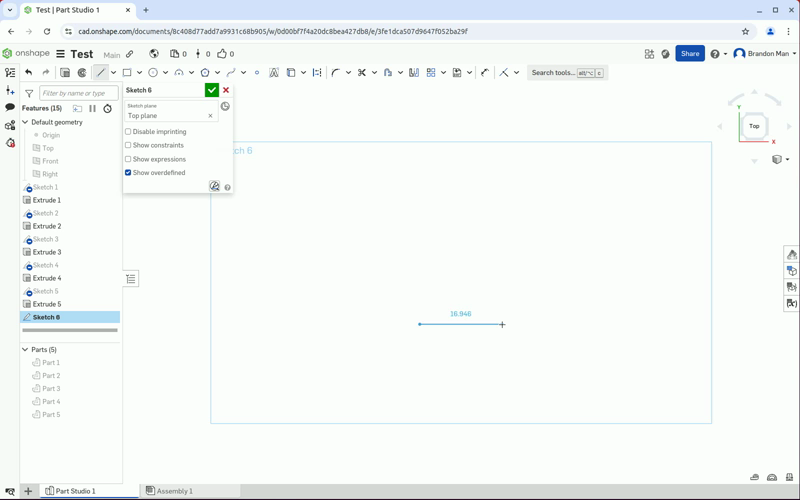
key_up(shift)
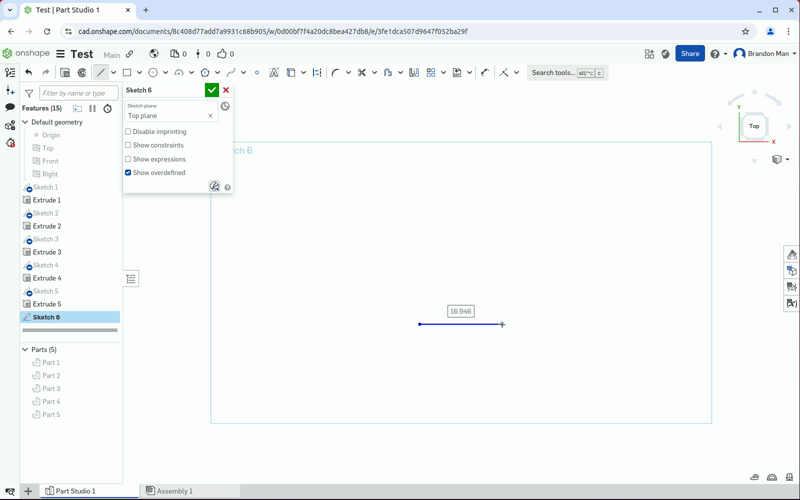
key_down(shift)
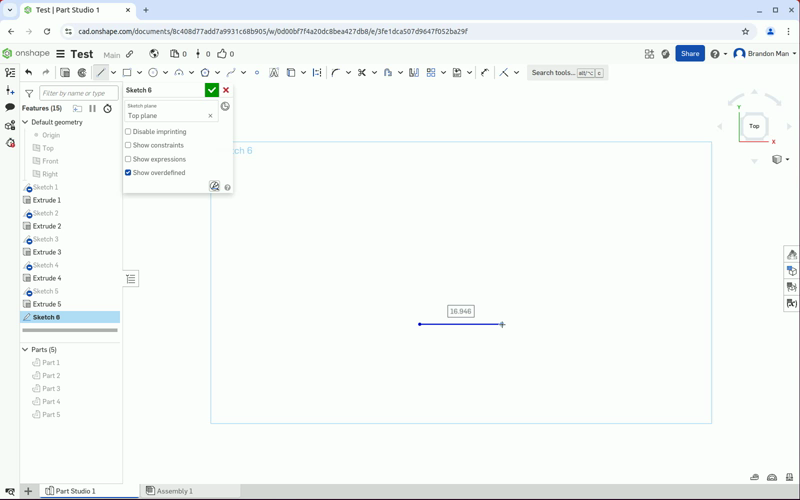
mouse_move(532, 324)
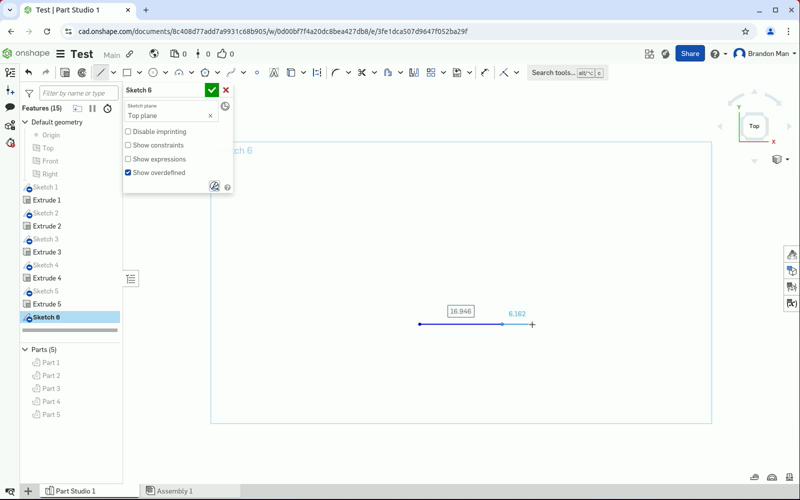
mouse_move(502, 292)
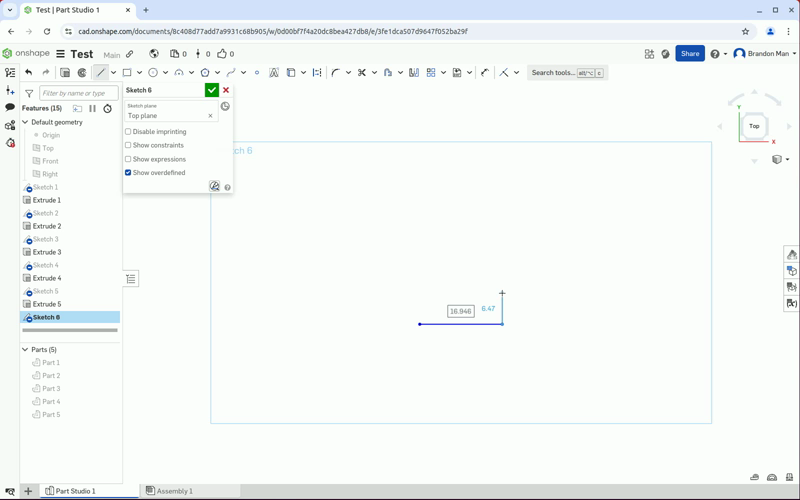
click(502, 292)
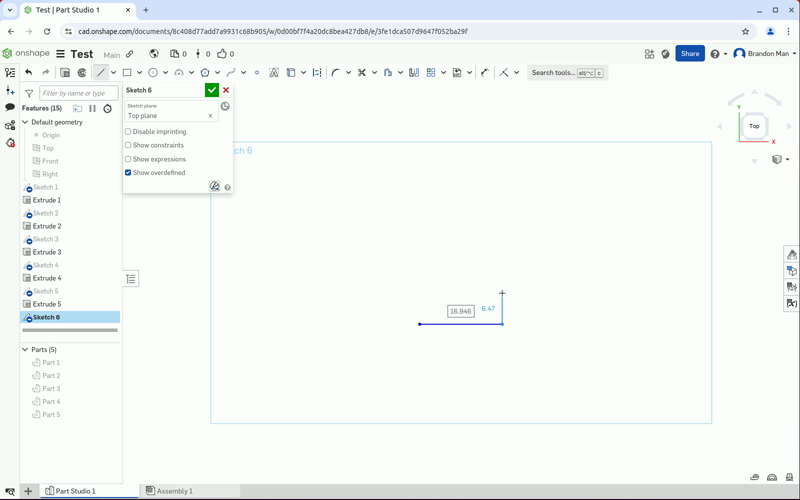
key_up(shift)
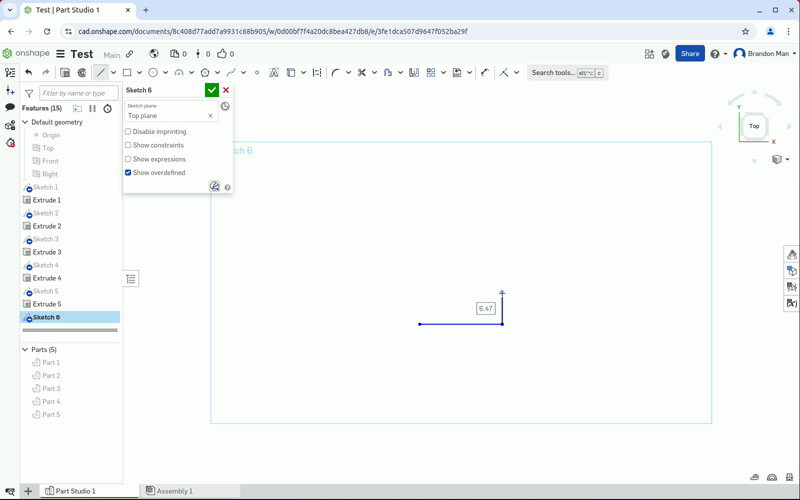
key_down(shift)
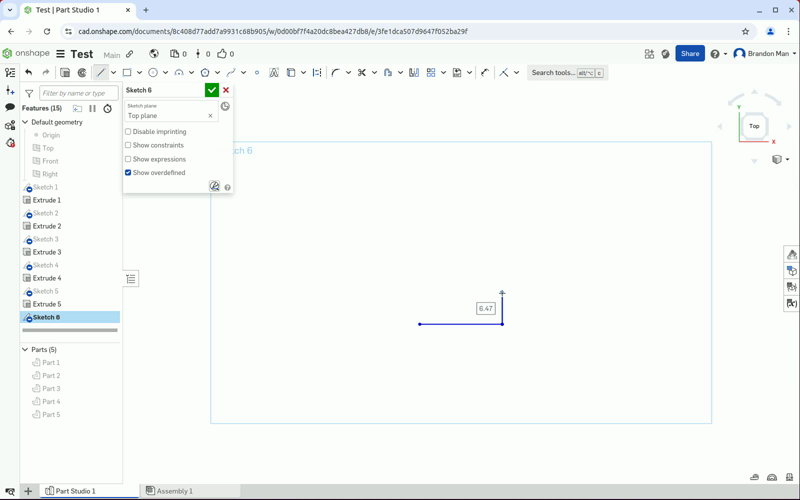
mouse_move(419, 292)
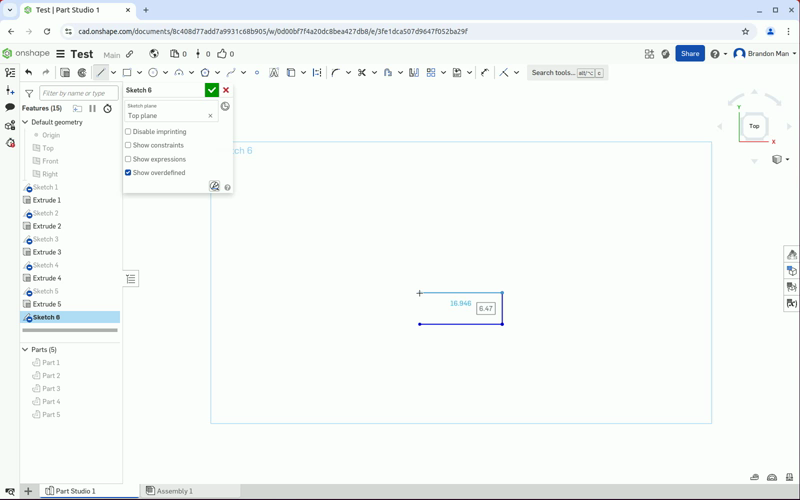
click(419, 292)
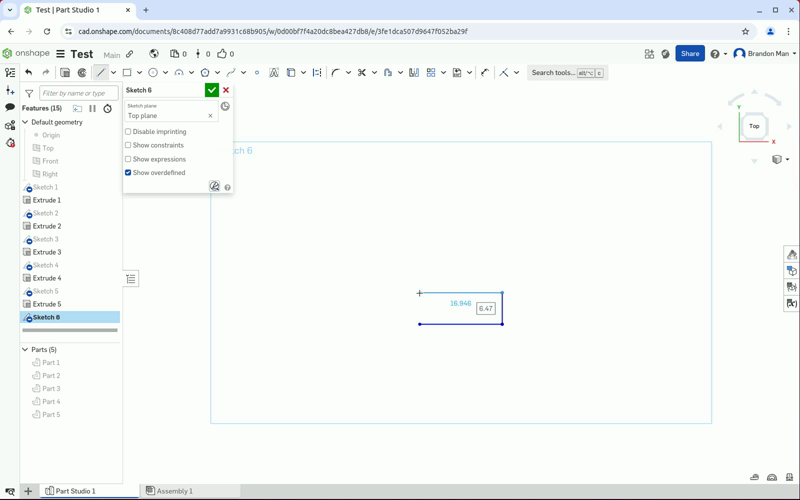
key_up(shift)
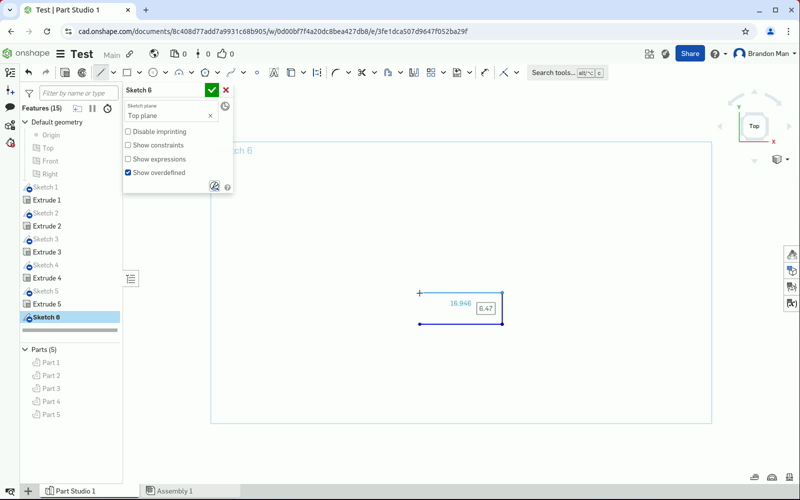
mouse_move(449, 292)
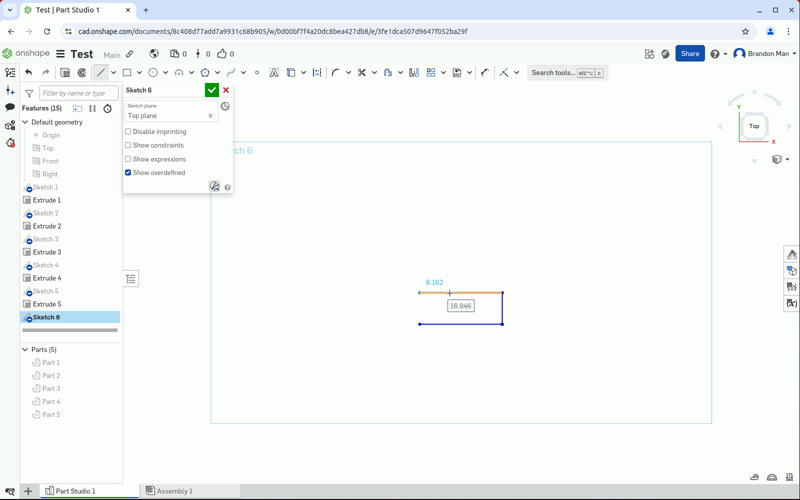
key_down(shift)
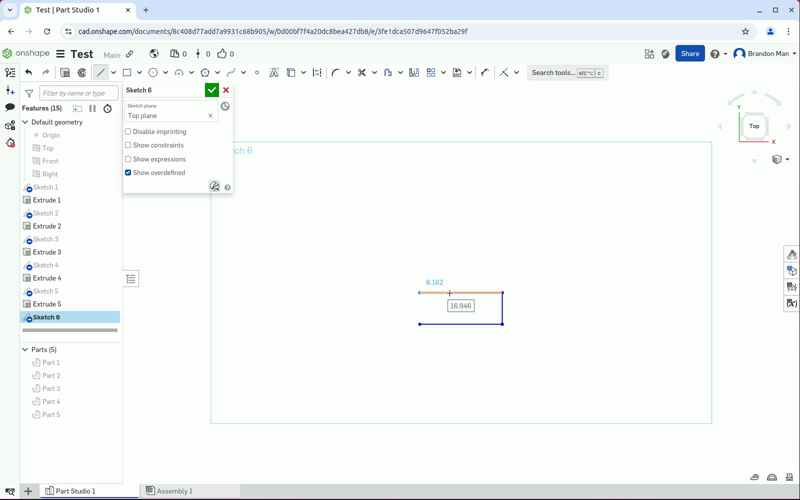
mouse_move(419, 324)
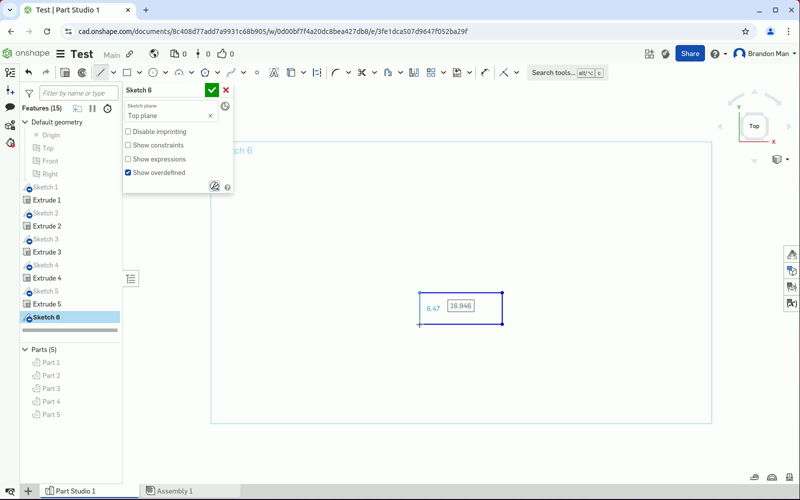
key_up(shift)
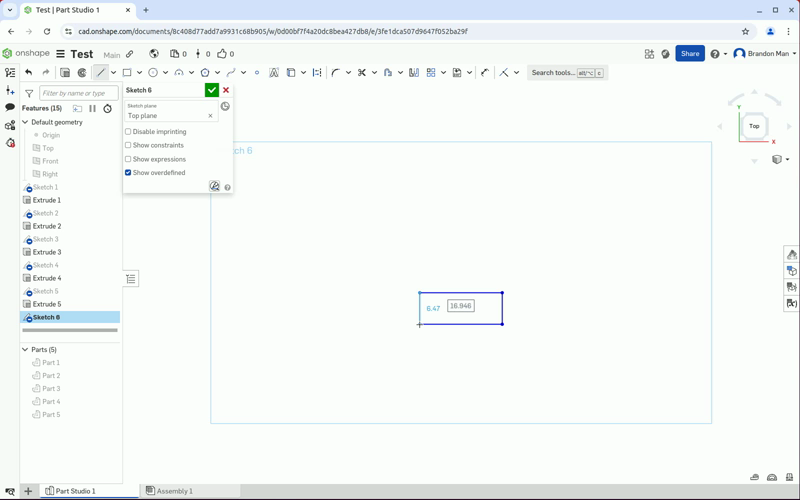
click(419, 324)
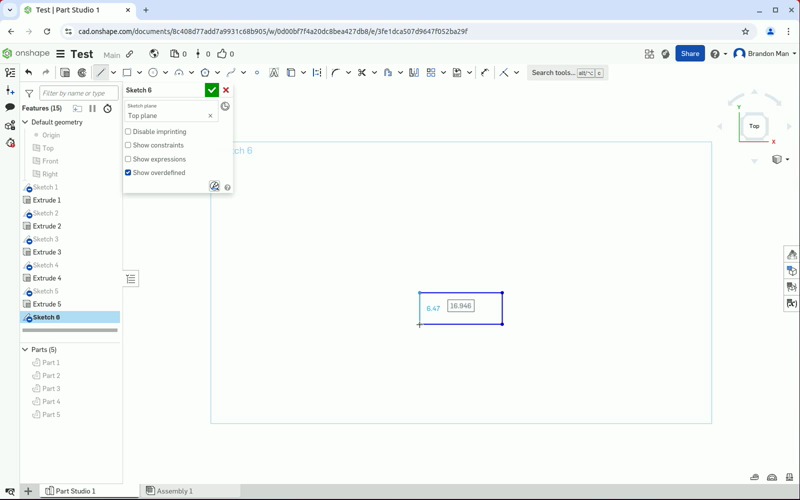
key(esc)
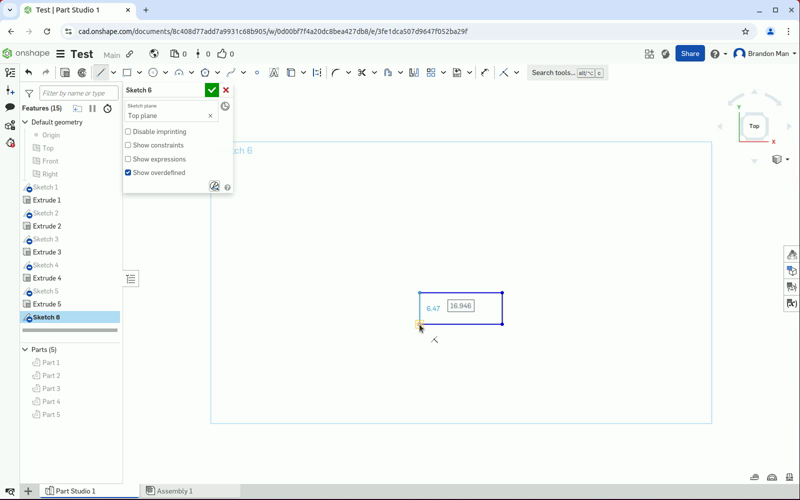
mouse_move(424, 314)
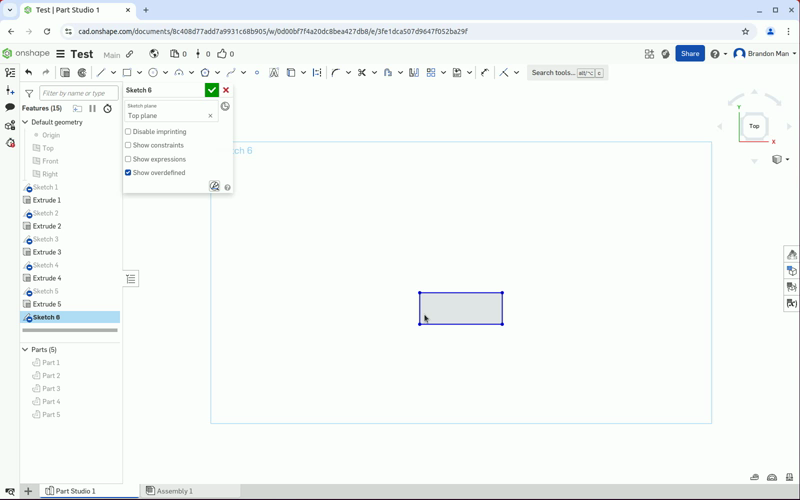
click(424, 314)
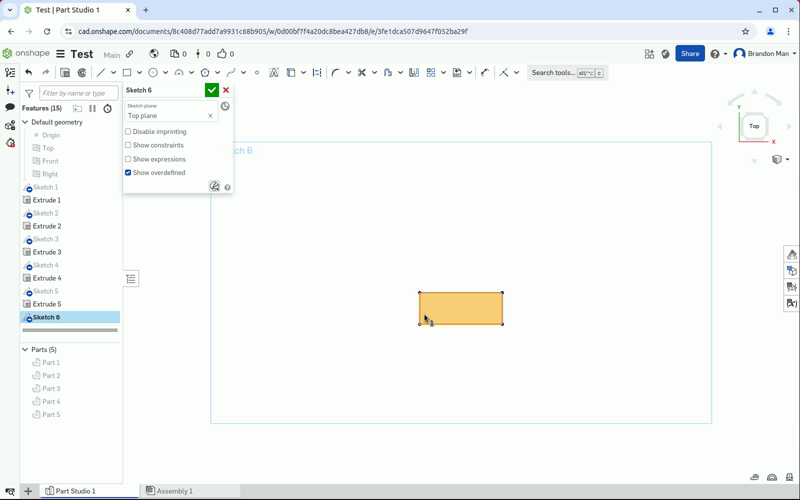
mouse_move(73, 352)
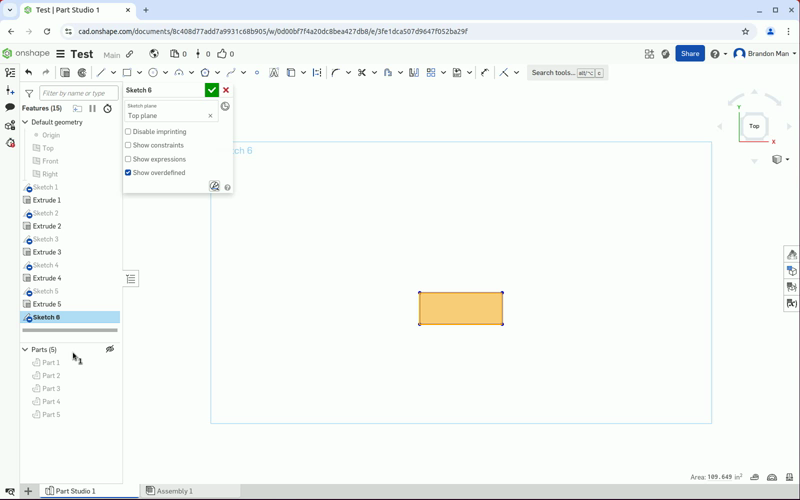
key(shift+y)
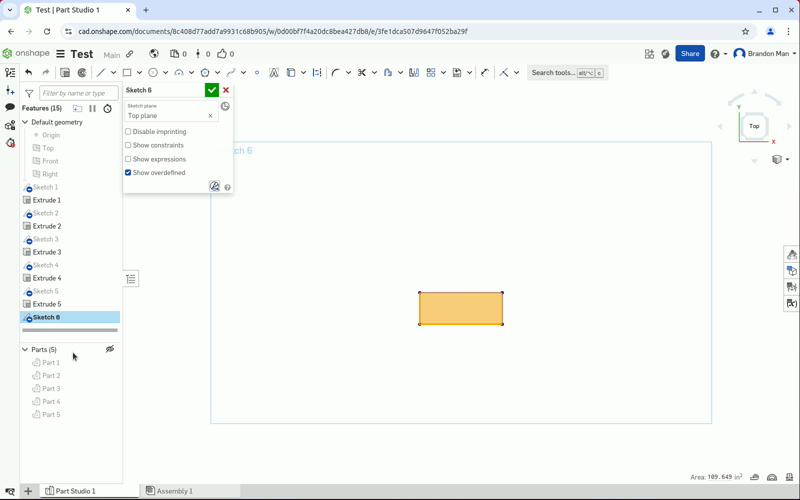
key(shift+e)
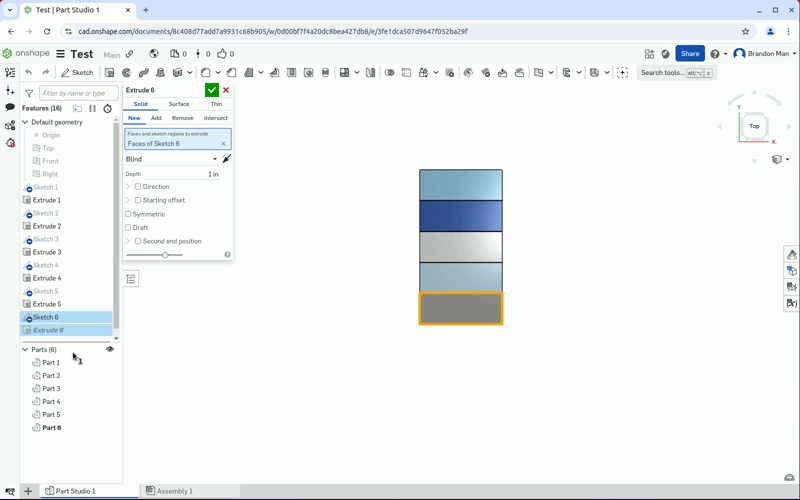
mouse_move(143, 106)
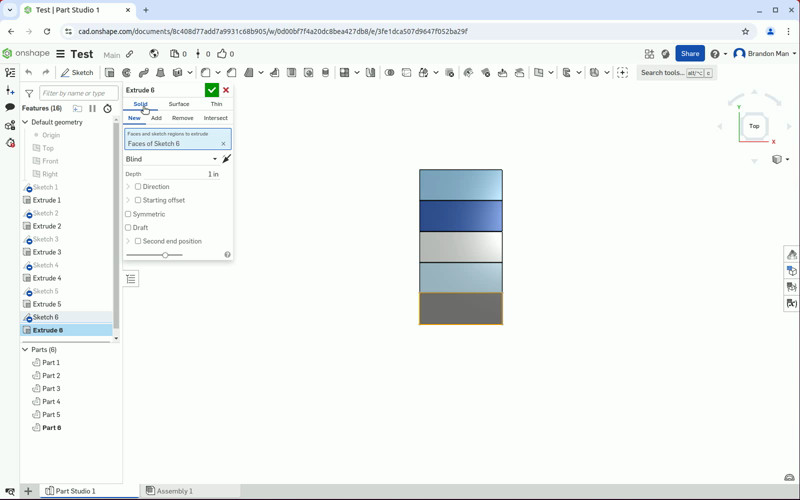
click(143, 106)
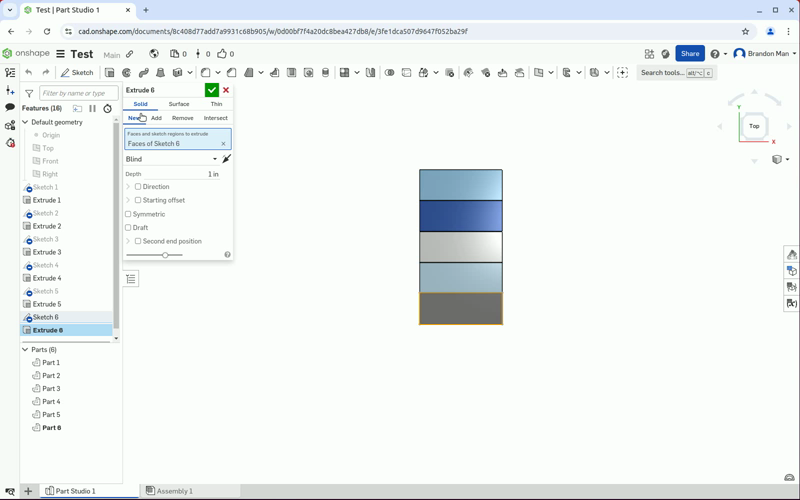
mouse_move(137, 120)
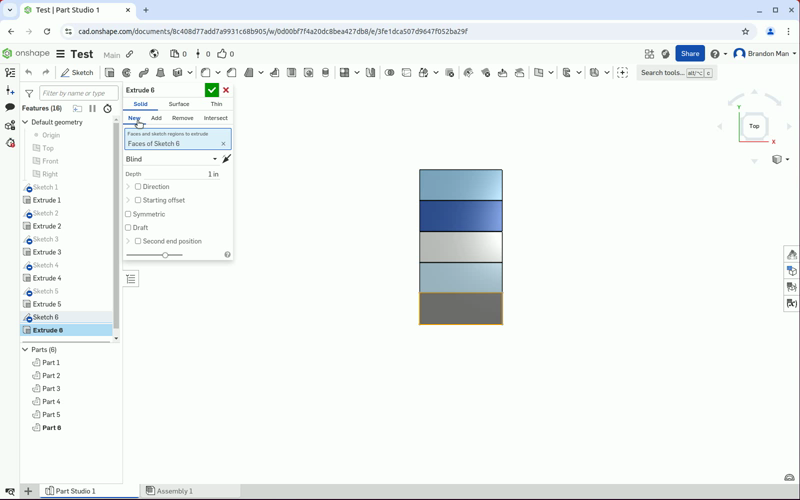
click(137, 120)
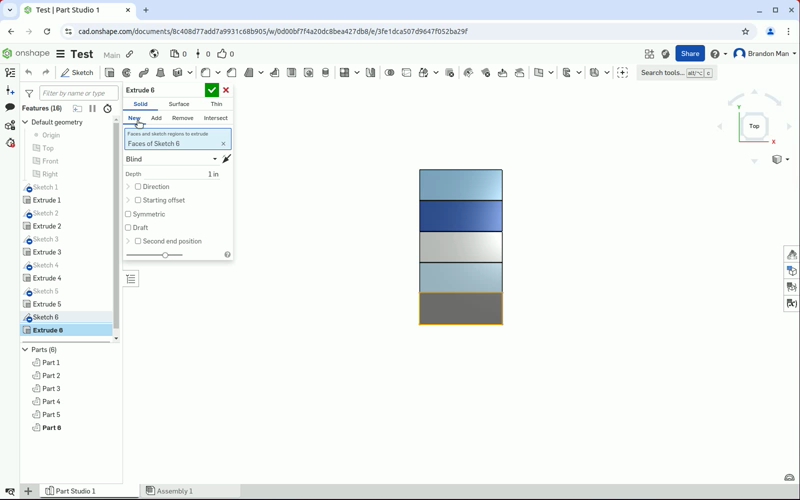
key(tab, 4)
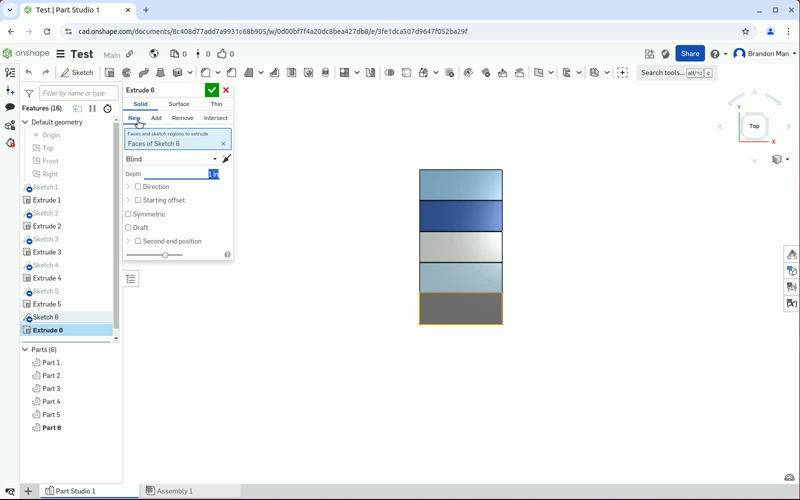
text(23.108)
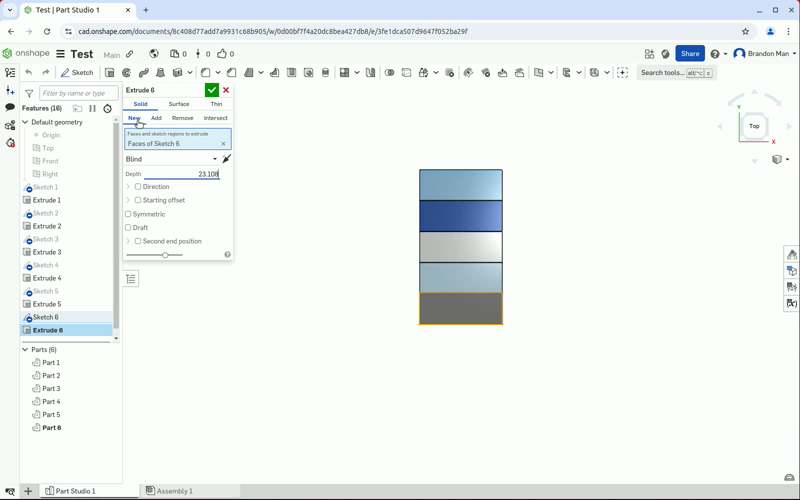
key(enter)
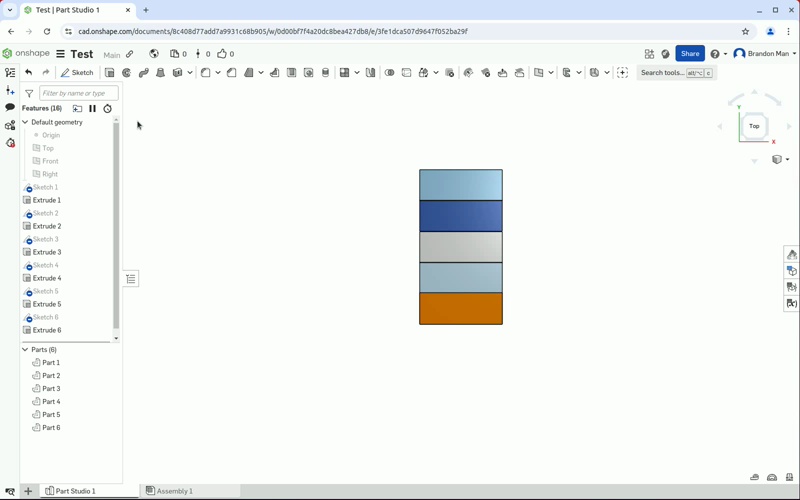
key(shift+h)
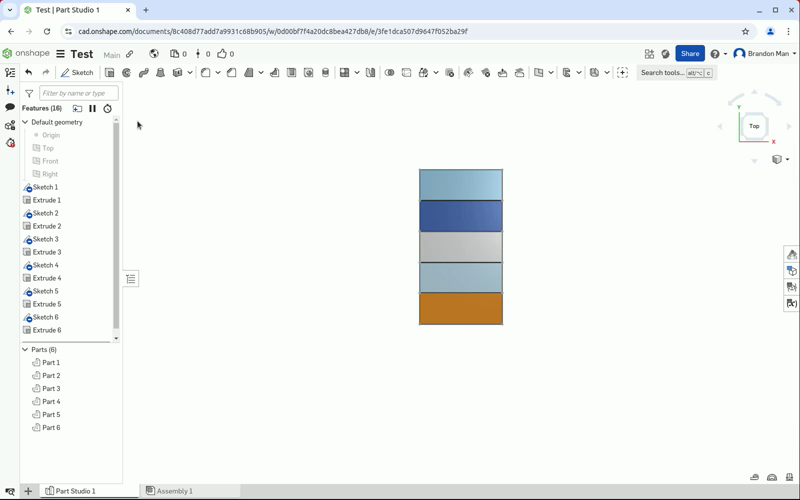
key(shift+h)
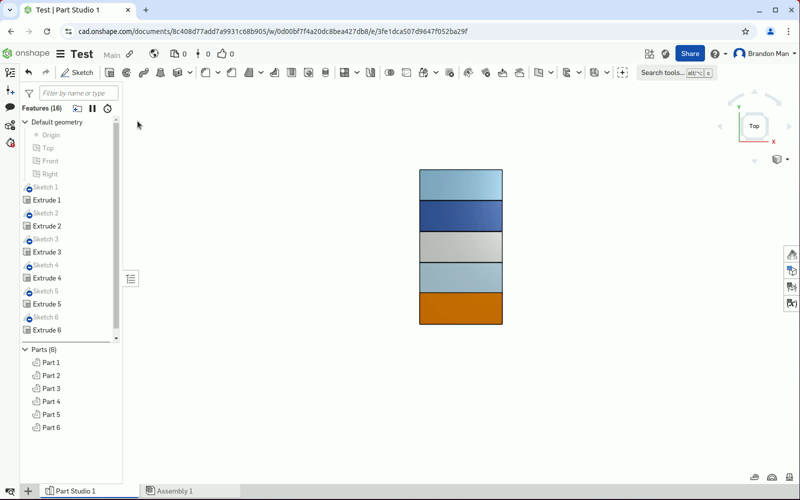
mouse_move(69, 189)
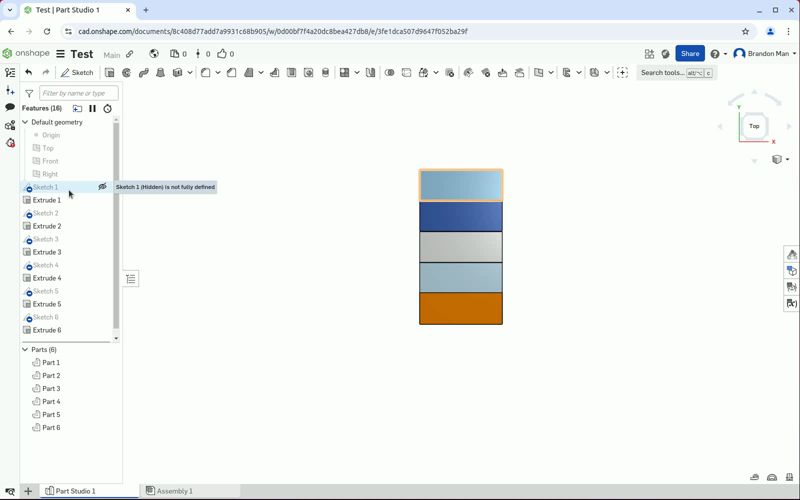
click(69, 189)
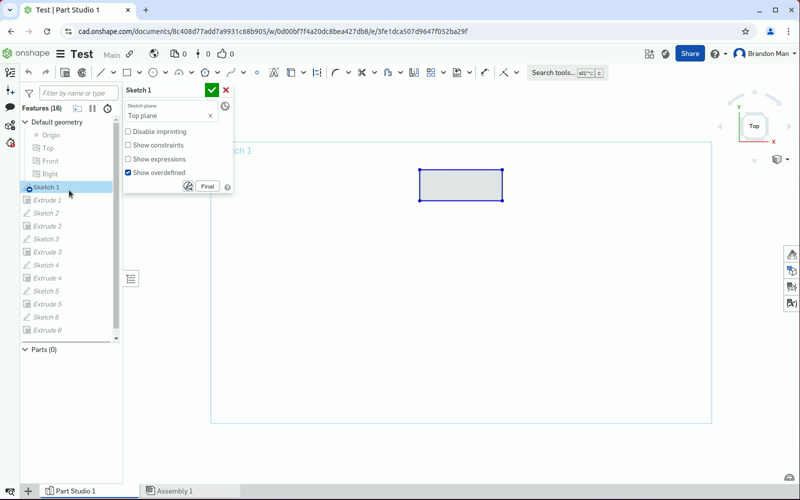
mouse_move(229, 92)
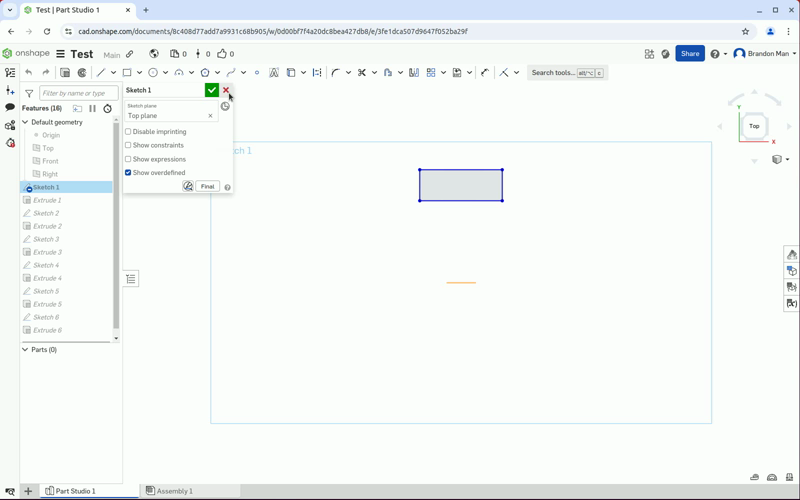
click(229, 92)
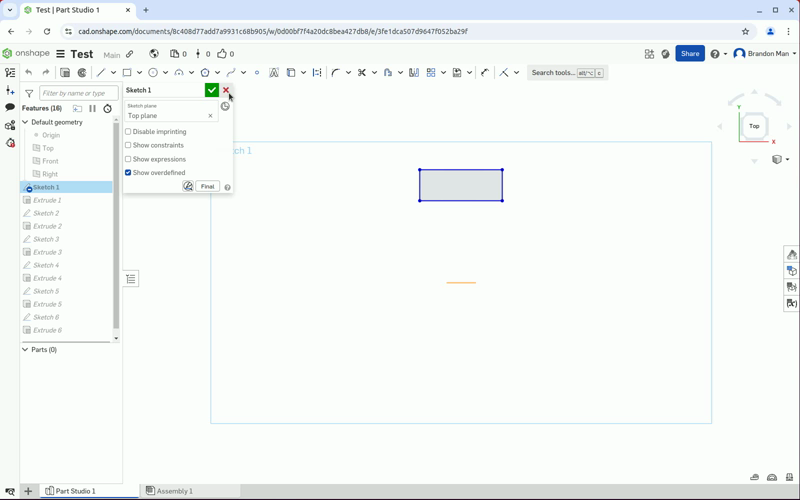
key(shift+s)
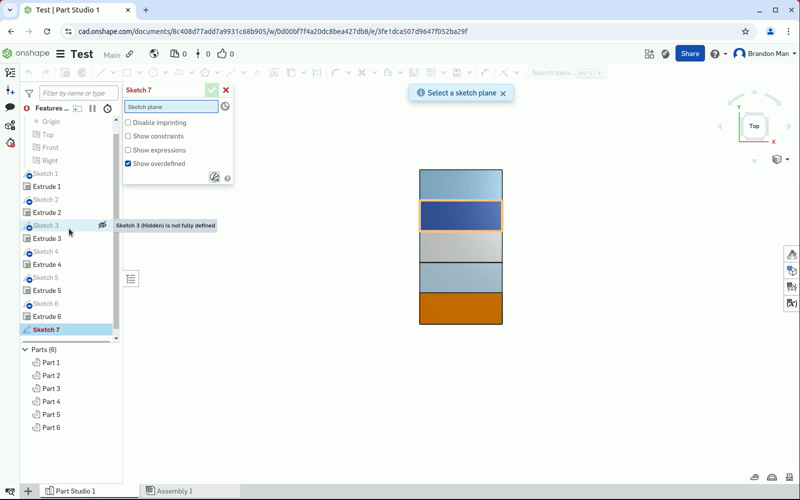
scroll(3)
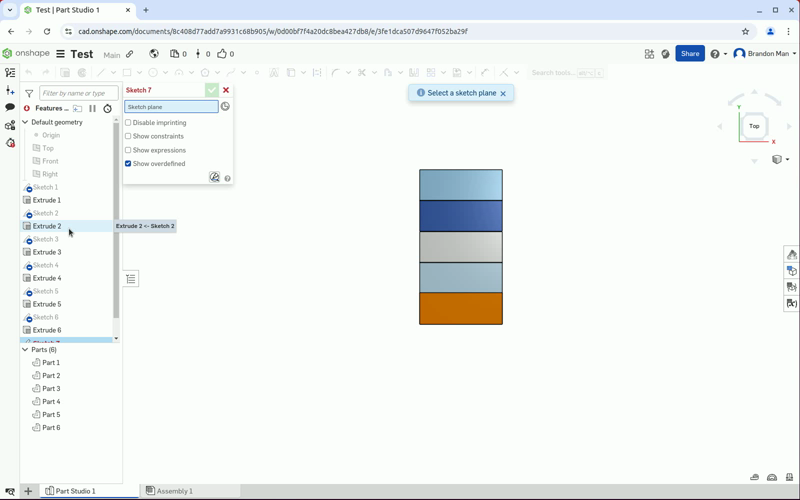
mouse_move(69, 150)
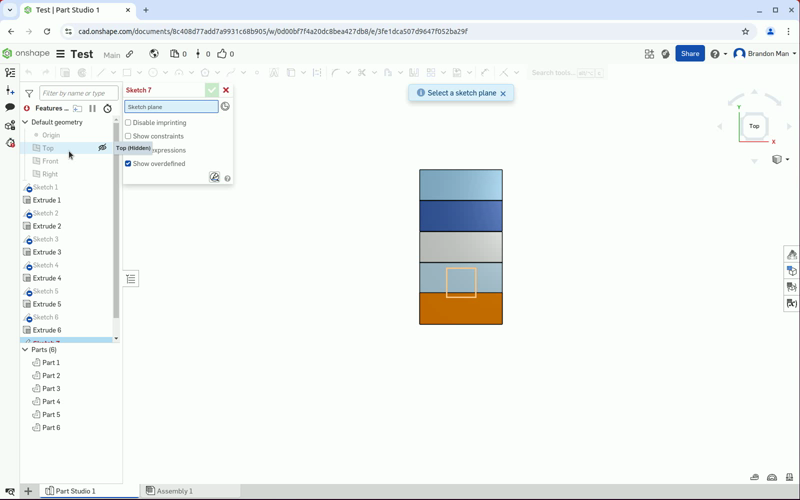
click(69, 150)
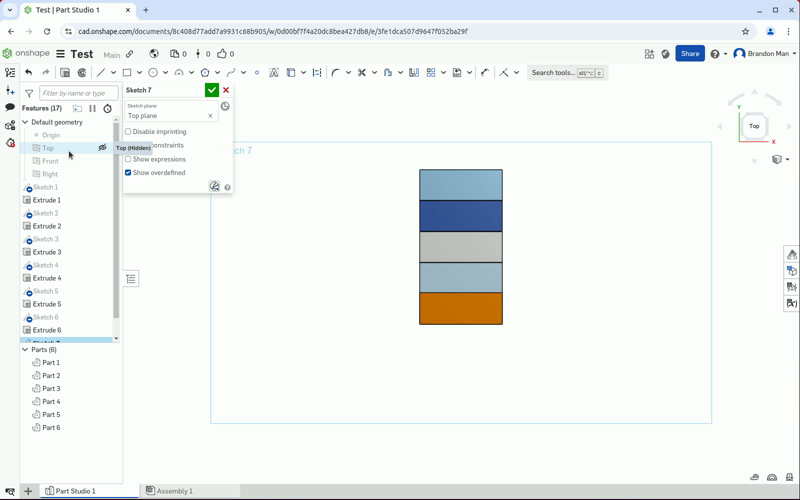
mouse_move(73, 352)
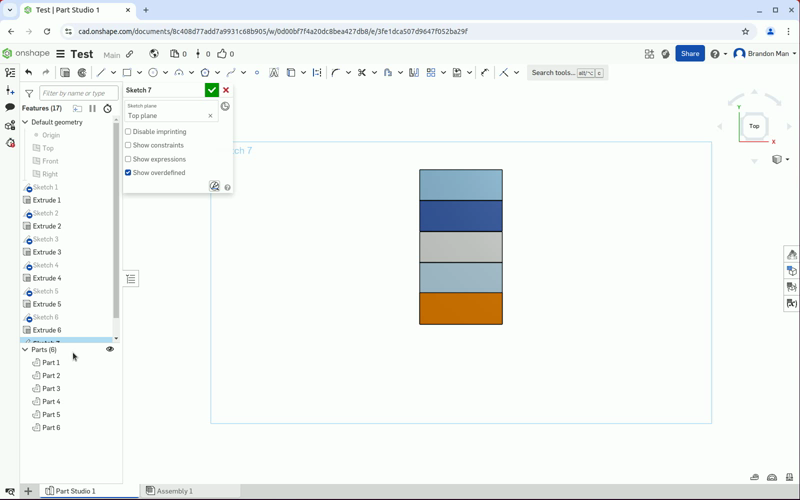
key(y)
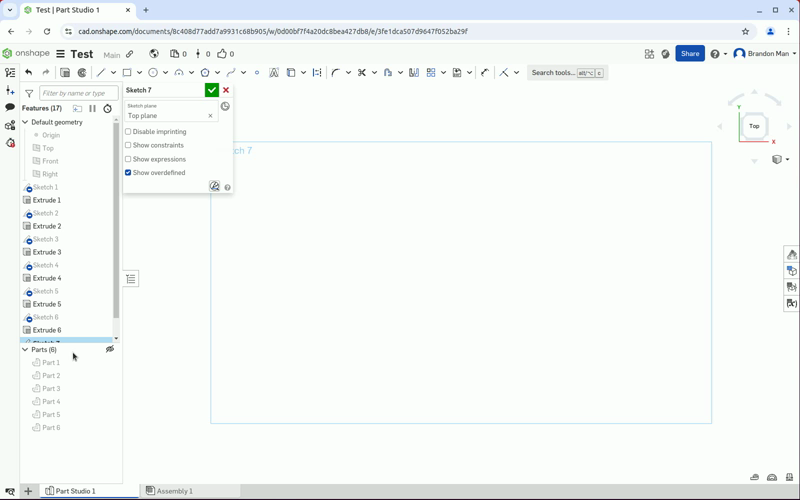
key(l)
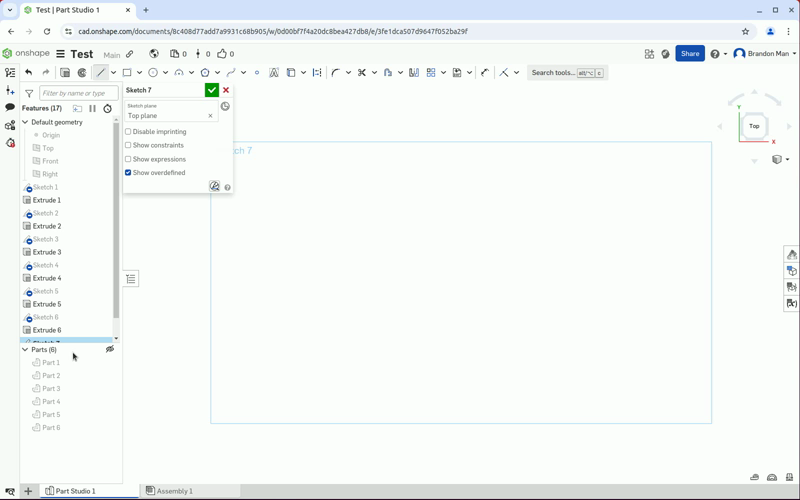
key_down(shift)
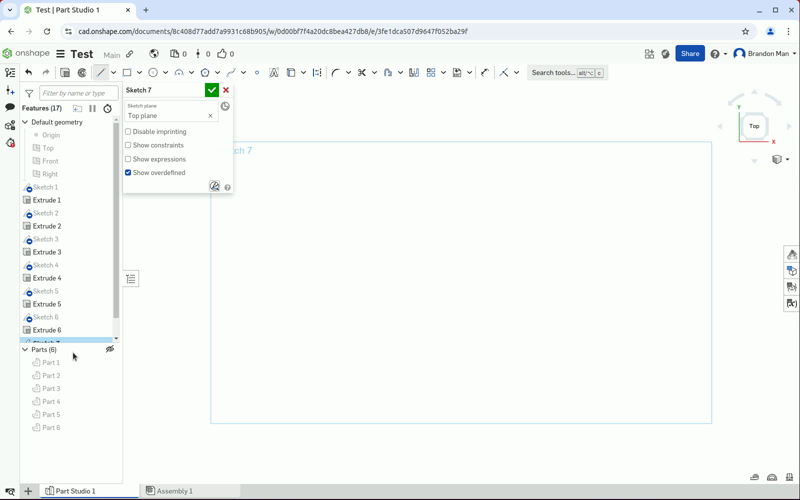
mouse_move(419, 200)
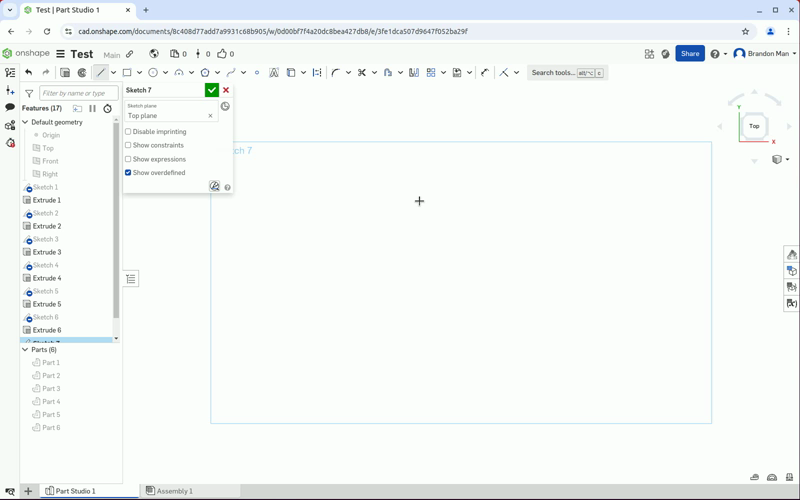
click(419, 200)
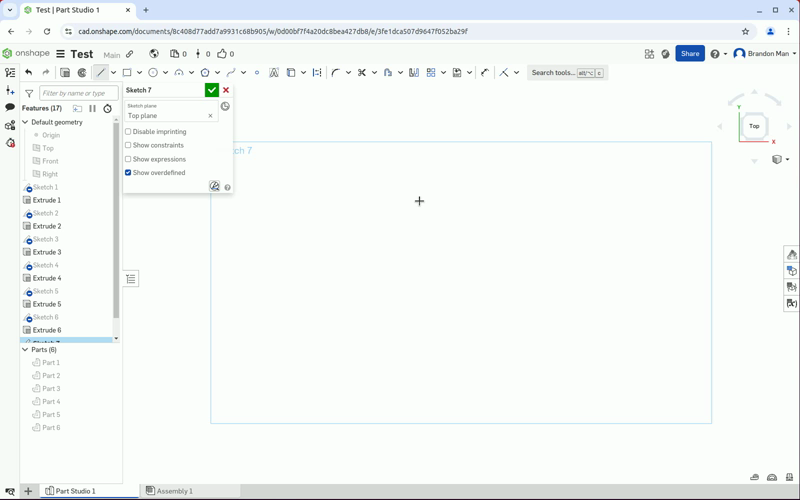
key_up(shift)
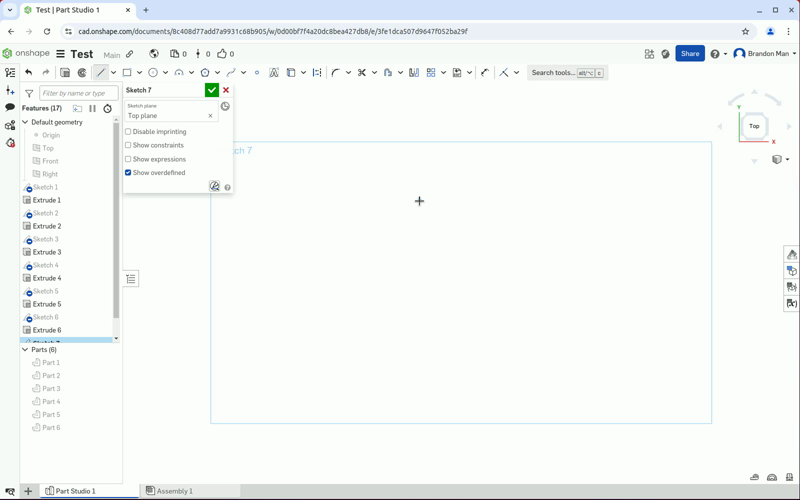
key_down(shift)
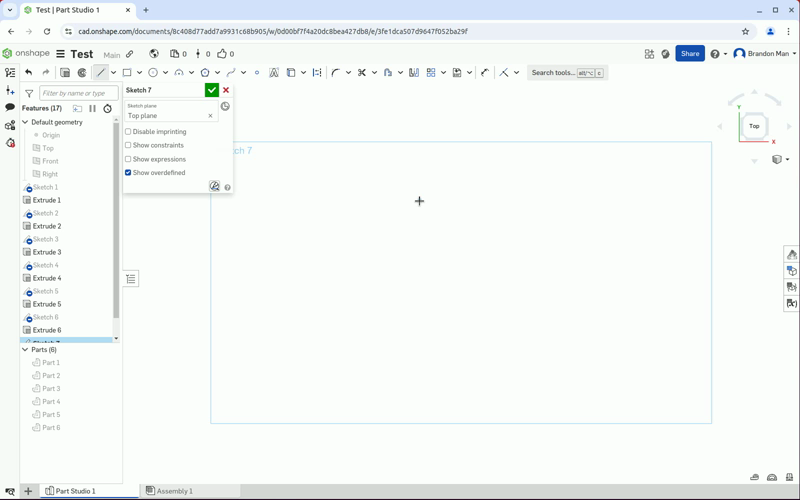
mouse_move(502, 200)
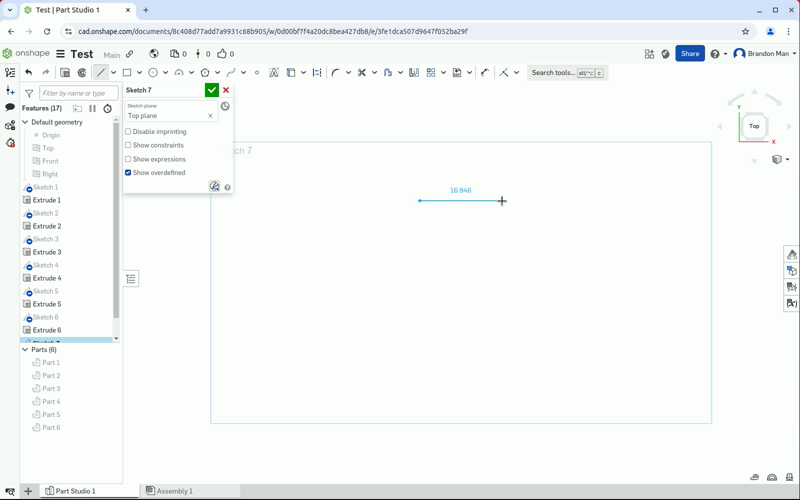
click(502, 200)
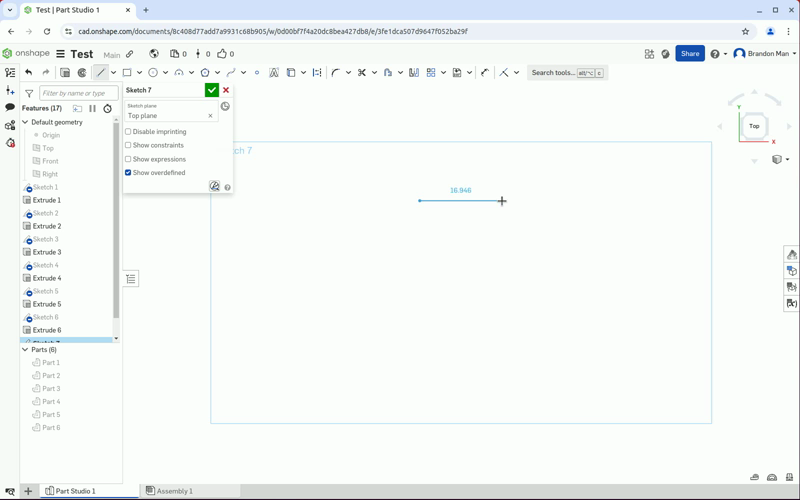
key_up(shift)
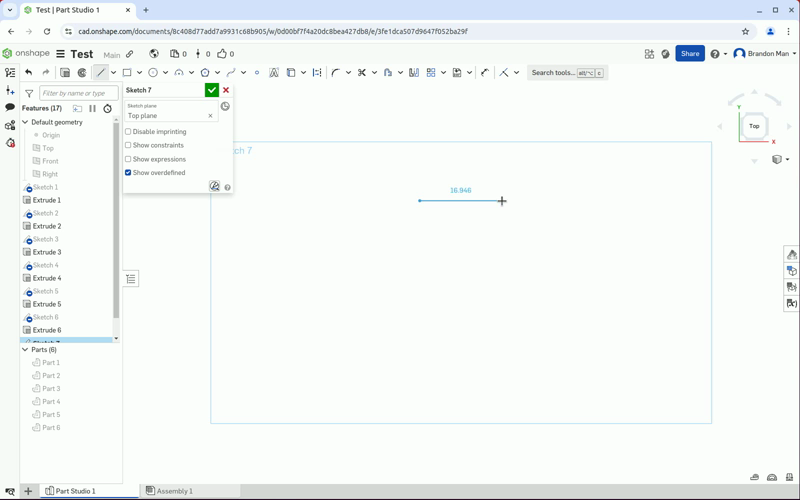
key_down(shift)
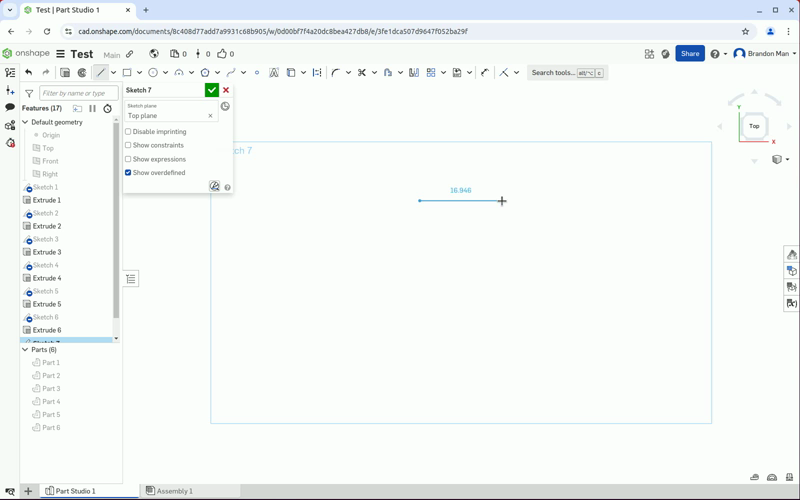
mouse_move(532, 200)
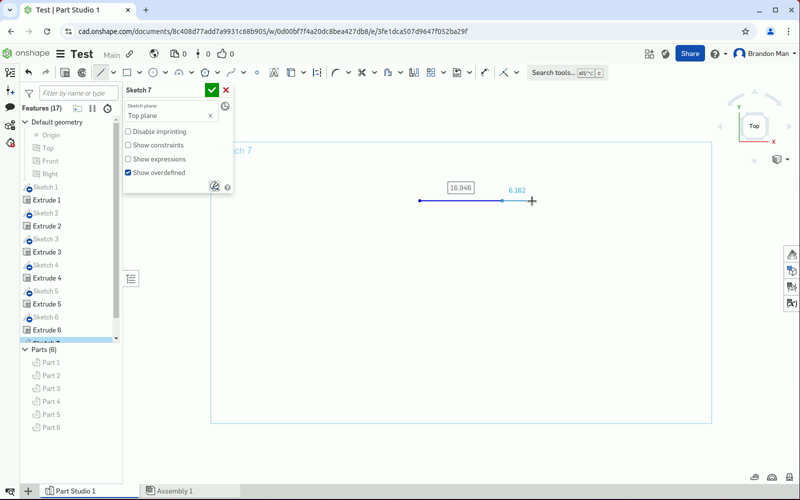
mouse_move(502, 169)
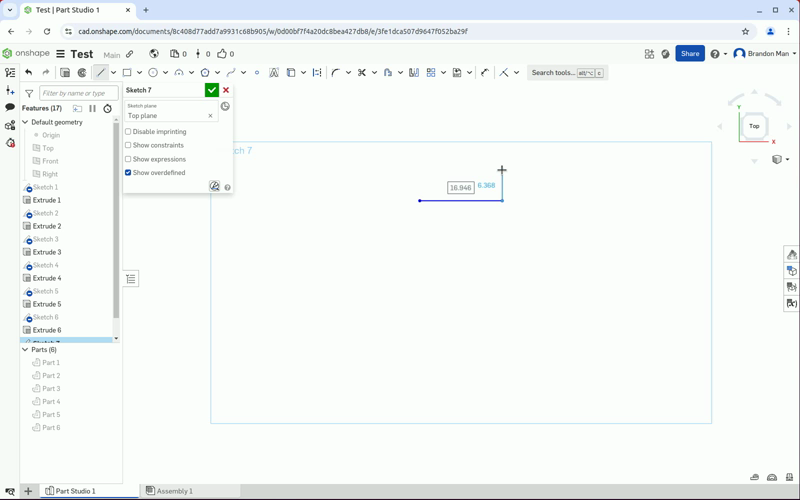
click(502, 169)
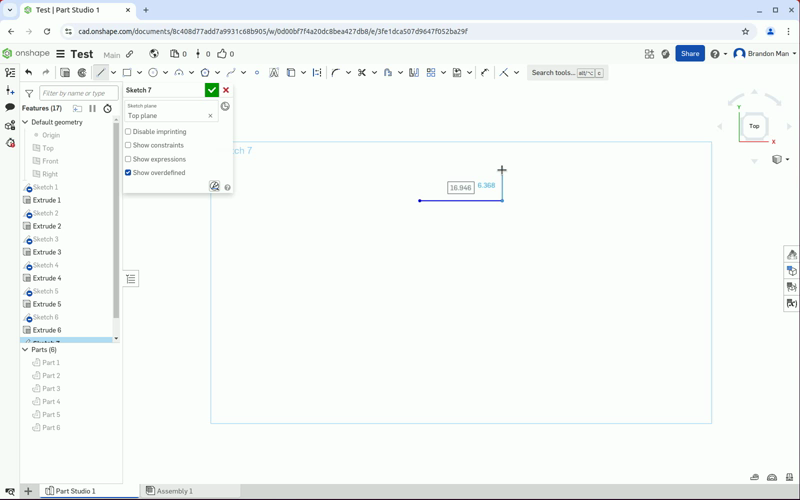
key_up(shift)
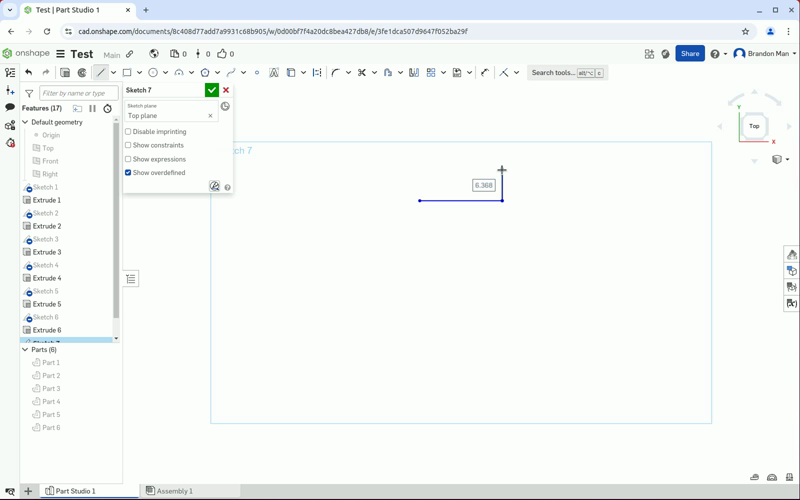
key_down(shift)
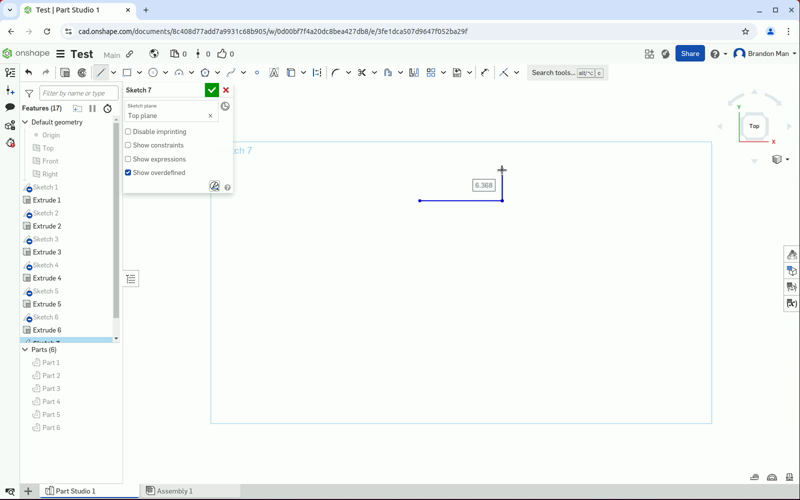
mouse_move(419, 169)
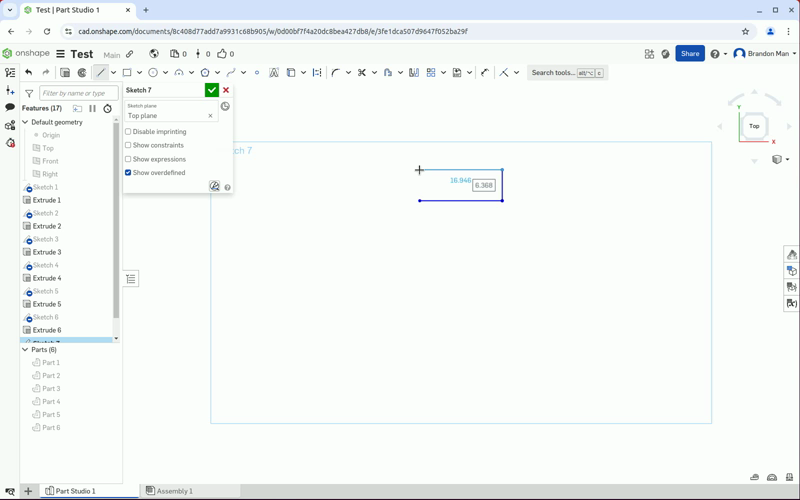
click(419, 169)
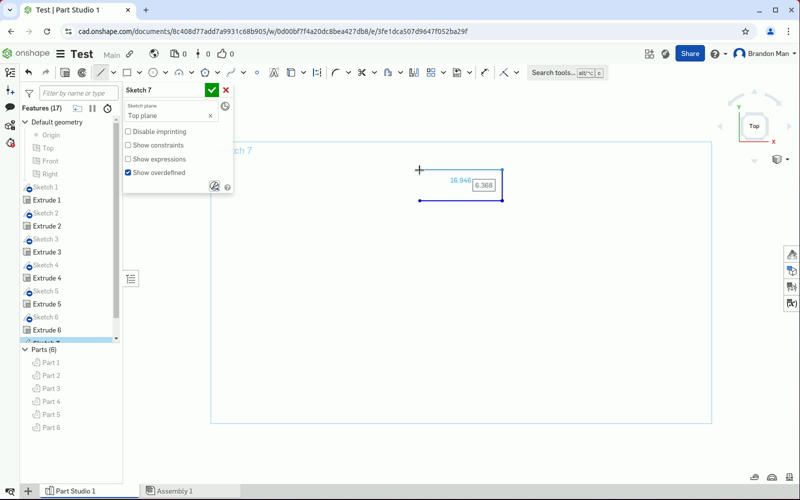
key_up(shift)
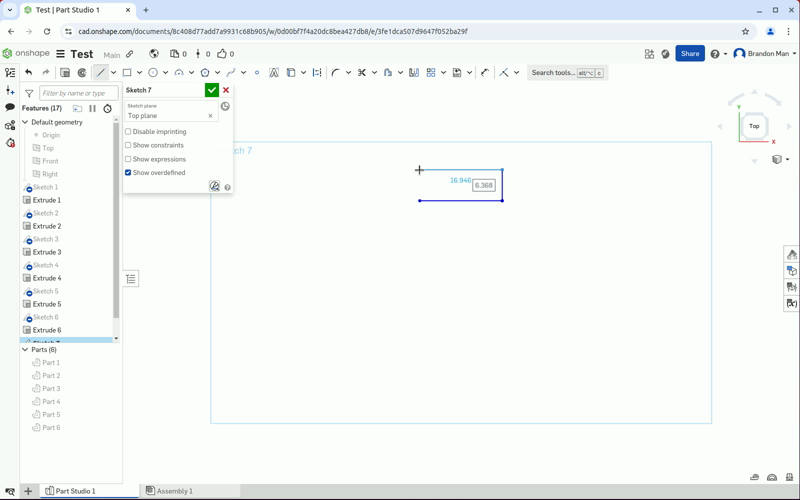
mouse_move(449, 169)
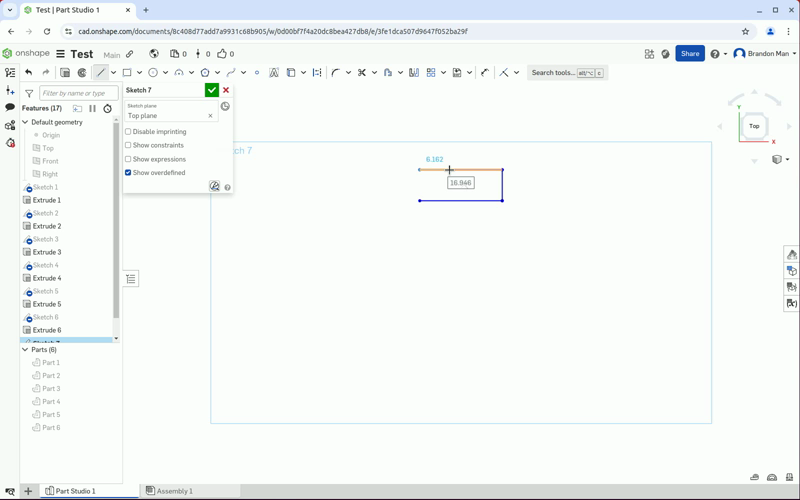
key_down(shift)
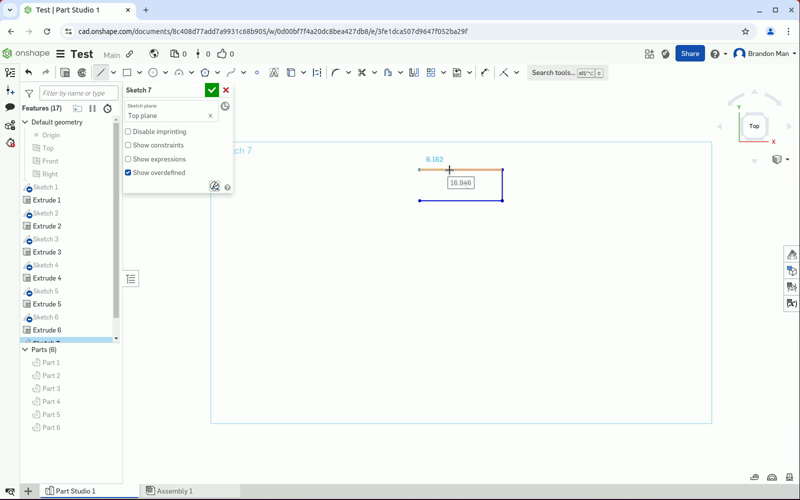
mouse_move(419, 200)
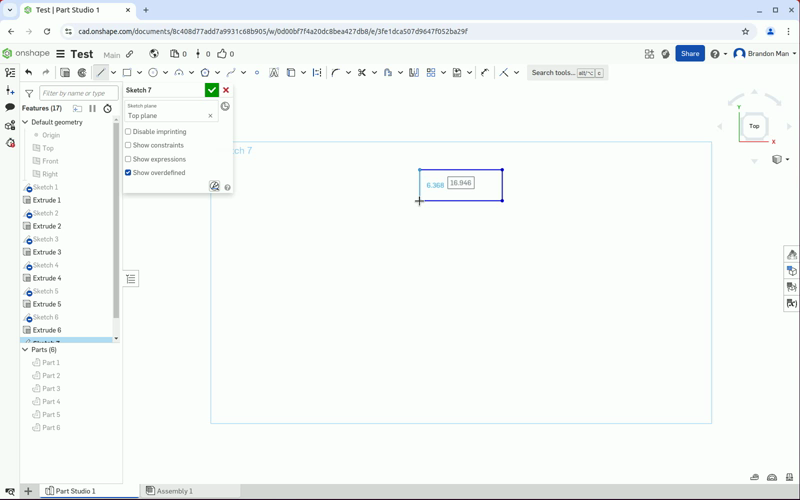
key_up(shift)
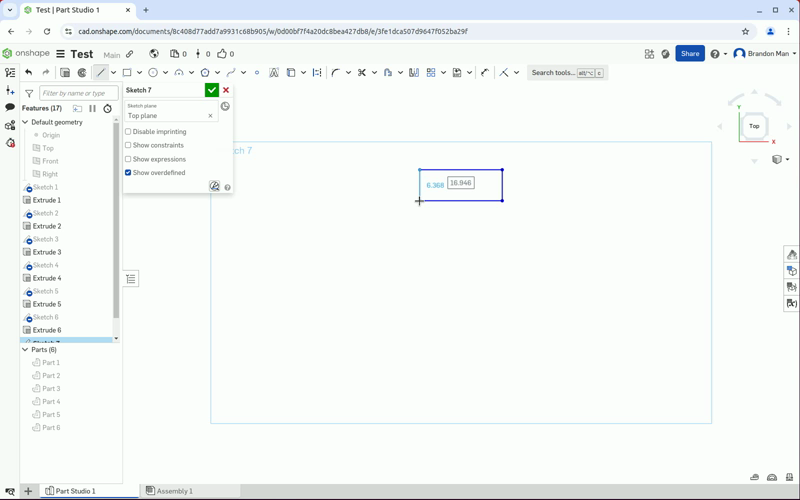
click(419, 200)
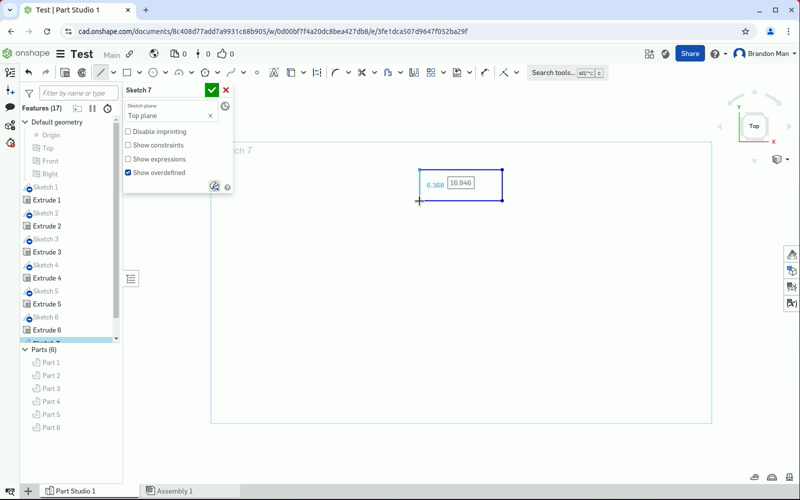
key(esc)
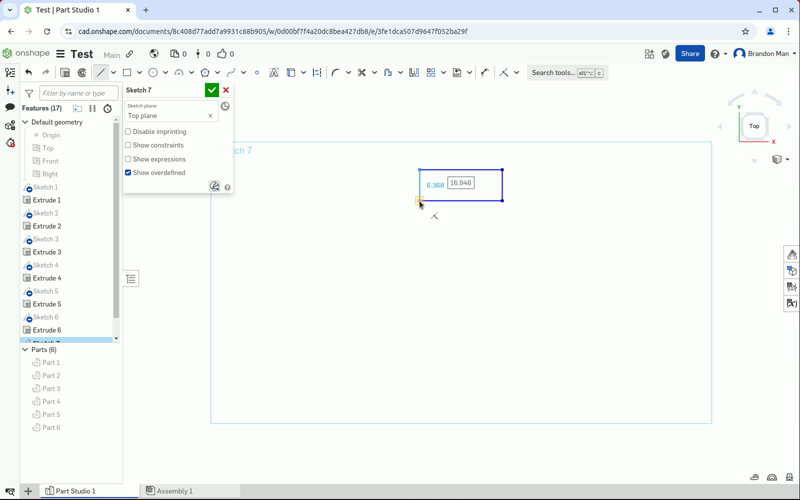
mouse_move(436, 177)
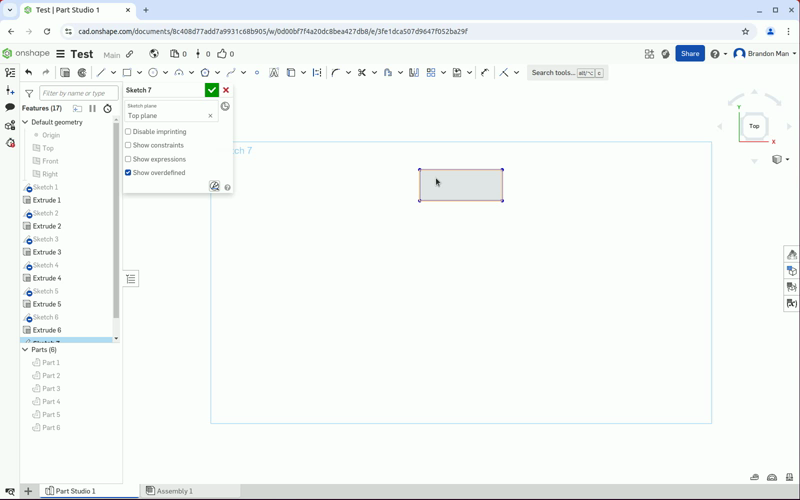
click(436, 177)
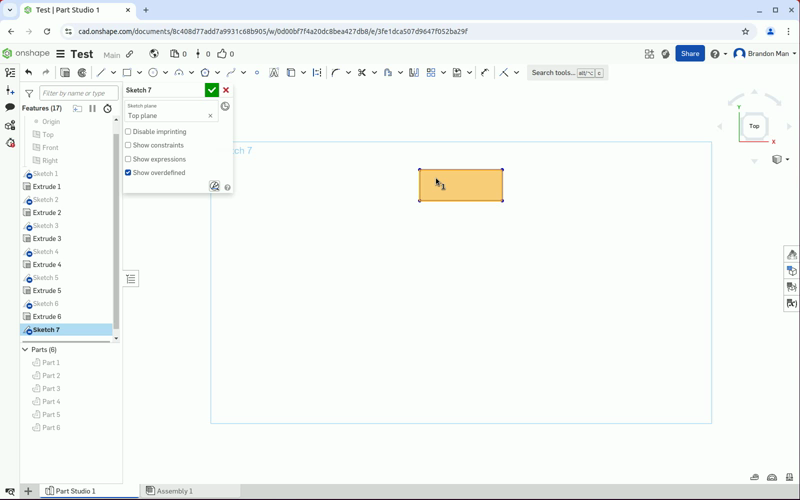
mouse_move(73, 352)
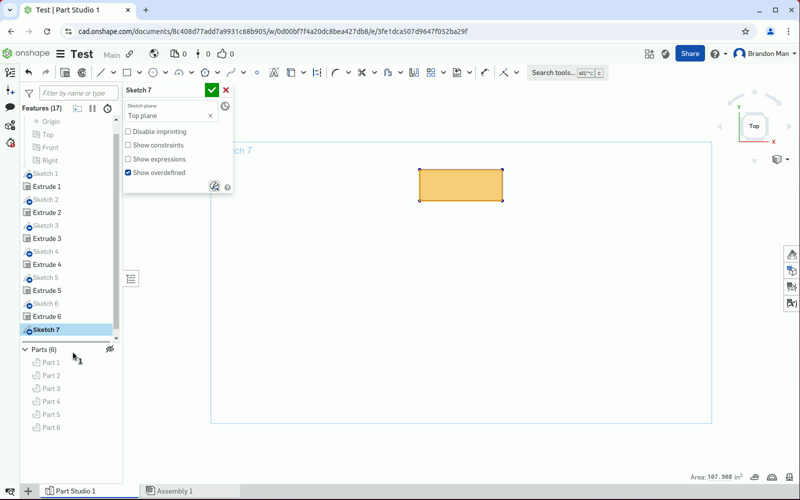
key(shift+y)
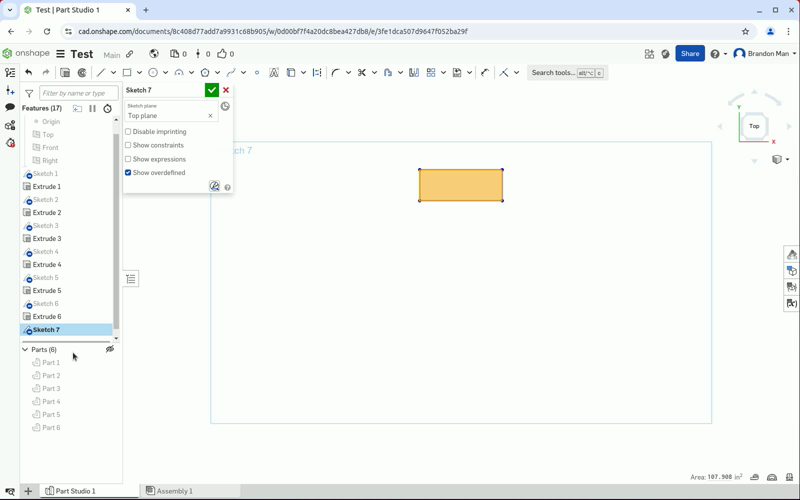
key(shift+e)
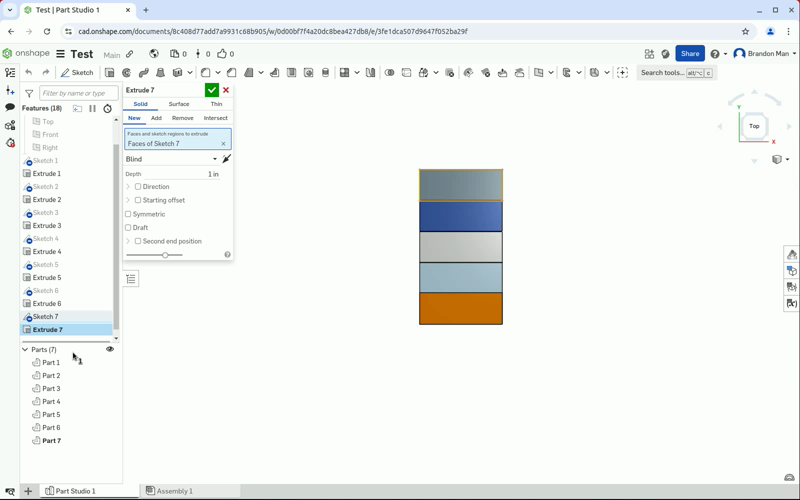
mouse_move(143, 106)
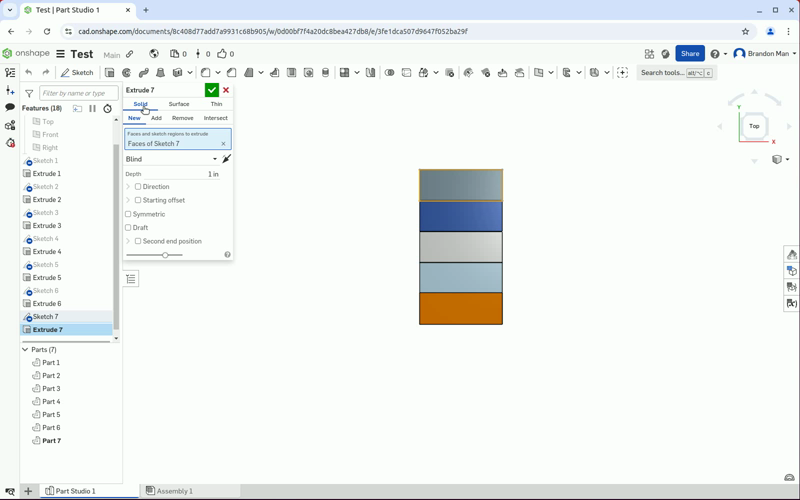
click(143, 106)
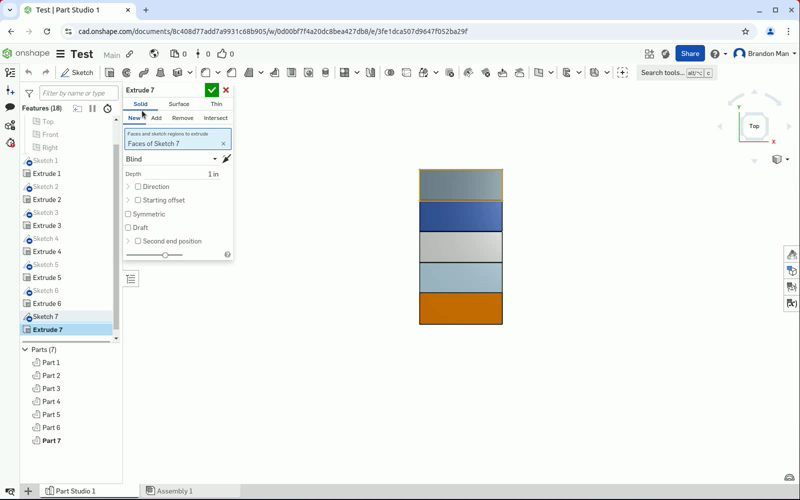
mouse_move(137, 120)
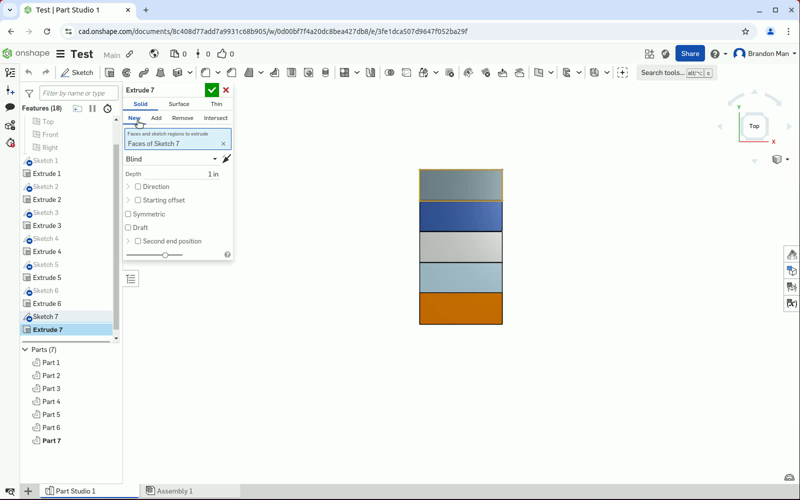
click(137, 120)
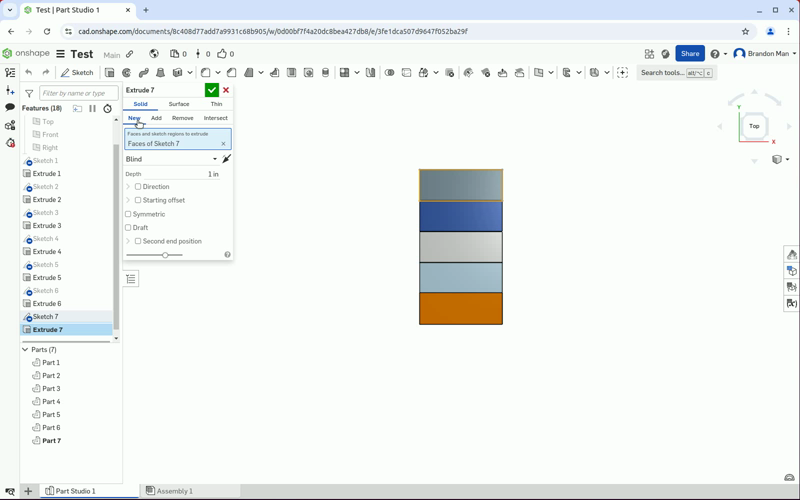
key(tab, 4)
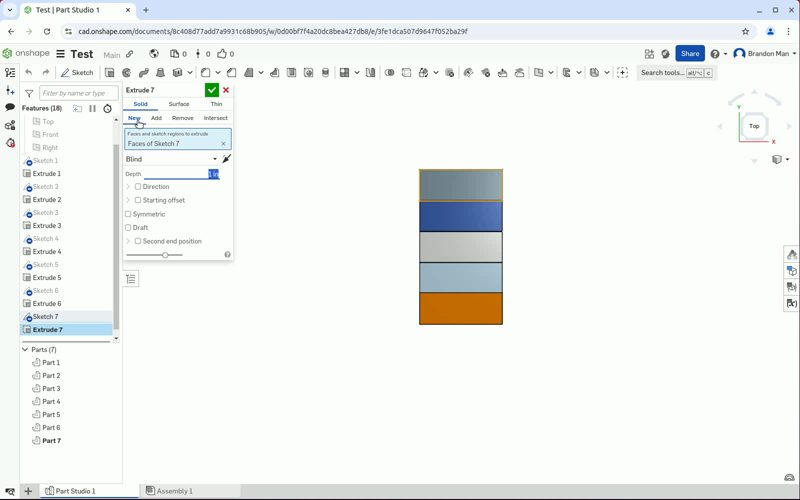
text(23.108)
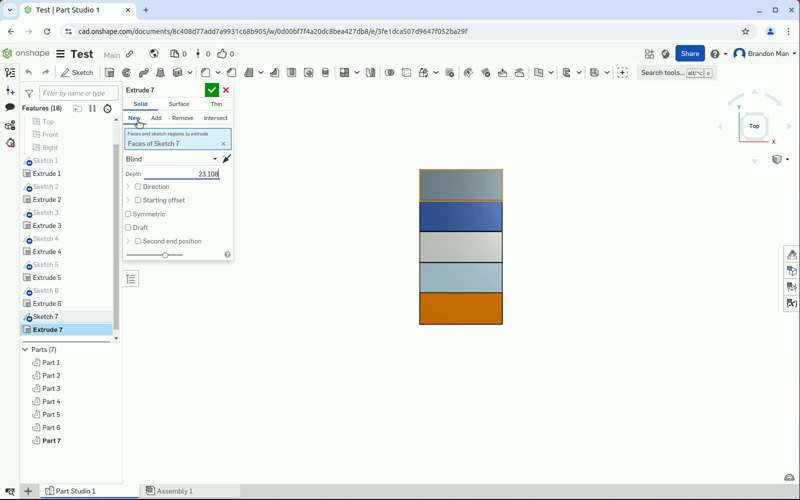
key(enter)
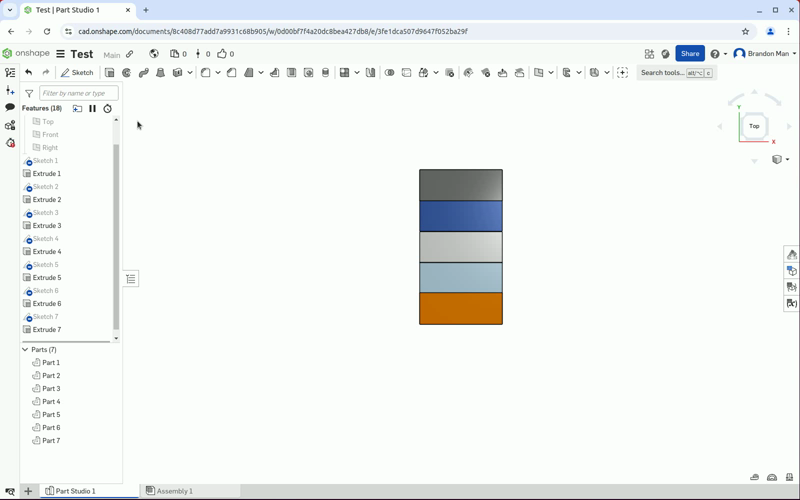
key(shift+h)
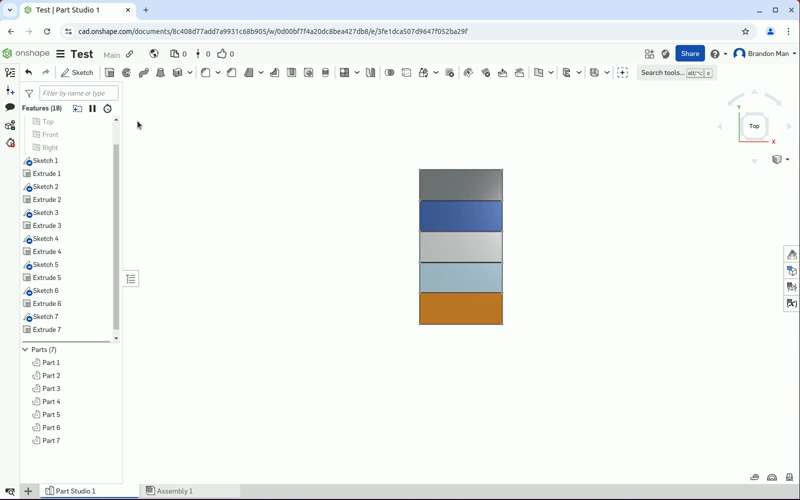
key(shift+h)
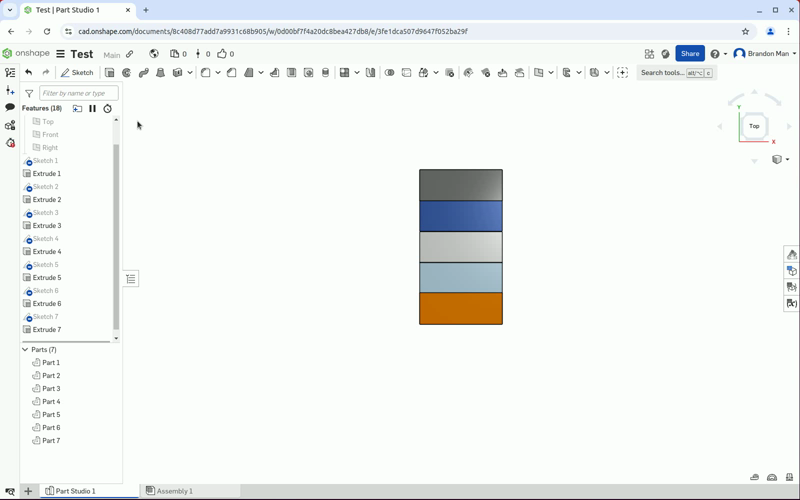
mouse_move(69, 163)
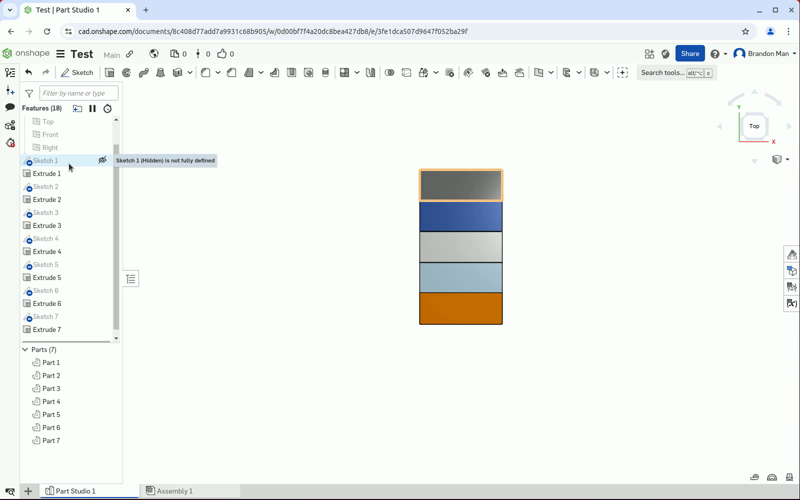
click(69, 163)
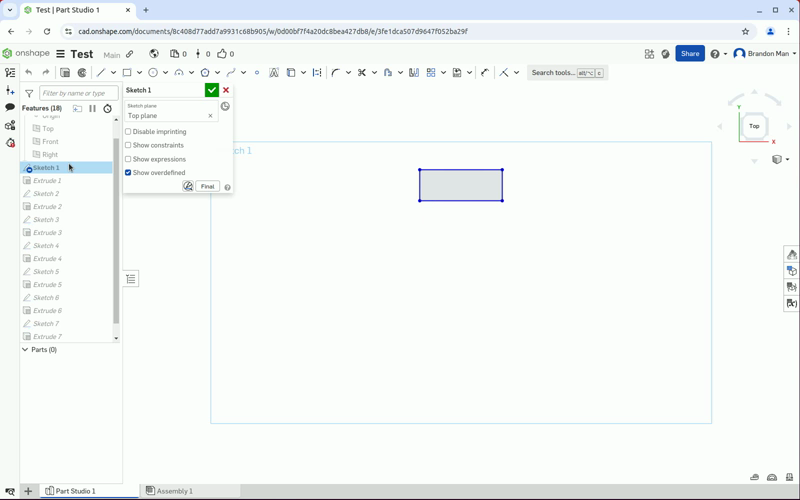
mouse_move(229, 92)
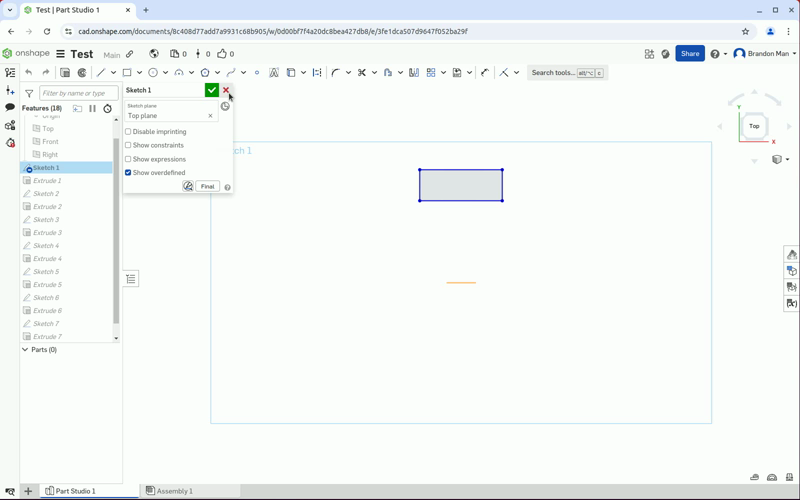
click(229, 92)
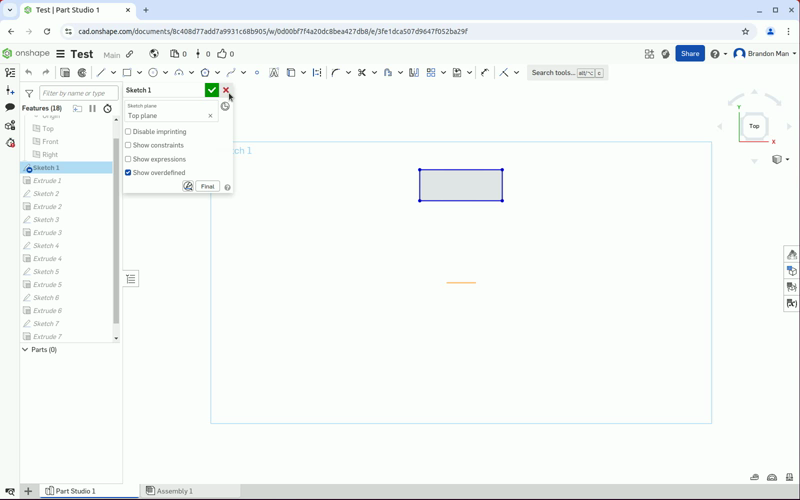
key(shift+s)
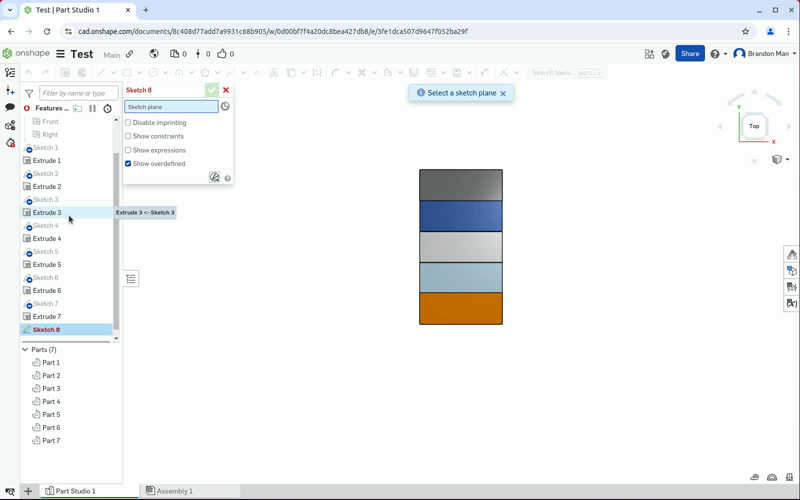
scroll(3)
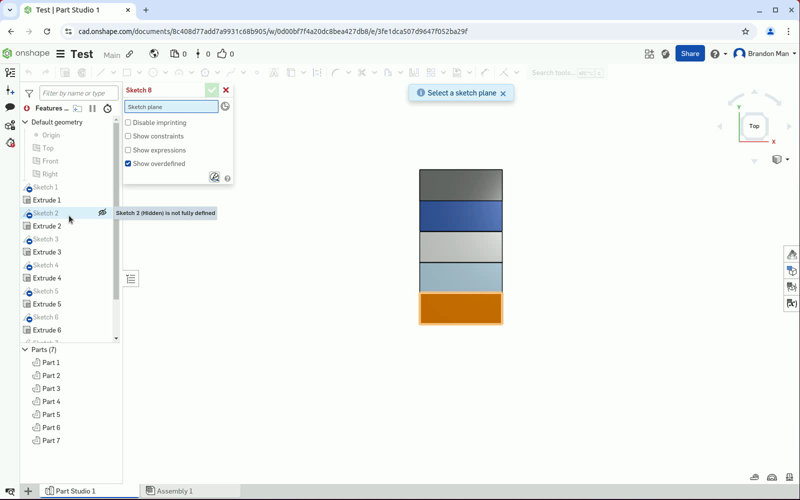
mouse_move(69, 150)
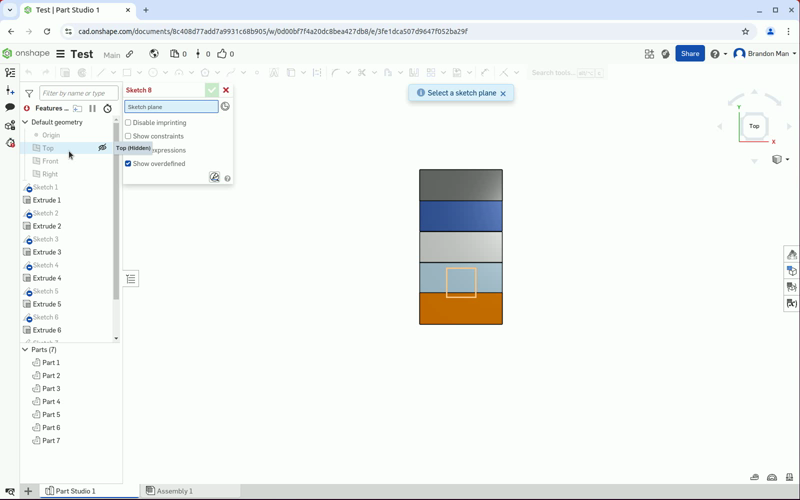
click(69, 150)
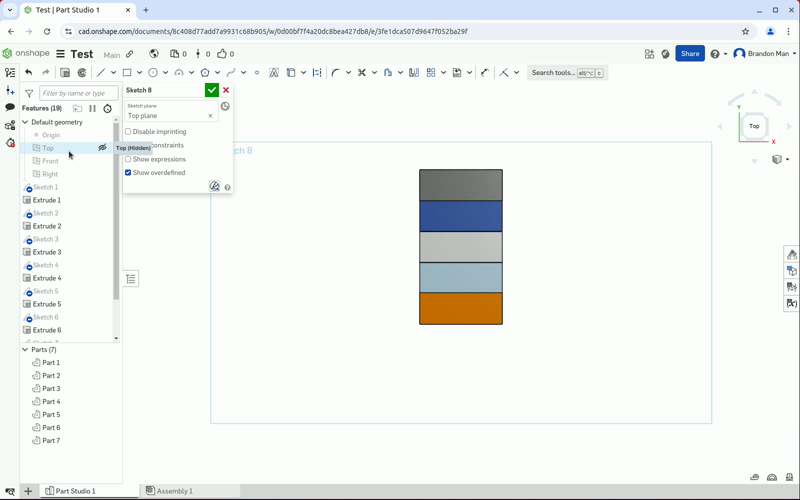
mouse_move(73, 352)
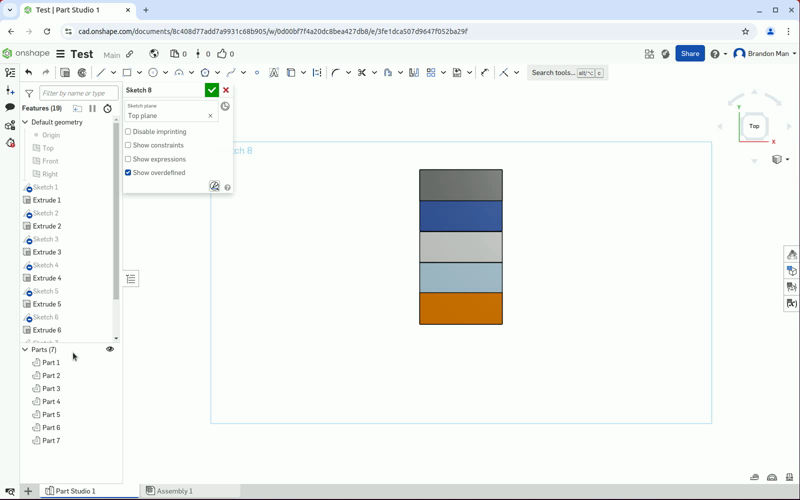
key(y)
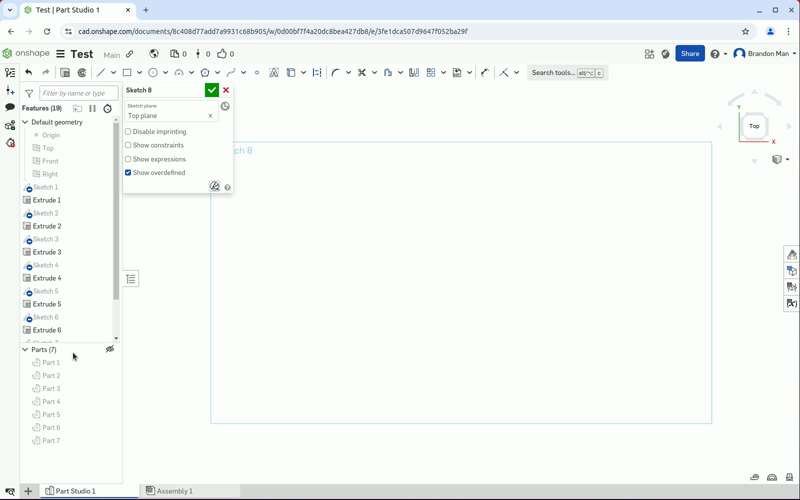
key(l)
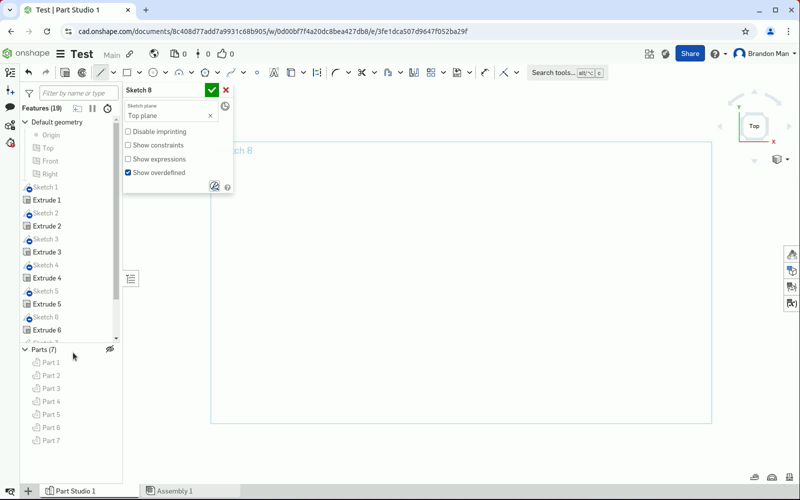
key_down(shift)
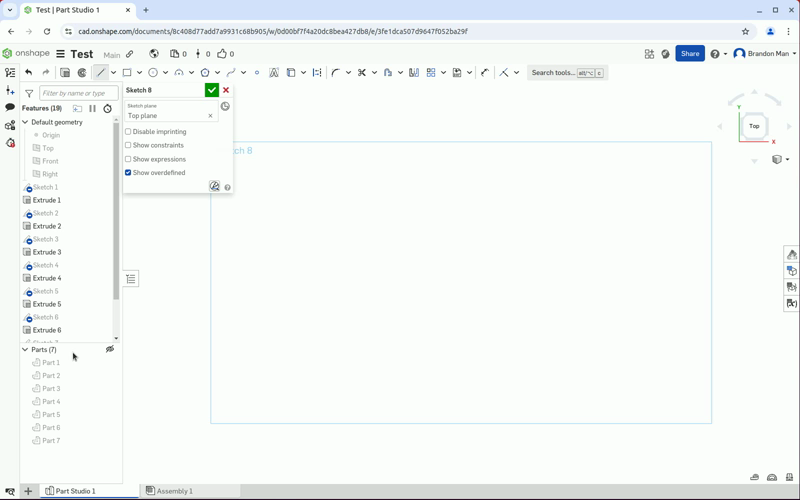
mouse_move(419, 262)
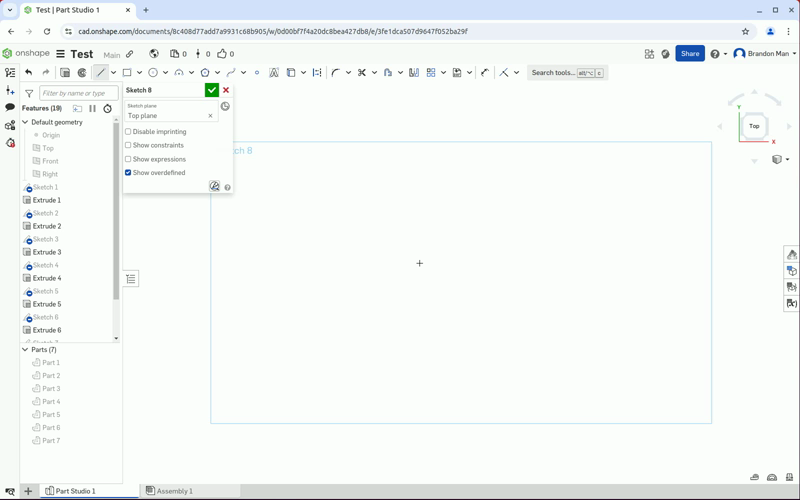
click(419, 262)
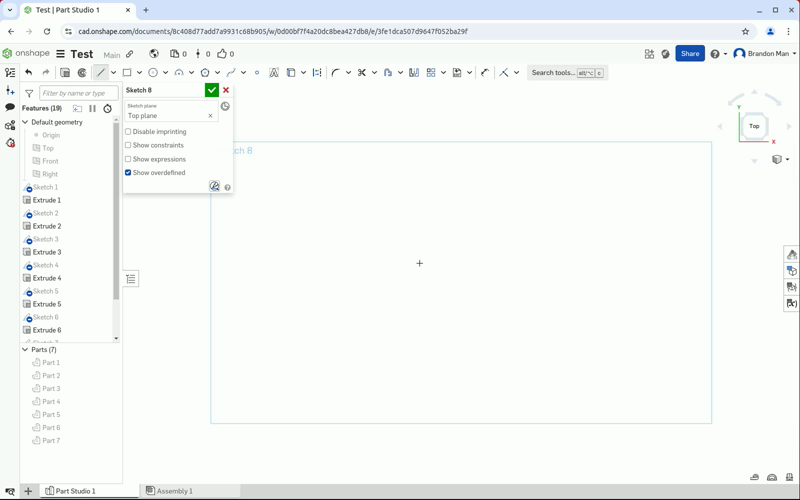
key_up(shift)
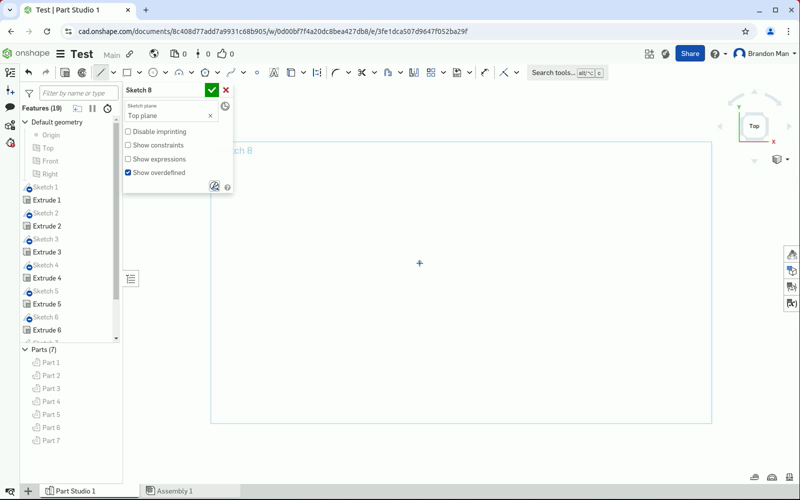
key_down(shift)
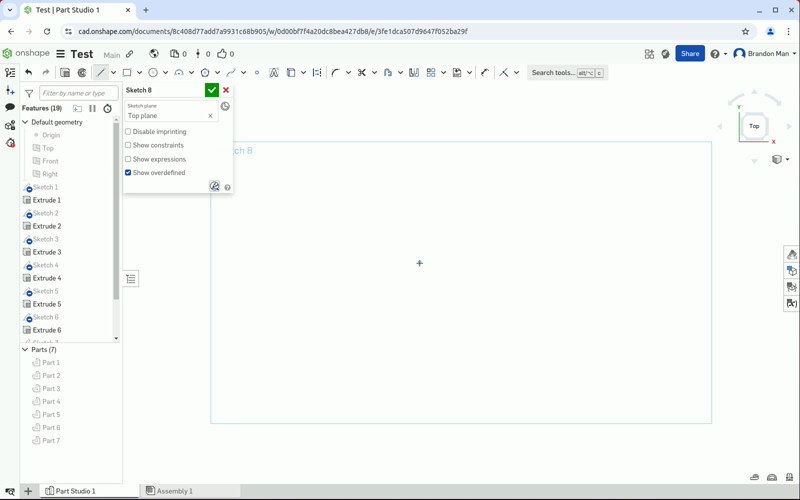
mouse_move(502, 262)
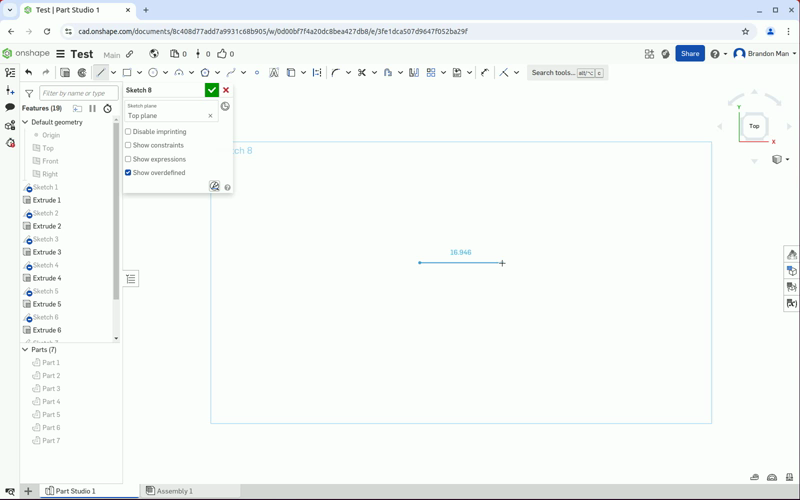
click(502, 262)
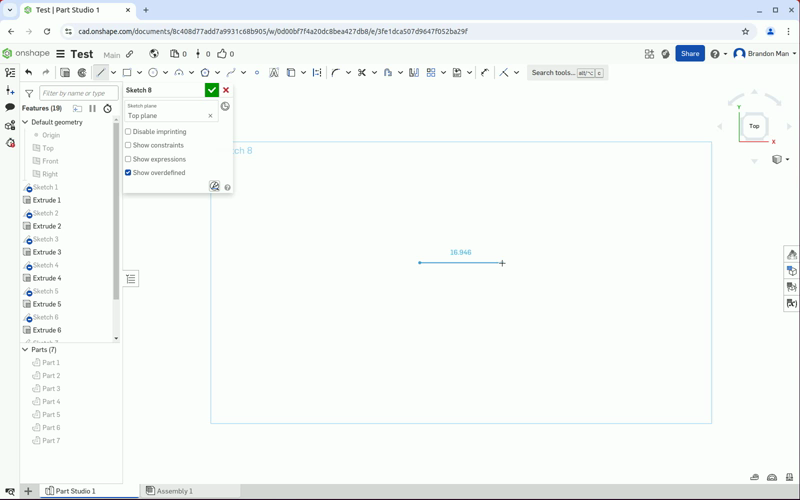
key_up(shift)
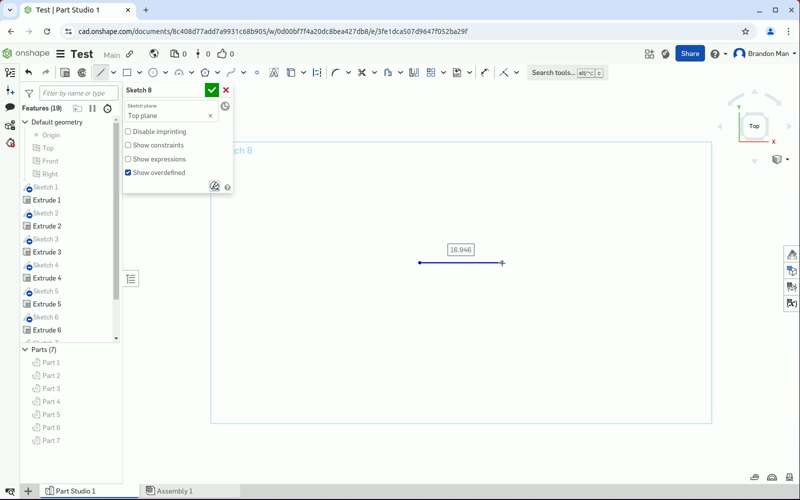
key_down(shift)
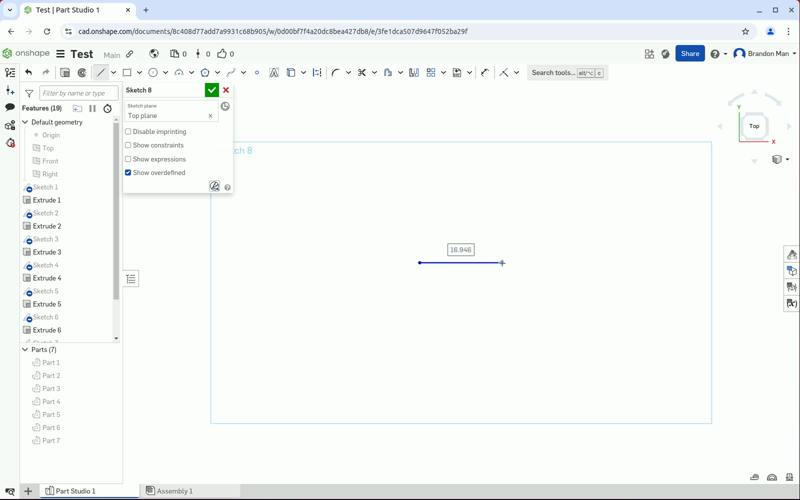
mouse_move(532, 262)
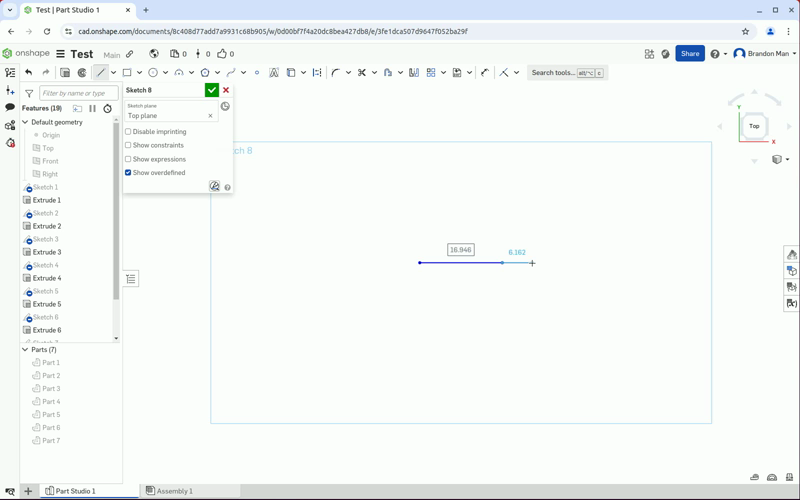
mouse_move(502, 231)
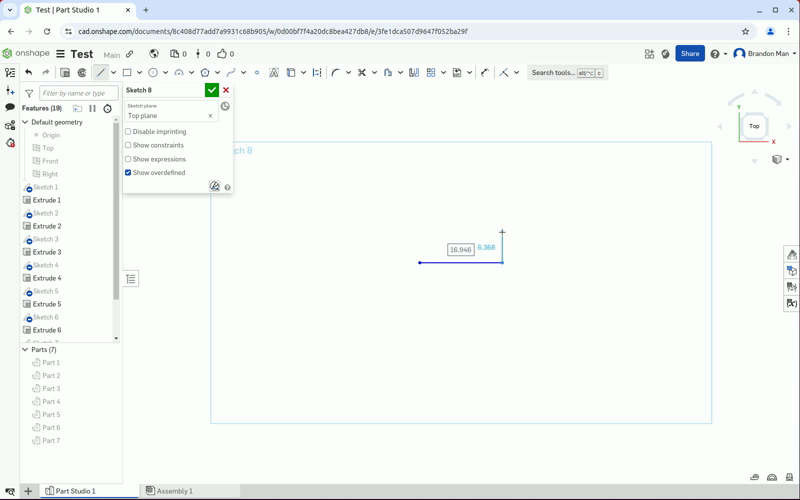
click(502, 231)
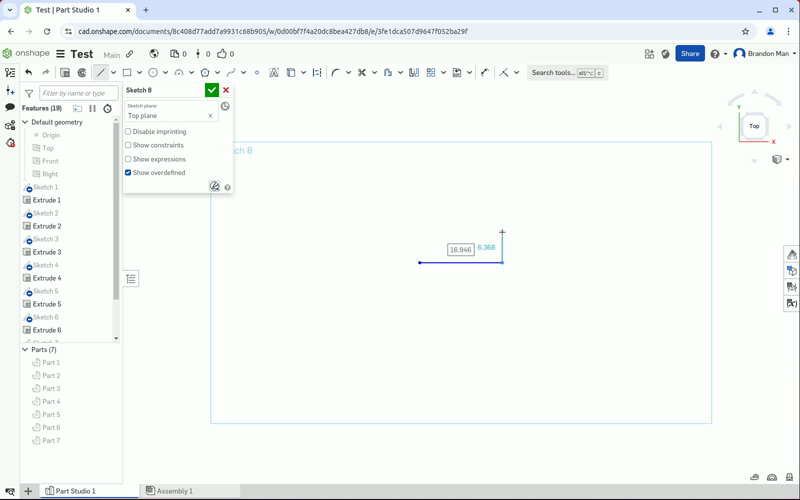
key_up(shift)
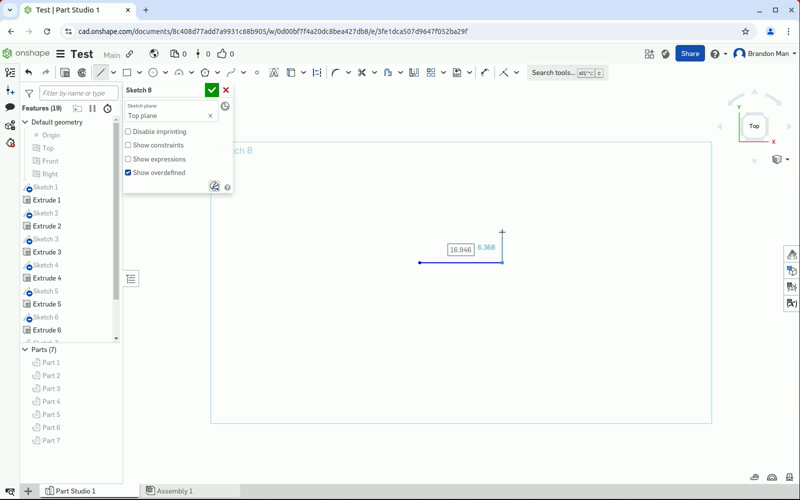
key_down(shift)
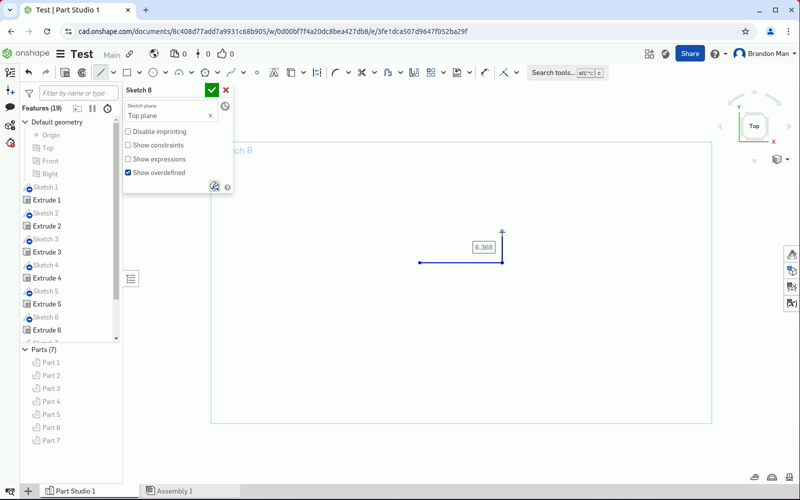
mouse_move(419, 231)
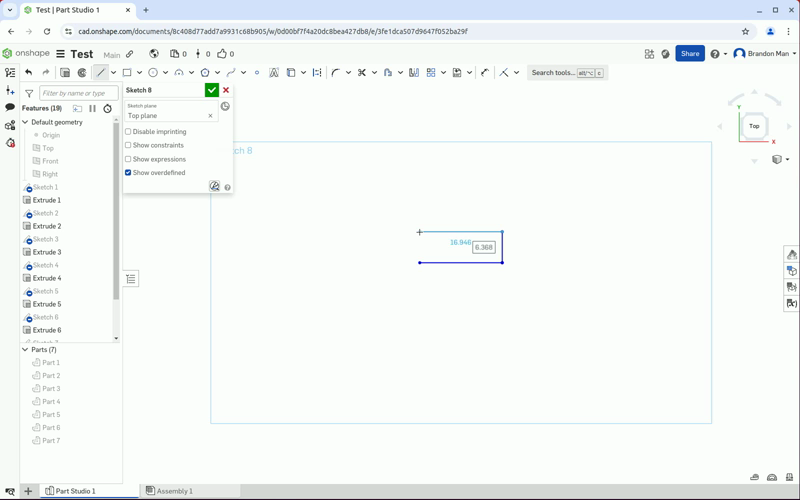
click(419, 231)
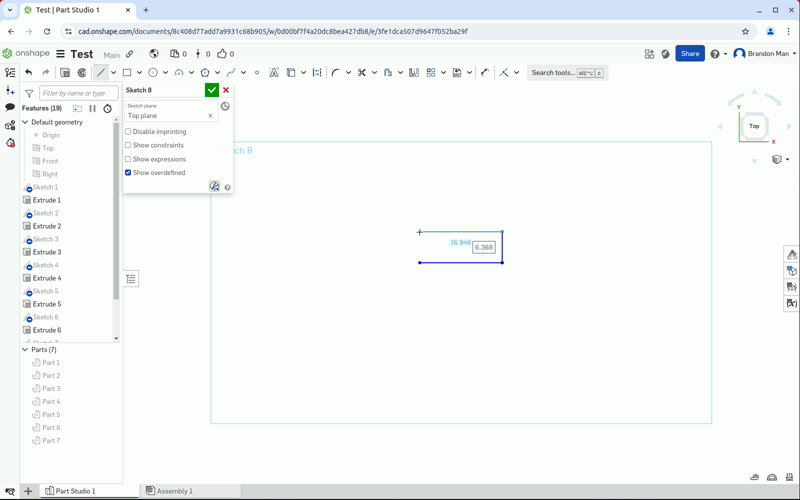
key_up(shift)
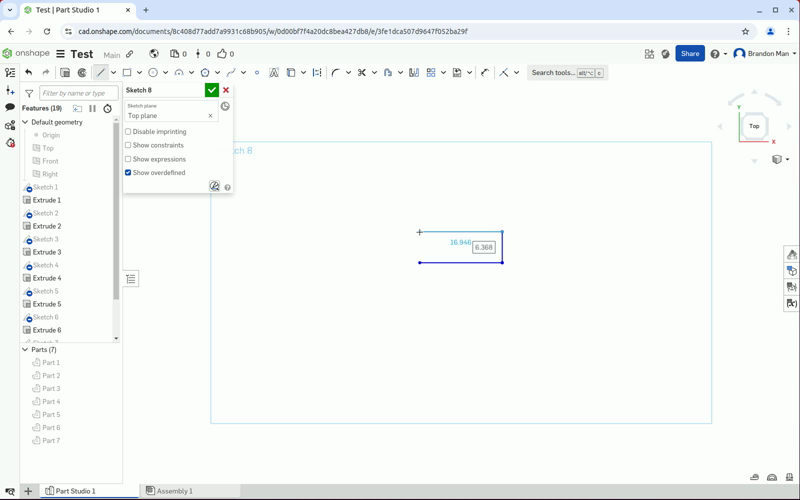
mouse_move(449, 231)
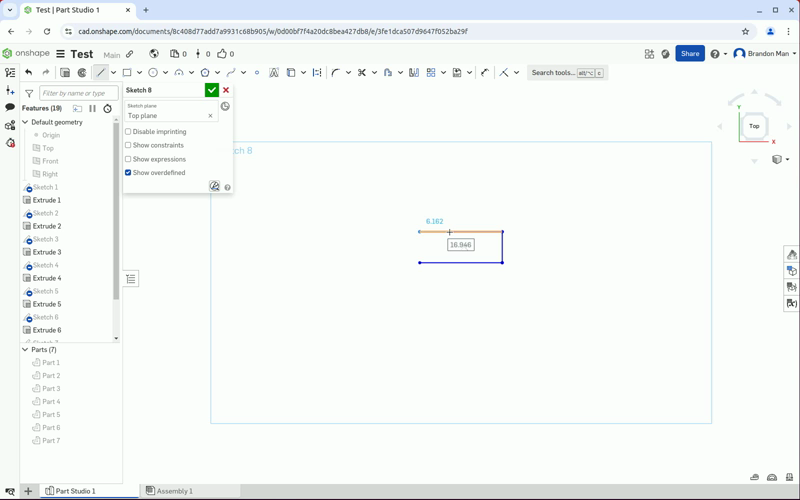
key_down(shift)
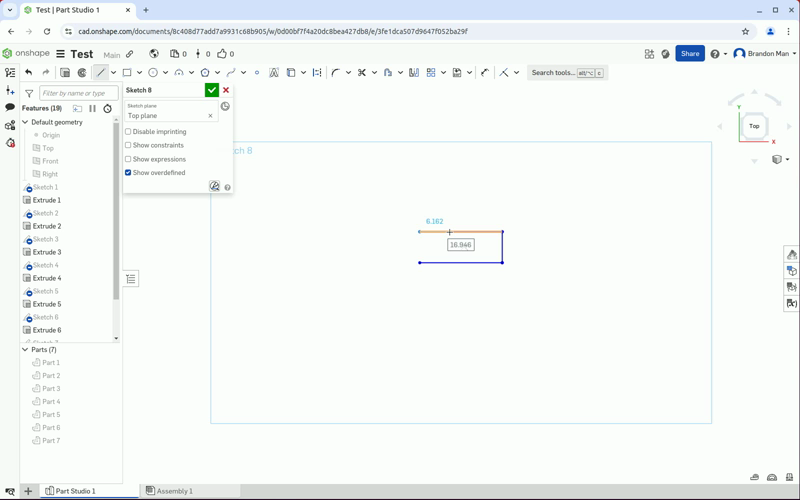
mouse_move(419, 262)
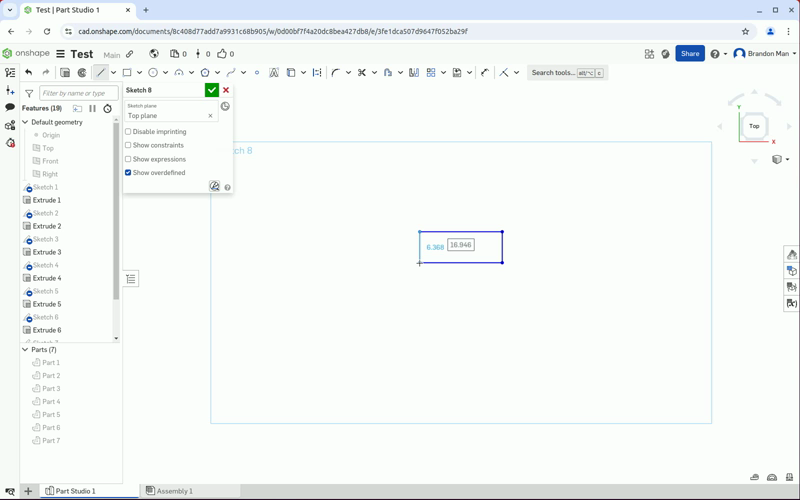
key_up(shift)
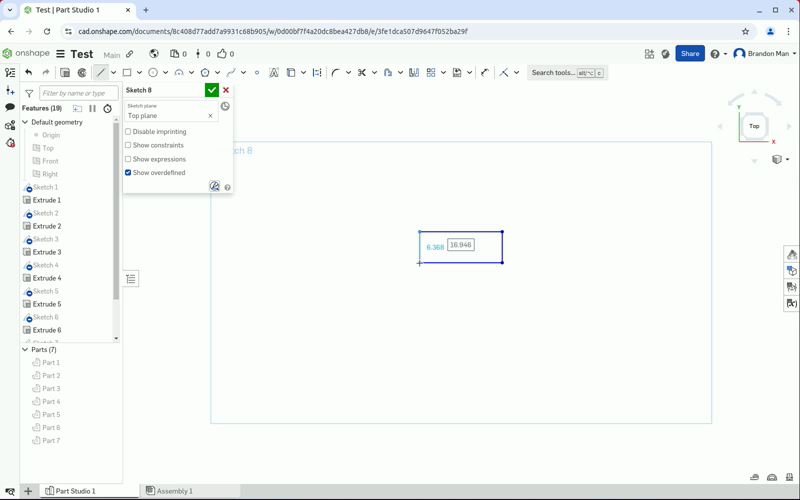
click(419, 262)
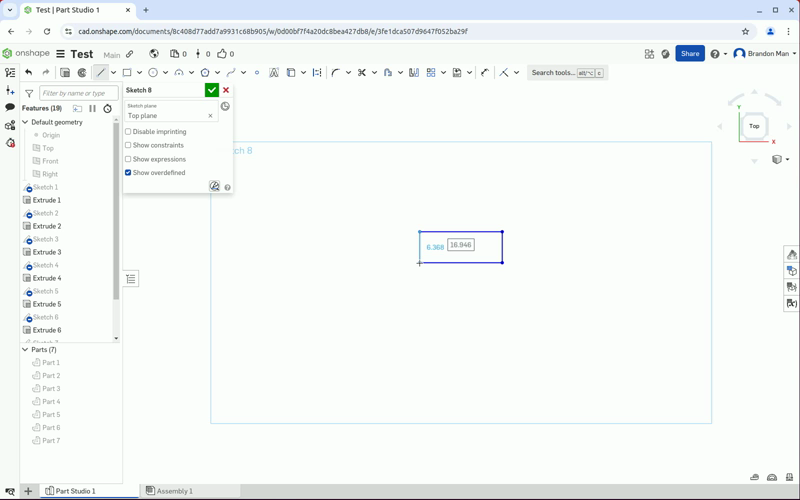
key(esc)
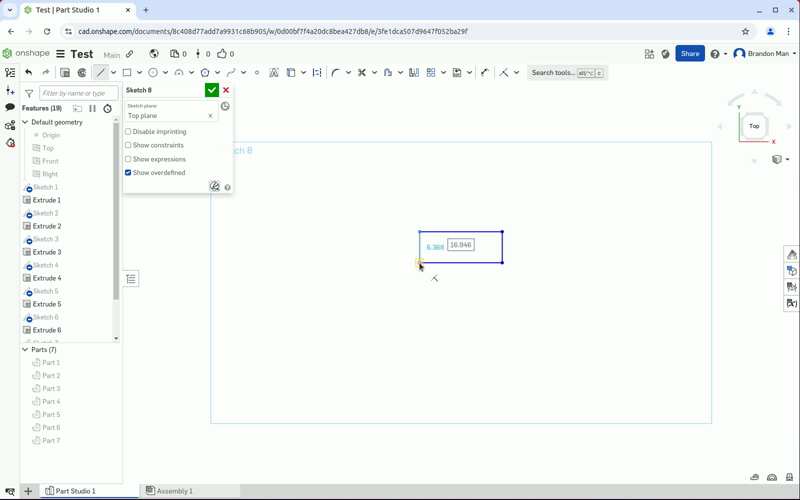
mouse_move(468, 257)
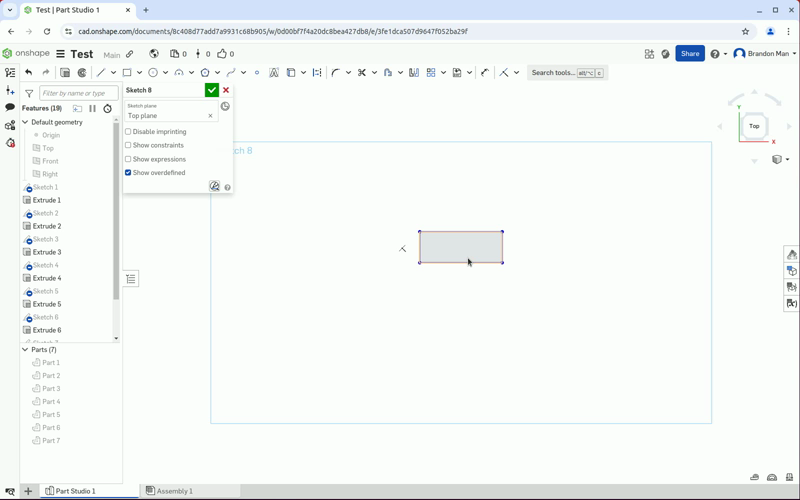
click(468, 257)
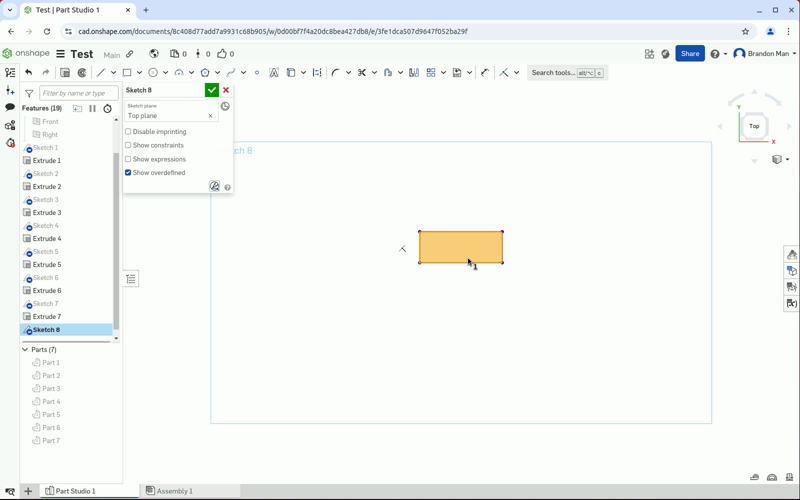
mouse_move(73, 352)
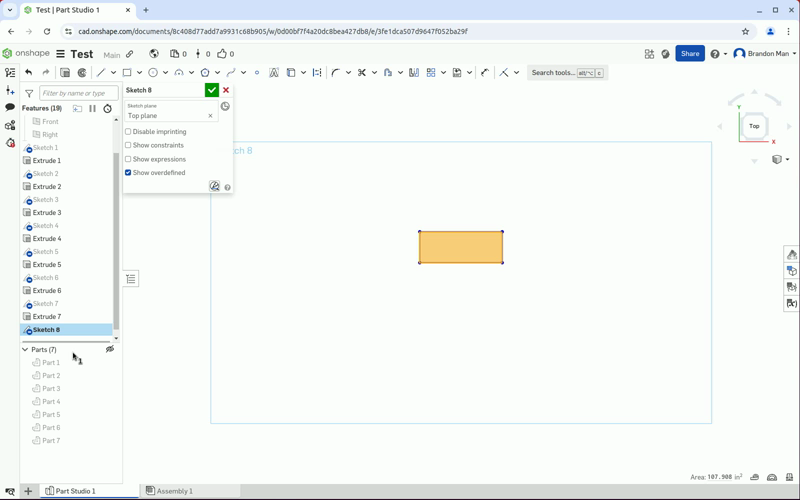
key(shift+y)
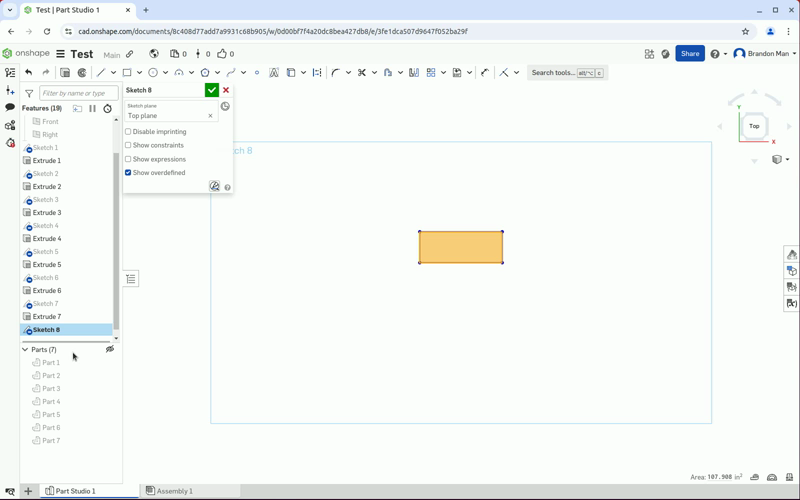
key(shift+e)
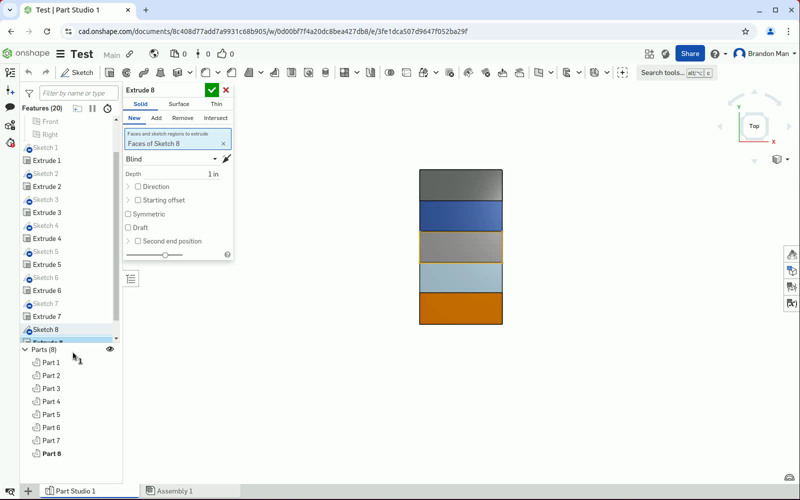
mouse_move(143, 106)
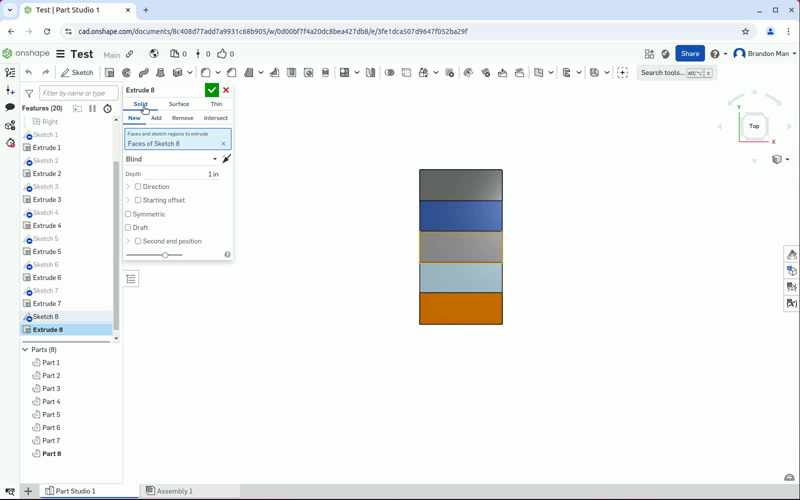
click(143, 106)
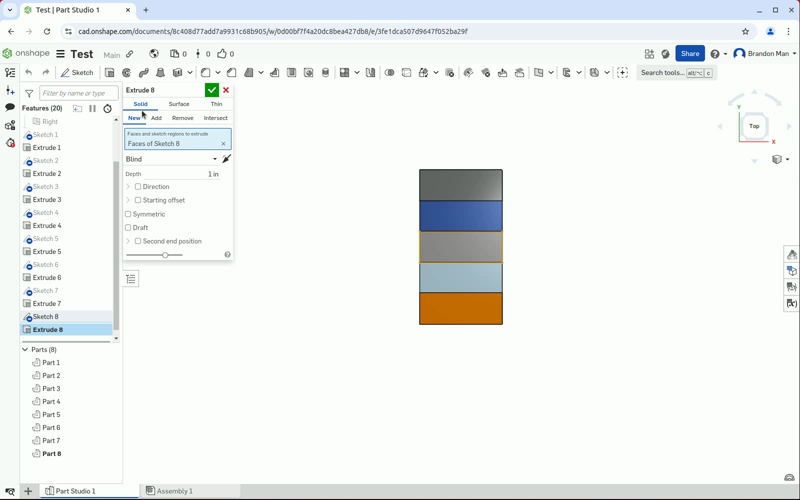
mouse_move(137, 120)
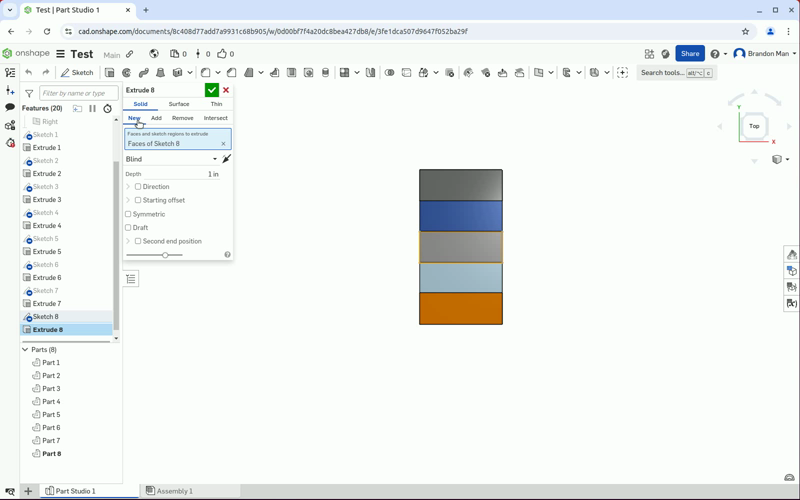
click(137, 120)
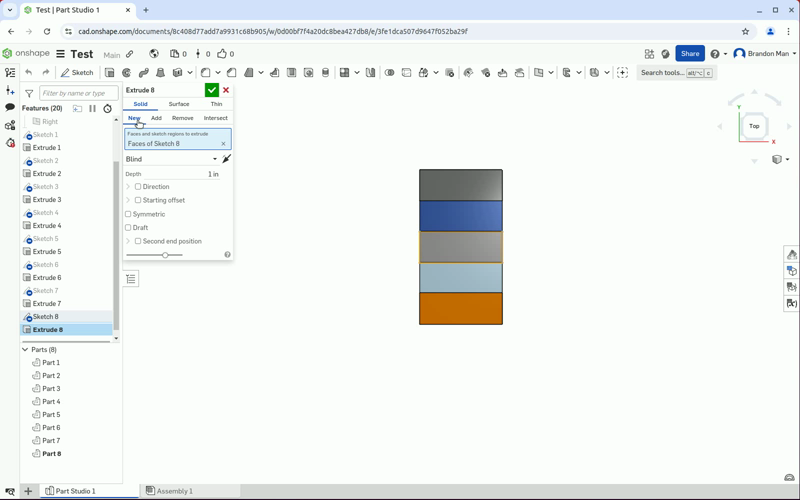
key(tab, 4)
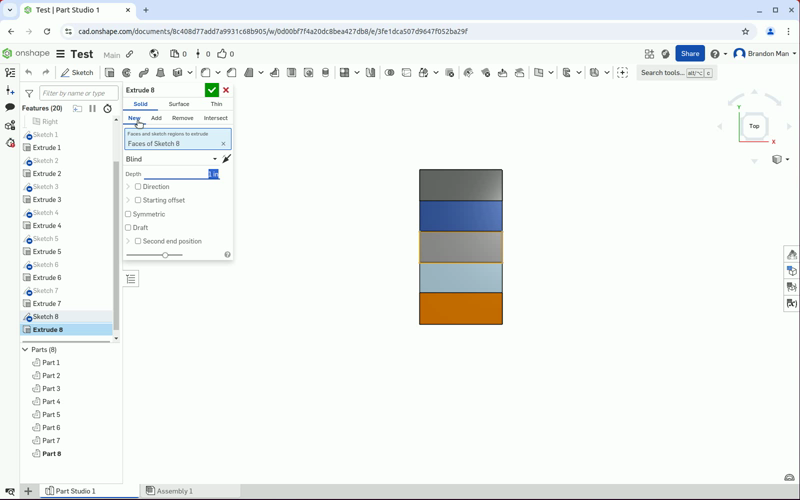
text(23.108)
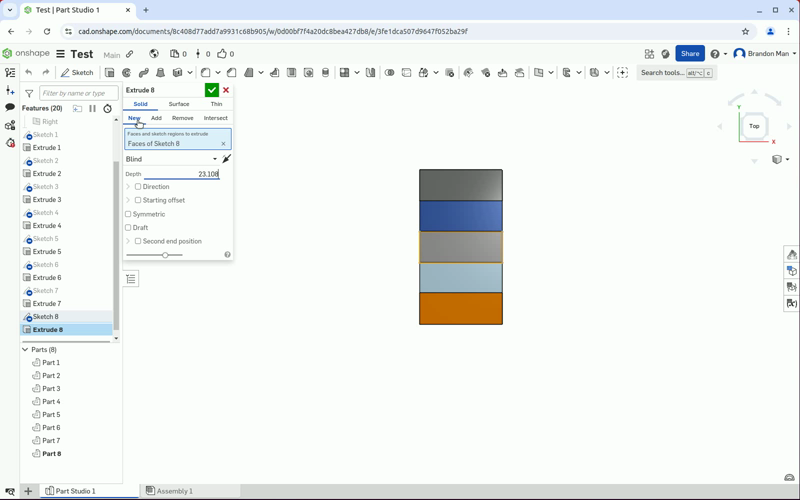
key(enter)
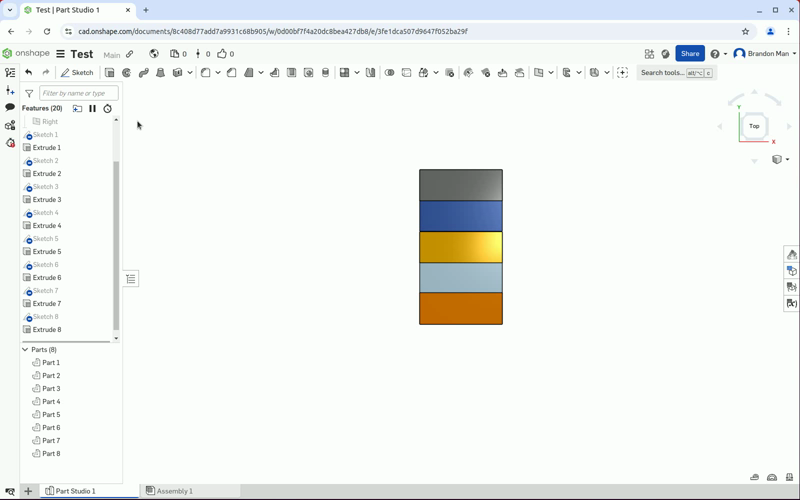
key(shift+h)
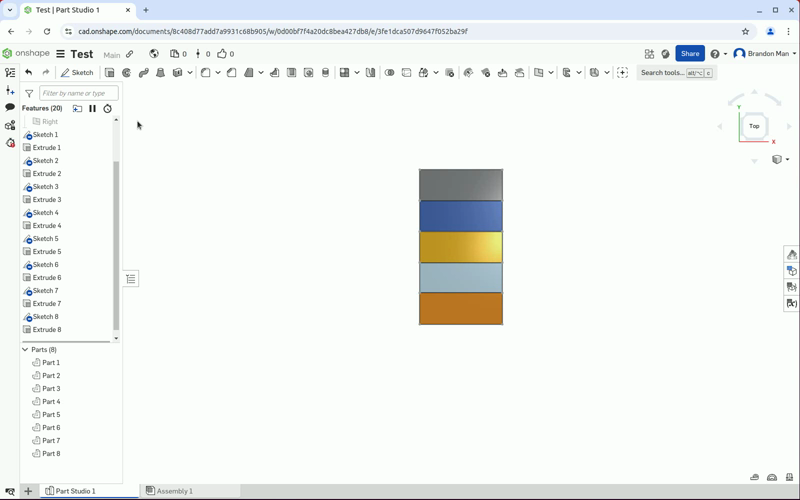
key(shift+h)
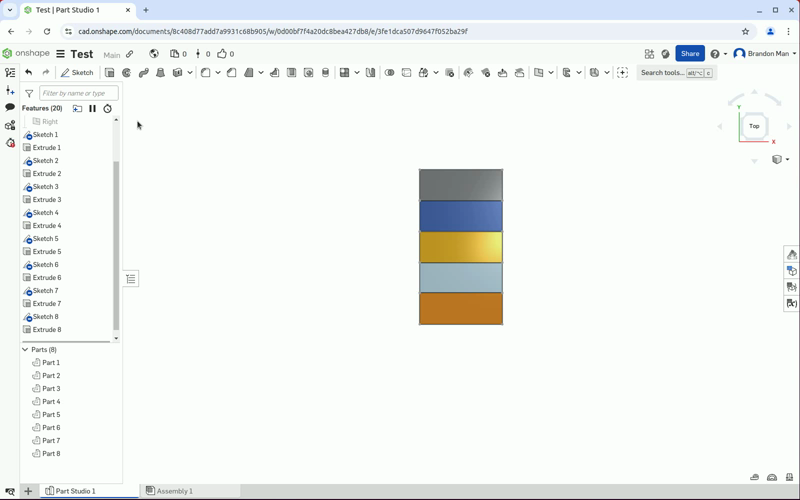
key(shift+7)
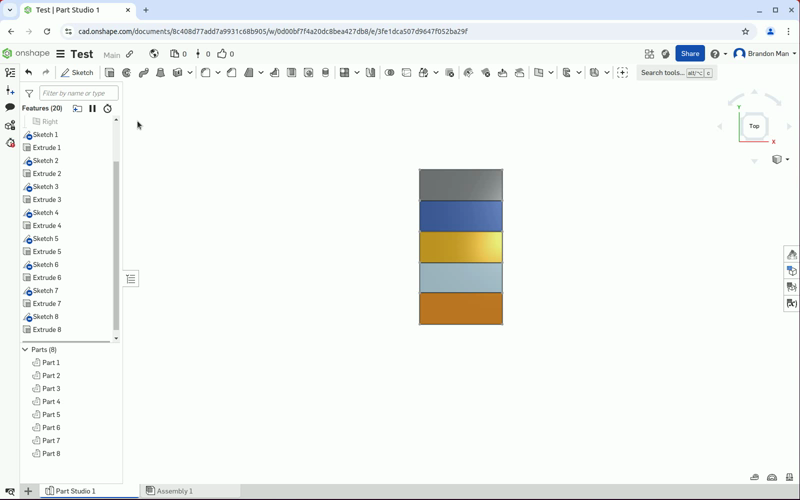
key(up, 3)
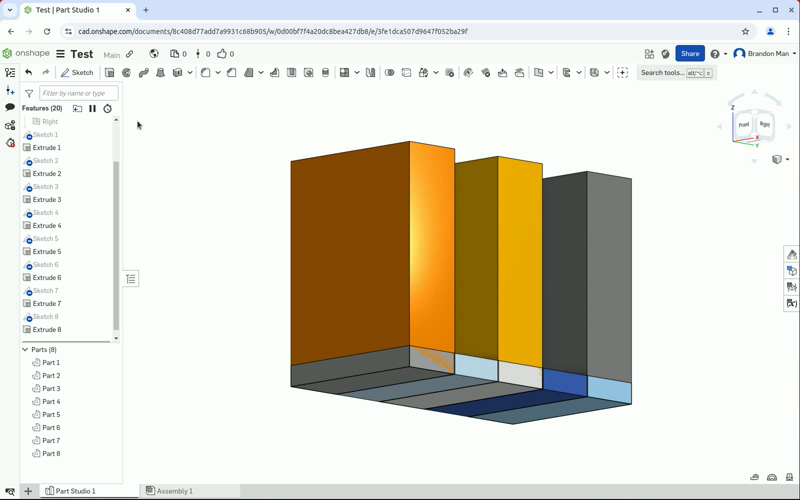
key(left, 3)
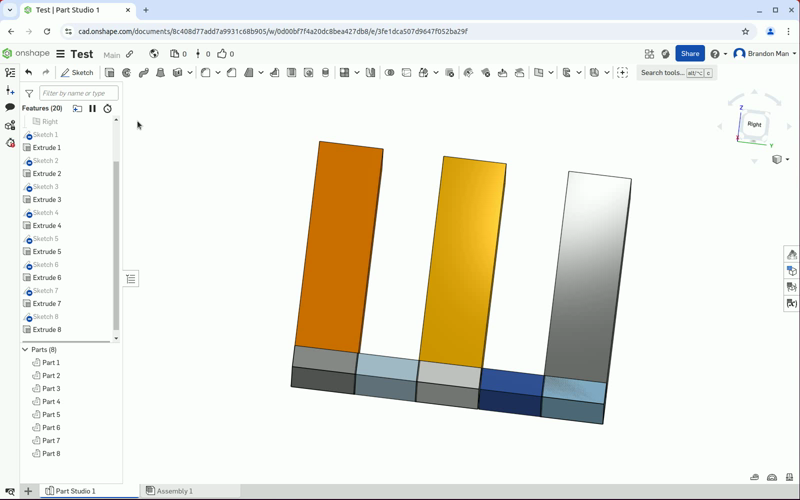
key(right, 3)
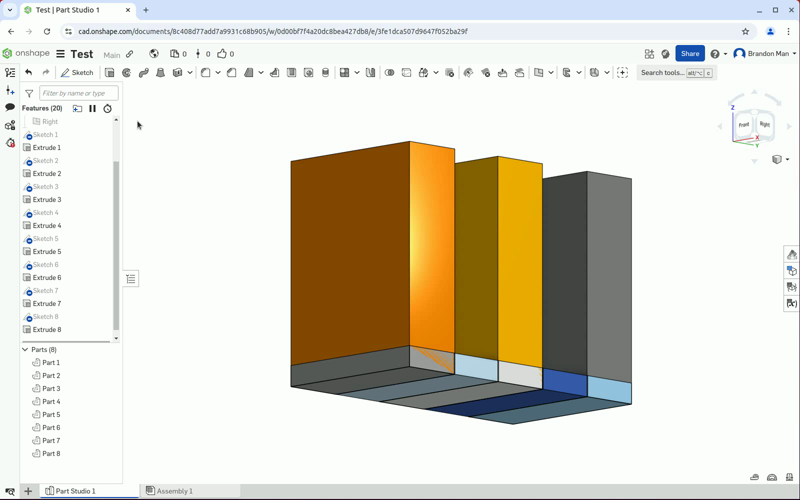
key(down, 3)
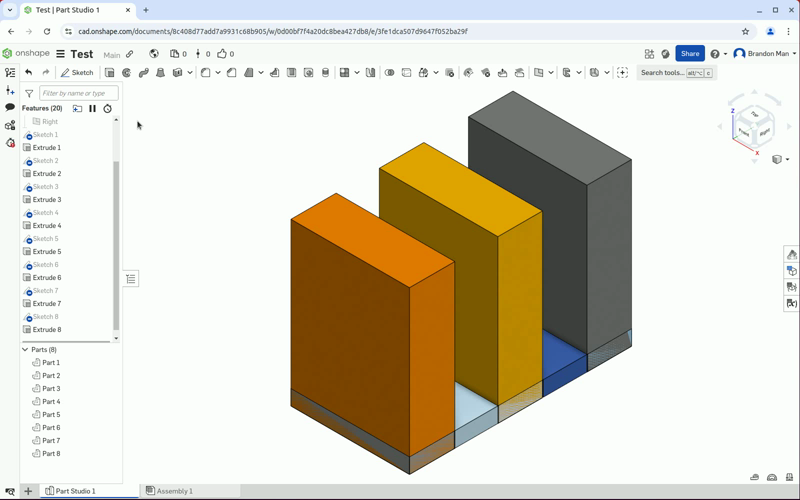
mouse_move(69, 137)
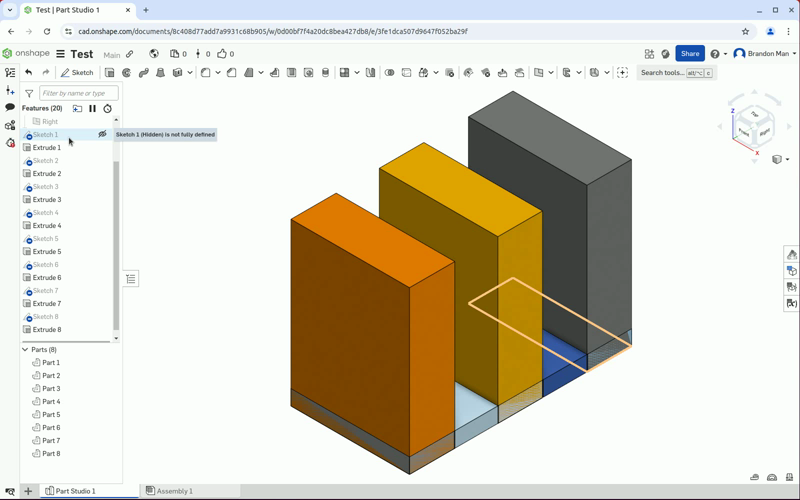
click(69, 137)